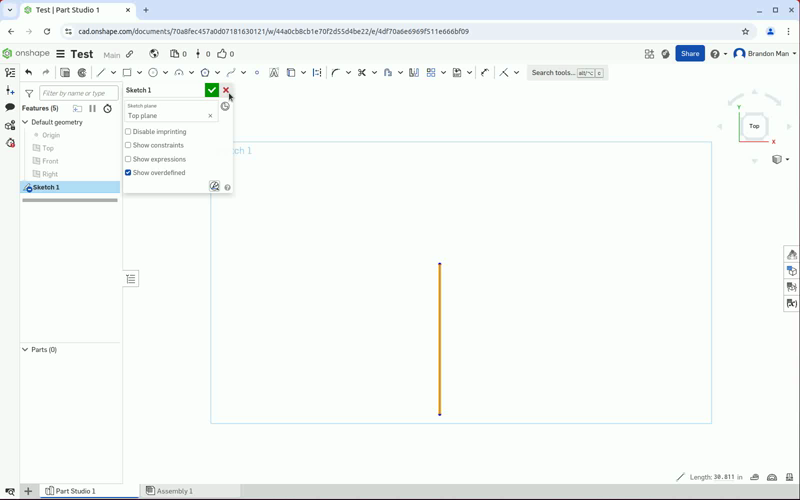
key(shift+h)
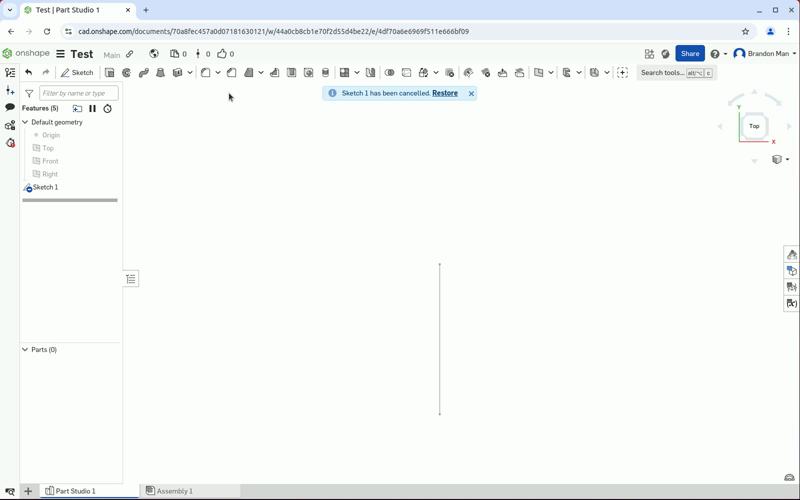
mouse_move(73, 352)
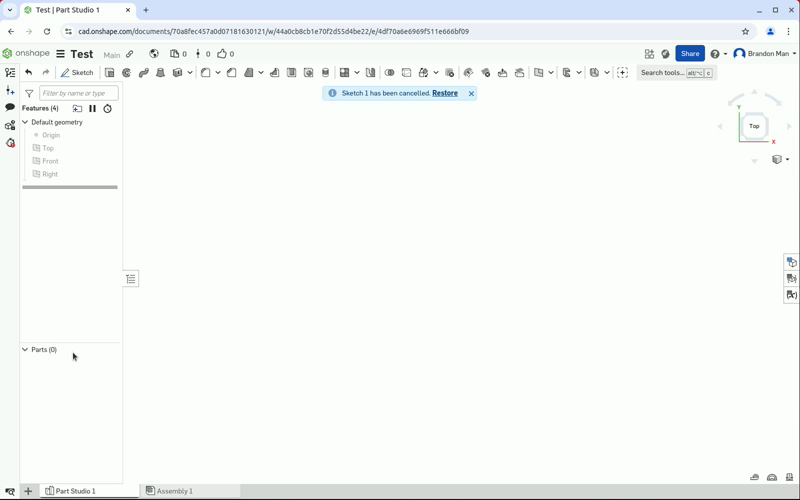
key(y)
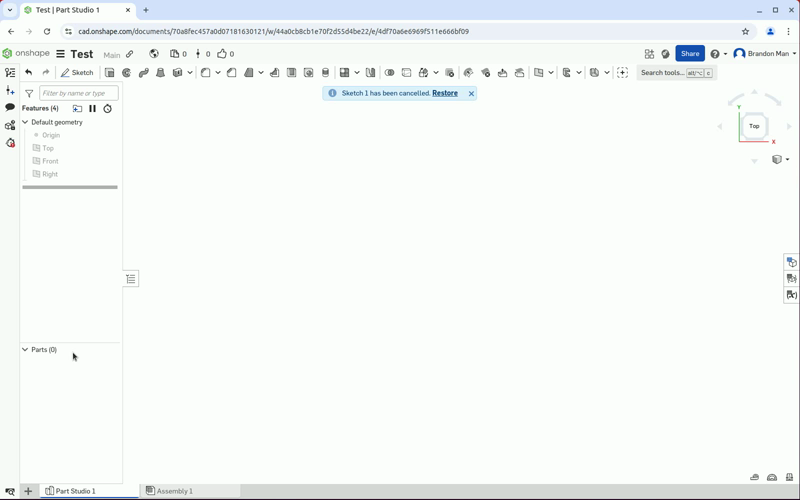
key(shift+p)
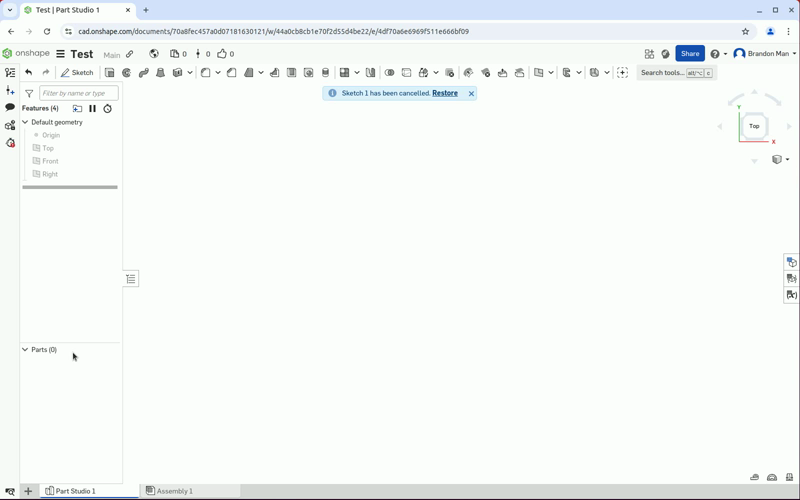
key(space)
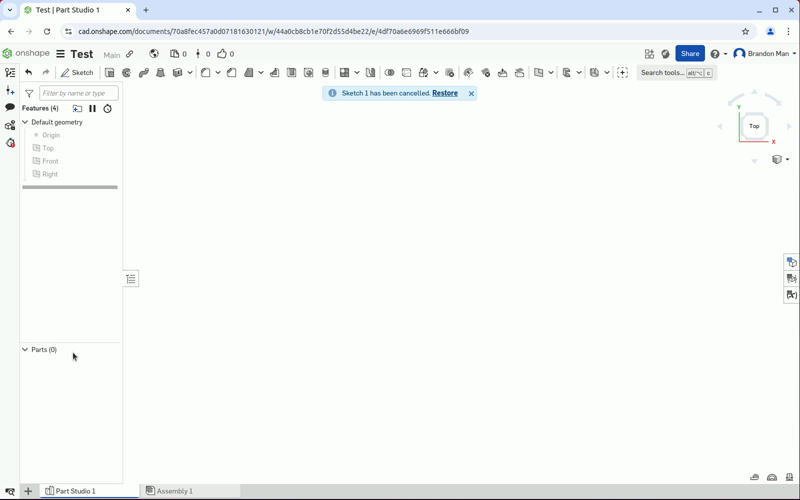
key_down(shift)
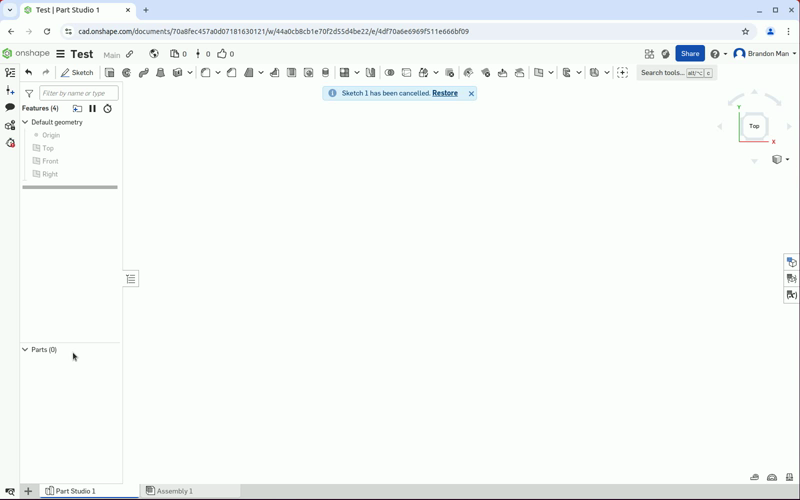
key(up)
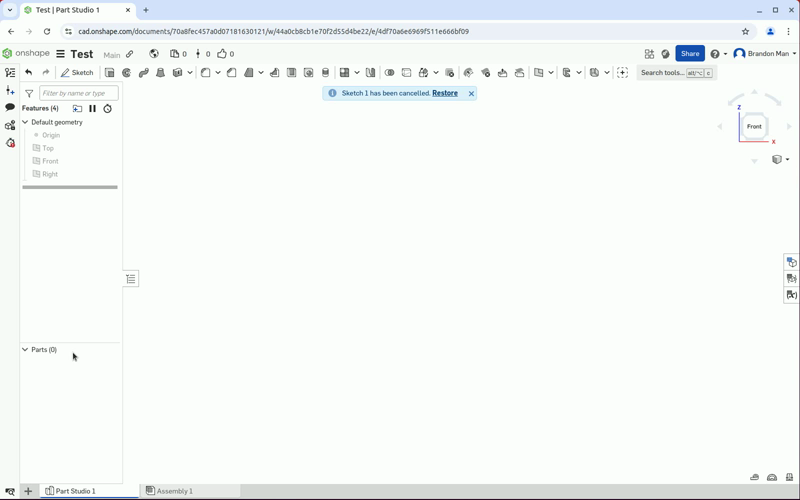
key_up(shift)
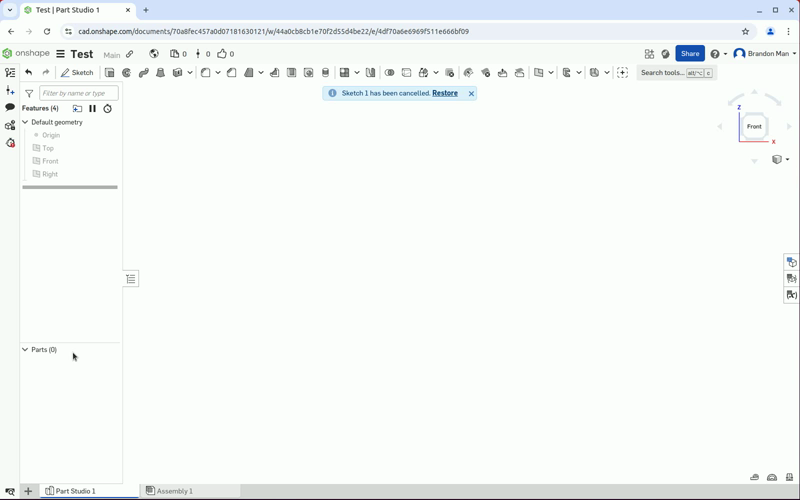
mouse_move(73, 352)
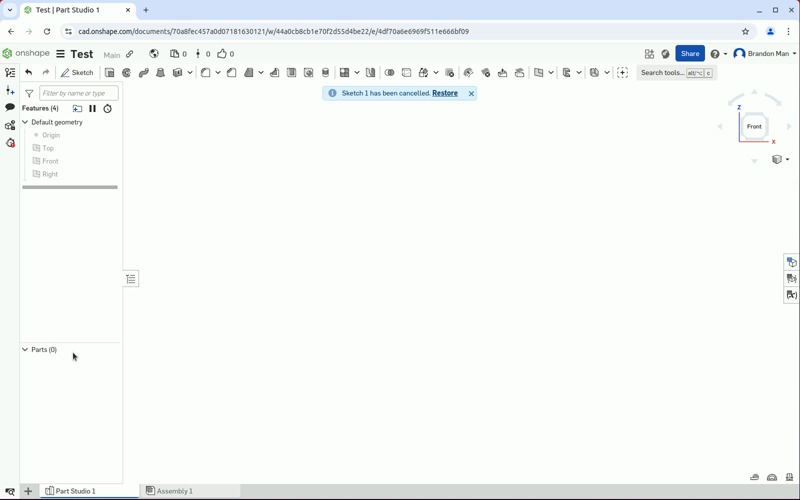
key(shift+y)
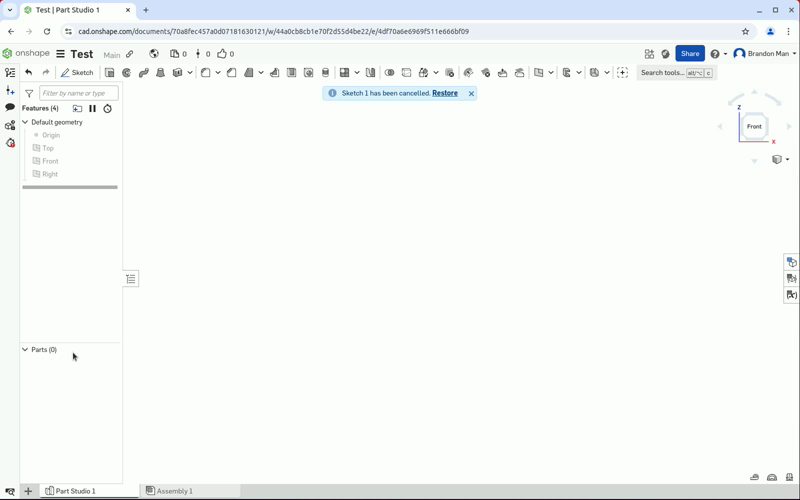
key(shift+s)
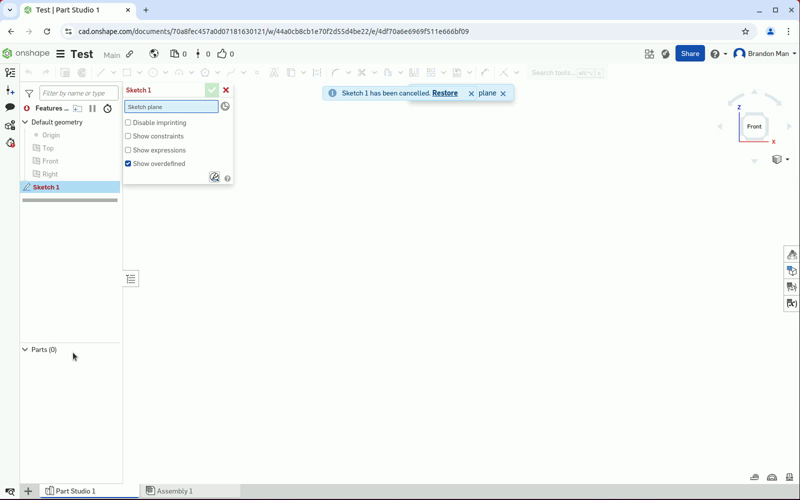
mouse_move(73, 163)
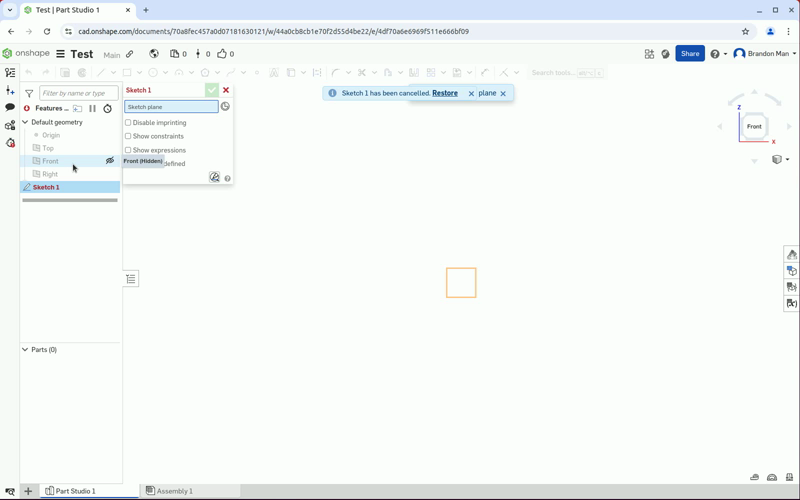
click(73, 163)
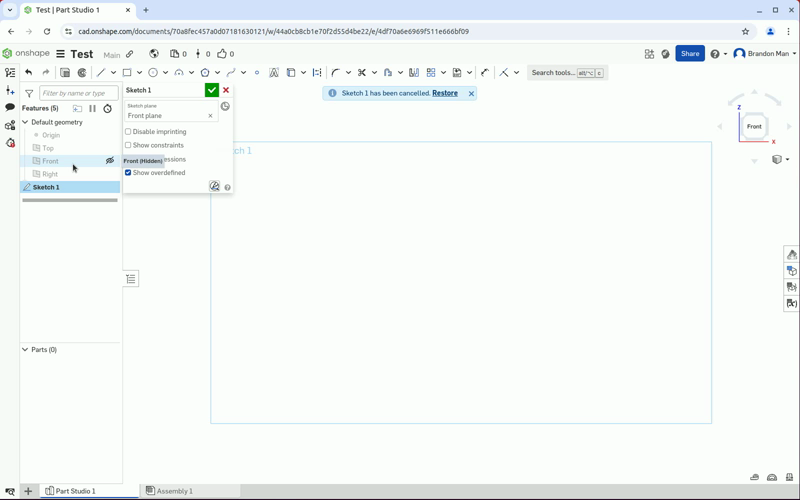
mouse_move(73, 352)
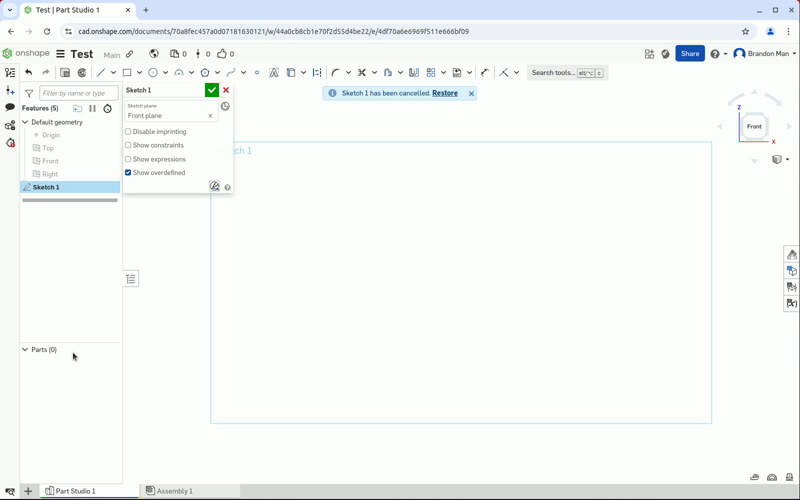
key(y)
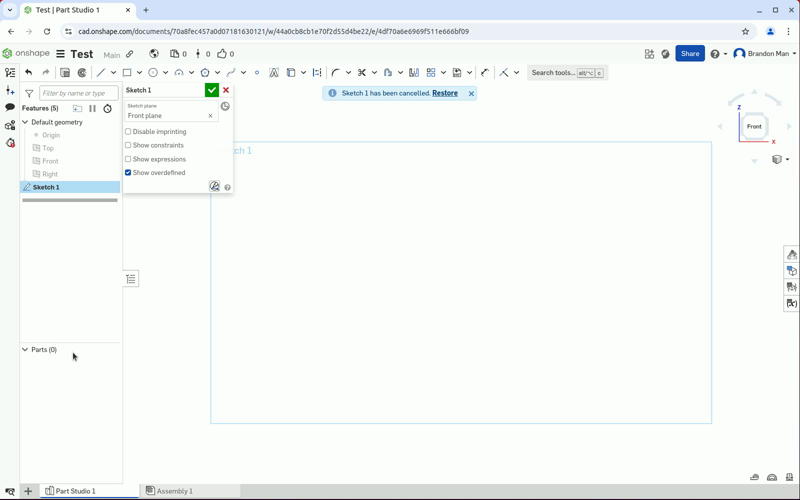
key(l)
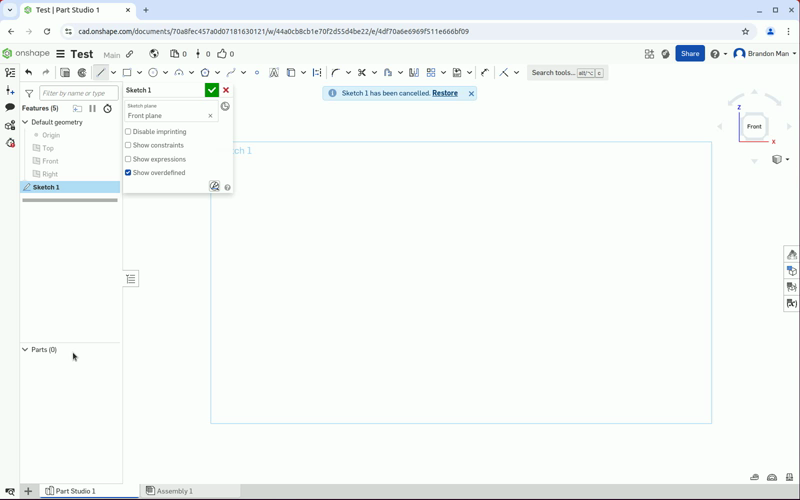
key_down(shift)
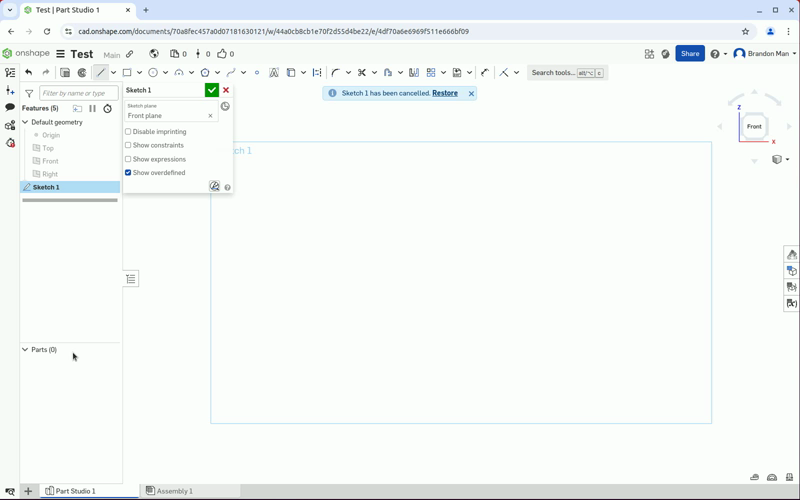
mouse_move(489, 278)
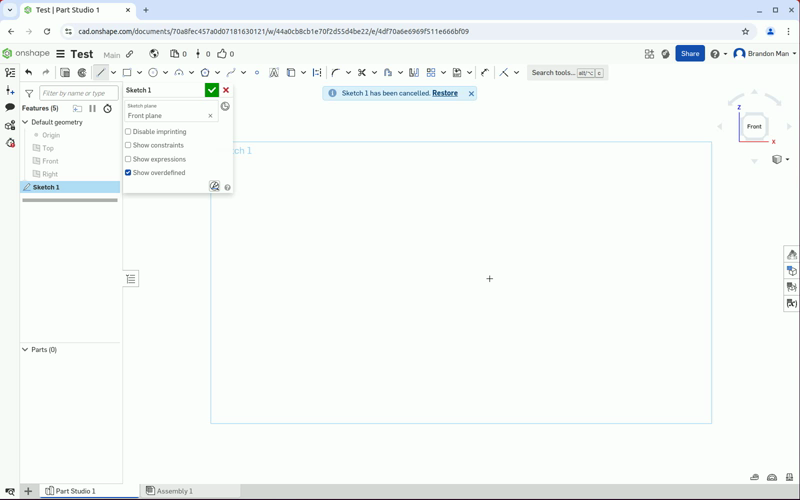
click(489, 278)
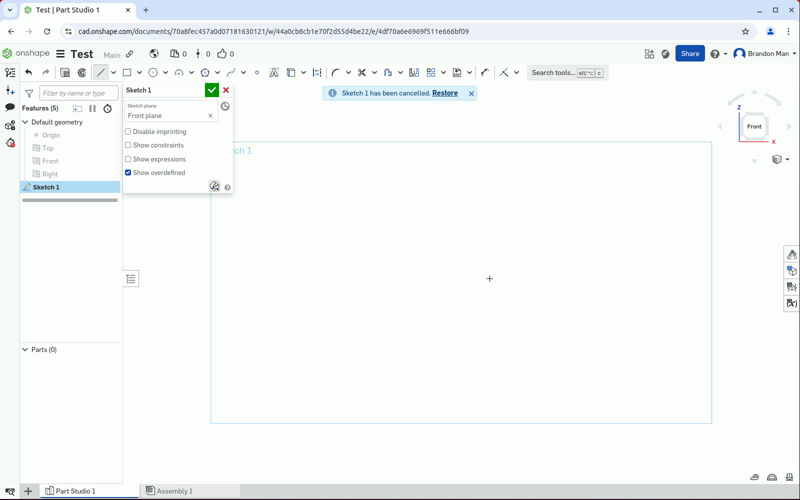
key_up(shift)
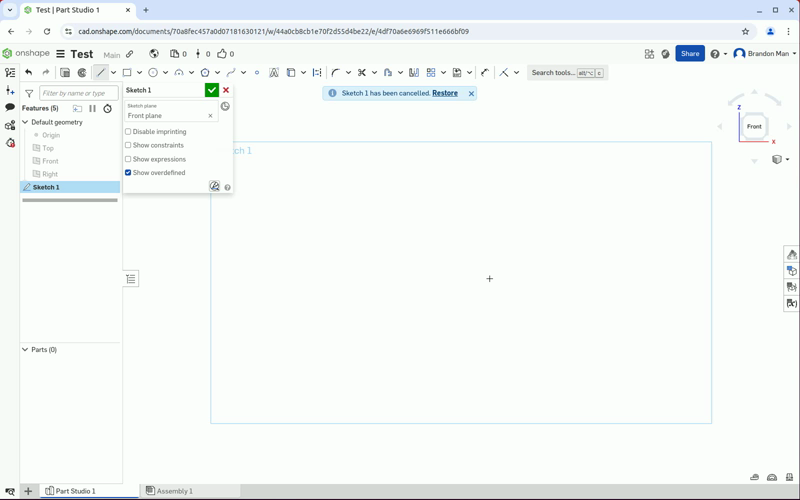
key_down(shift)
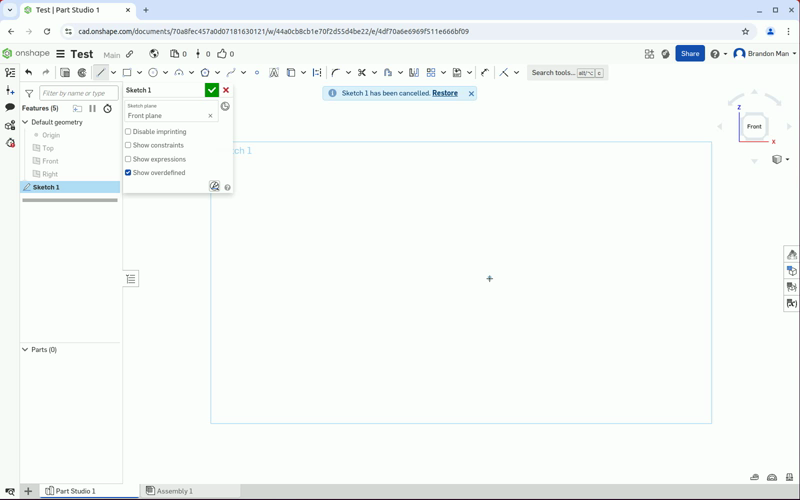
mouse_move(519, 278)
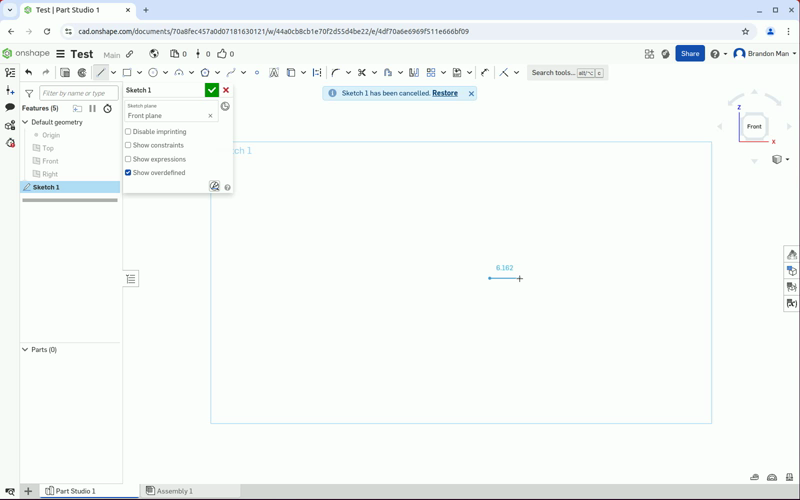
mouse_move(492, 278)
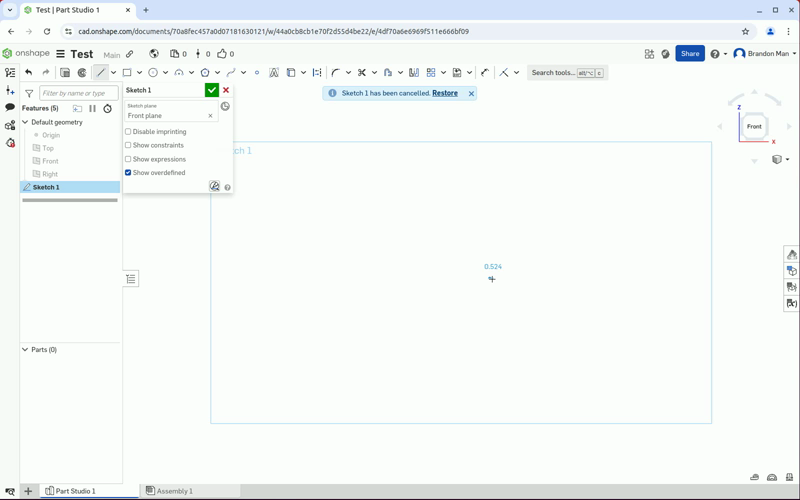
scroll(6)
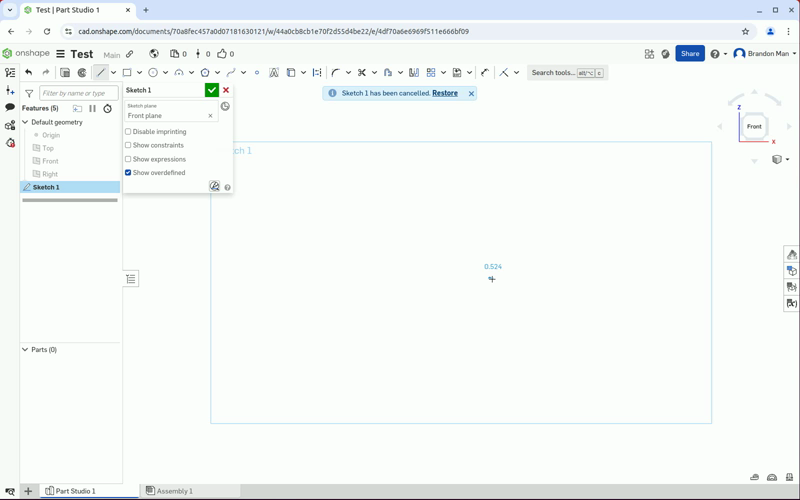
scroll(6)
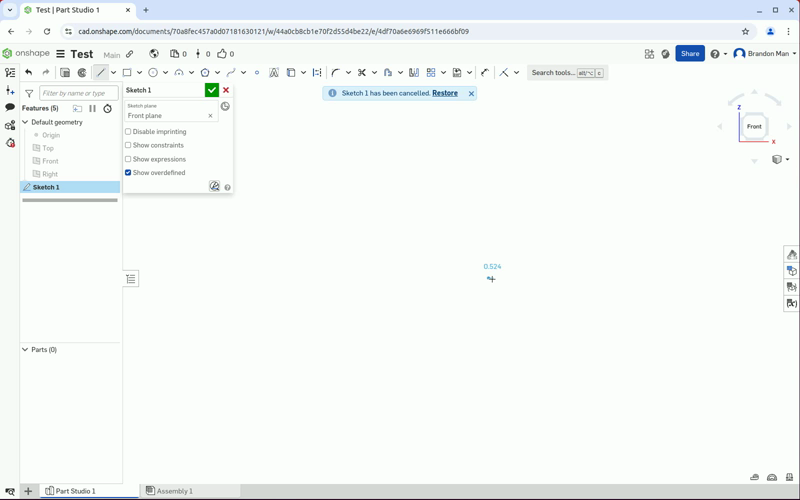
scroll(6)
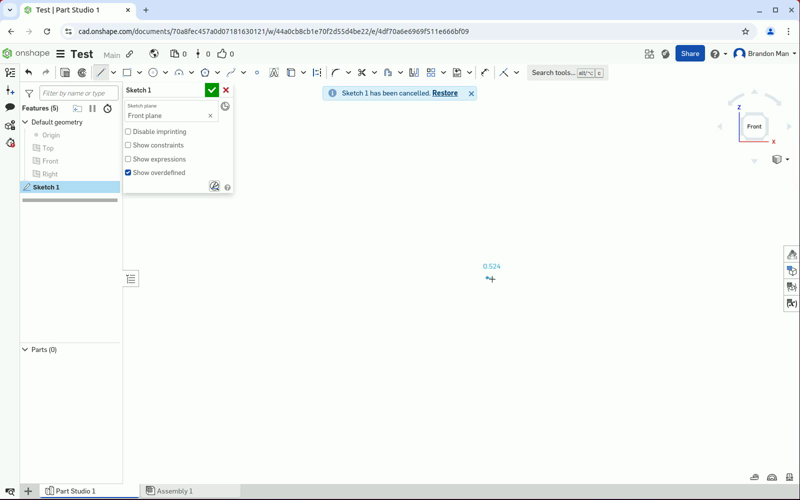
scroll(6)
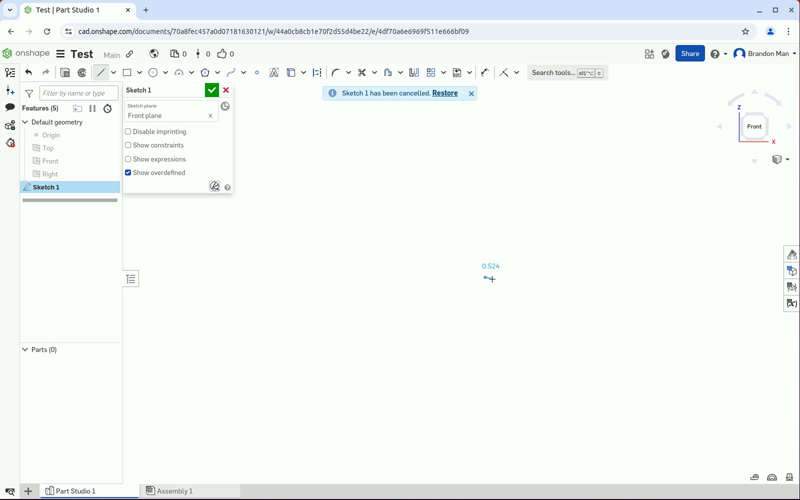
scroll(6)
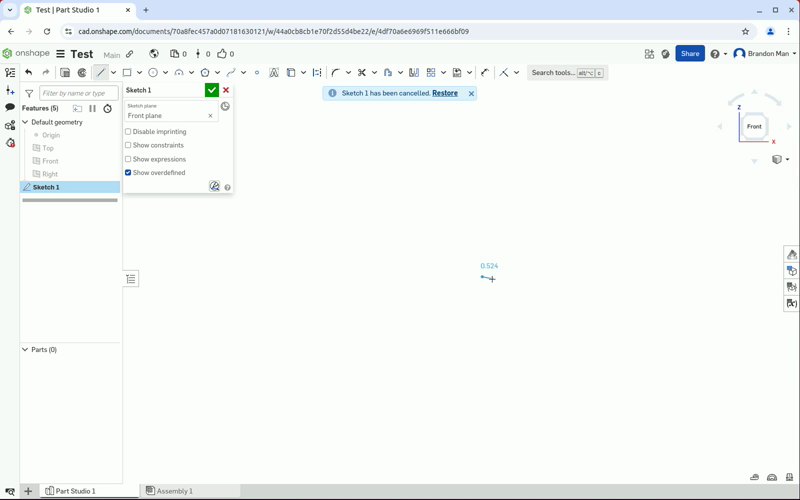
scroll(6)
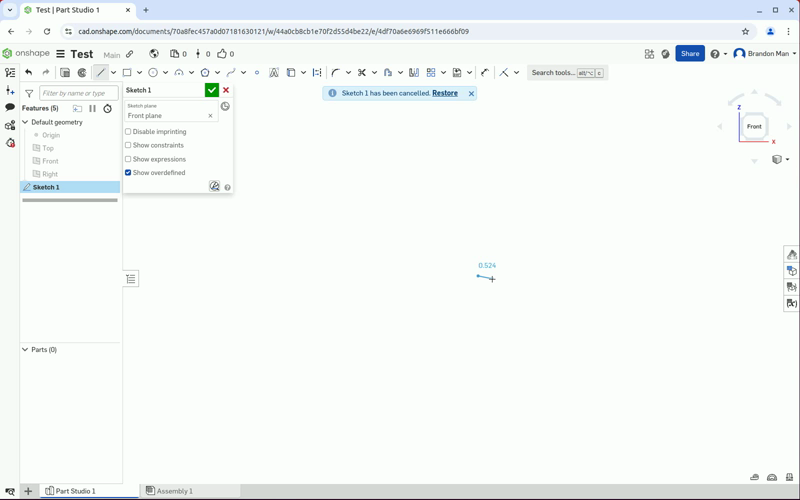
scroll(6)
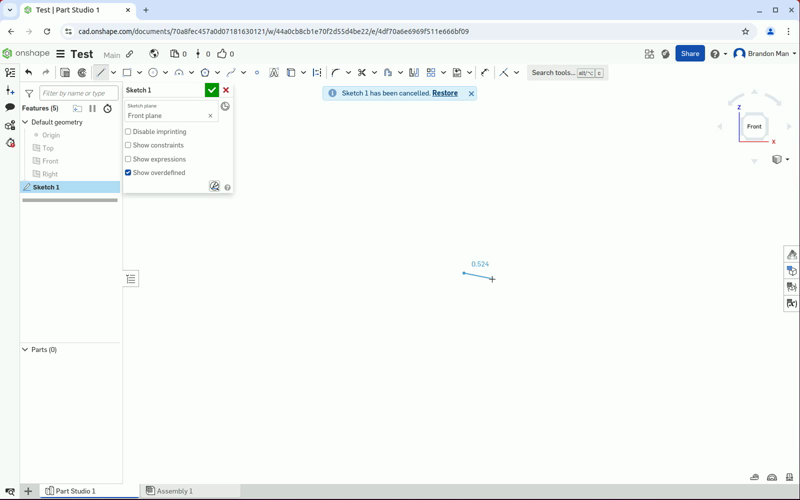
click(492, 278)
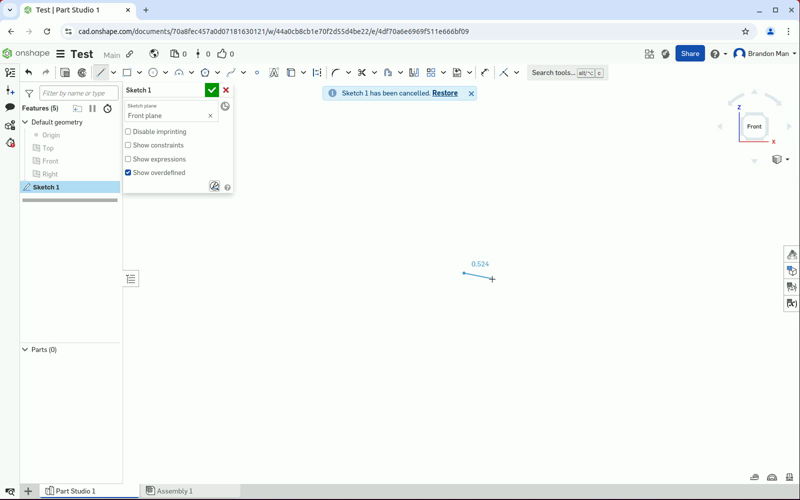
scroll(-6)
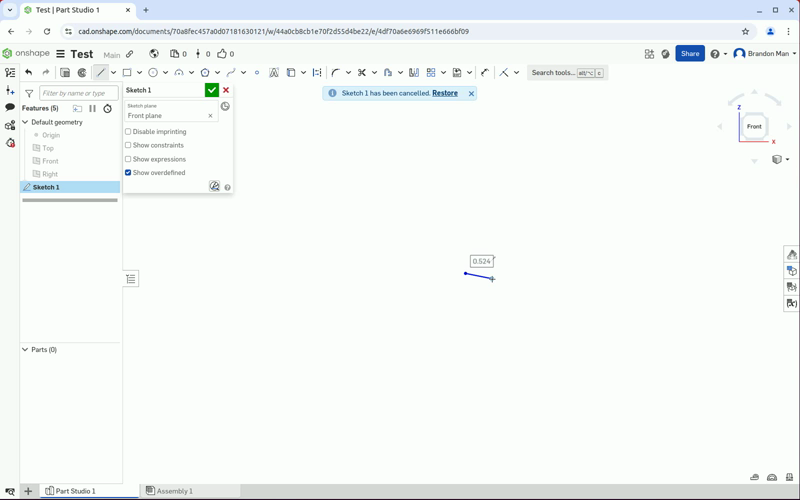
scroll(-6)
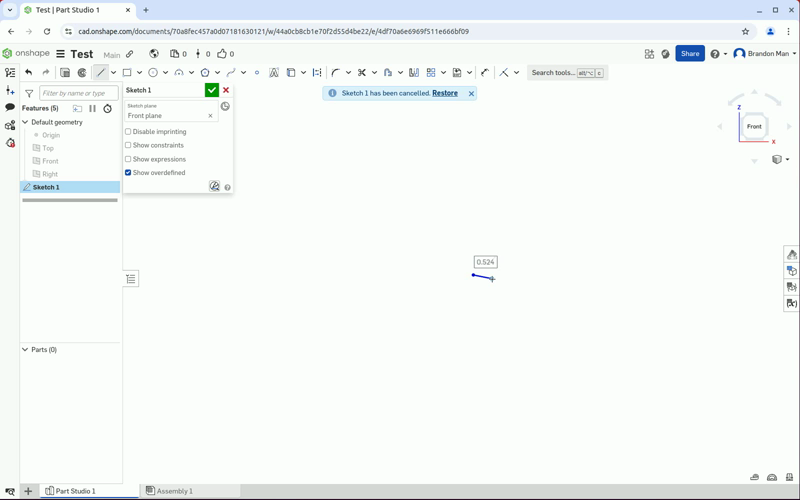
scroll(-6)
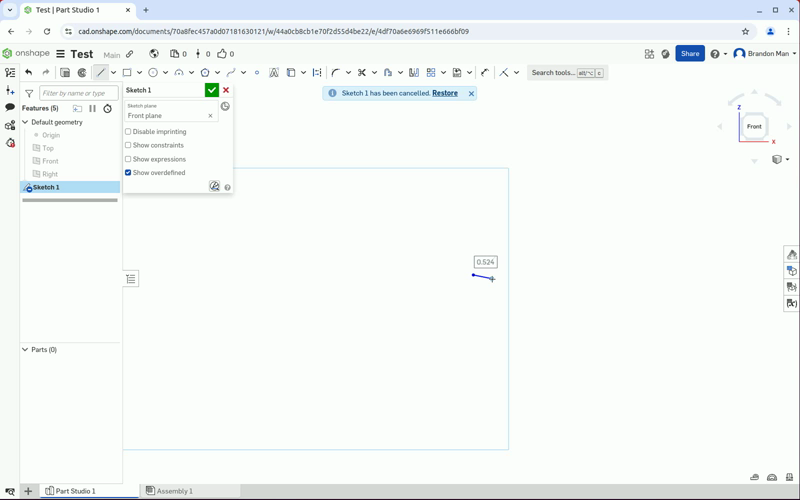
scroll(-6)
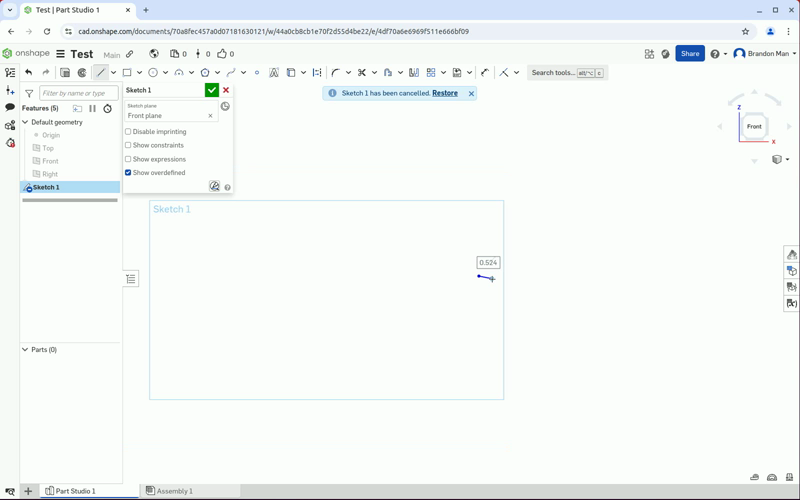
scroll(-6)
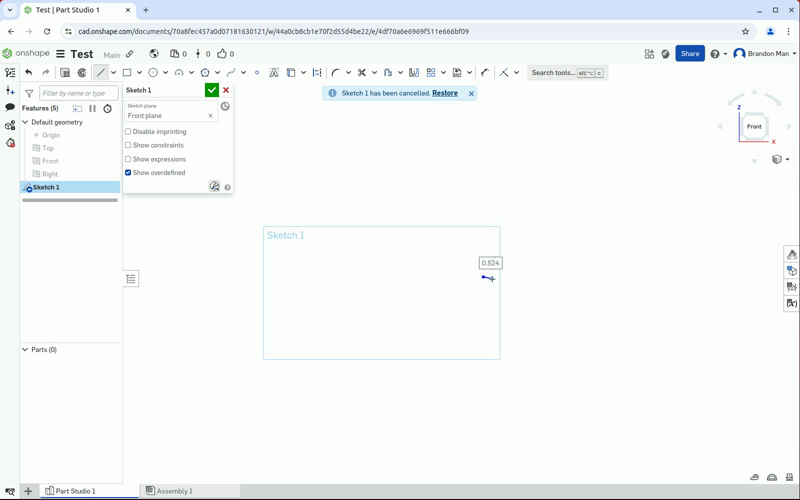
scroll(-6)
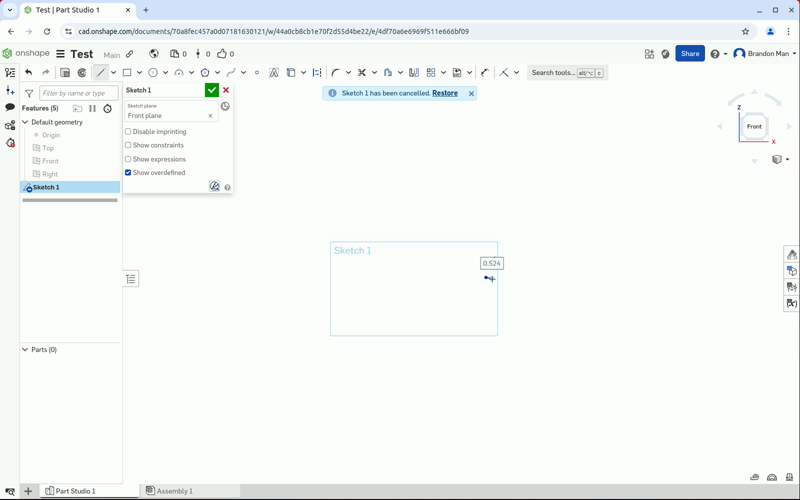
scroll(-6)
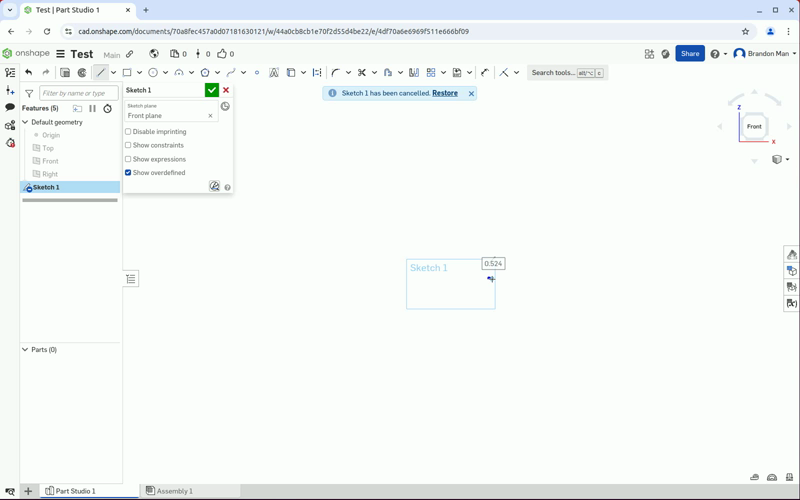
key_up(shift)
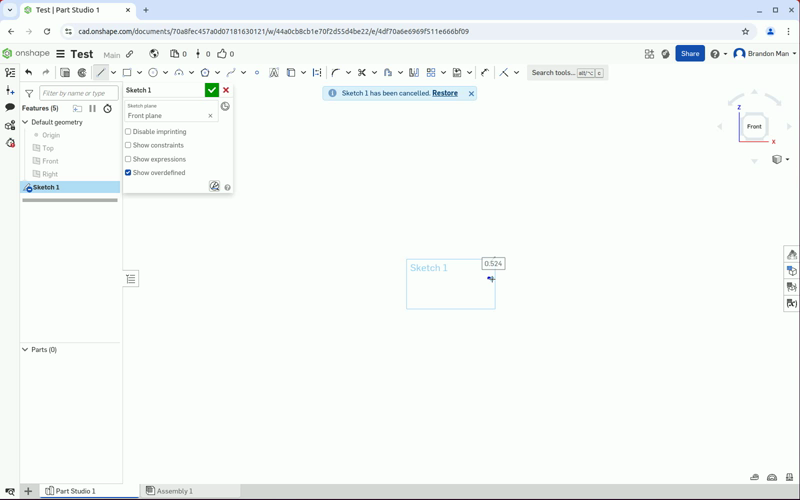
key(esc)
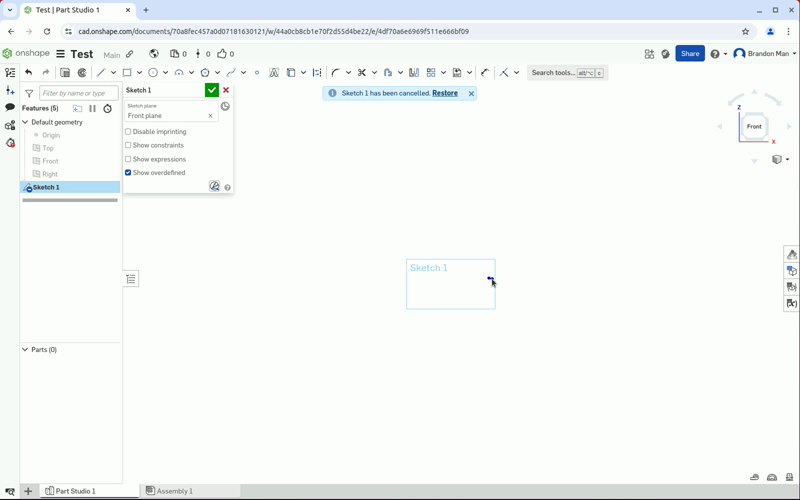
key(a)
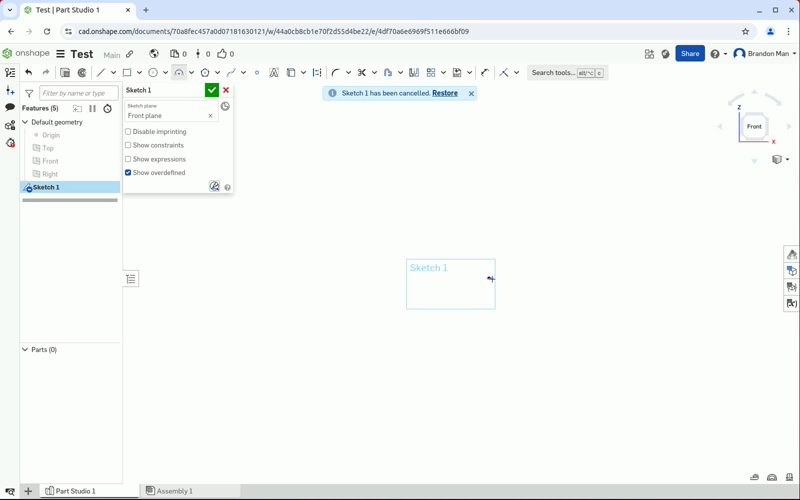
mouse_move(492, 278)
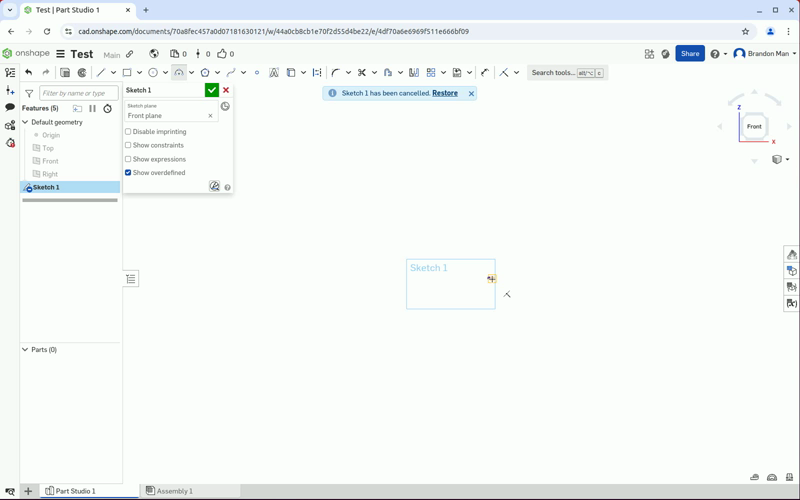
scroll(6)
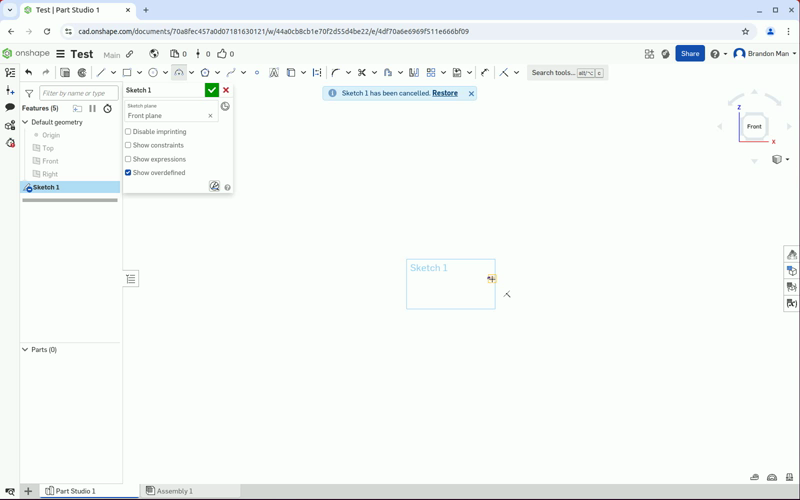
scroll(6)
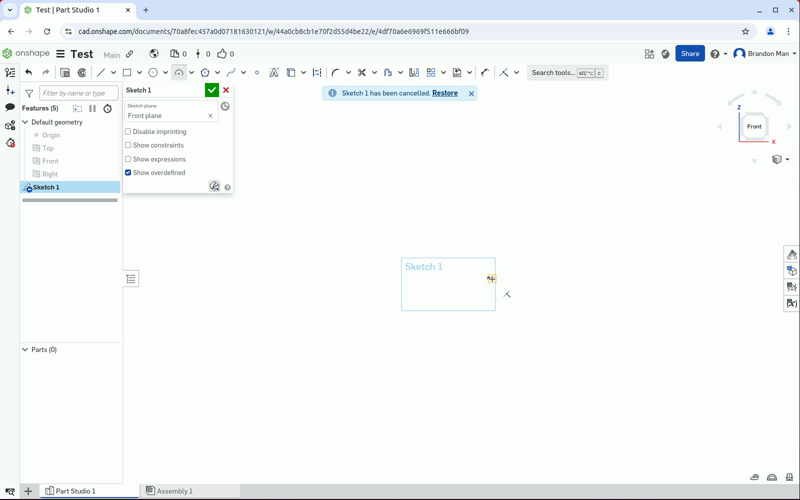
scroll(6)
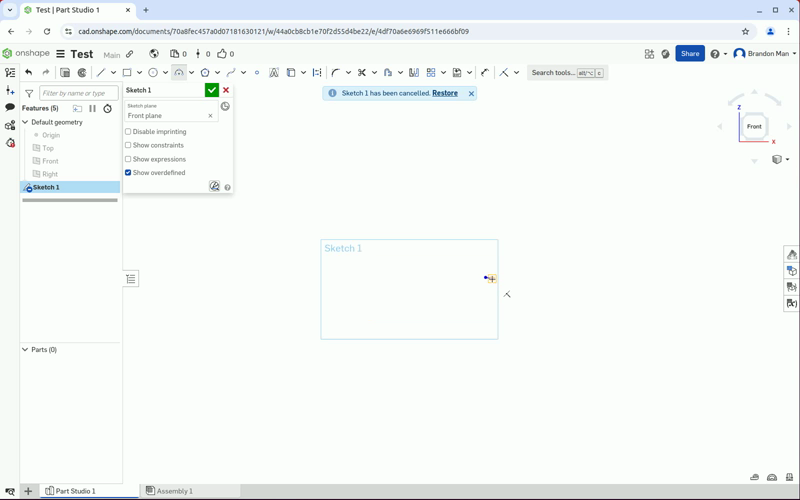
scroll(6)
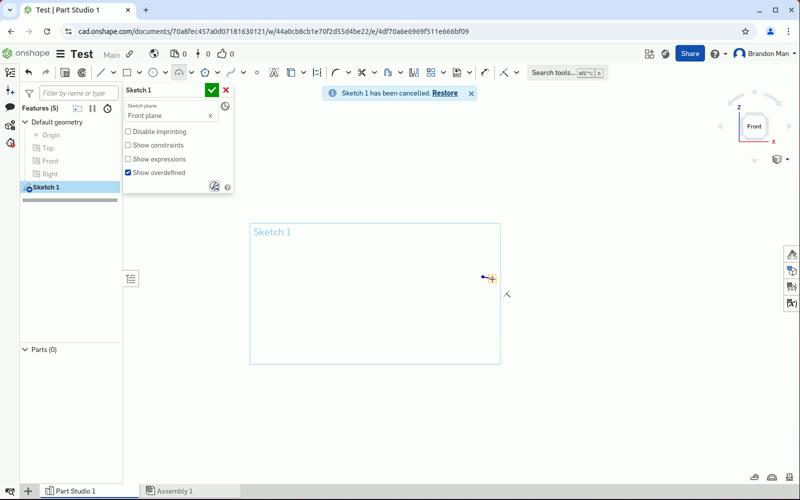
scroll(6)
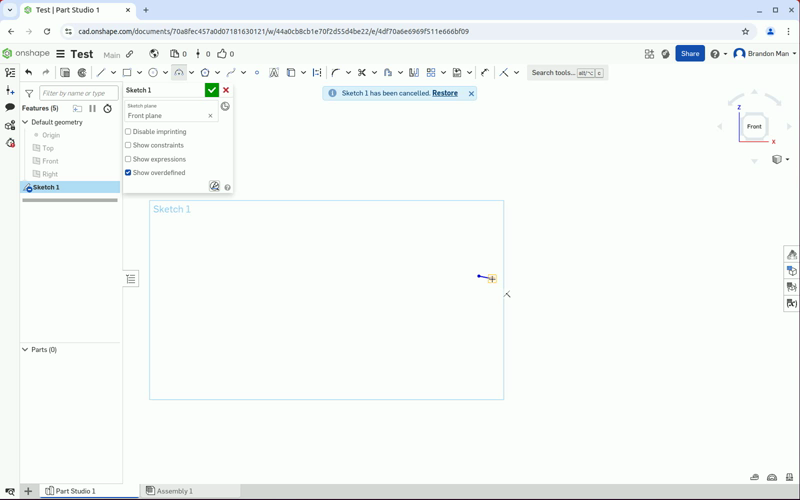
scroll(6)
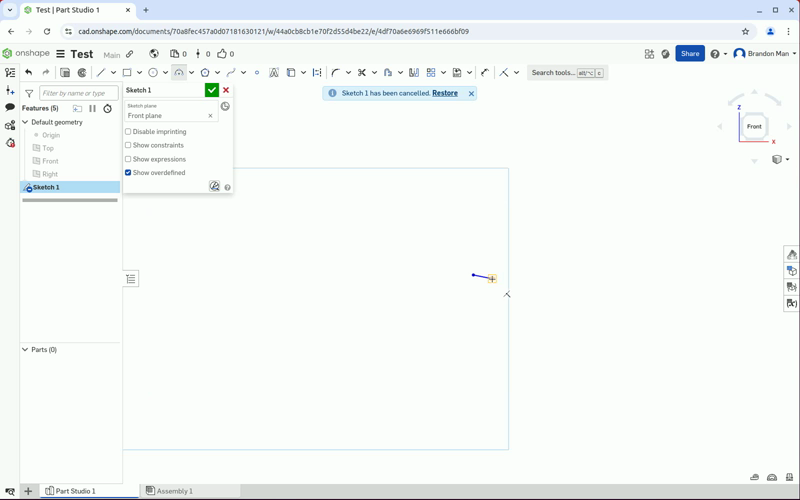
scroll(6)
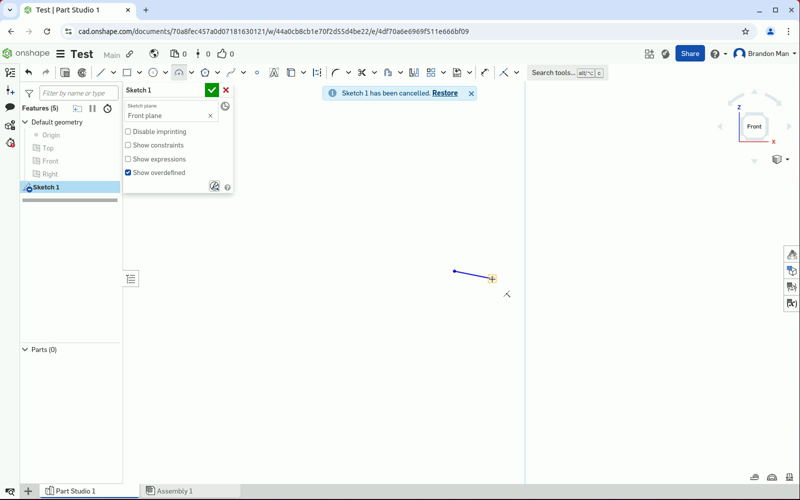
click(492, 278)
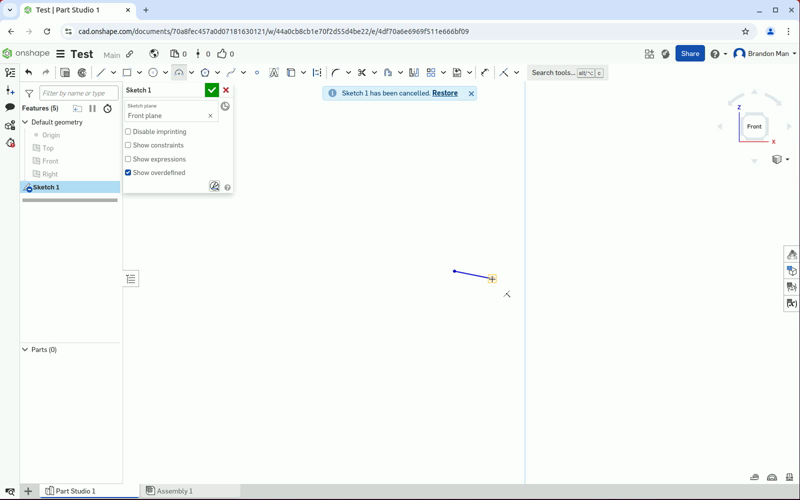
scroll(-6)
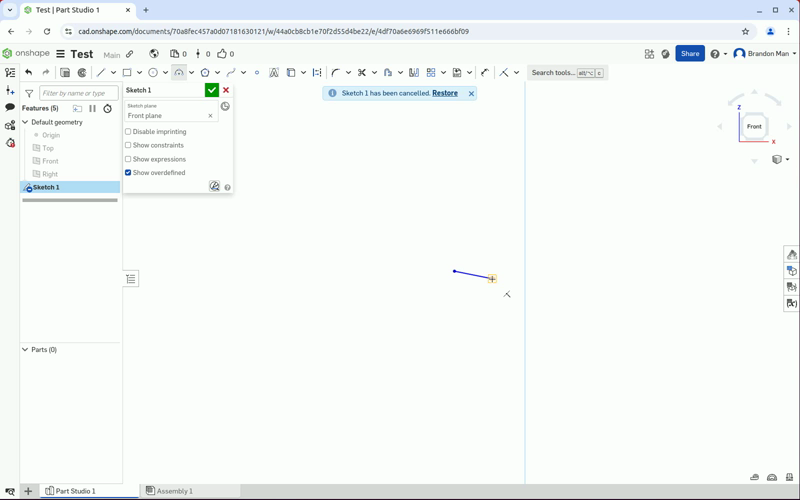
scroll(-6)
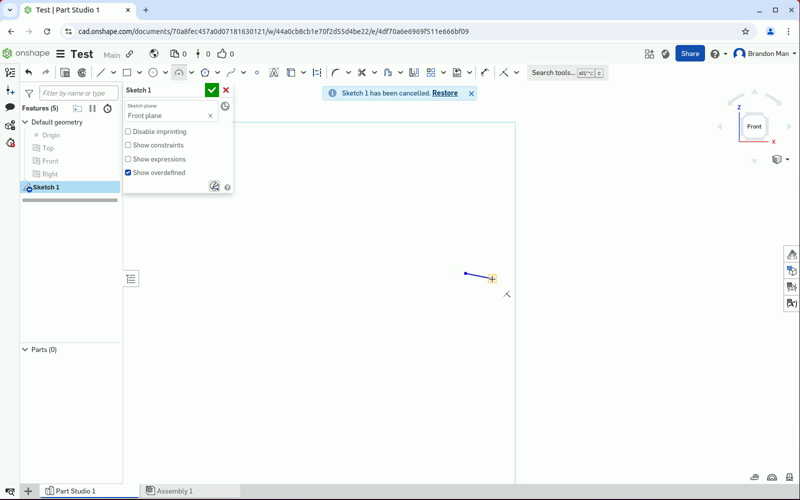
scroll(-6)
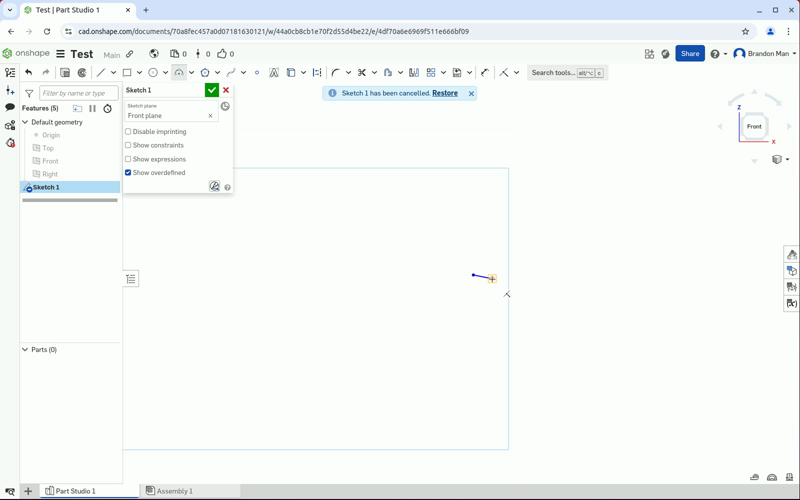
scroll(-6)
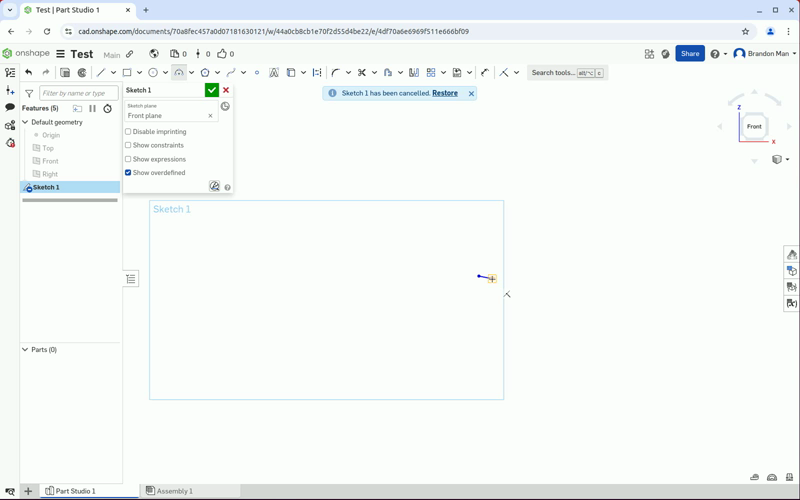
scroll(-6)
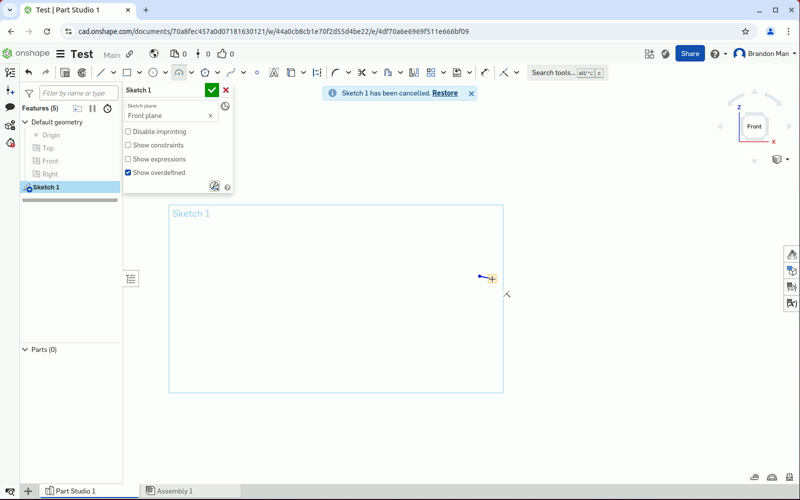
scroll(-6)
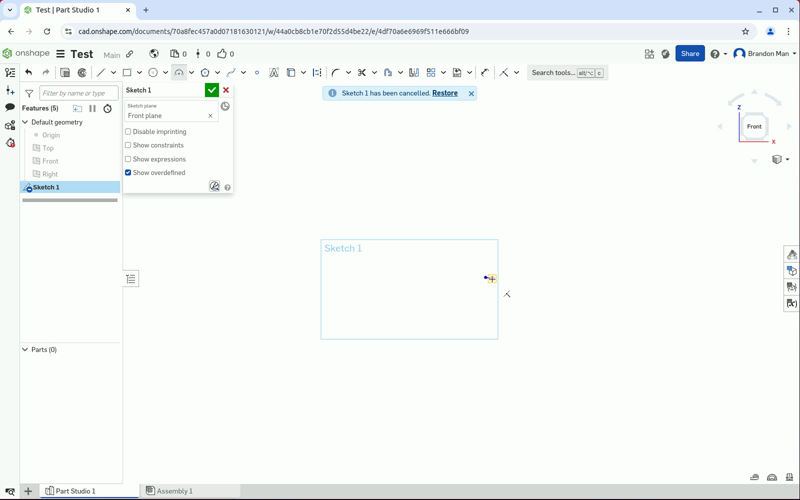
scroll(-6)
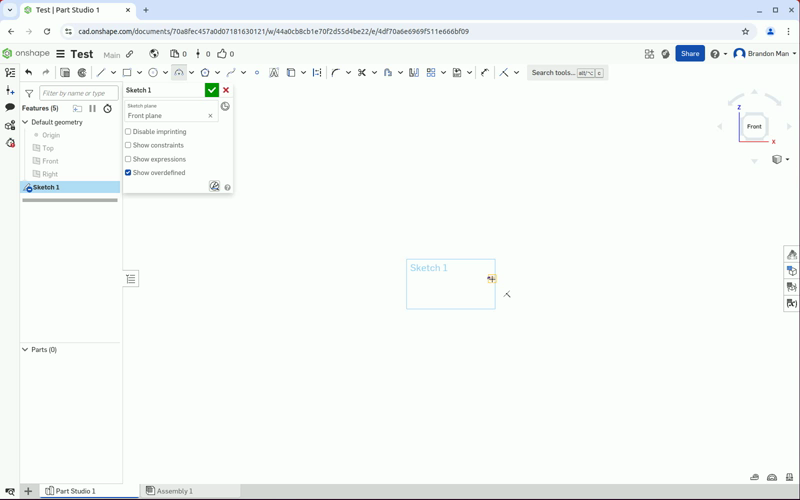
mouse_move(489, 278)
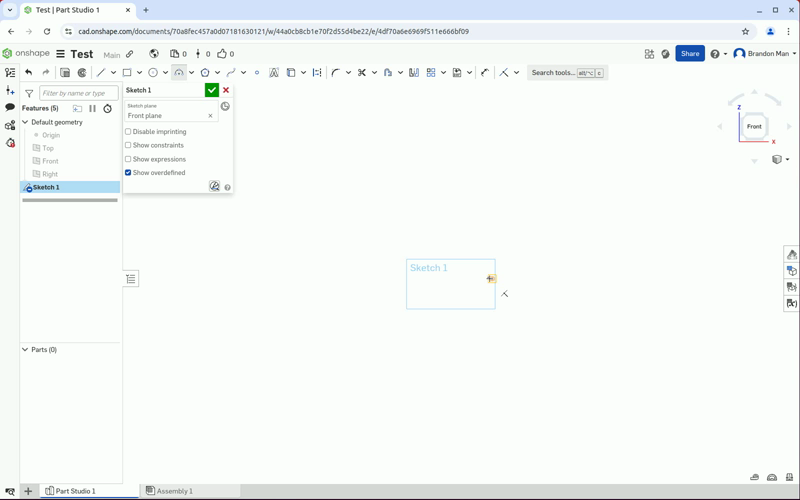
scroll(6)
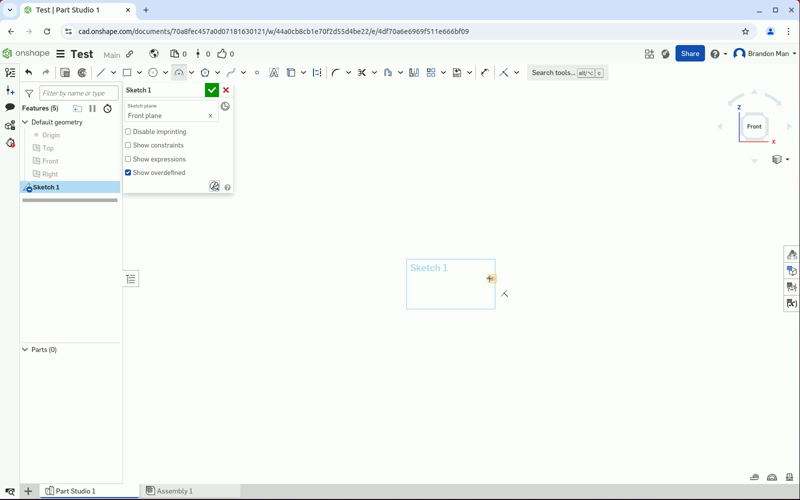
scroll(6)
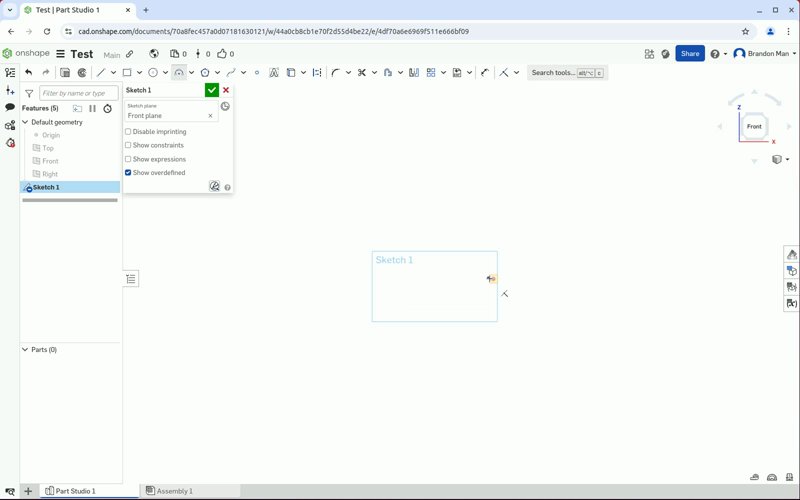
scroll(6)
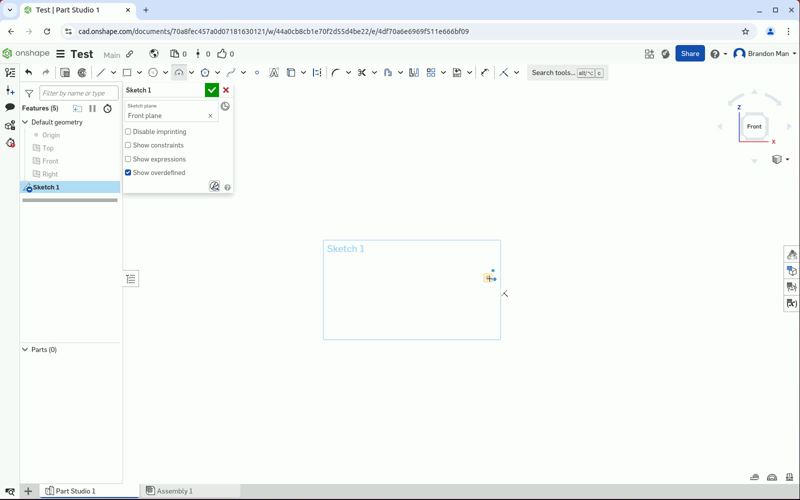
scroll(6)
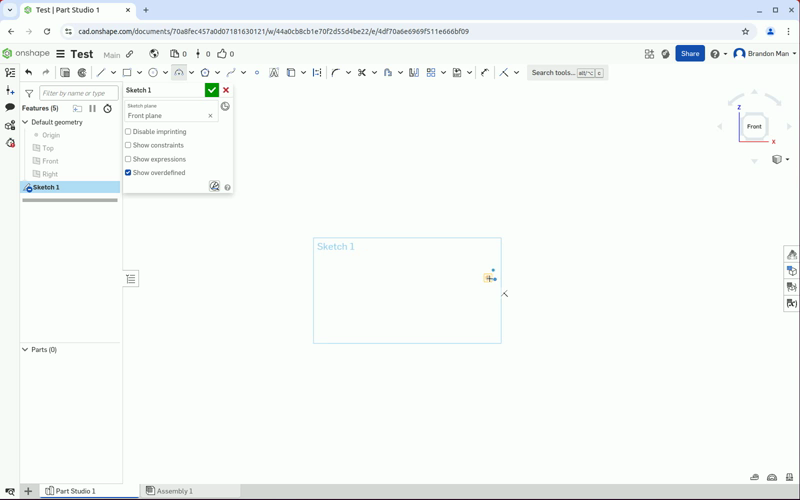
scroll(6)
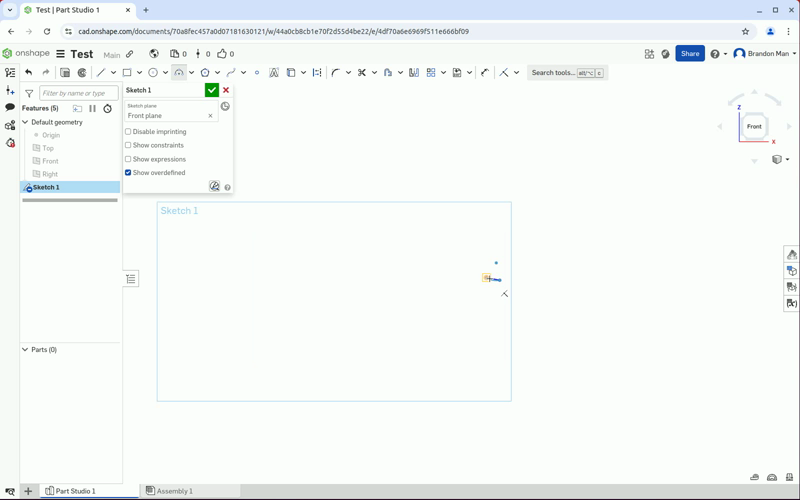
scroll(6)
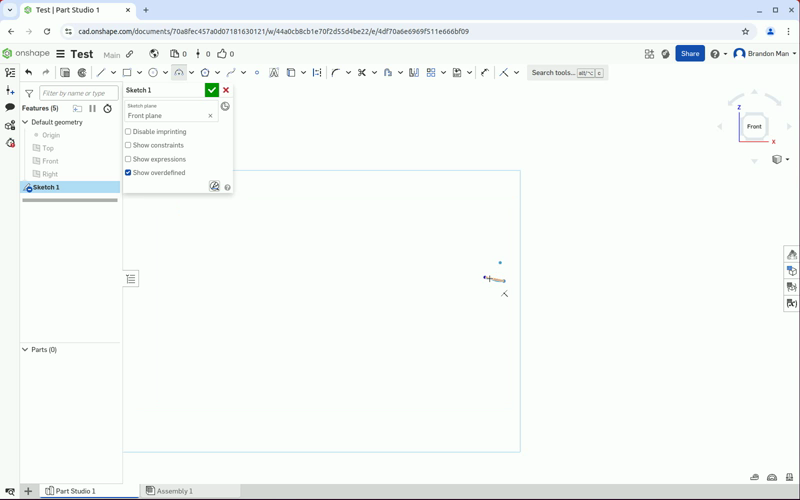
scroll(6)
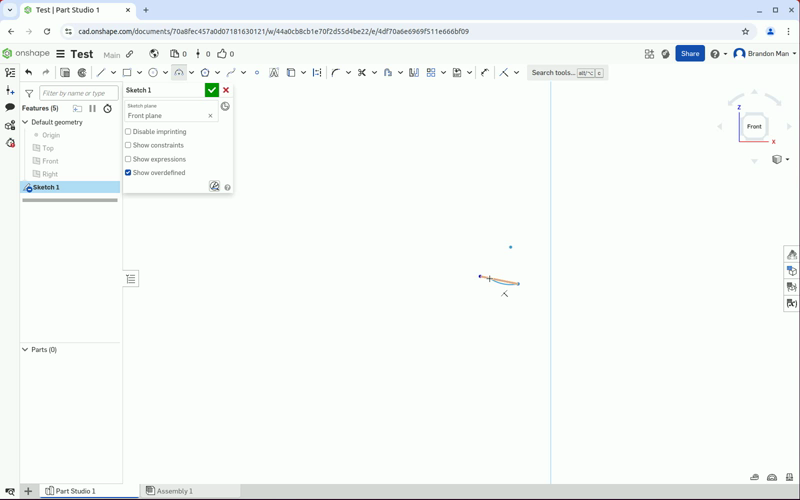
click(489, 278)
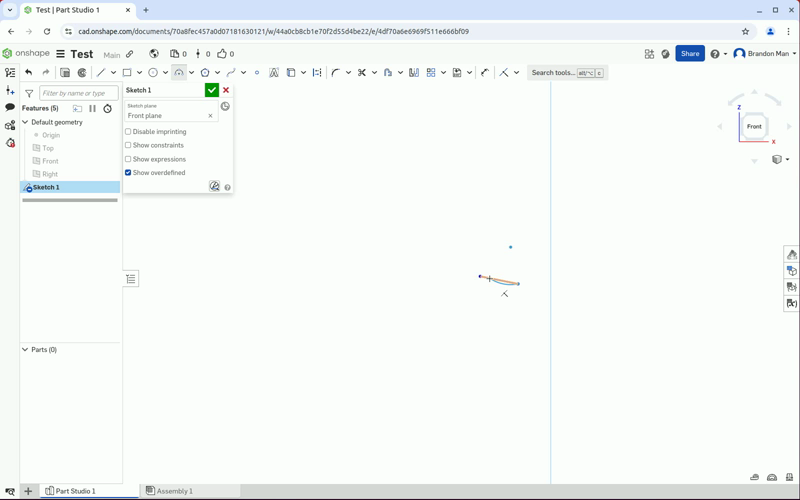
scroll(-6)
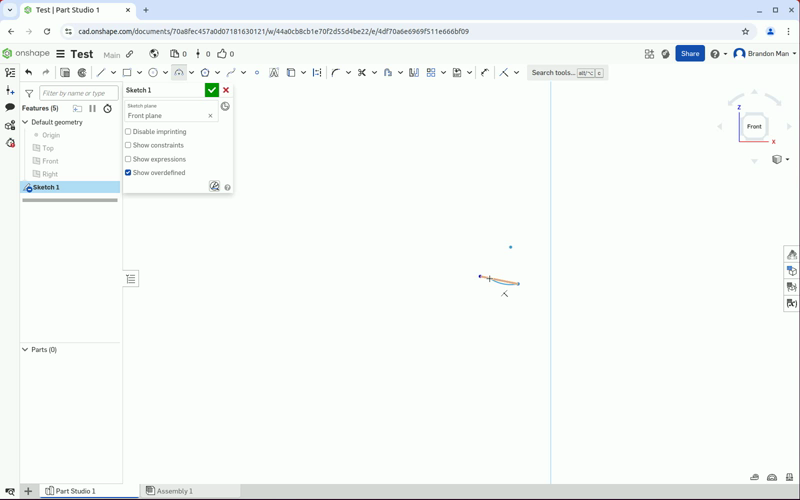
scroll(-6)
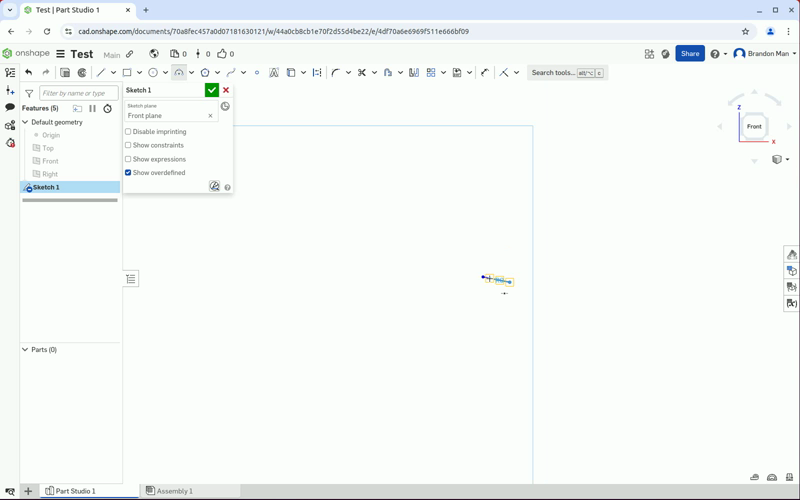
scroll(-6)
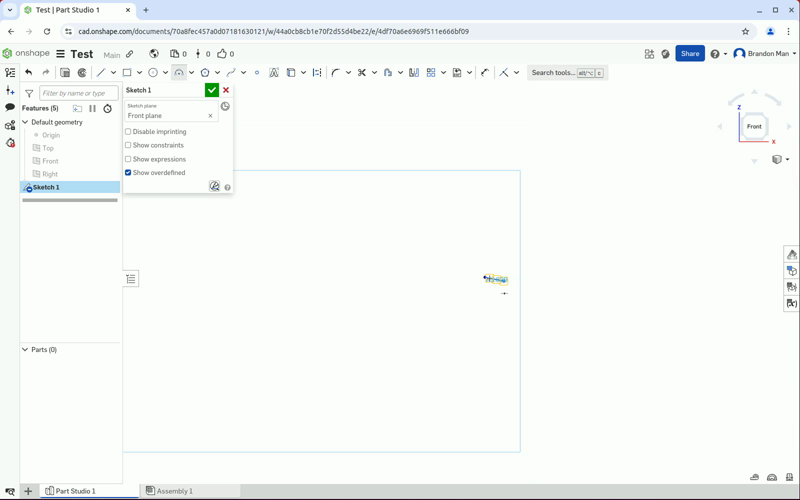
scroll(-6)
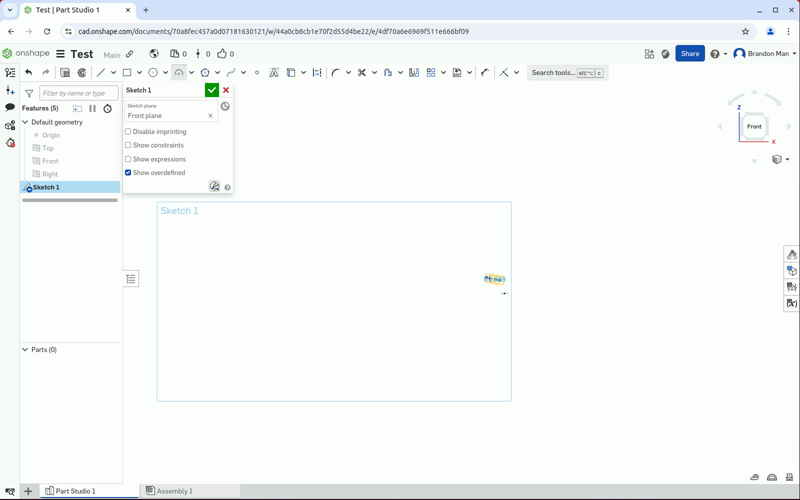
scroll(-6)
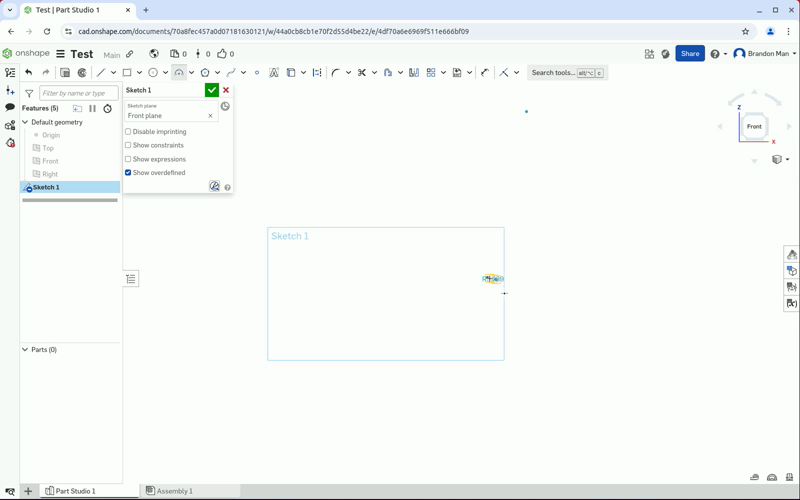
scroll(-6)
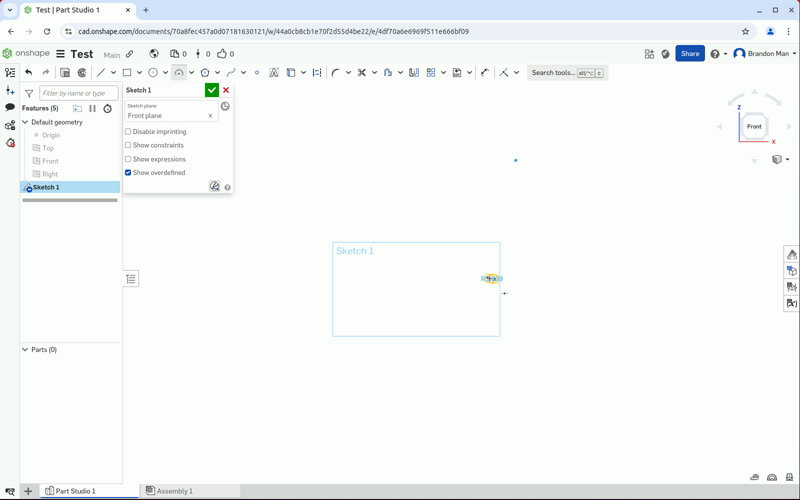
scroll(-6)
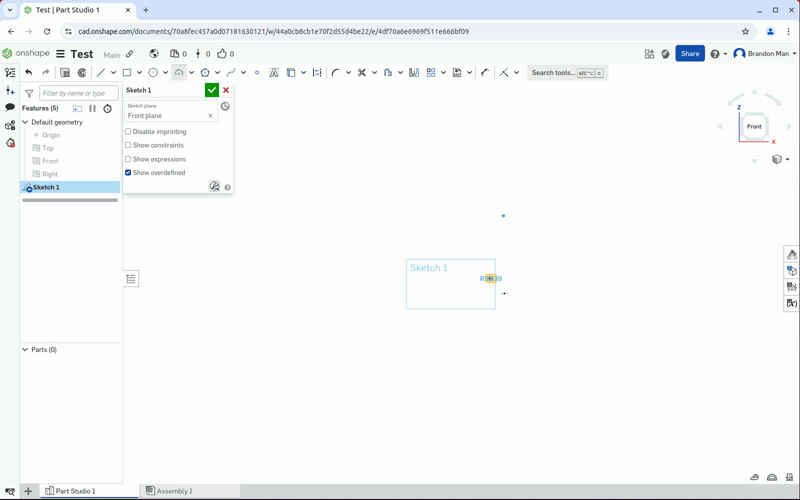
key_down(shift)
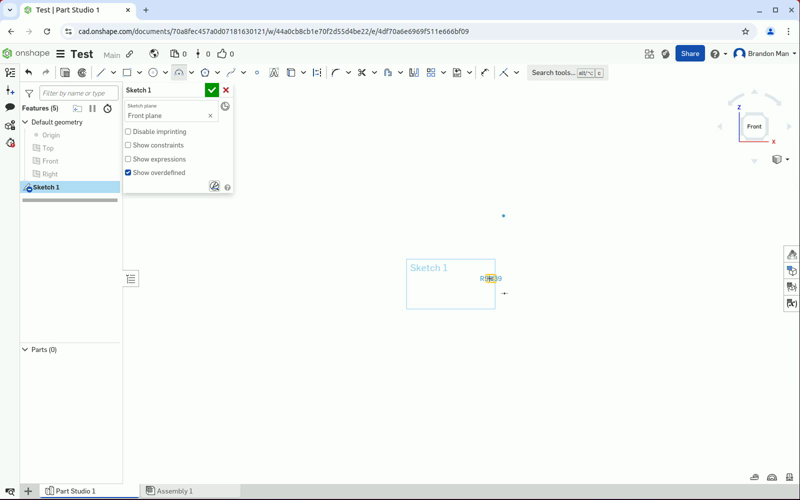
mouse_move(491, 278)
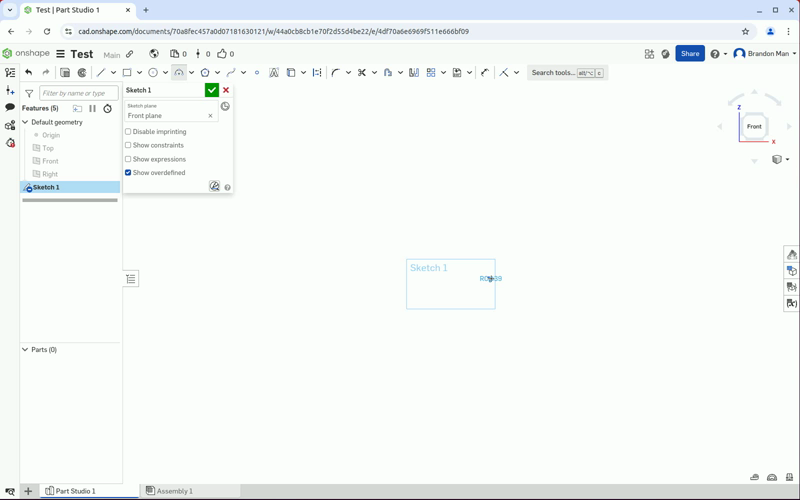
scroll(6)
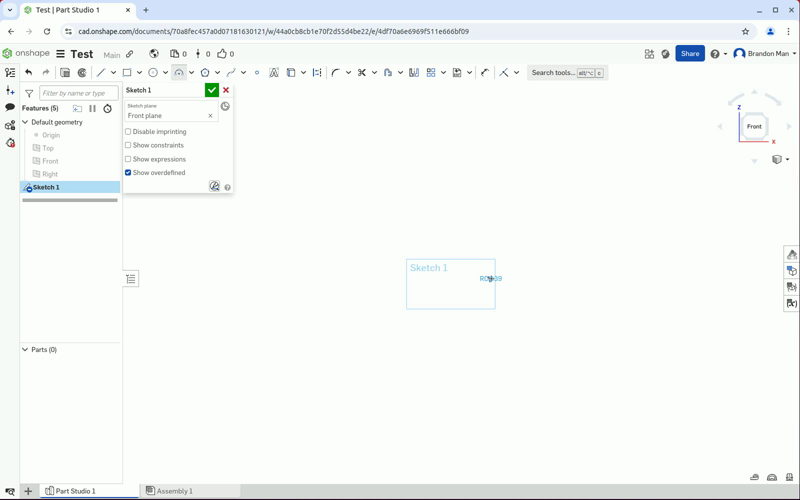
scroll(6)
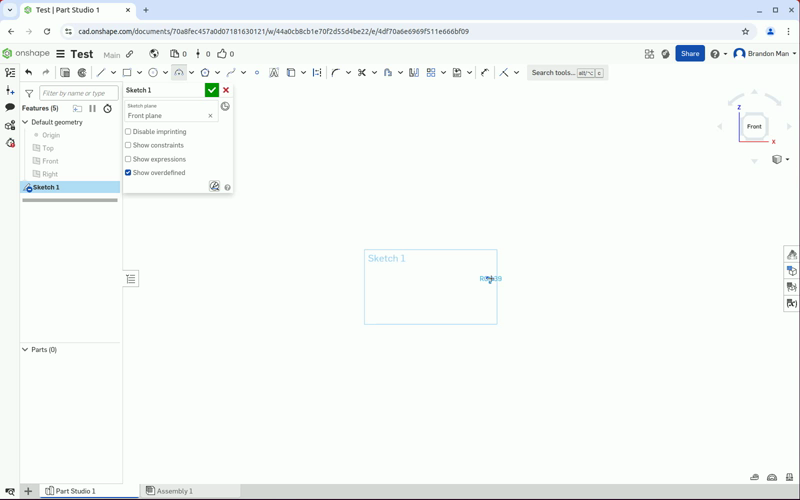
scroll(6)
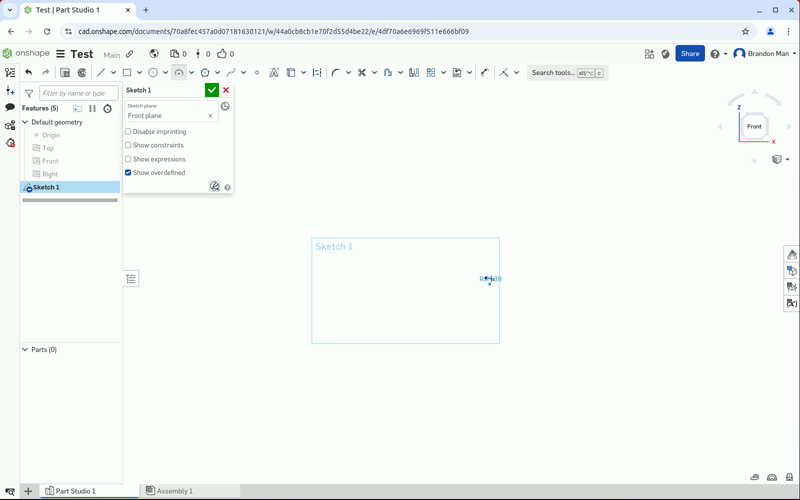
scroll(6)
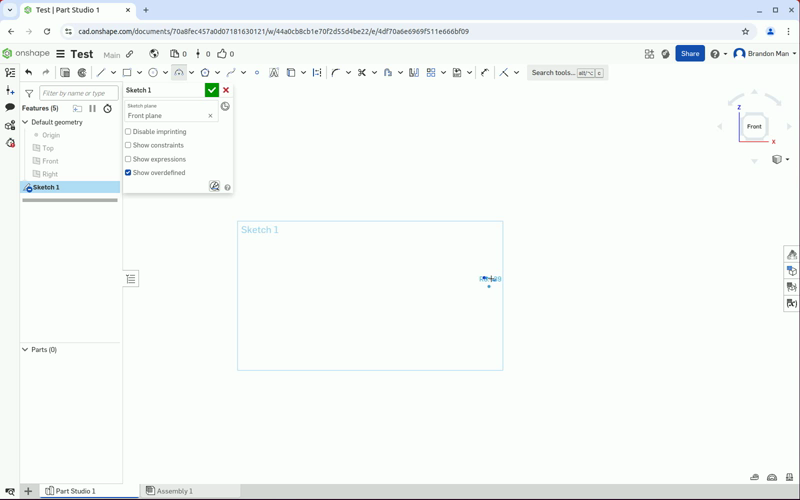
scroll(6)
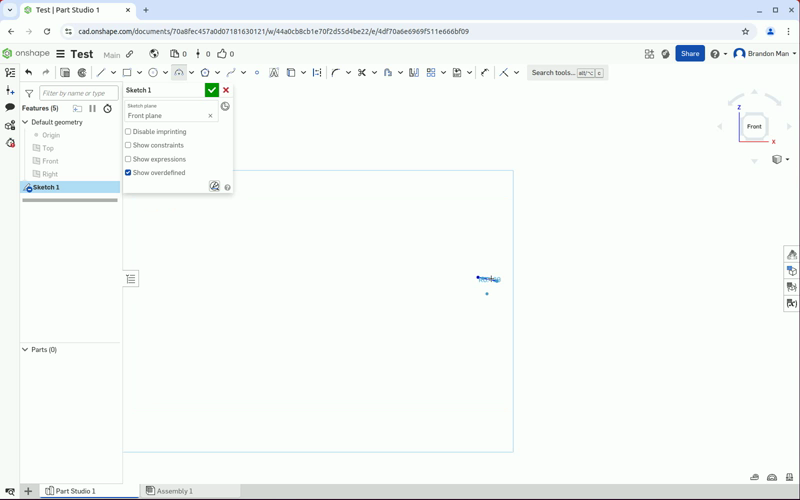
scroll(6)
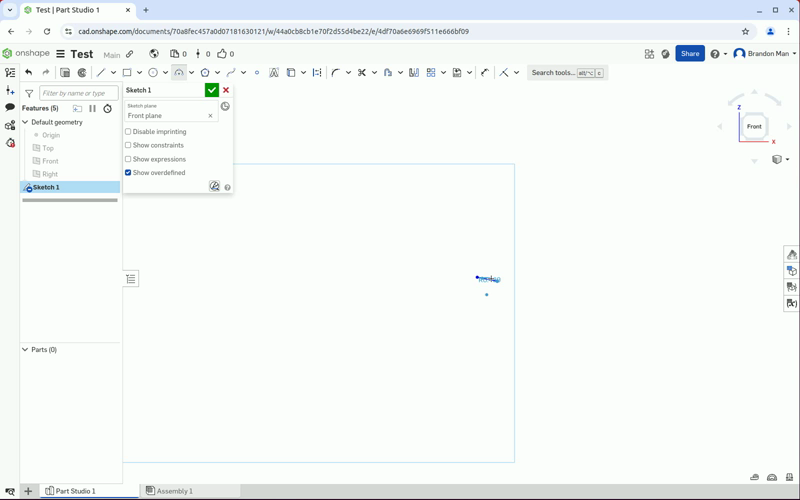
scroll(6)
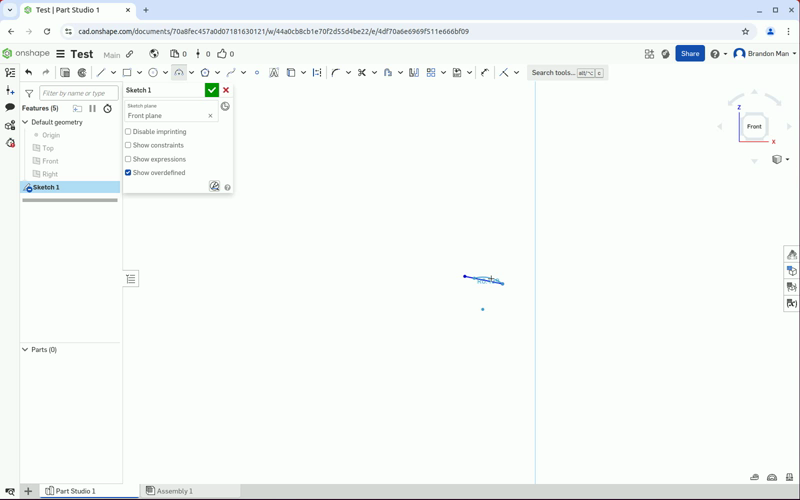
click(491, 278)
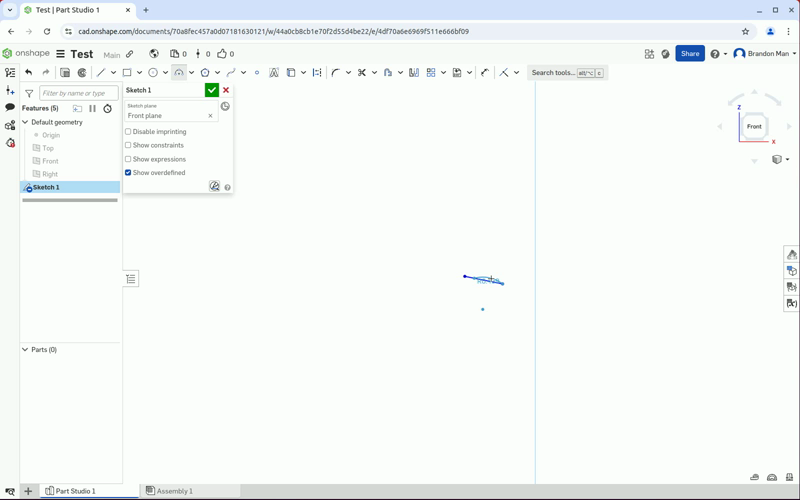
scroll(-6)
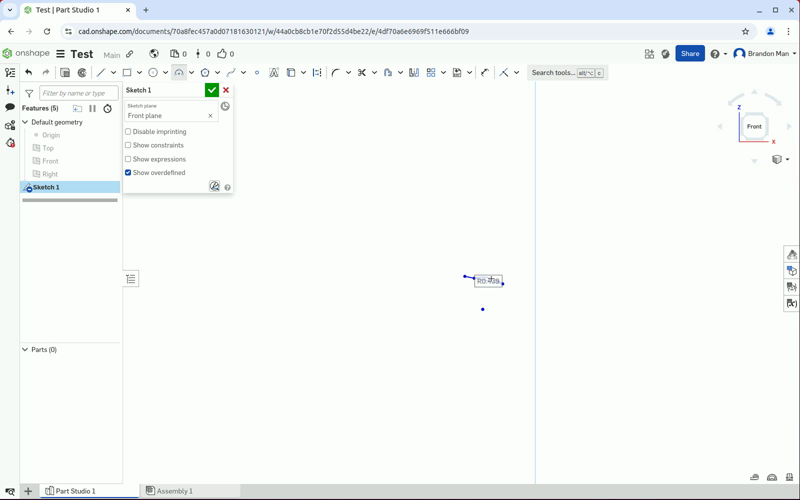
scroll(-6)
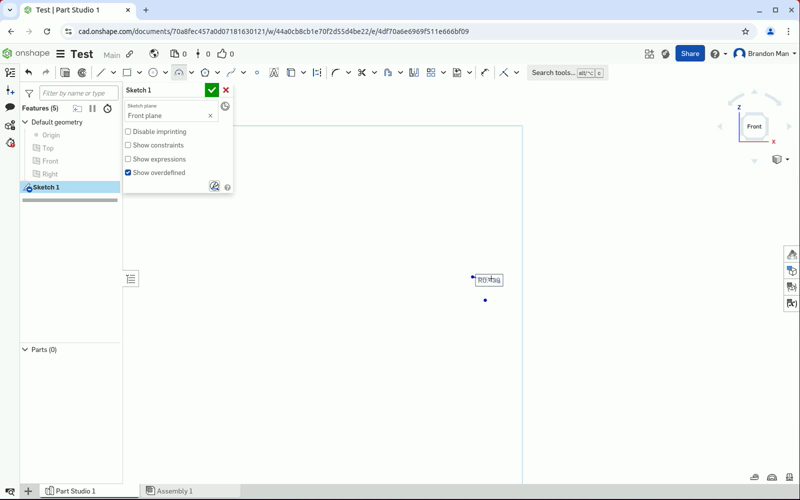
scroll(-6)
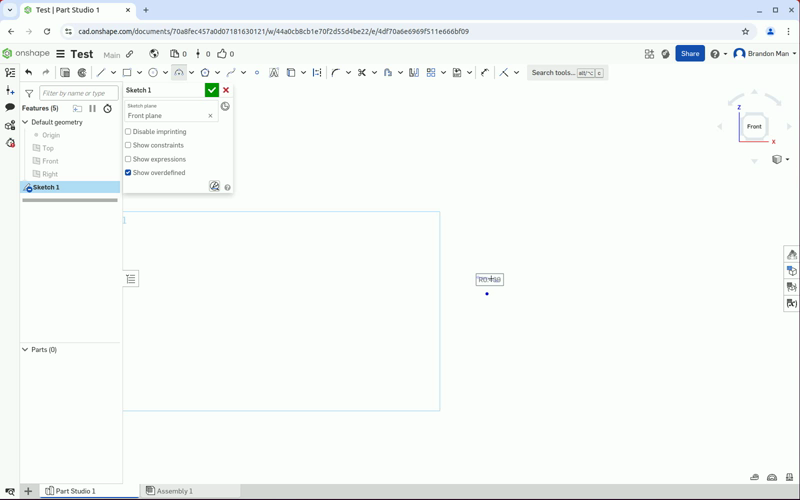
scroll(-6)
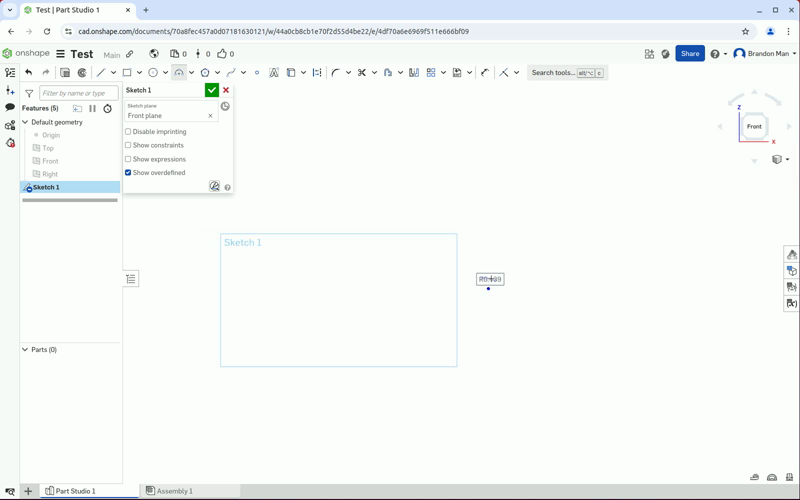
scroll(-6)
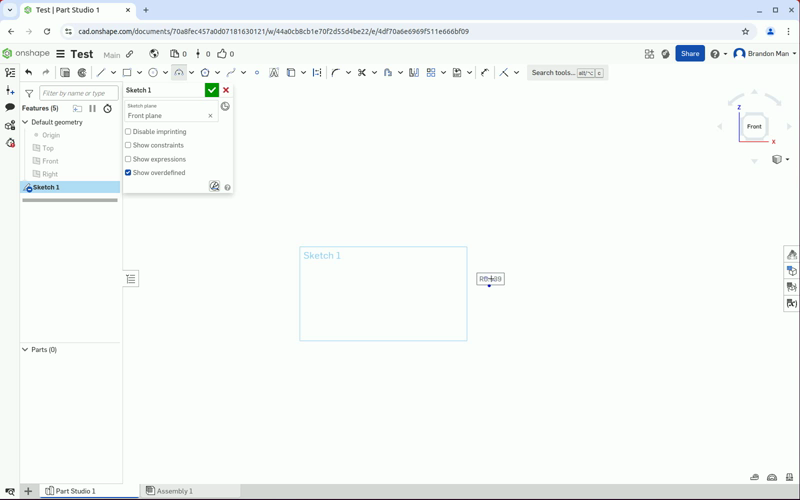
scroll(-6)
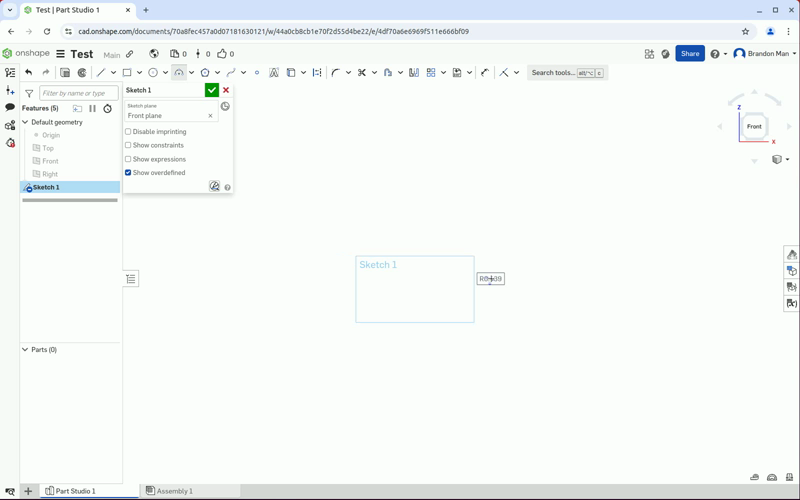
scroll(-6)
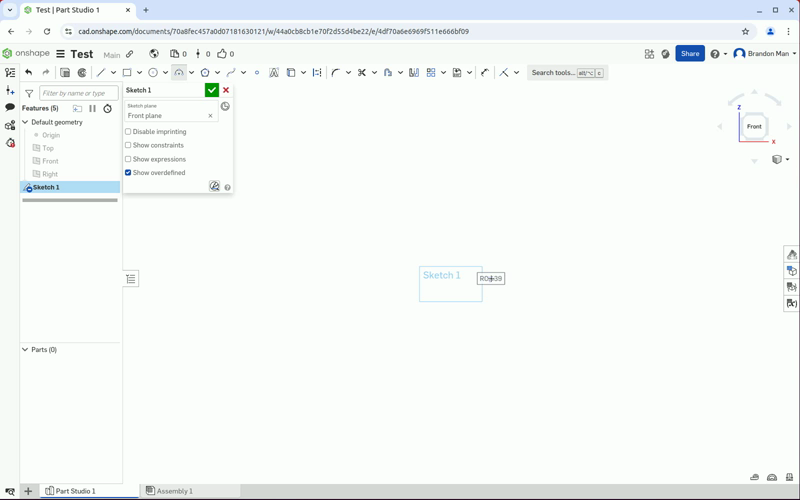
key_up(shift)
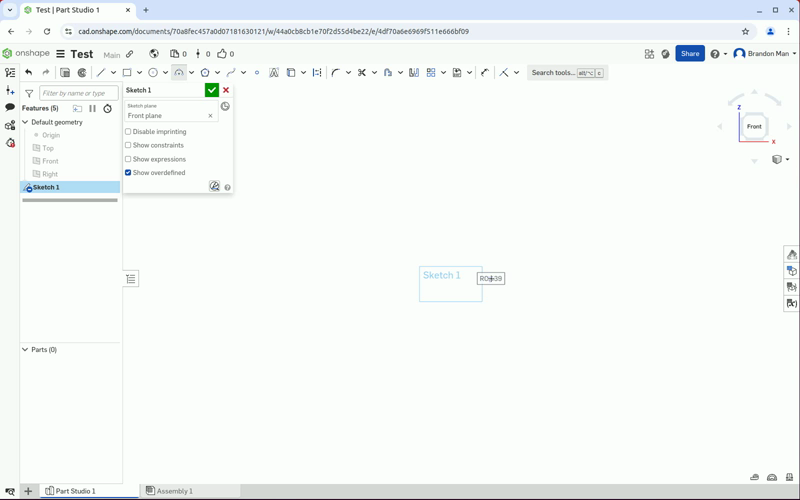
key(esc)
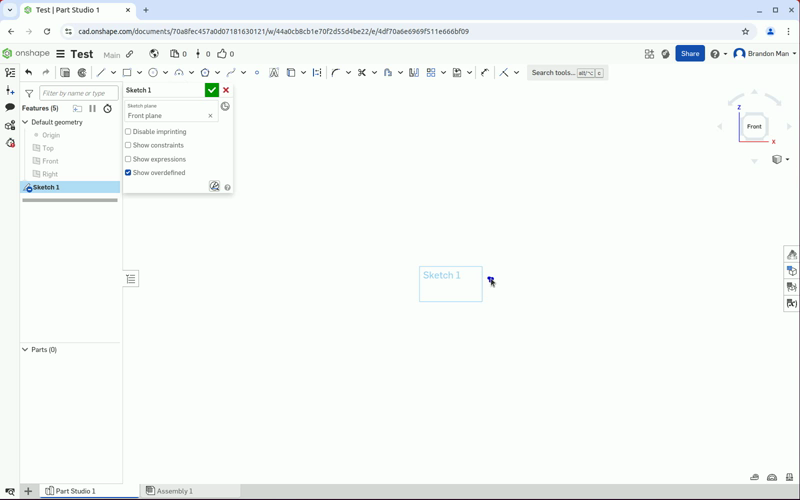
mouse_move(492, 278)
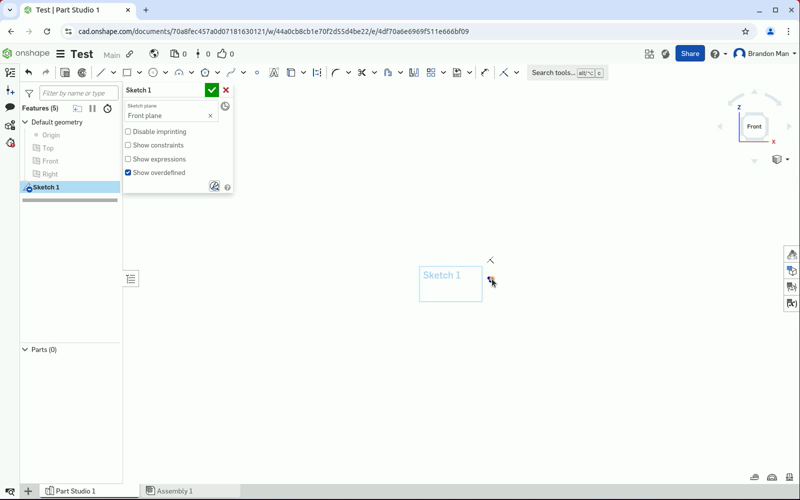
scroll(6)
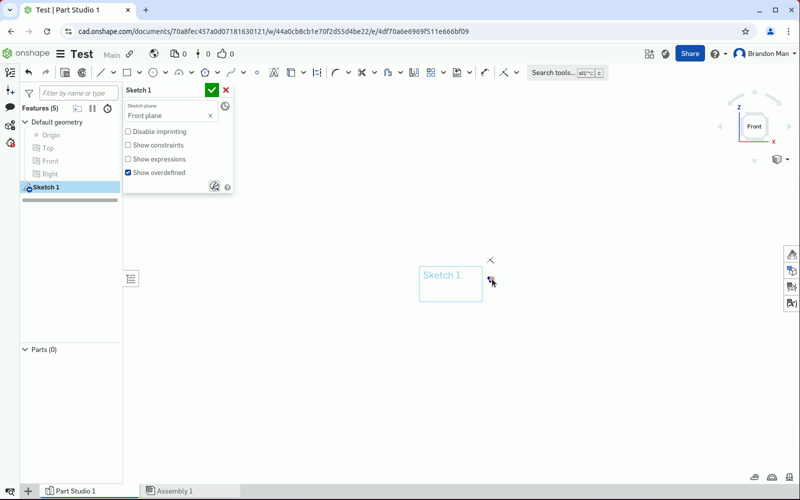
scroll(6)
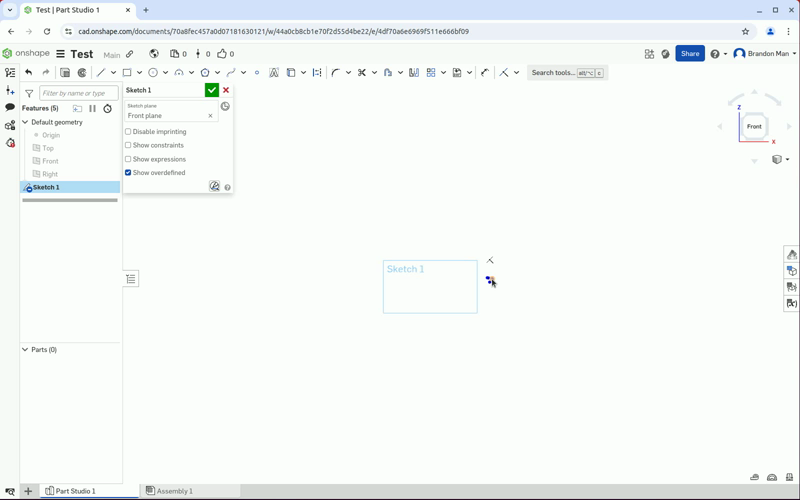
scroll(6)
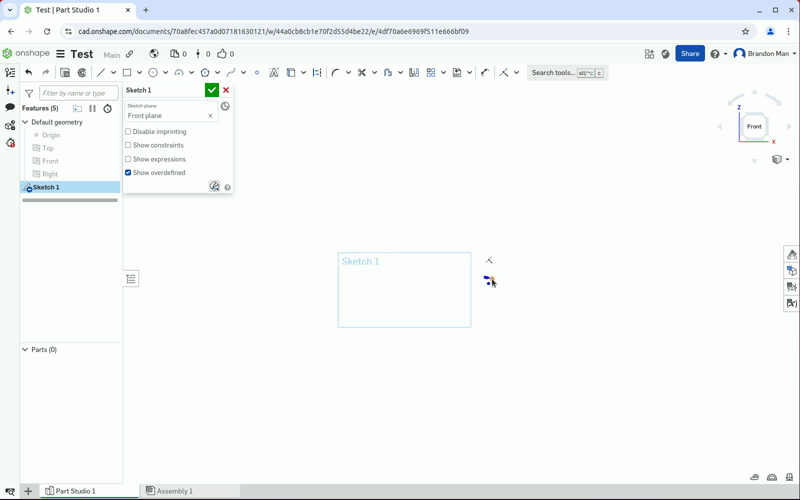
scroll(6)
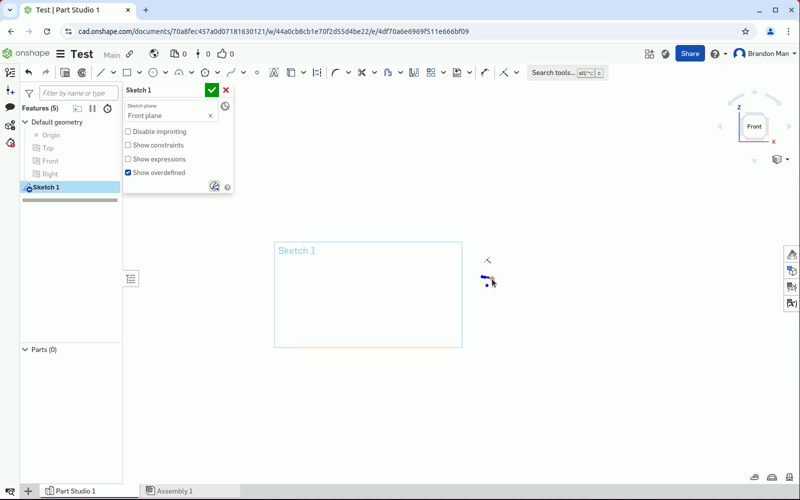
scroll(6)
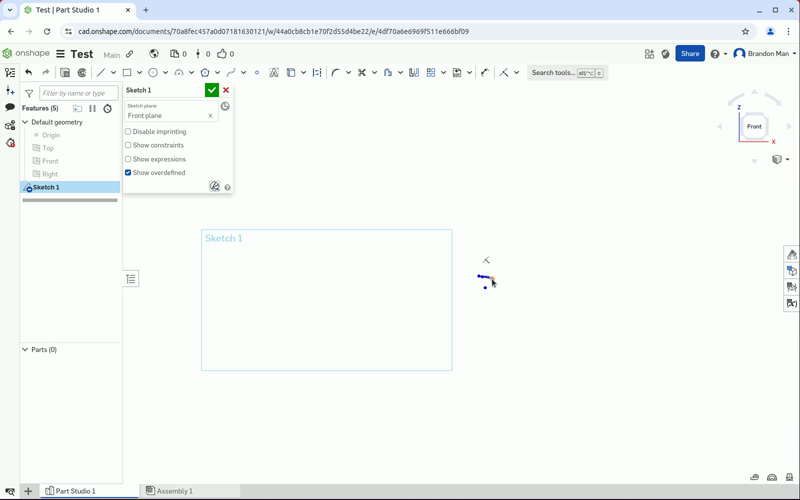
scroll(6)
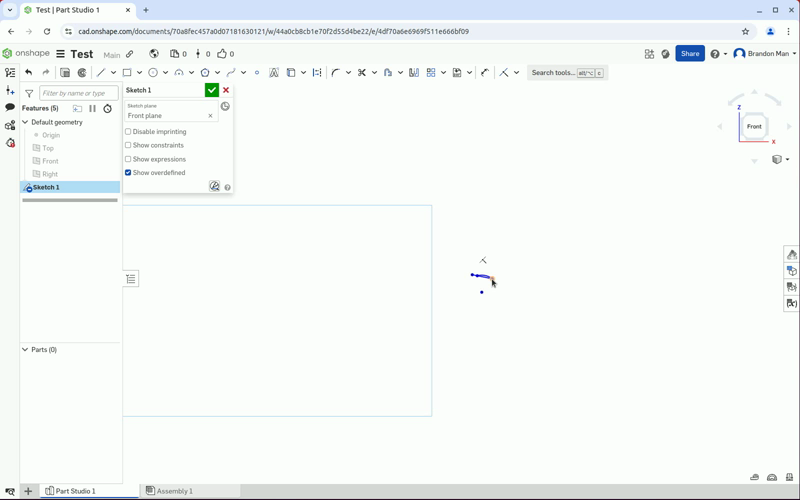
scroll(6)
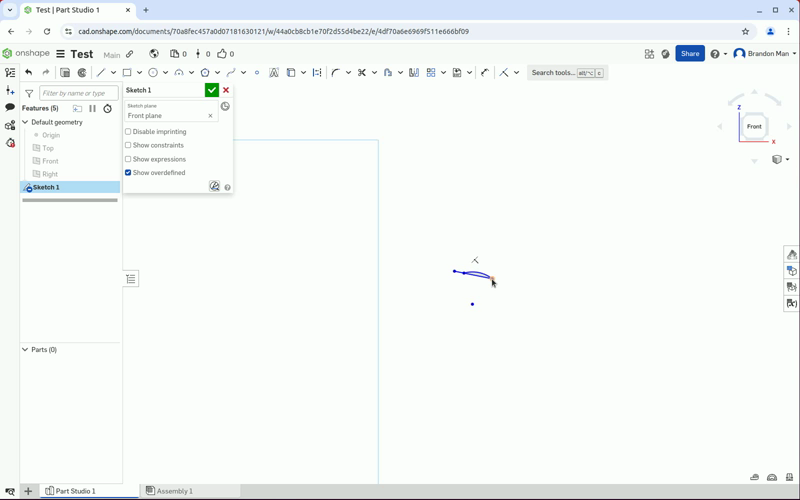
click(492, 278)
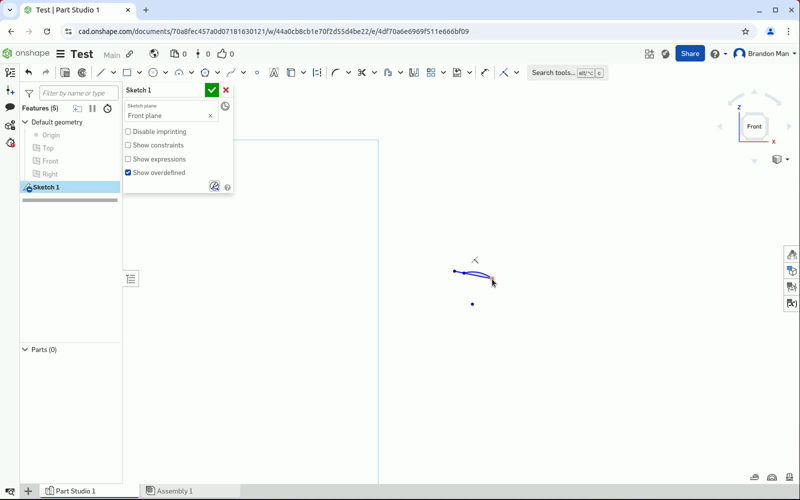
scroll(-6)
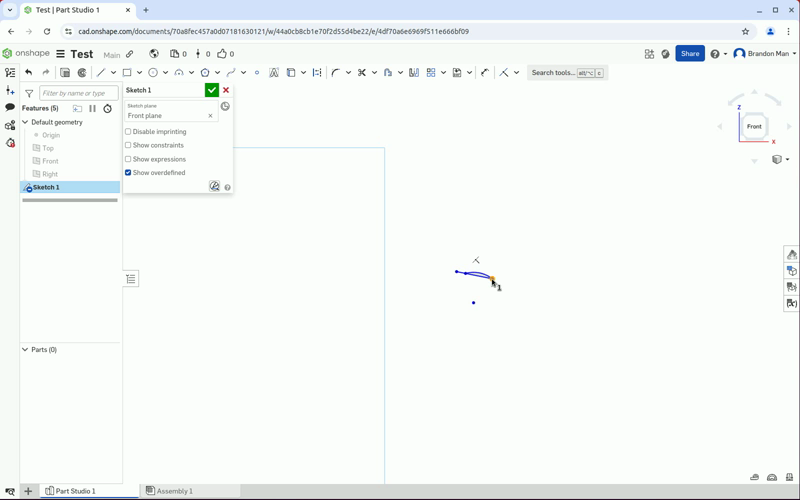
scroll(-6)
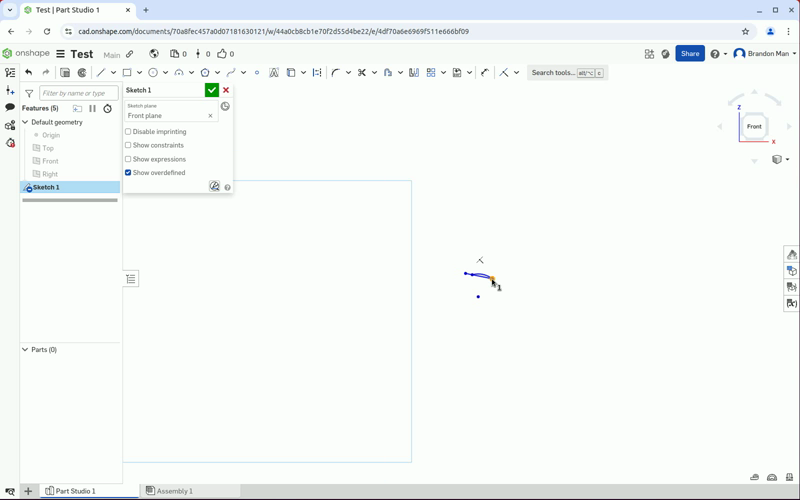
scroll(-6)
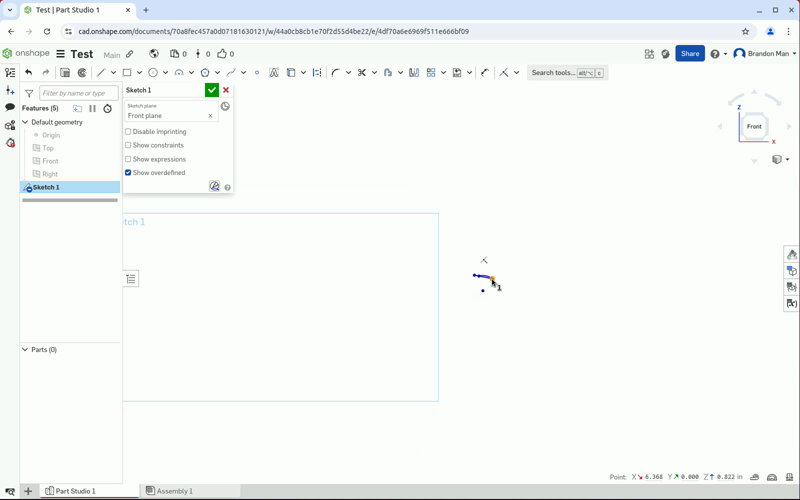
scroll(-6)
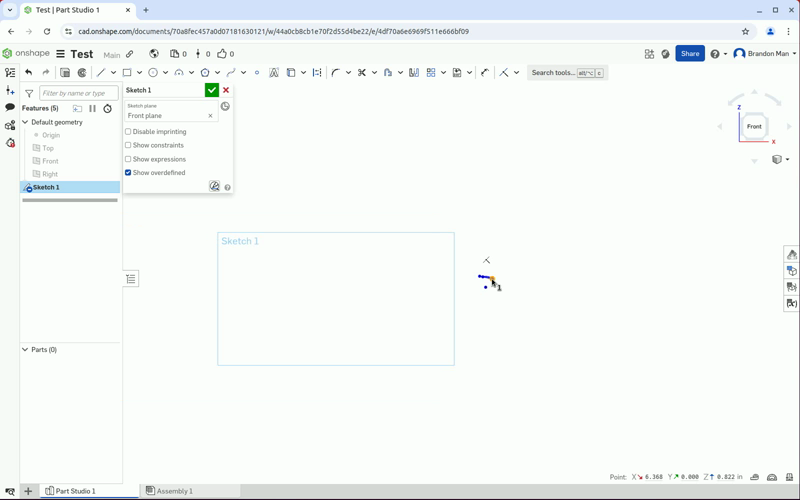
scroll(-6)
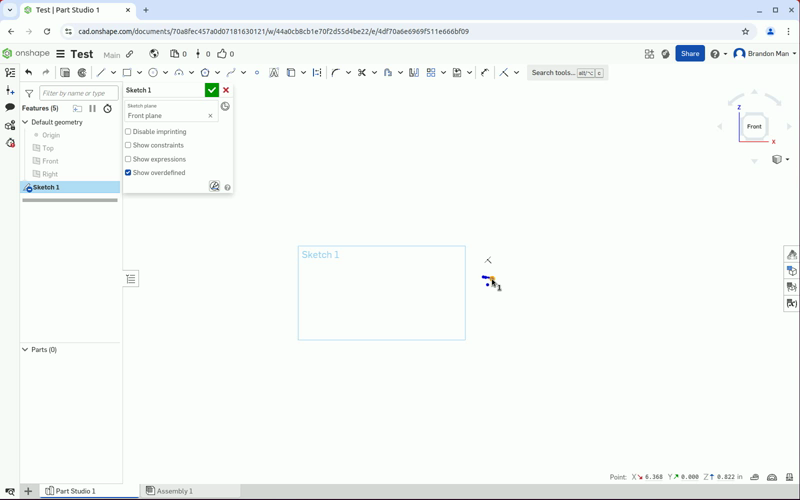
scroll(-6)
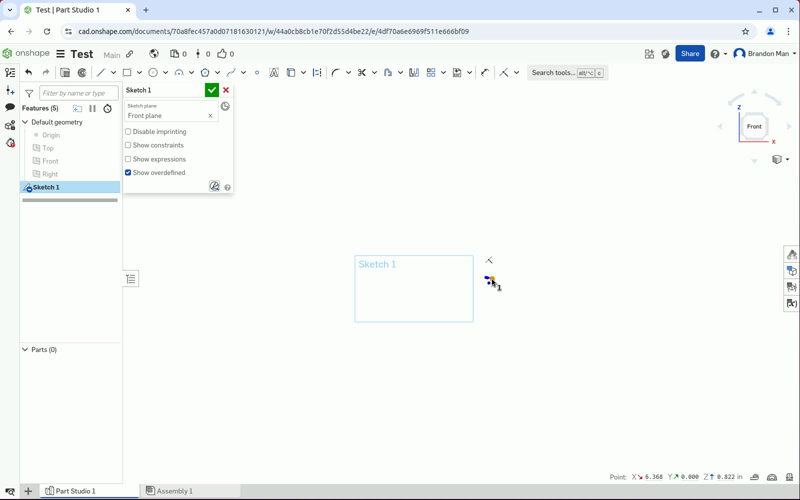
scroll(-6)
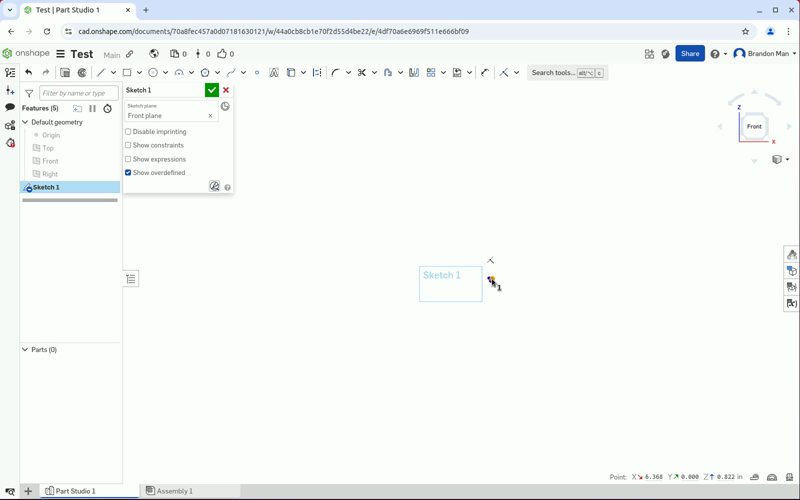
mouse_move(73, 352)
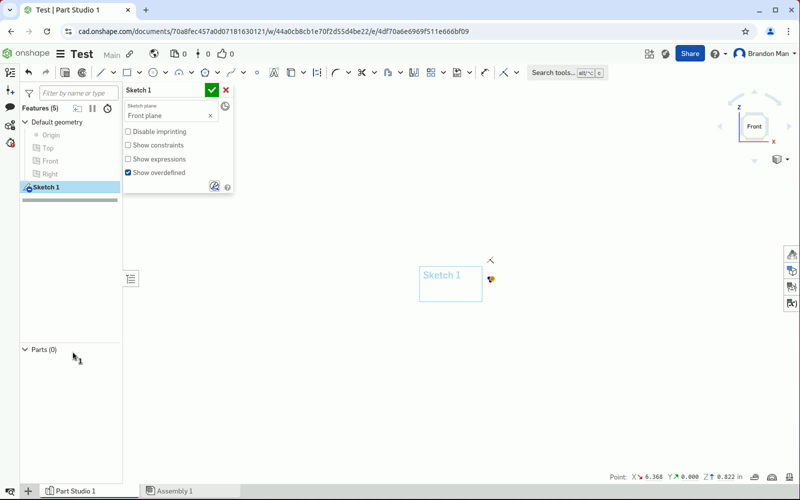
key(shift+y)
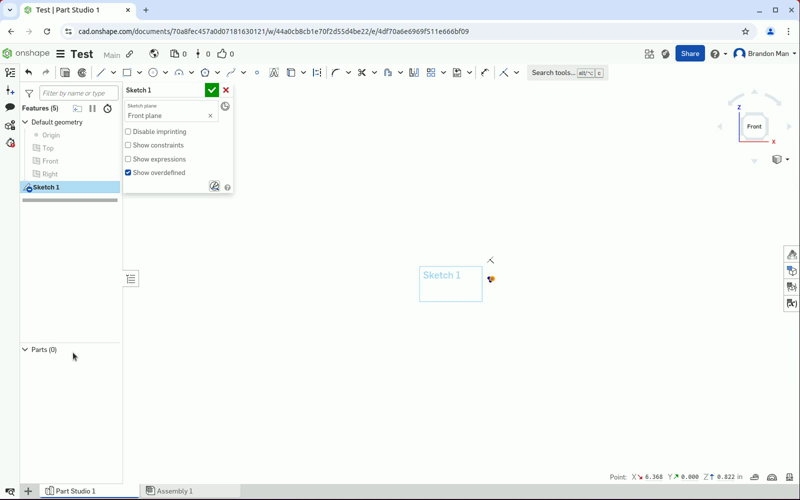
key(shift+e)
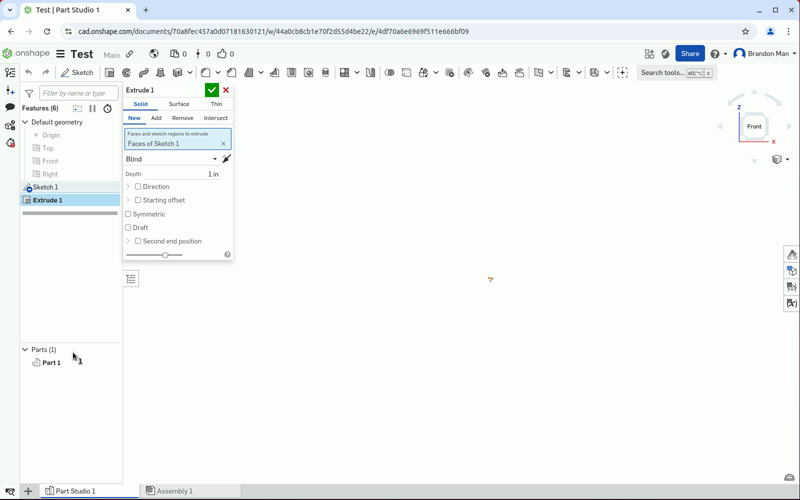
mouse_move(143, 106)
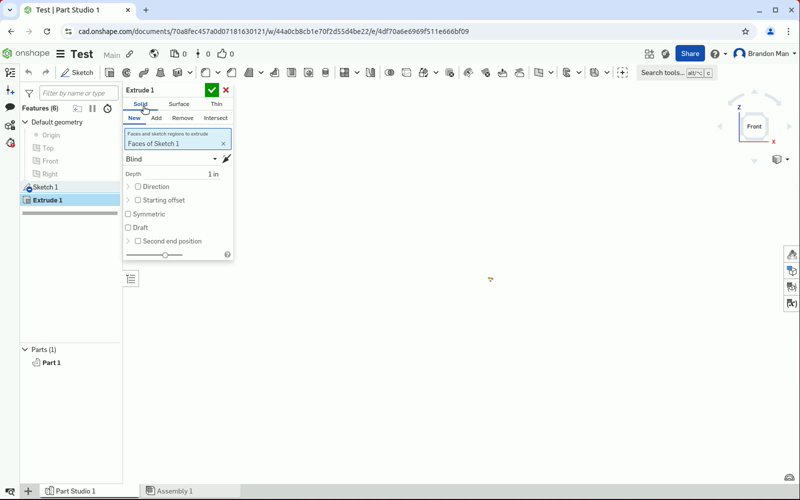
click(143, 106)
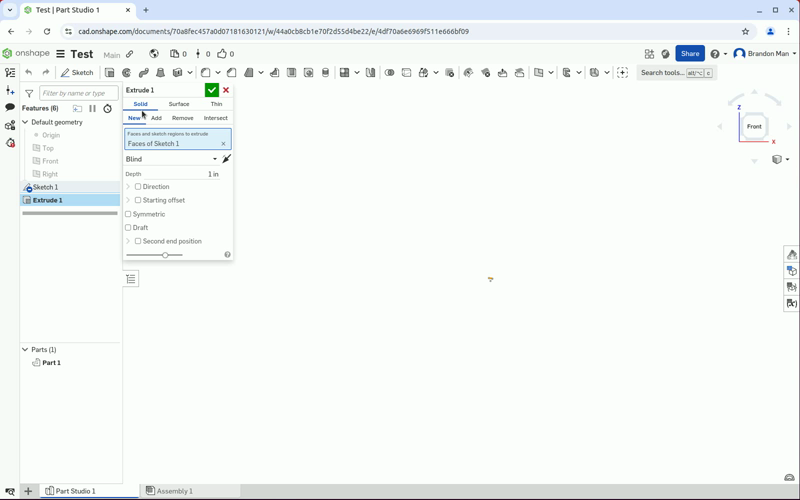
mouse_move(137, 120)
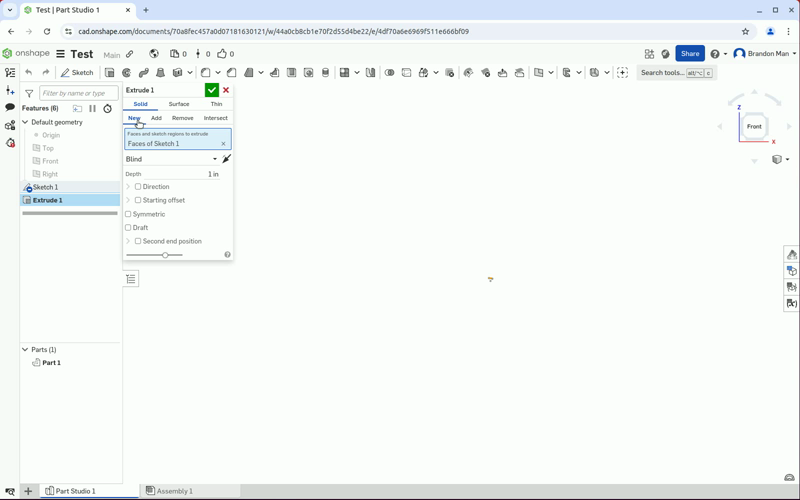
click(137, 120)
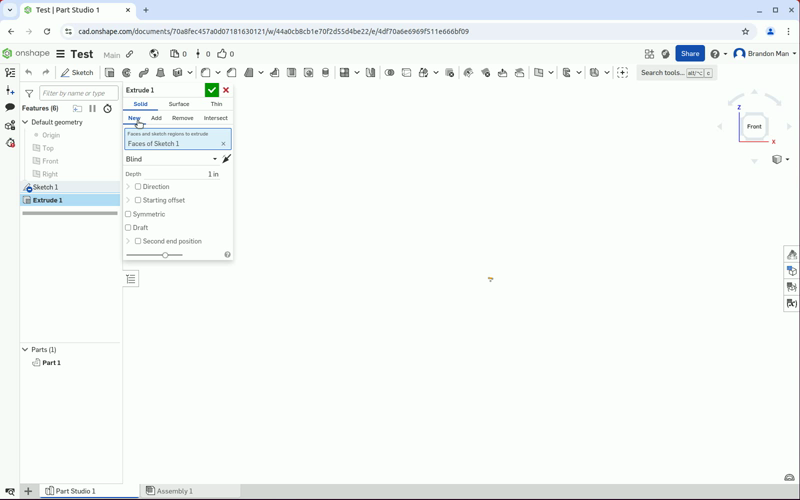
key(tab, 4)
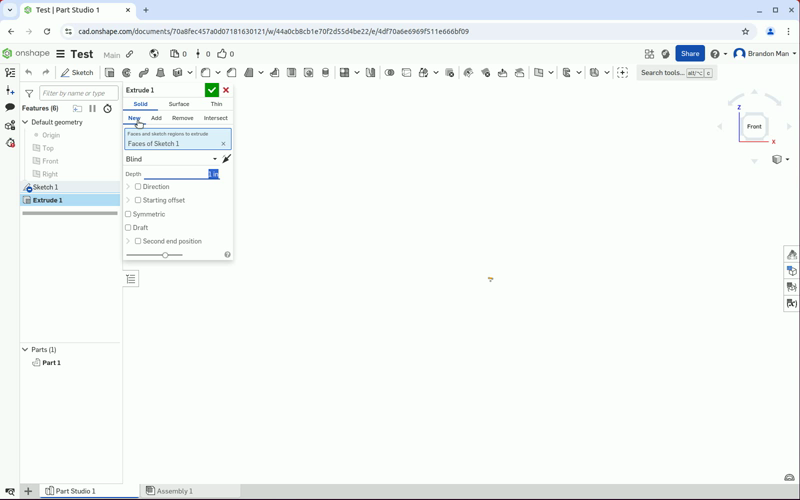
text(23.108)
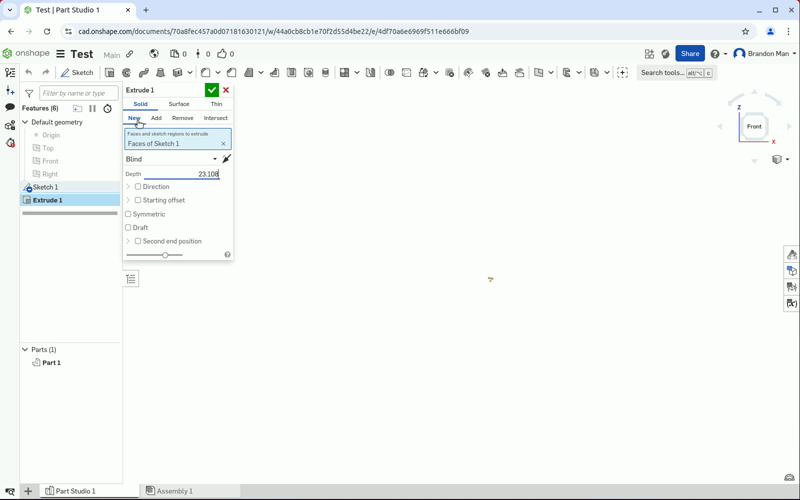
key(enter)
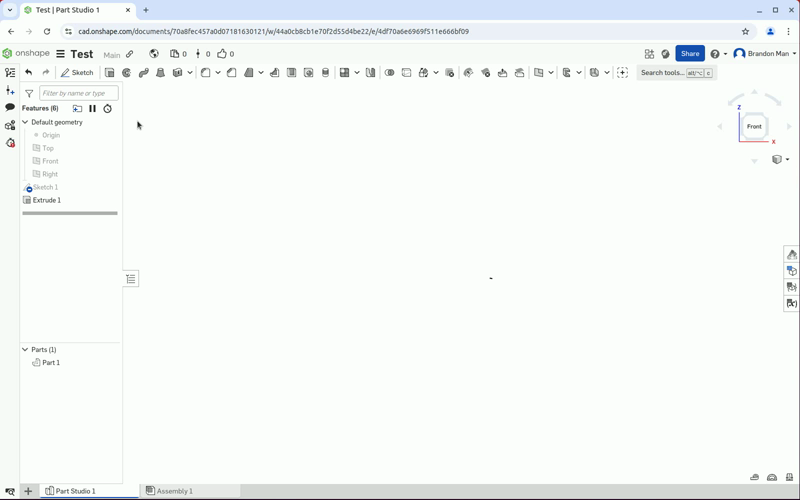
key(shift+h)
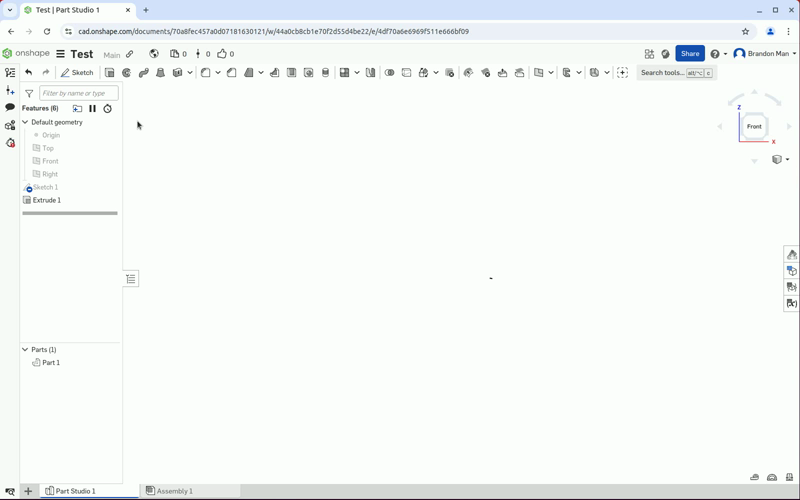
key(shift+h)
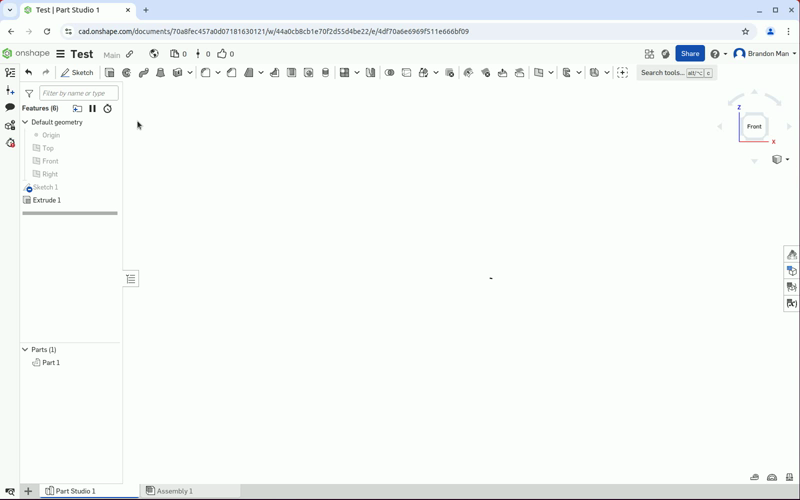
mouse_move(73, 189)
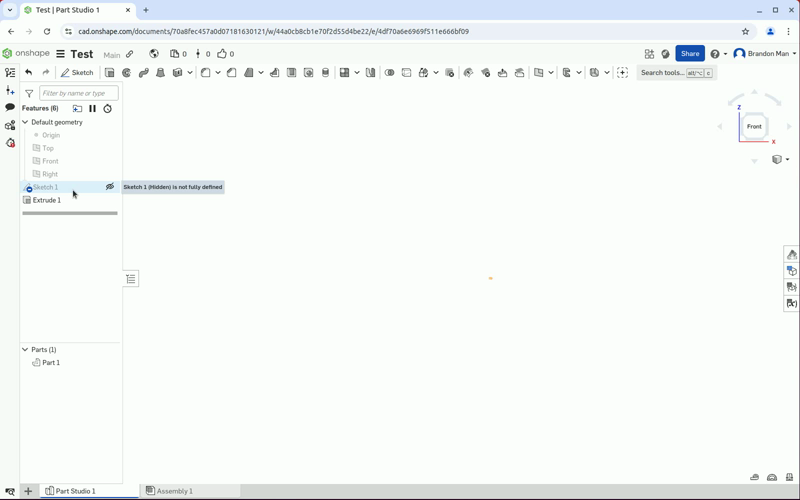
click(73, 189)
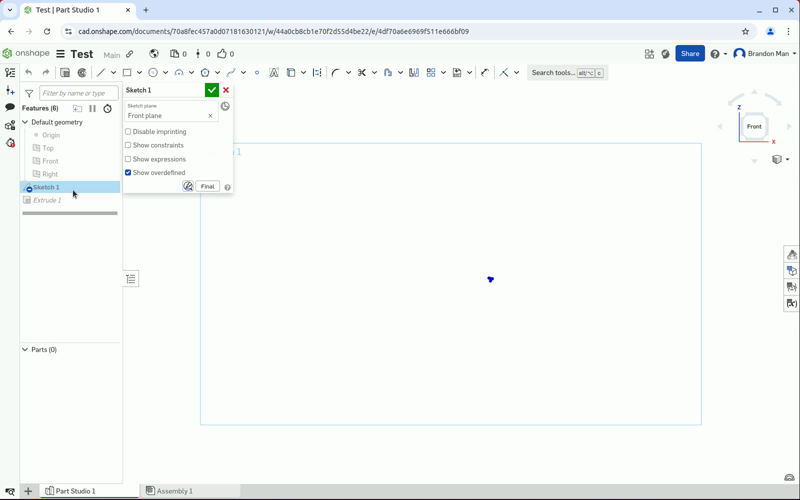
mouse_move(229, 92)
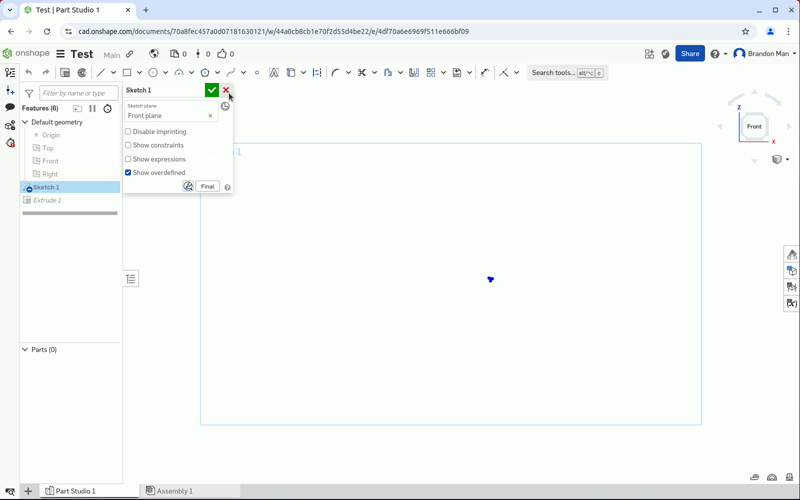
click(229, 92)
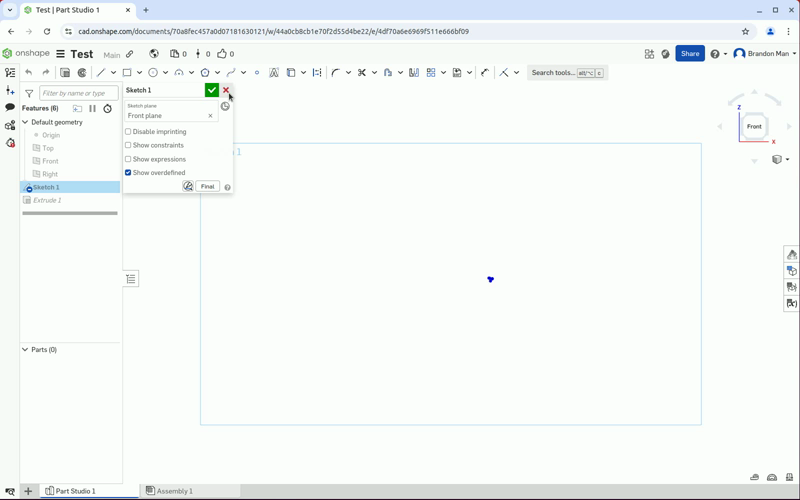
key(shift+s)
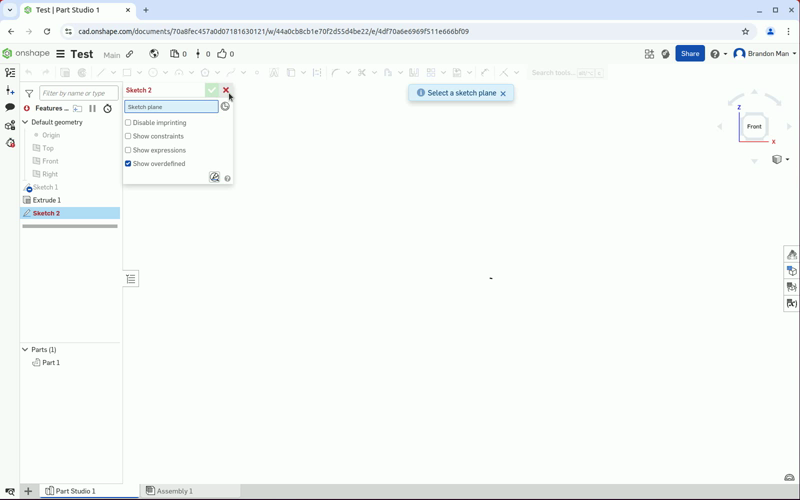
mouse_move(73, 163)
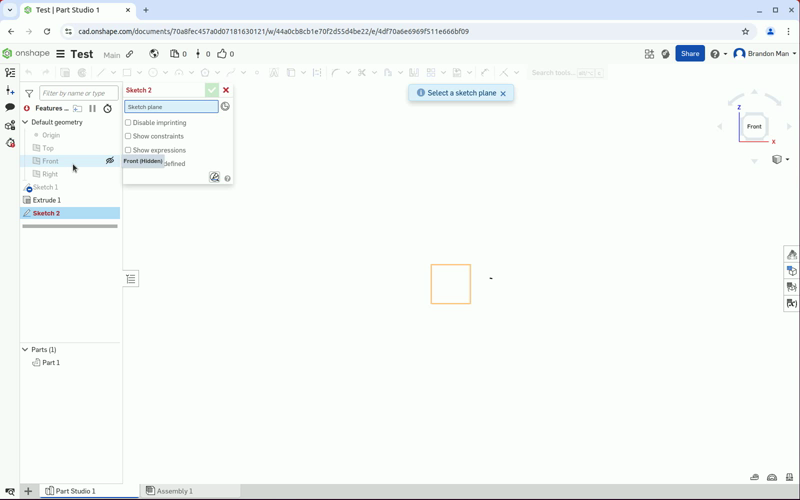
click(73, 163)
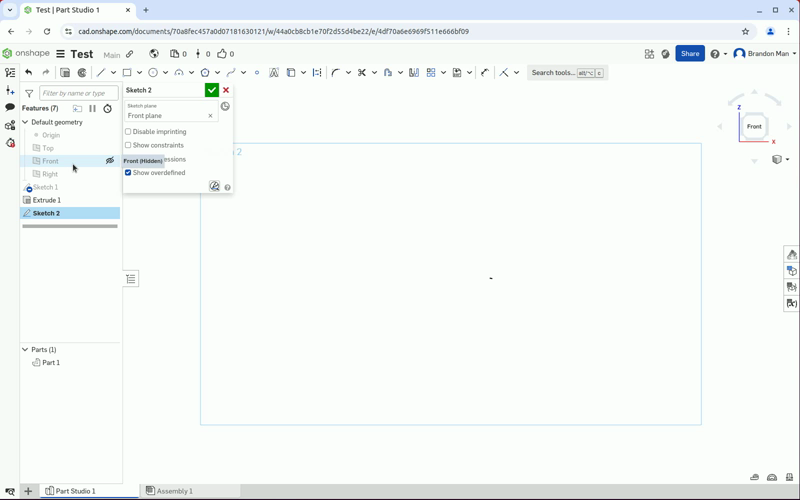
mouse_move(73, 352)
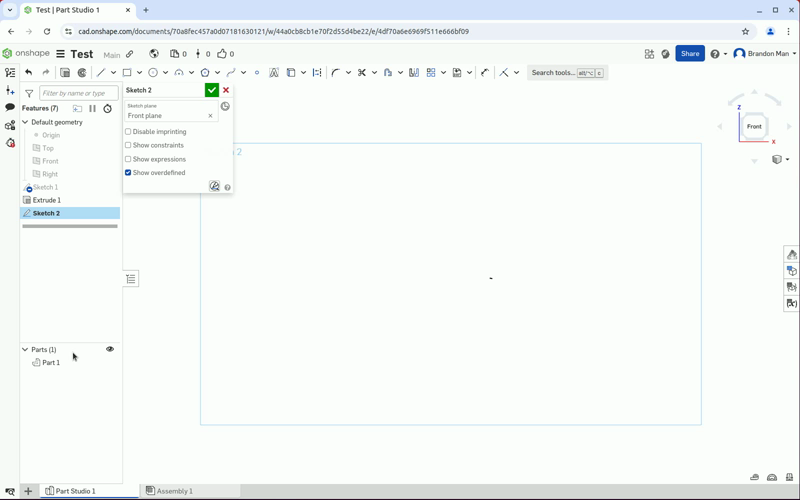
key(y)
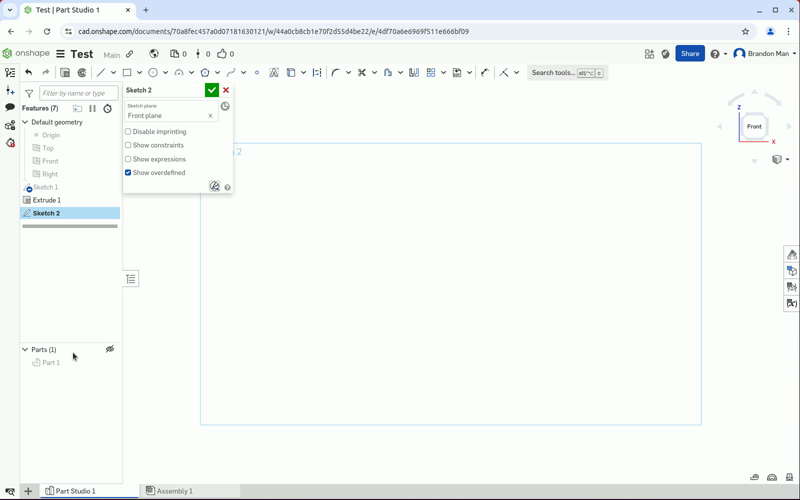
key(a)
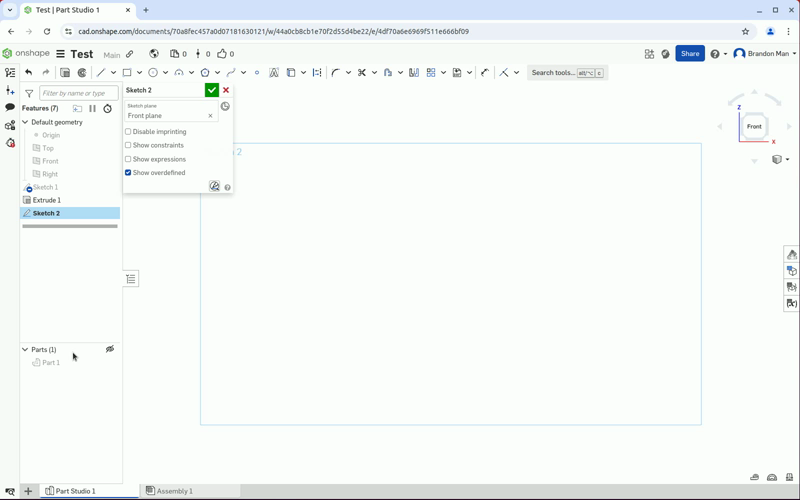
key_down(shift)
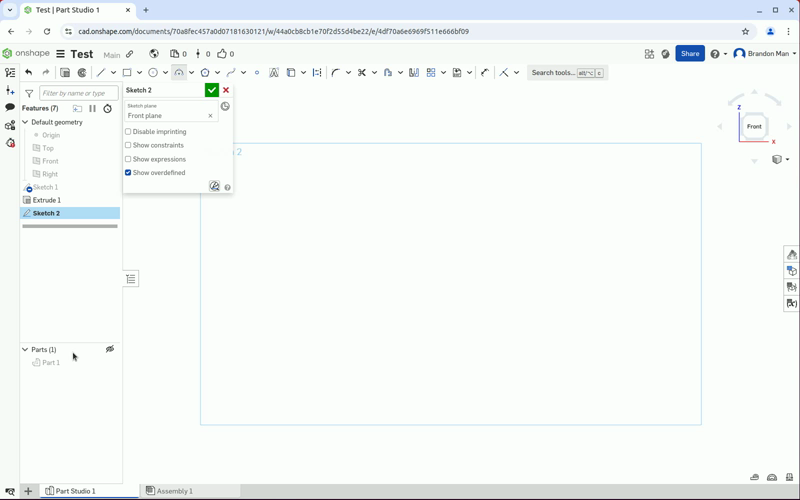
mouse_move(489, 219)
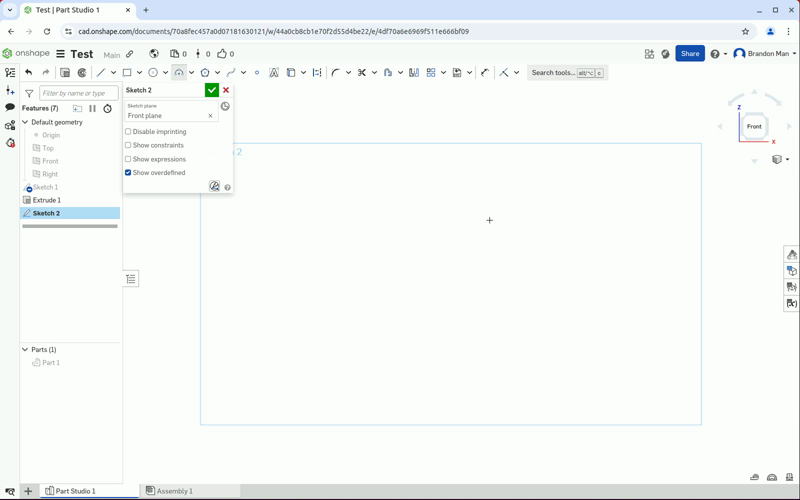
click(489, 219)
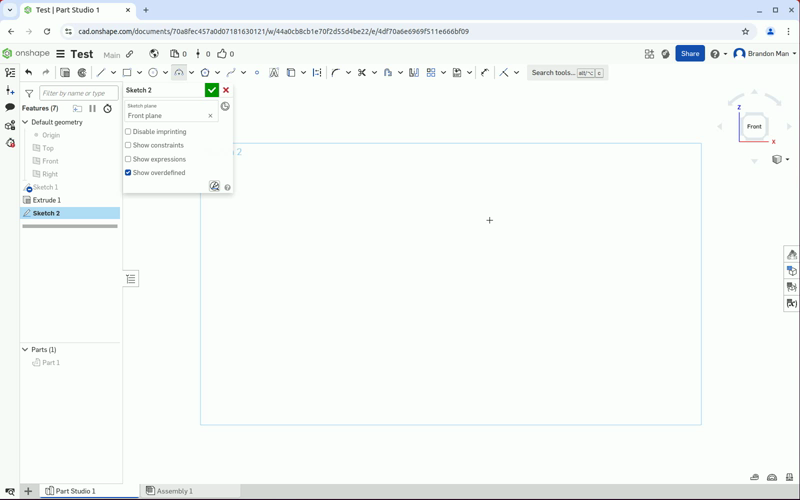
key_up(shift)
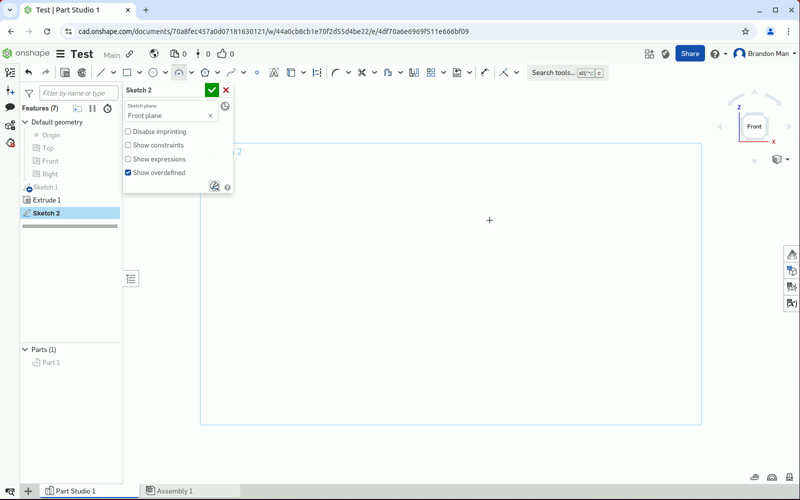
key_down(shift)
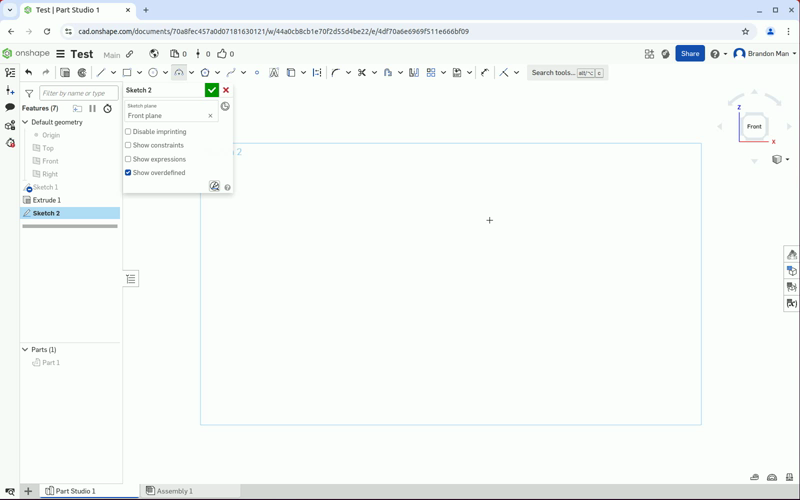
mouse_move(492, 219)
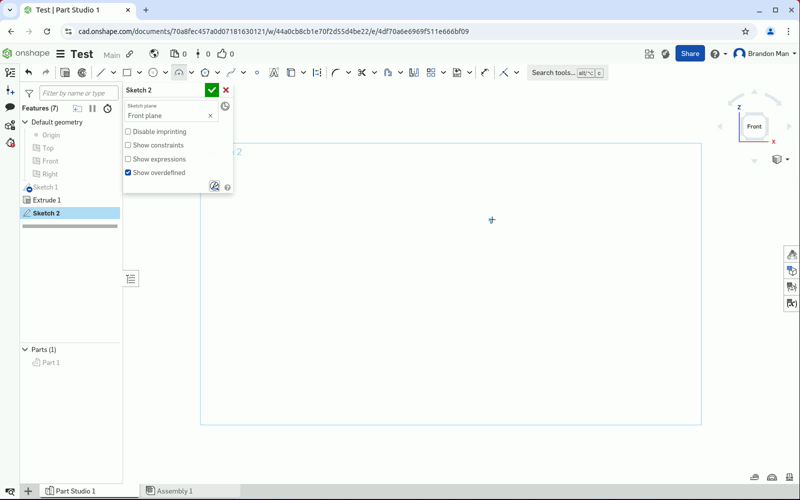
scroll(6)
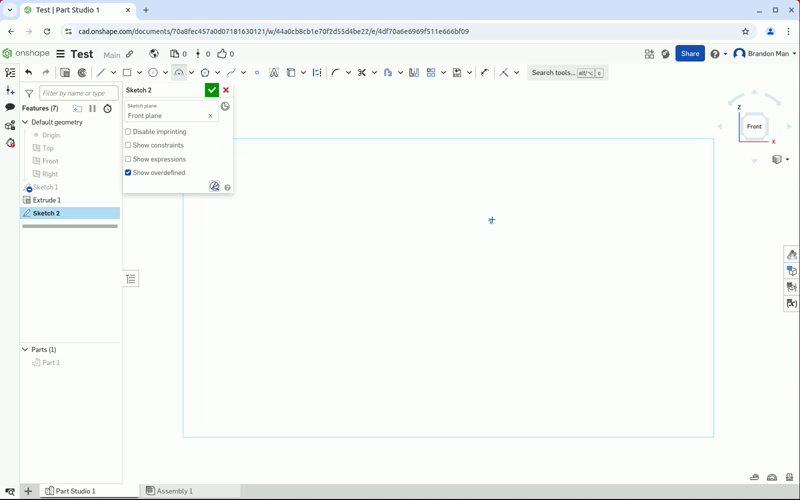
scroll(6)
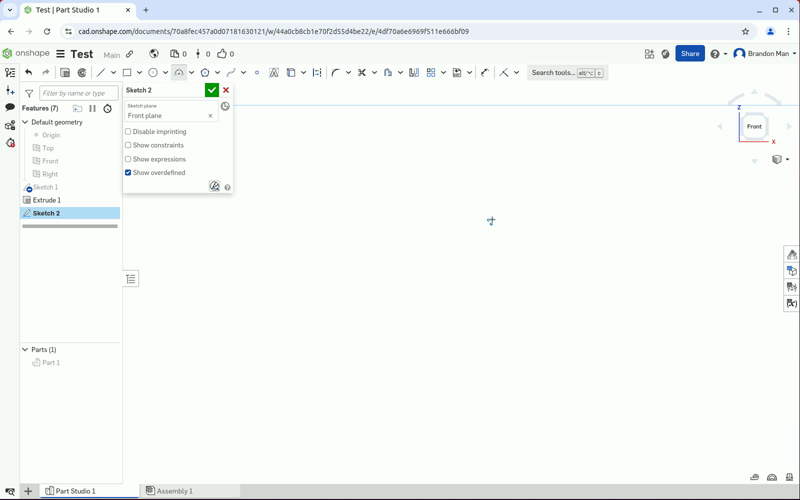
scroll(6)
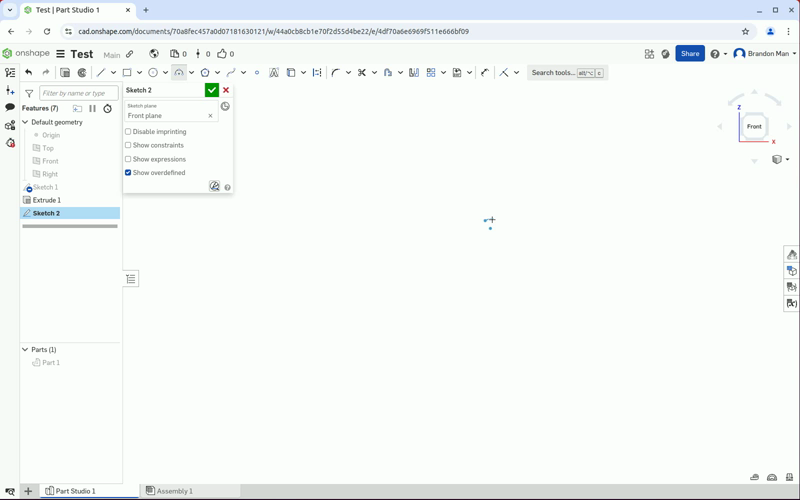
scroll(6)
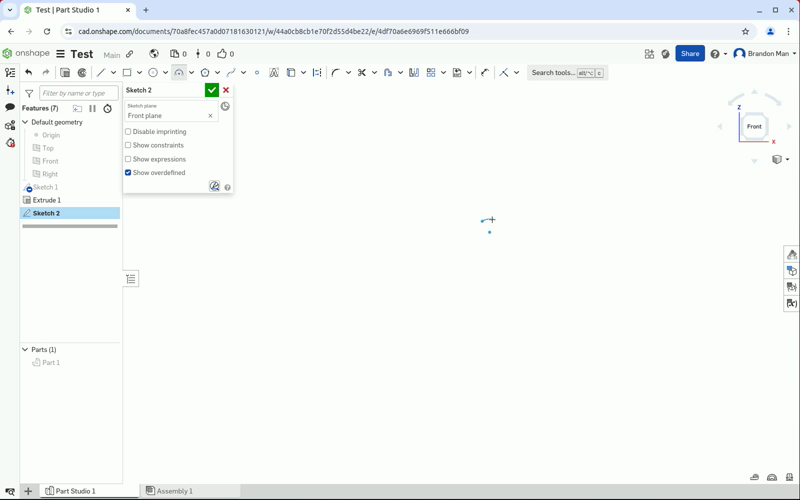
scroll(6)
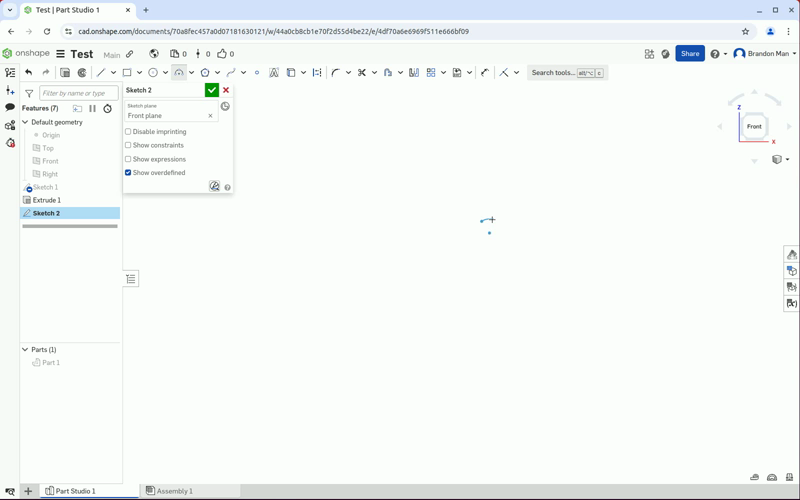
scroll(6)
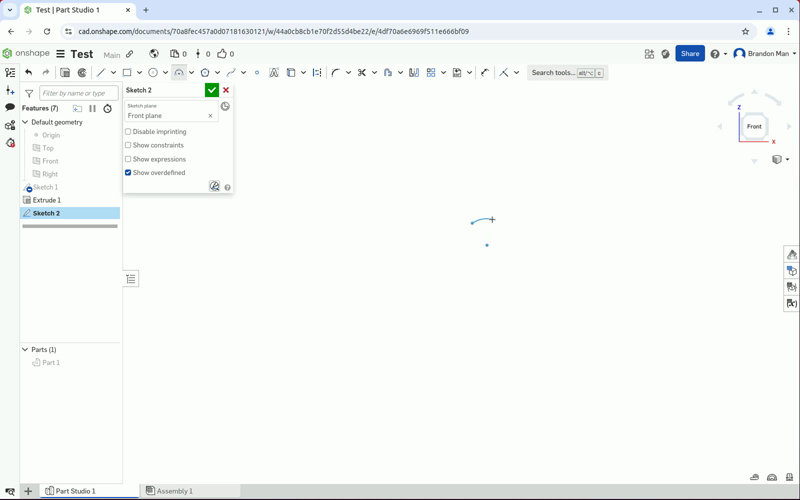
scroll(6)
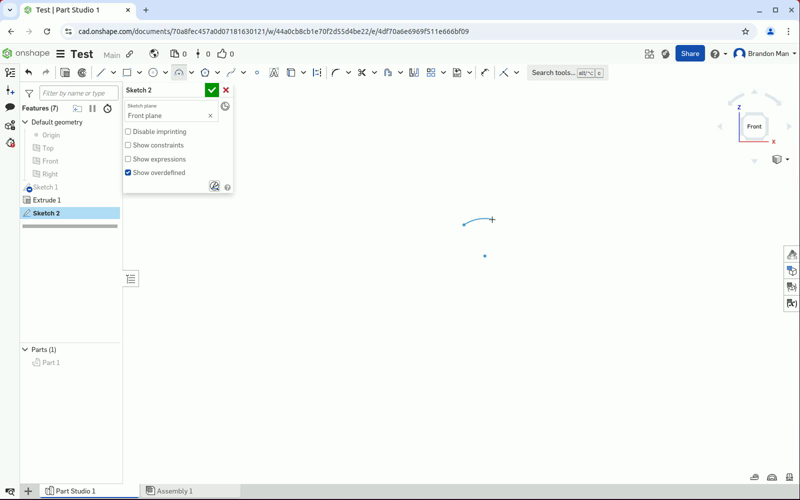
click(492, 219)
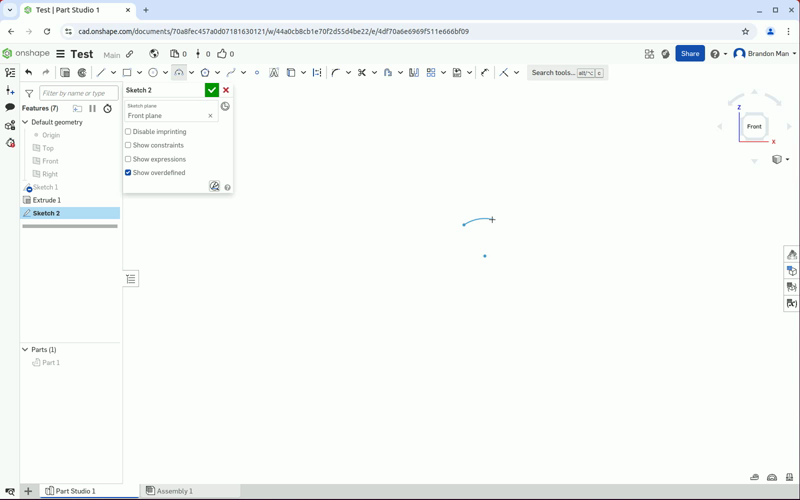
scroll(-6)
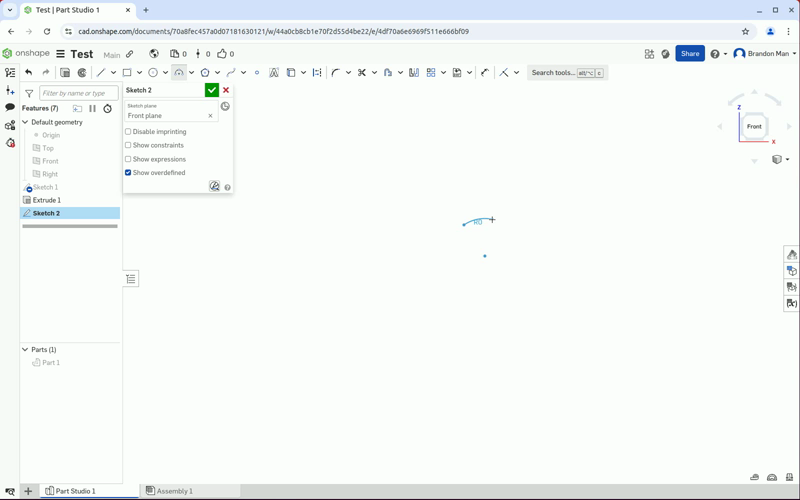
scroll(-6)
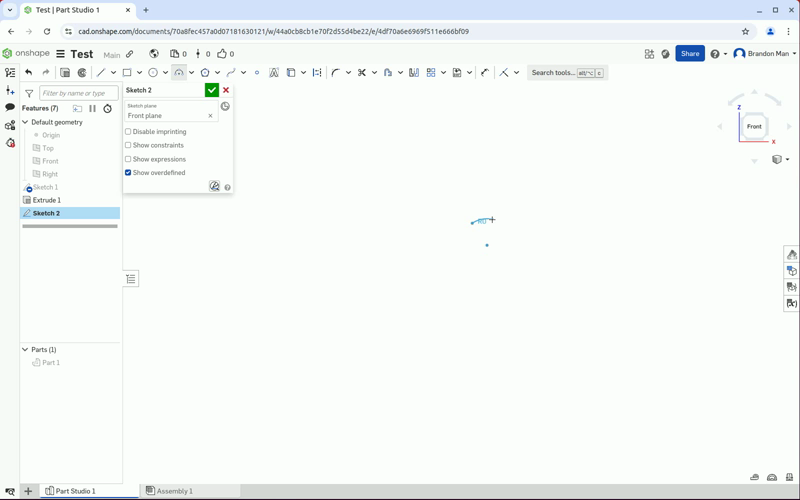
scroll(-6)
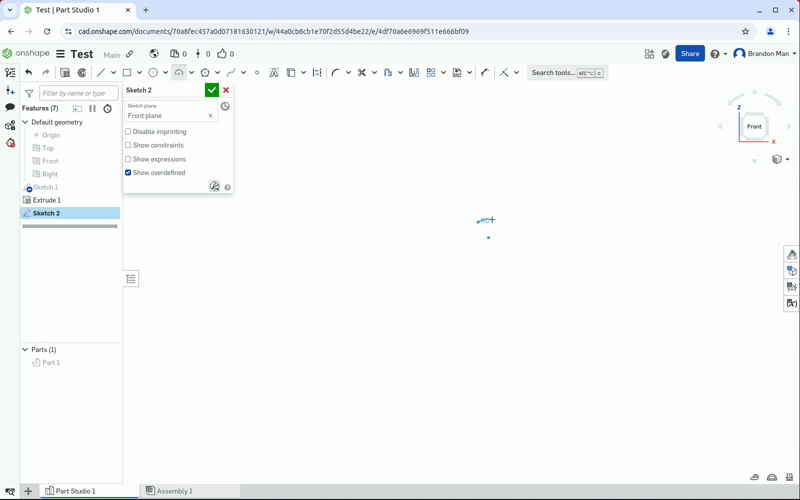
scroll(-6)
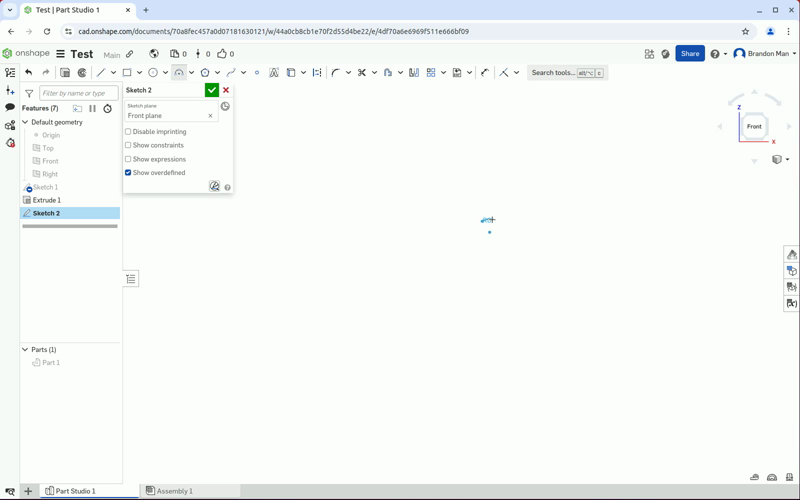
scroll(-6)
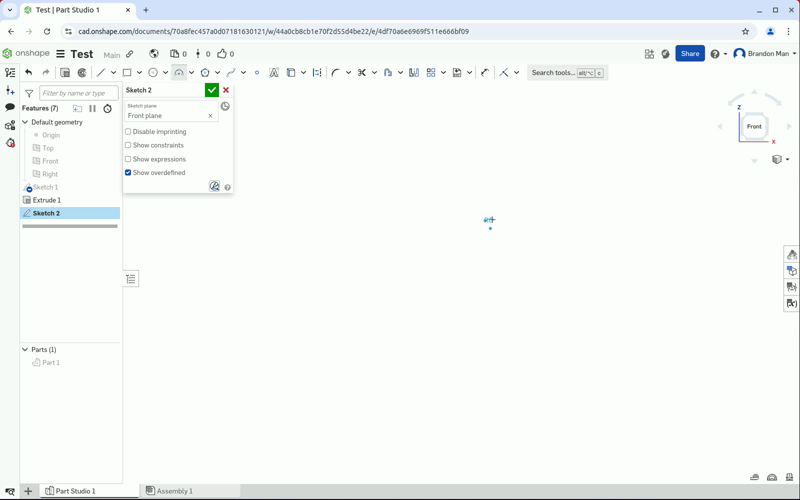
scroll(-6)
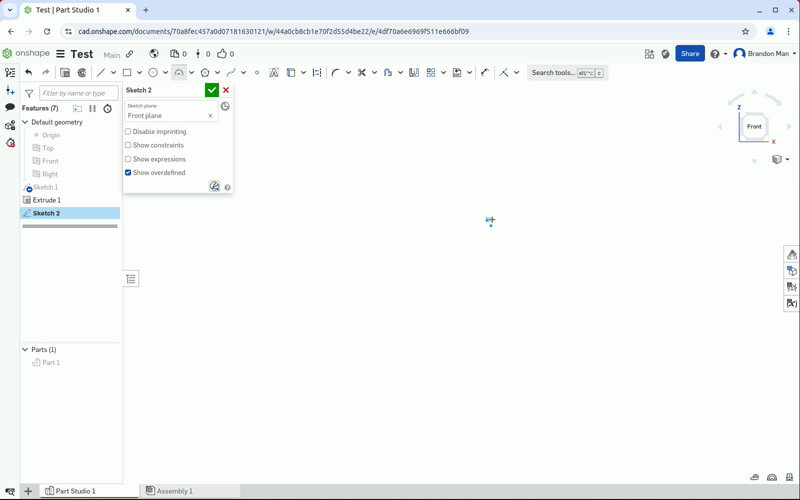
scroll(-6)
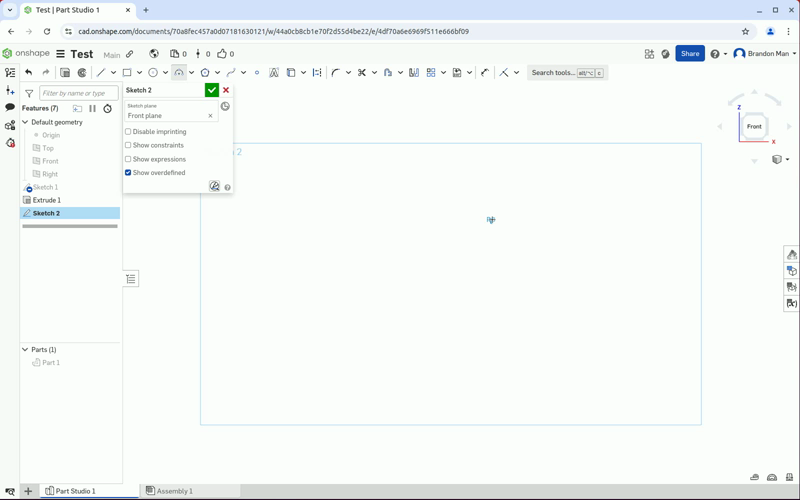
mouse_move(491, 219)
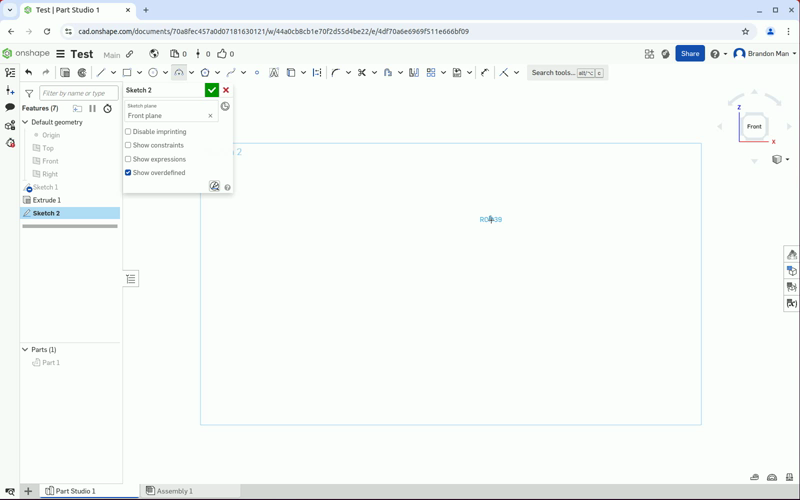
scroll(6)
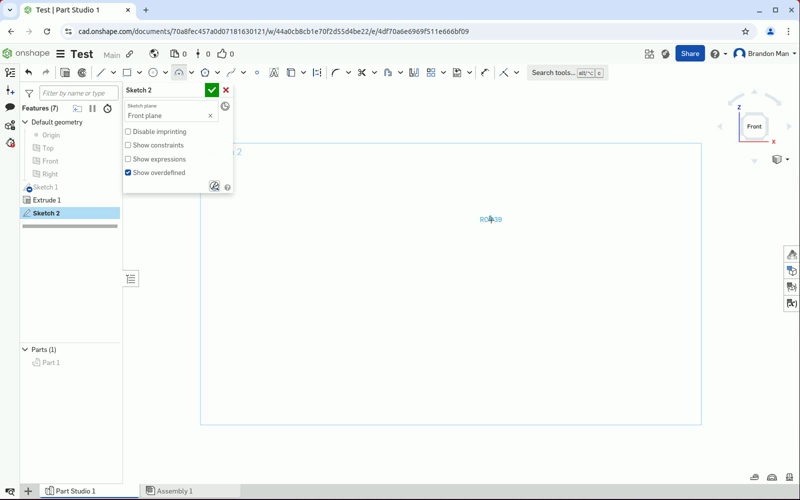
scroll(6)
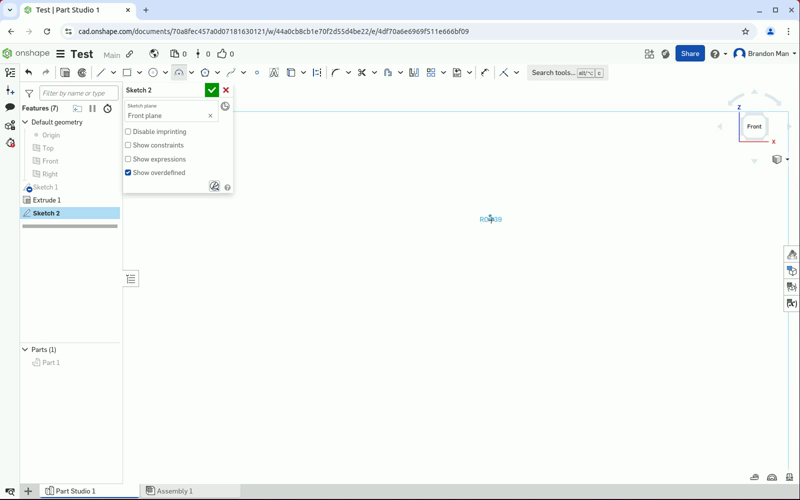
scroll(6)
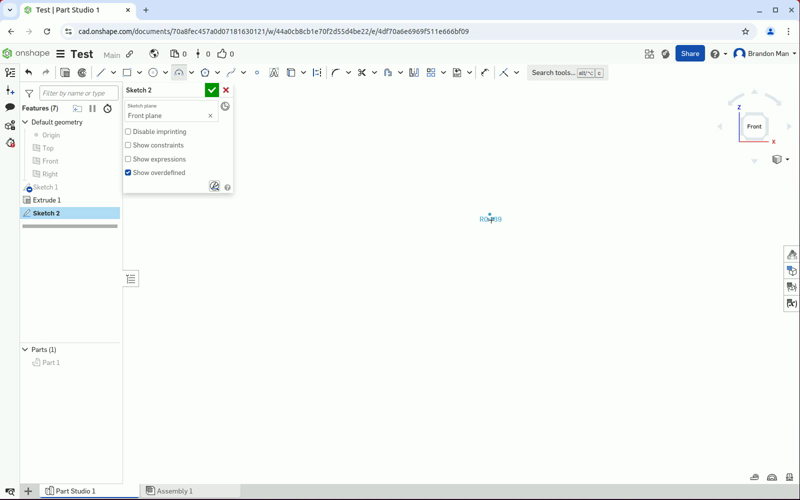
scroll(6)
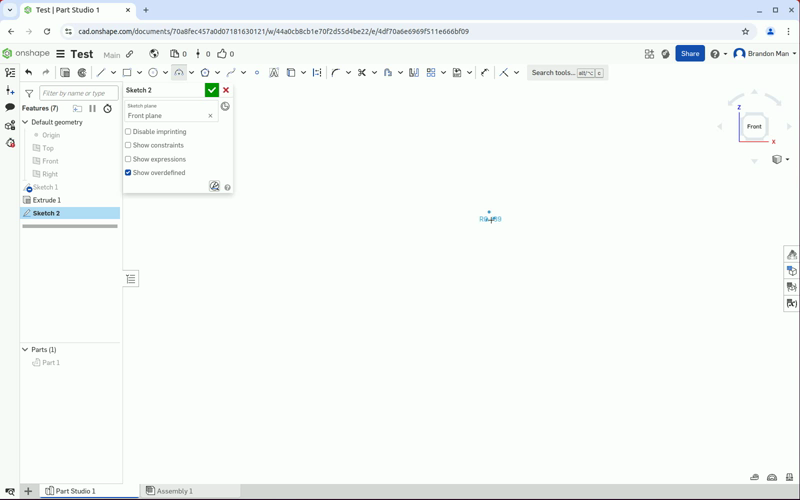
scroll(6)
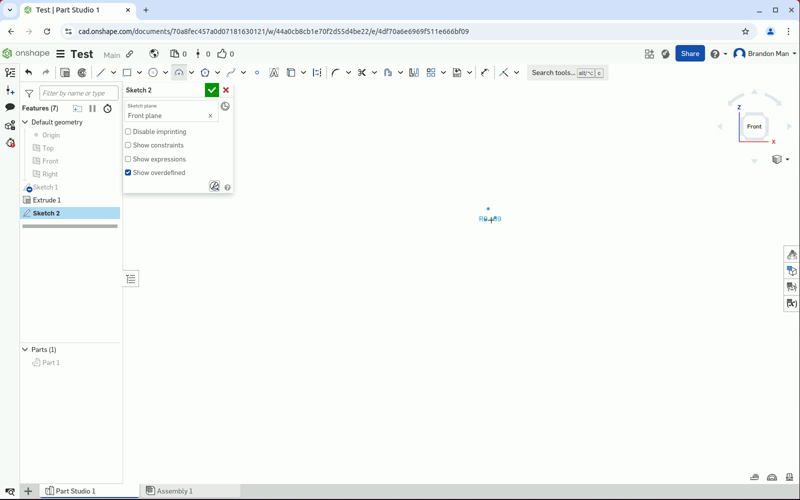
scroll(6)
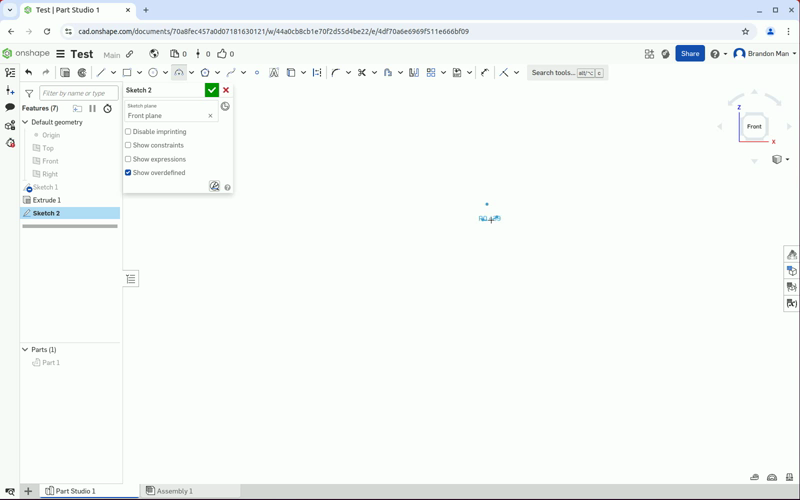
scroll(6)
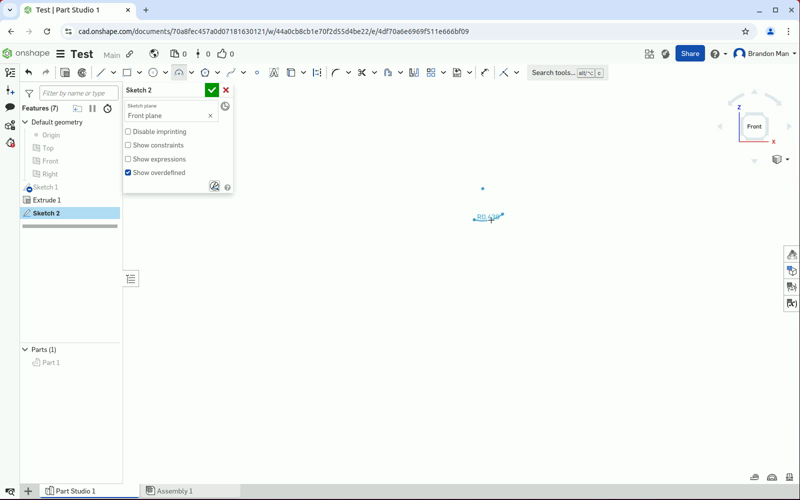
click(491, 219)
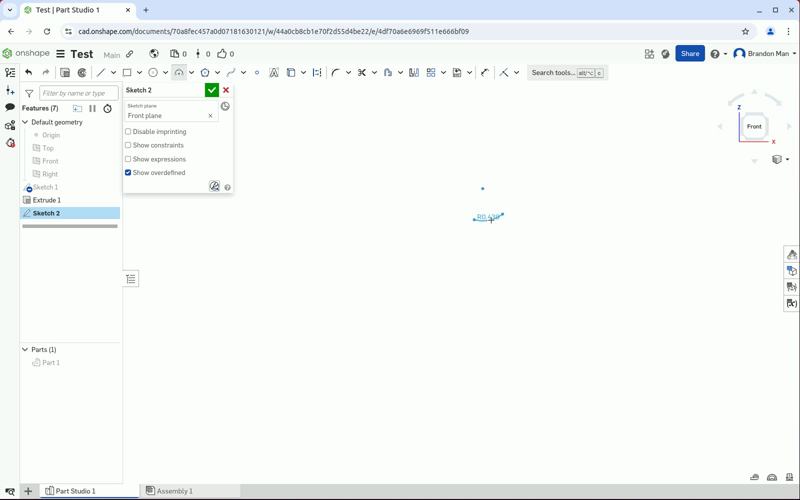
scroll(-6)
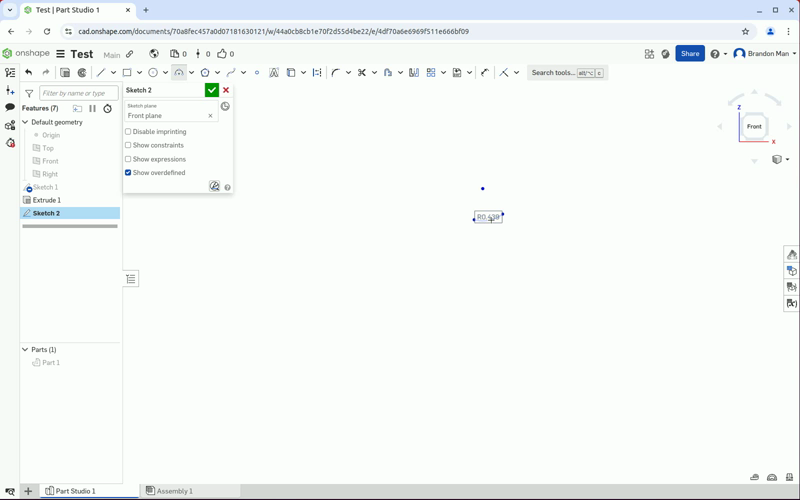
scroll(-6)
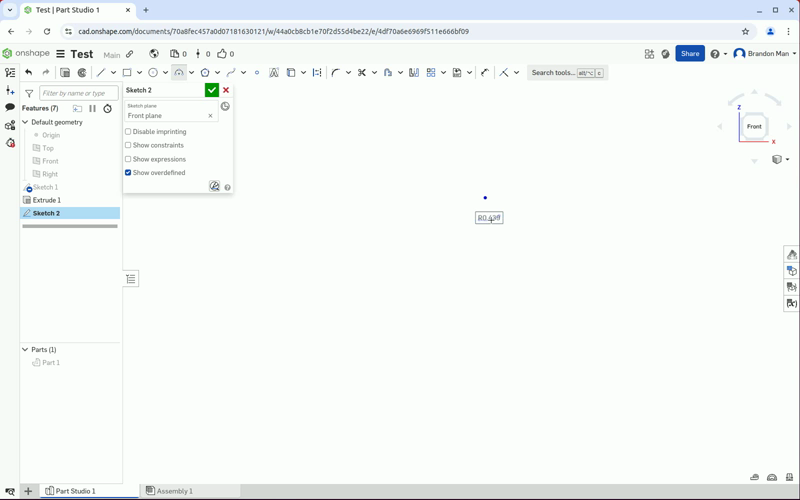
scroll(-6)
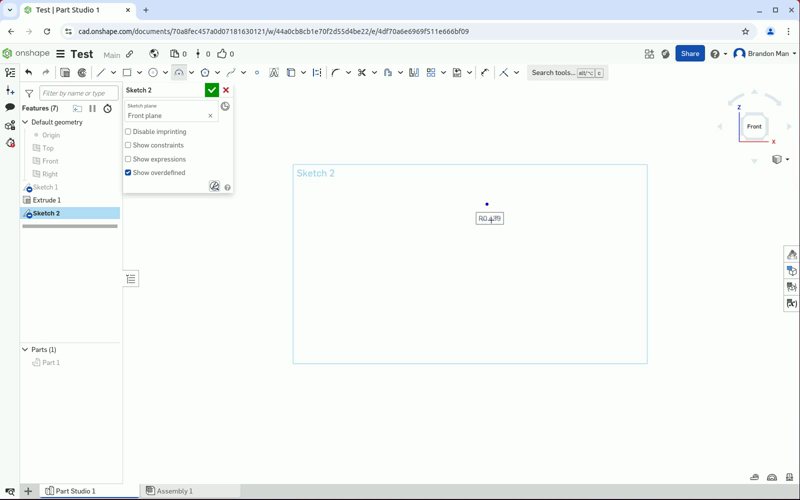
scroll(-6)
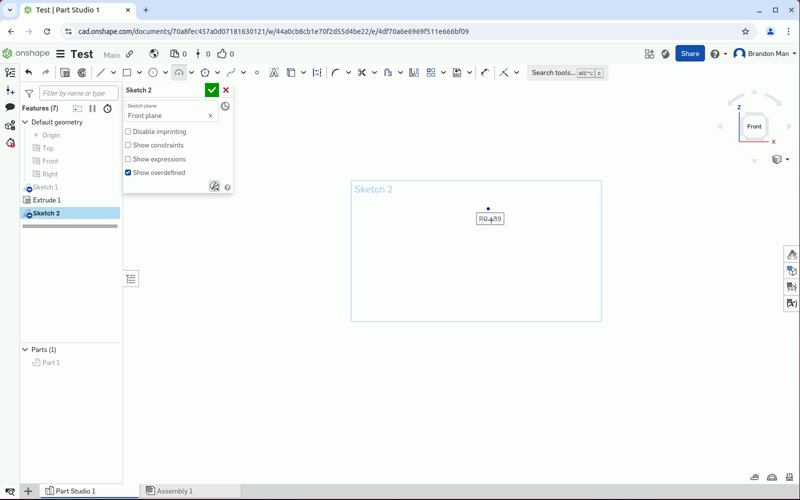
scroll(-6)
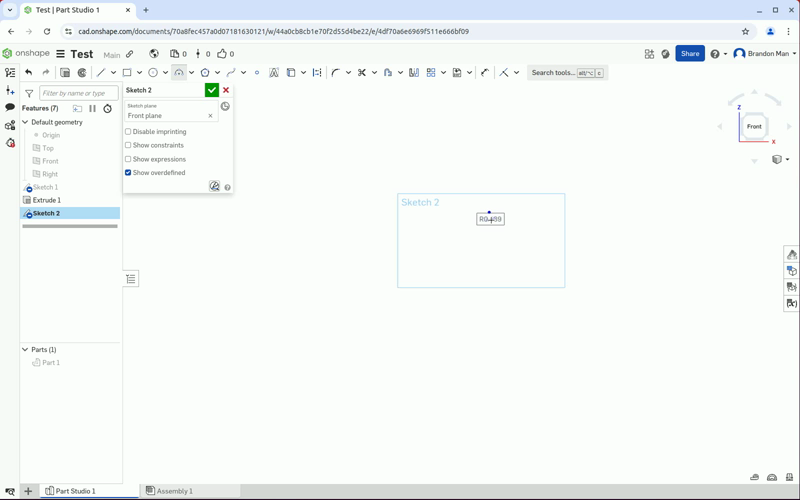
scroll(-6)
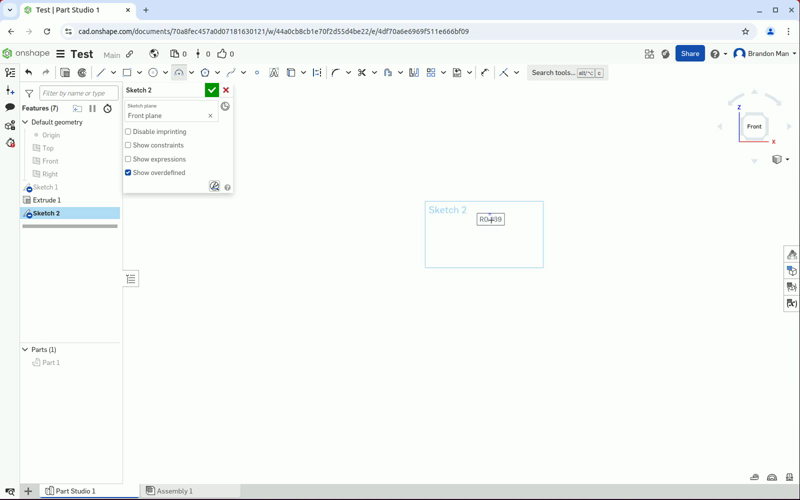
scroll(-6)
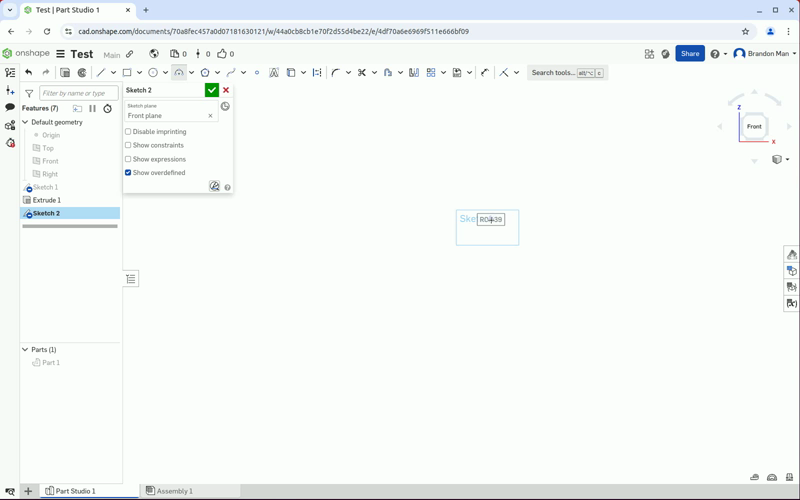
key_up(shift)
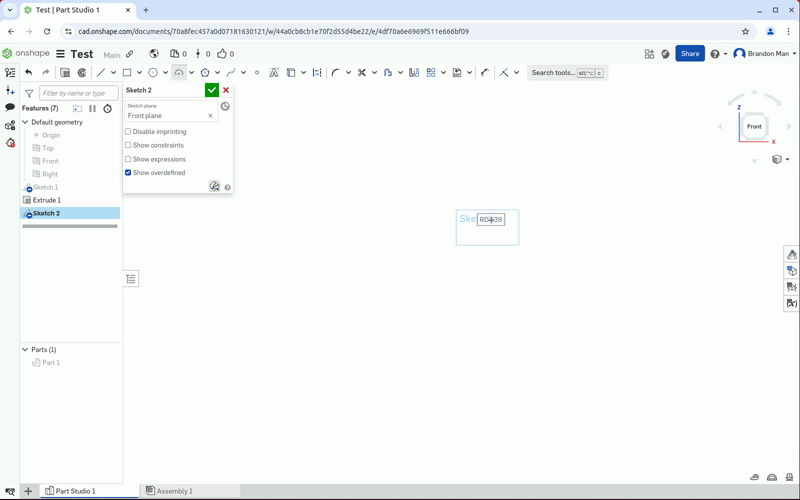
key(esc)
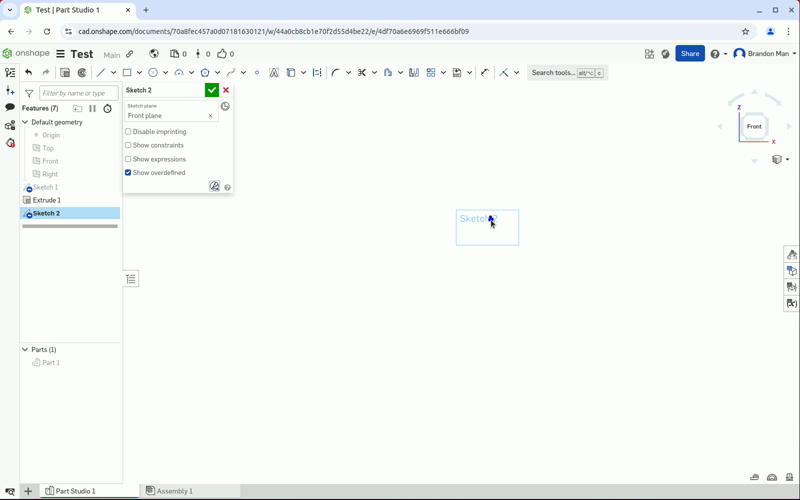
key(l)
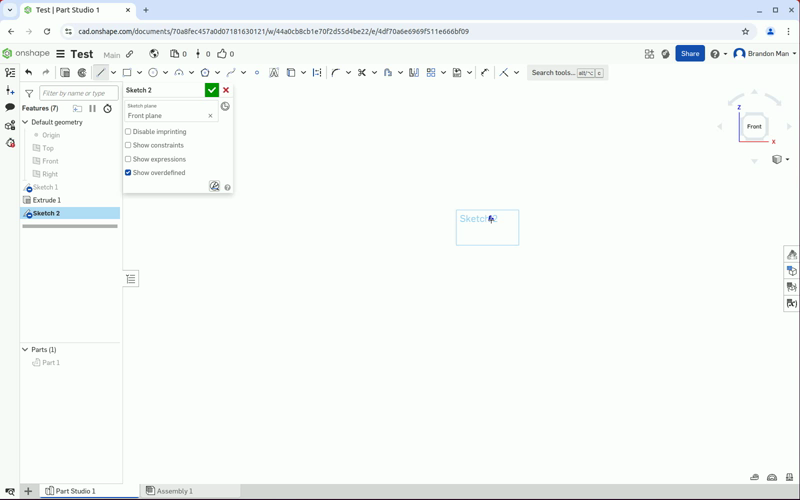
mouse_move(492, 219)
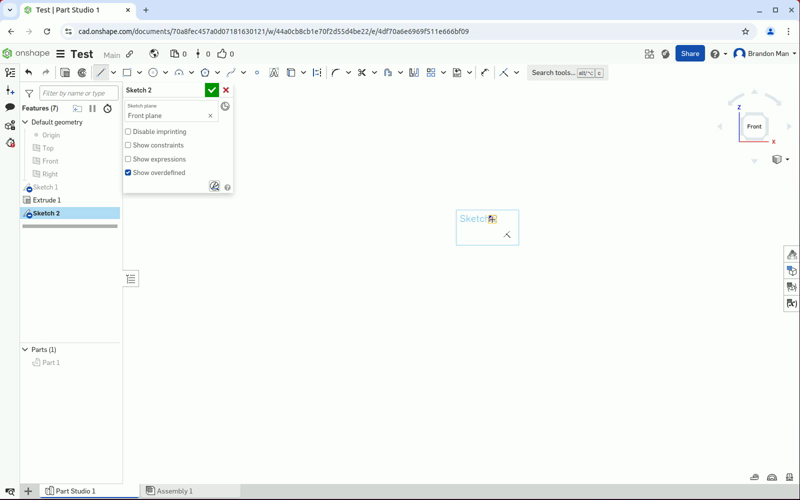
scroll(6)
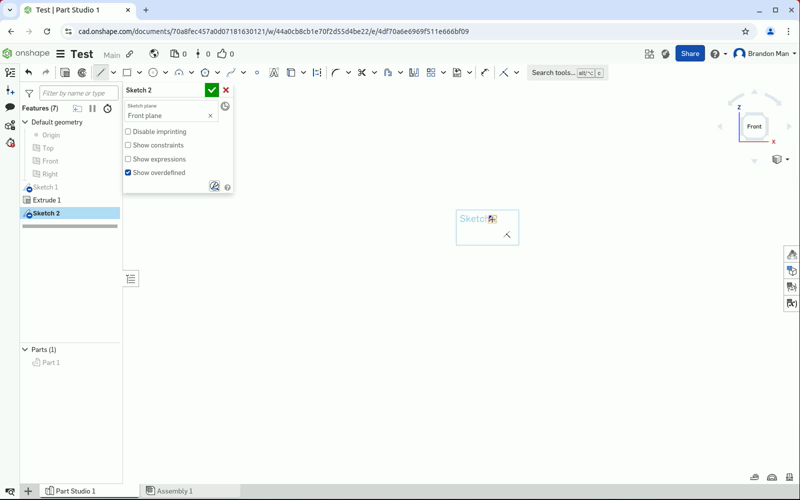
scroll(6)
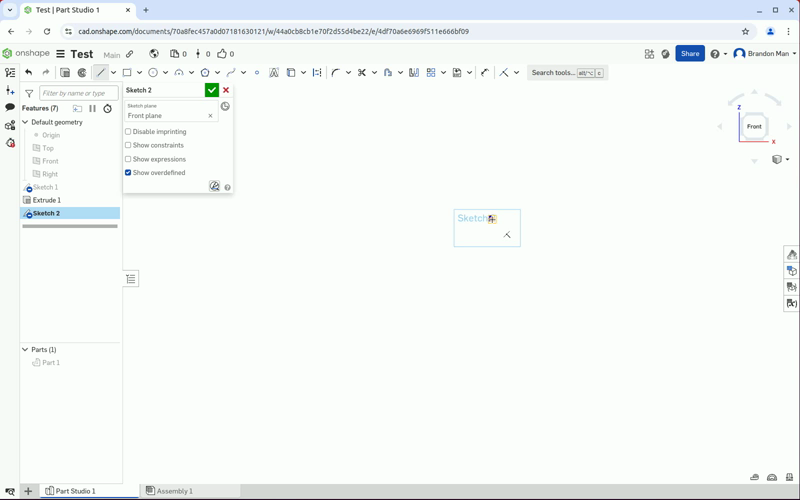
scroll(6)
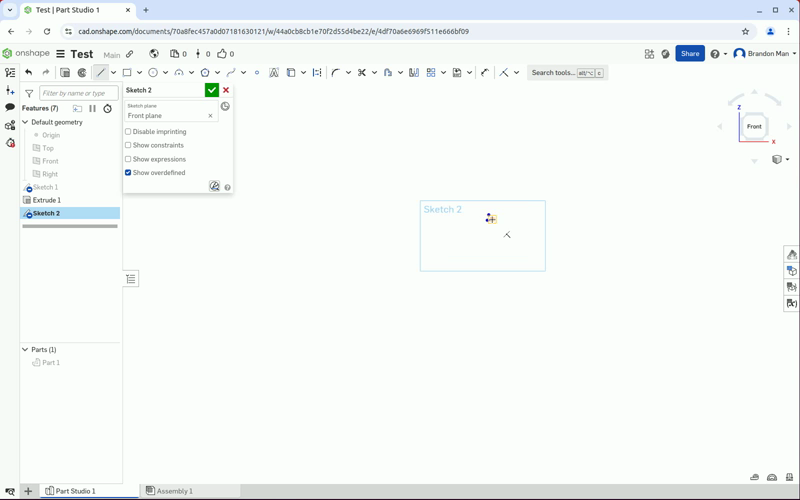
scroll(6)
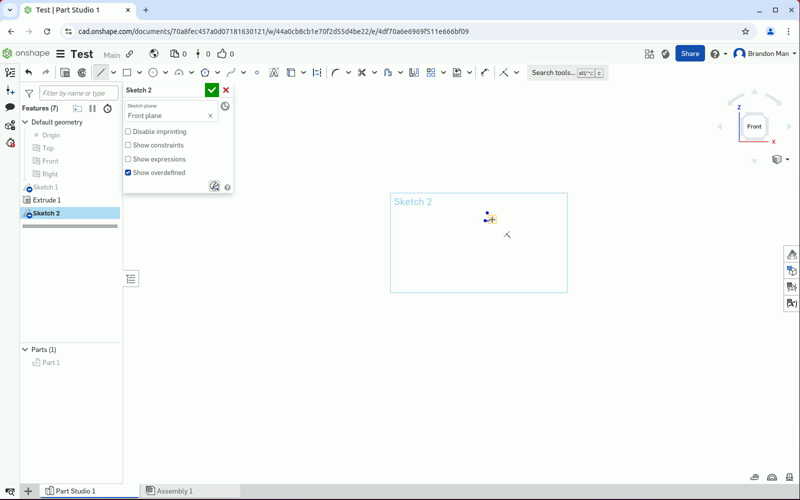
scroll(6)
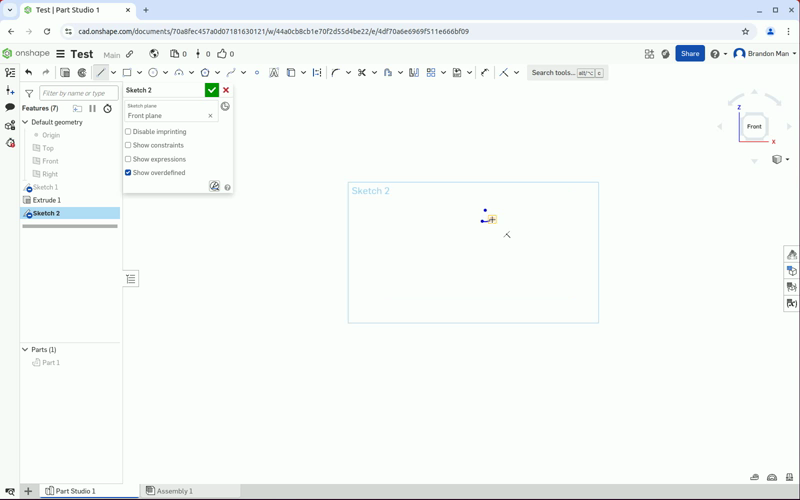
scroll(6)
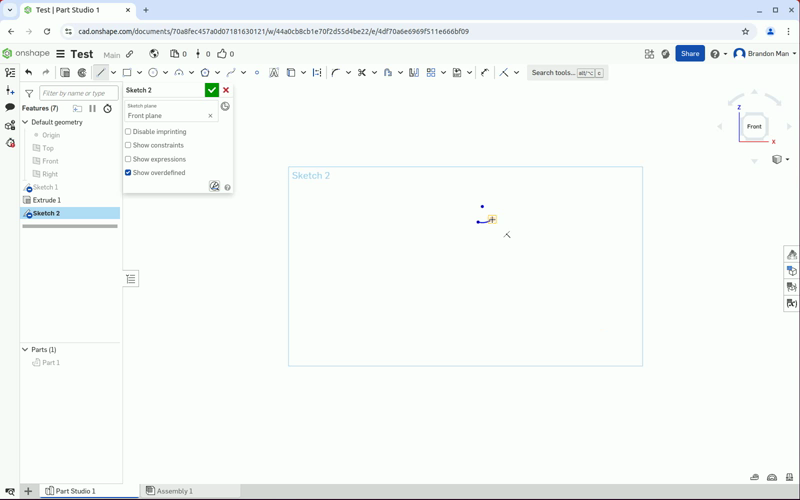
scroll(6)
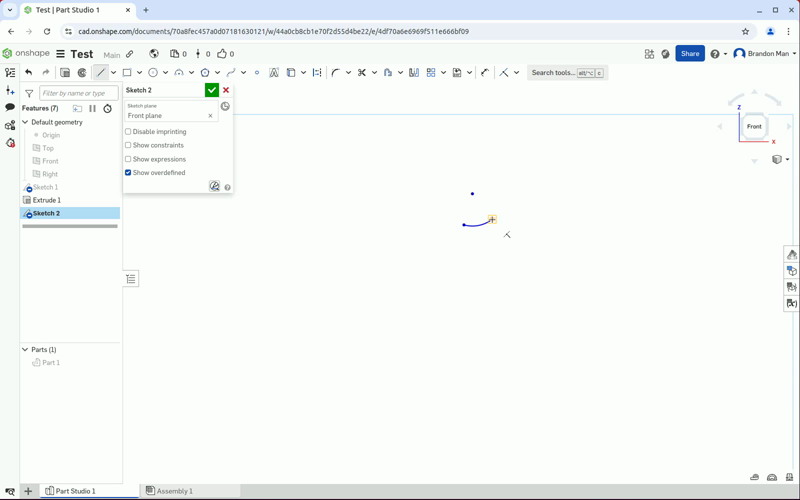
click(492, 219)
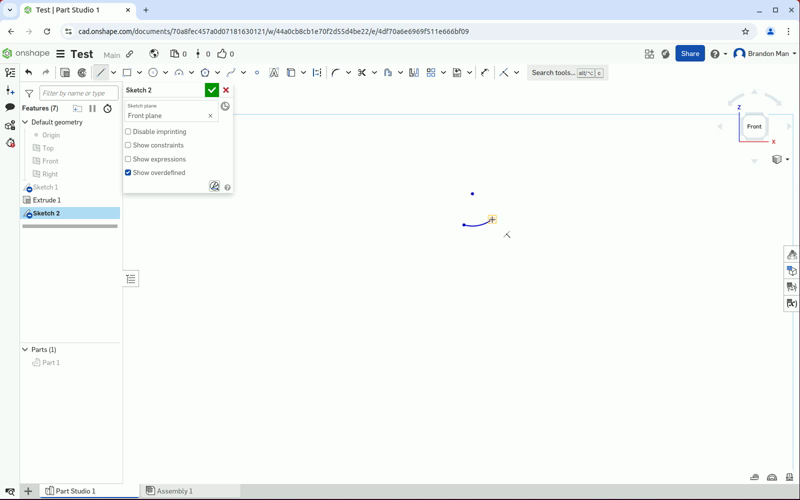
scroll(-6)
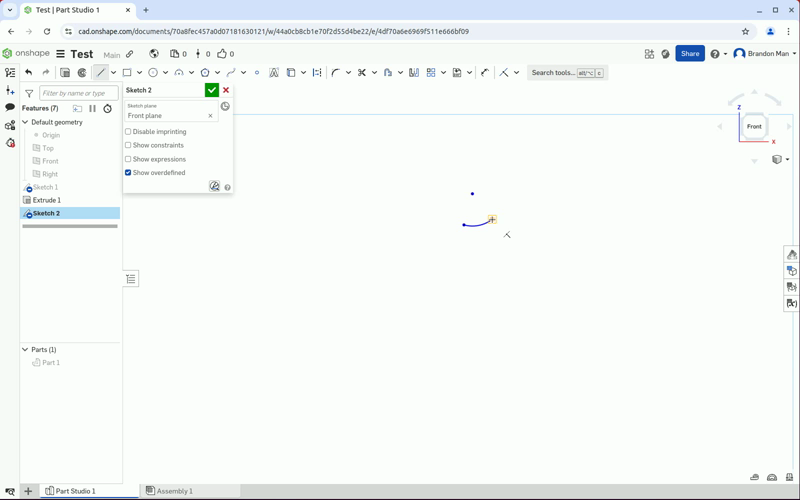
scroll(-6)
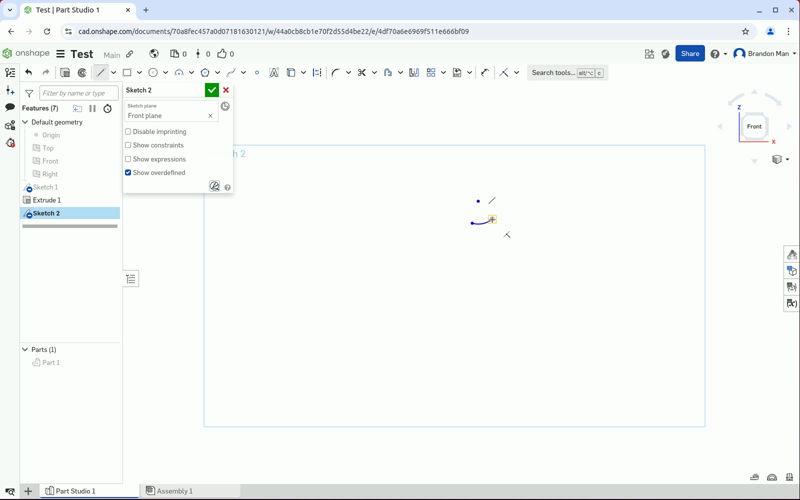
scroll(-6)
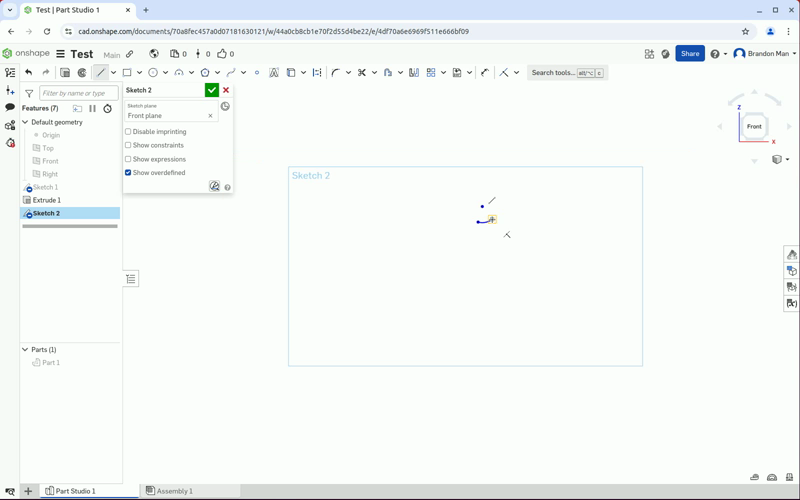
scroll(-6)
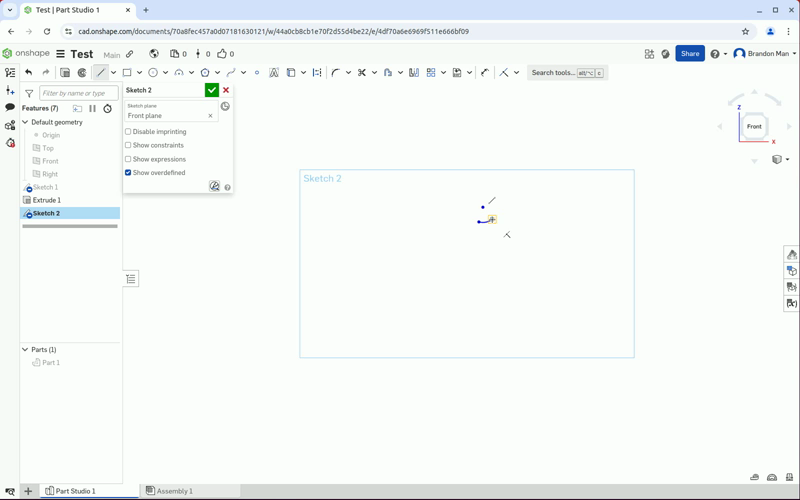
scroll(-6)
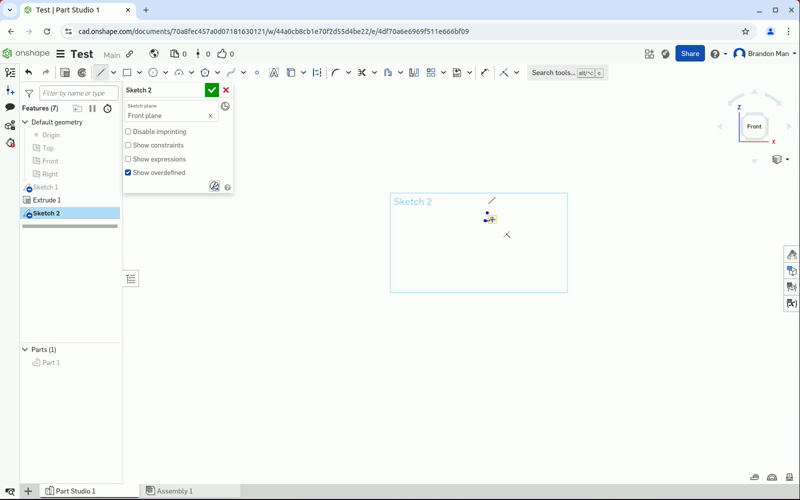
scroll(-6)
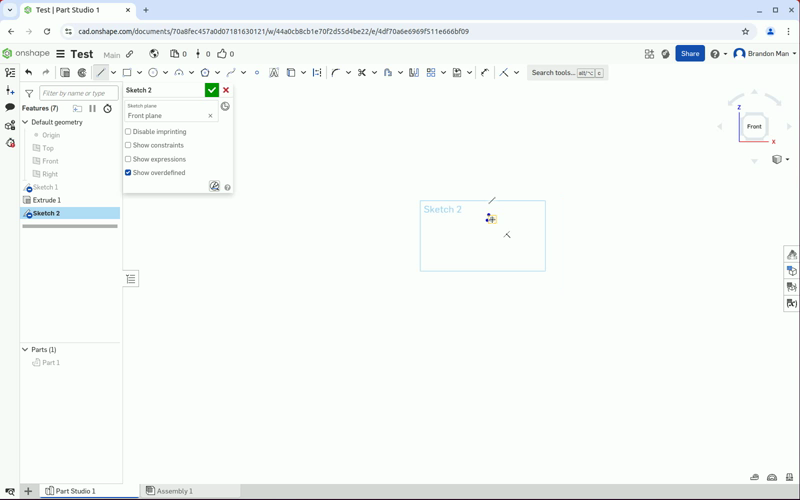
scroll(-6)
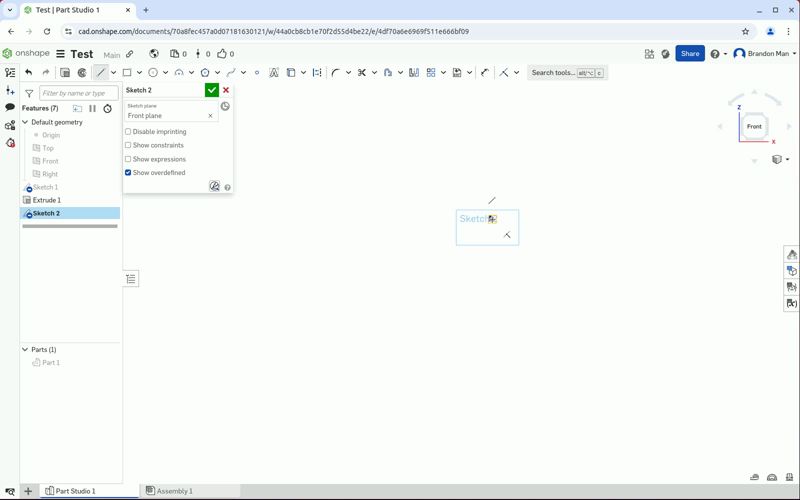
mouse_move(522, 219)
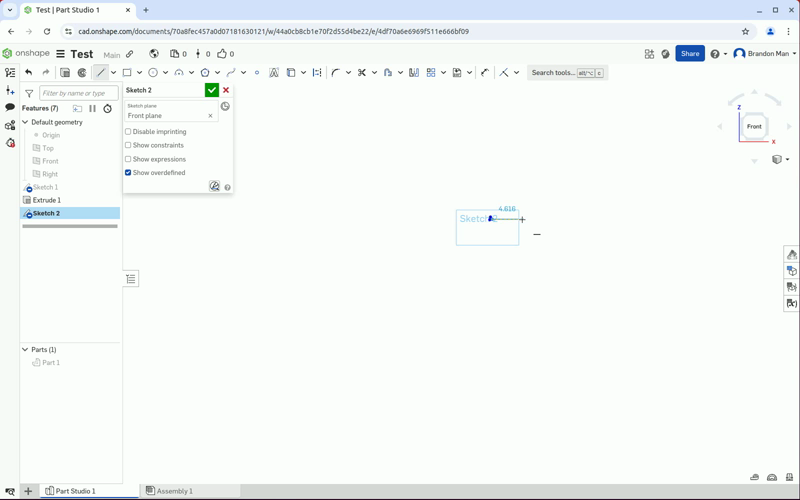
key_down(shift)
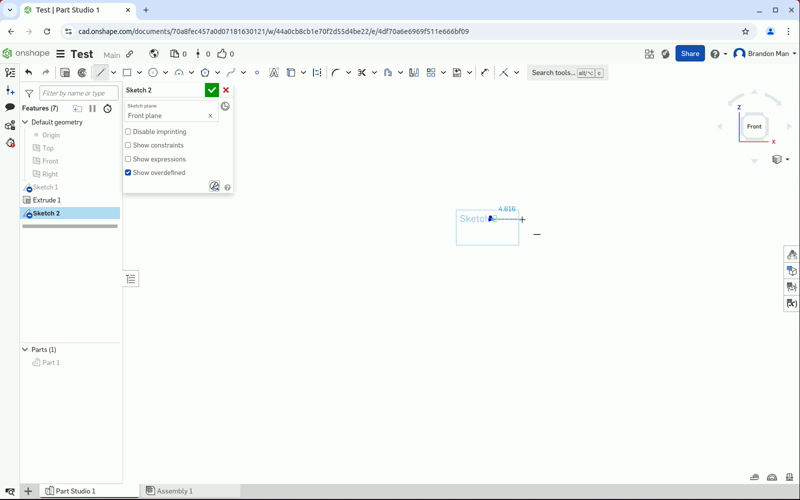
mouse_move(489, 219)
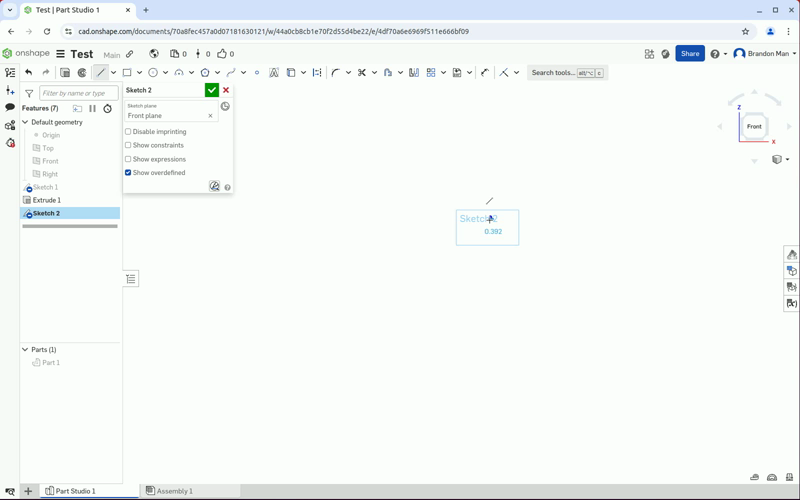
scroll(6)
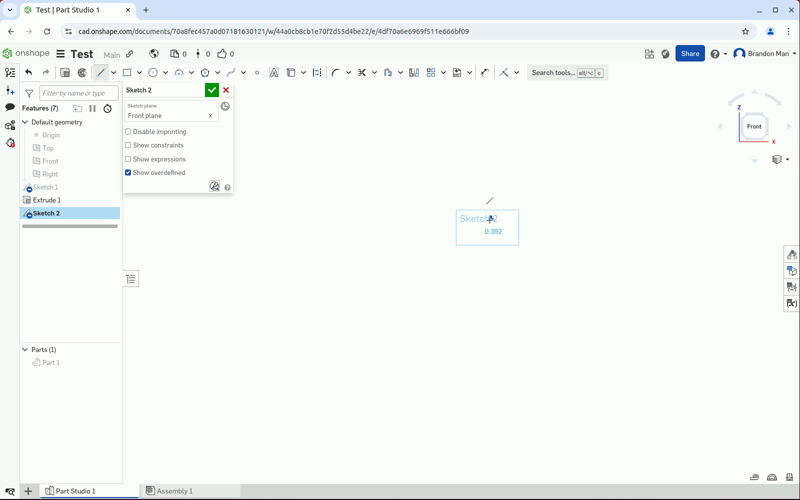
scroll(6)
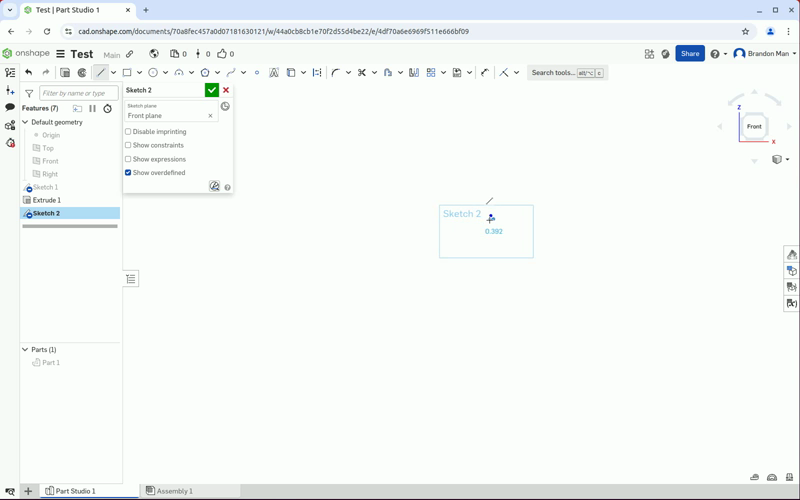
scroll(6)
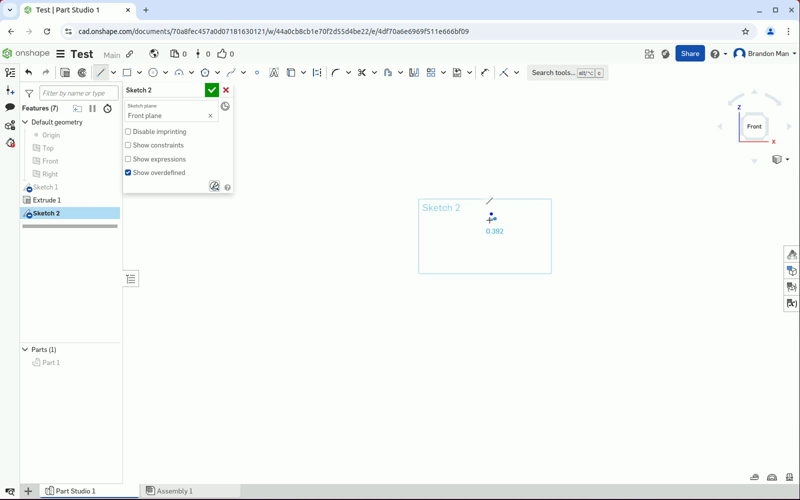
scroll(6)
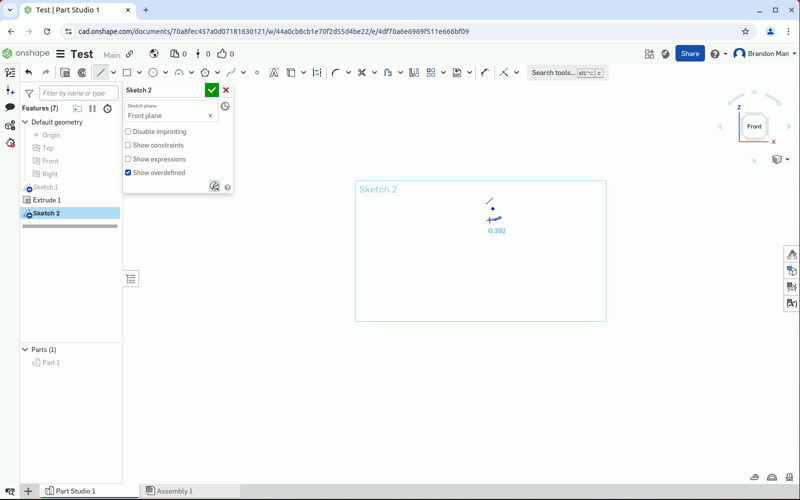
scroll(6)
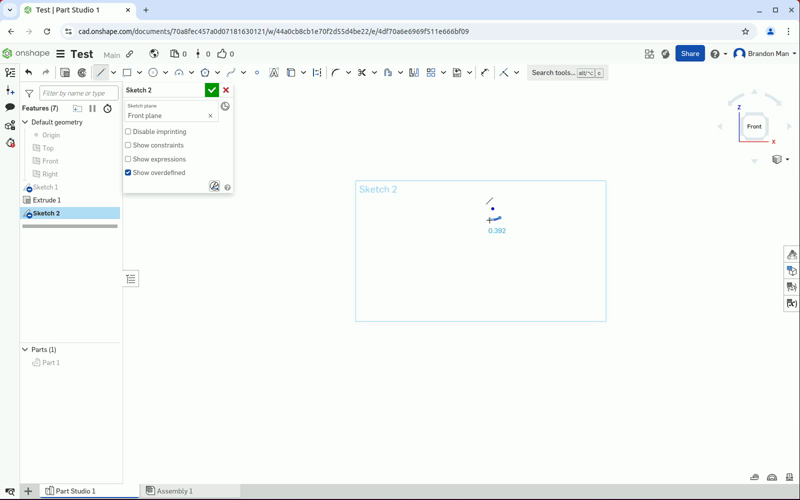
scroll(6)
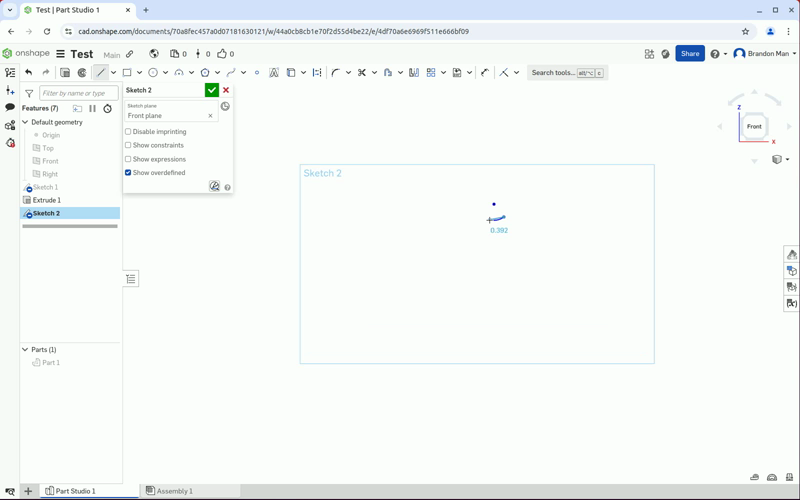
scroll(6)
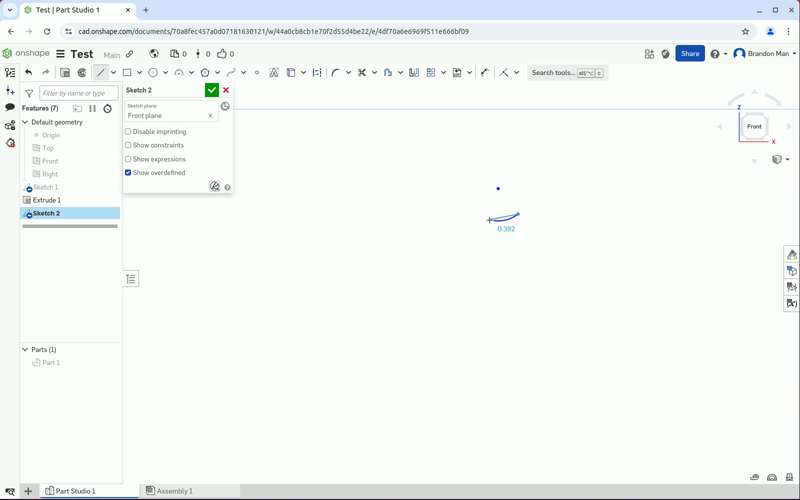
key_up(shift)
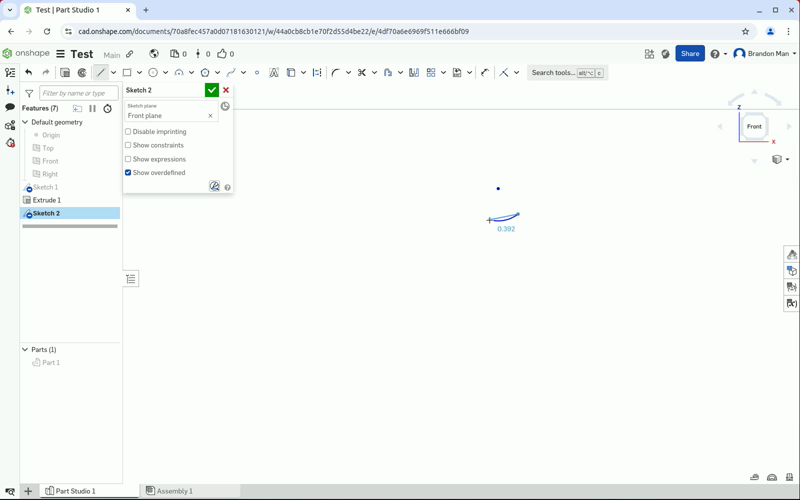
click(489, 219)
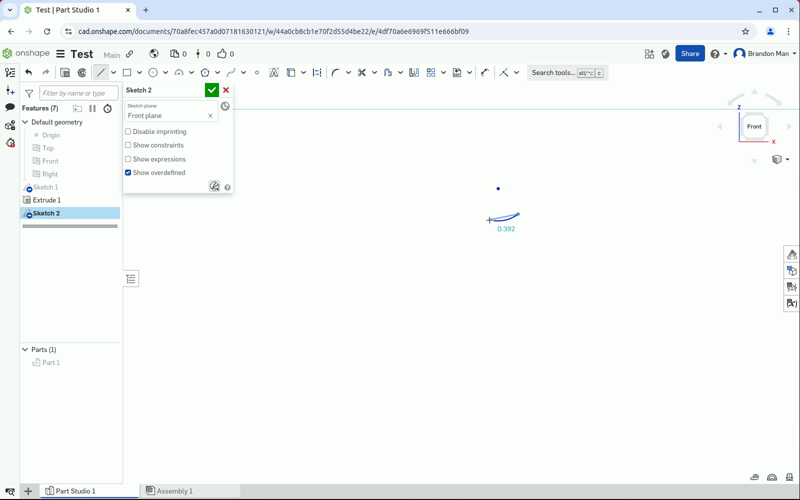
scroll(-6)
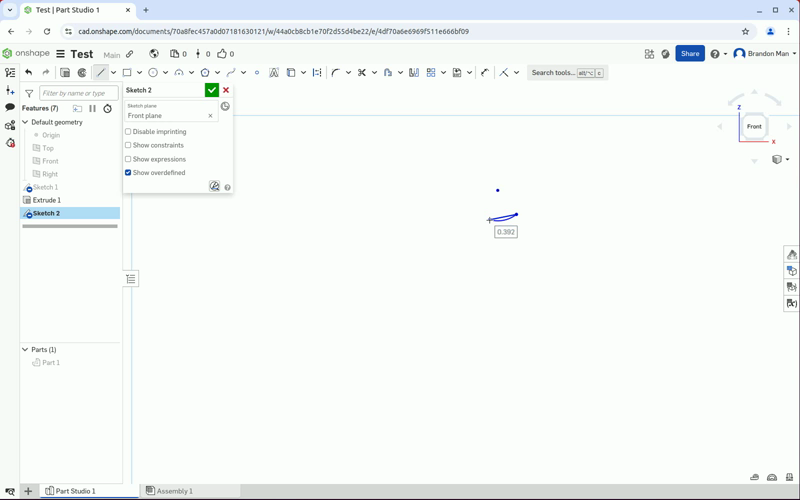
scroll(-6)
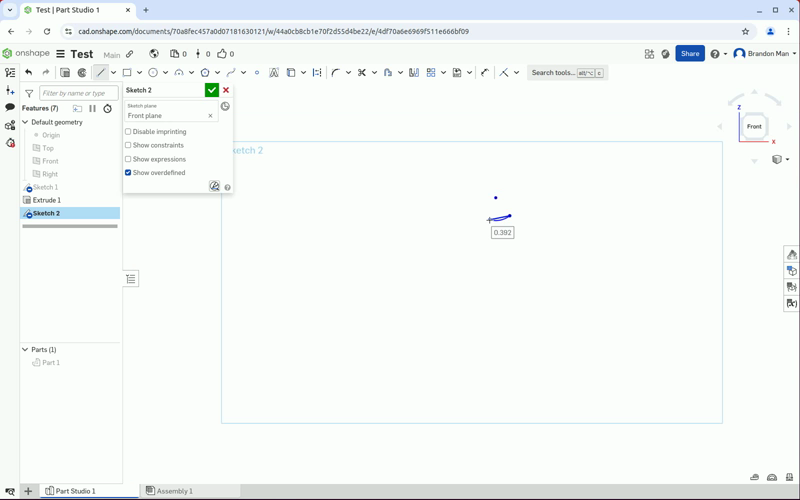
scroll(-6)
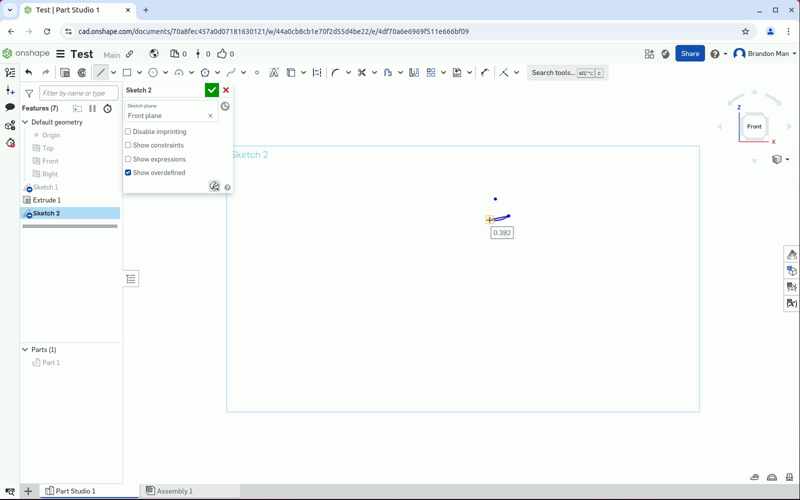
scroll(-6)
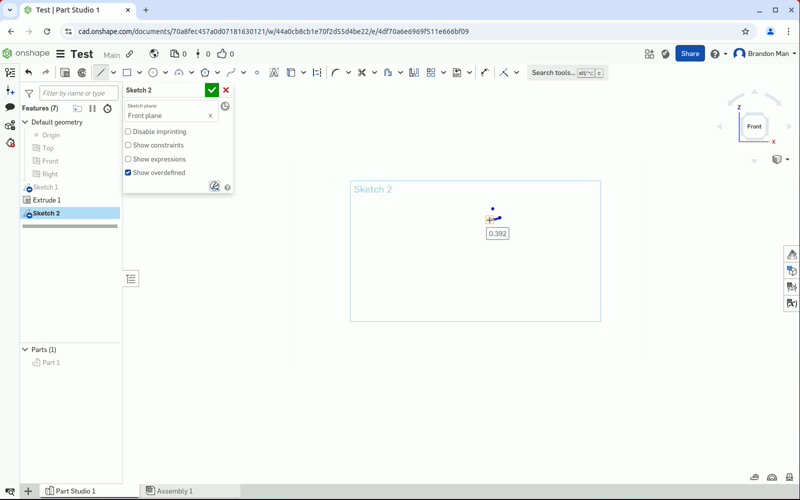
scroll(-6)
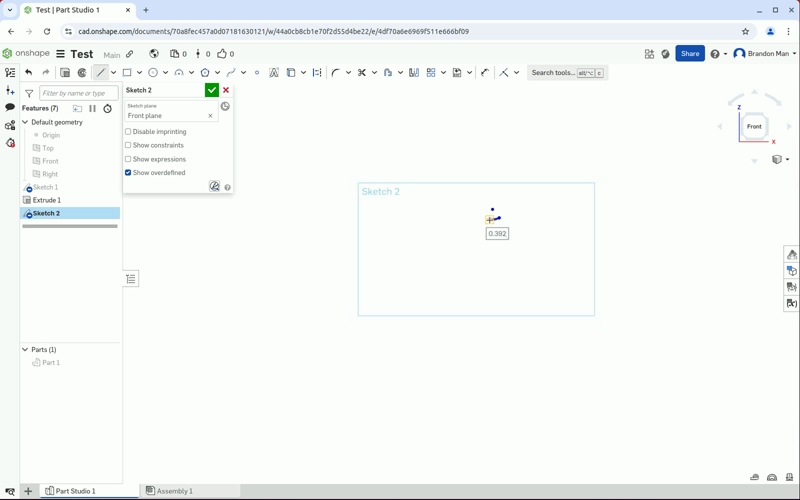
scroll(-6)
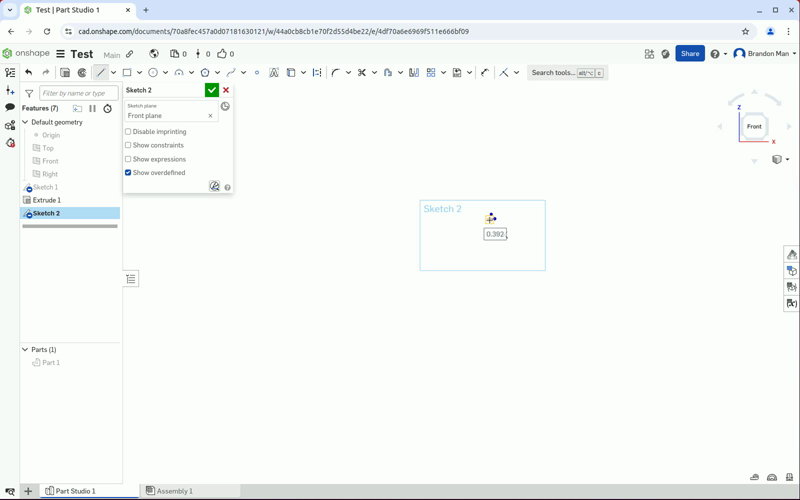
scroll(-6)
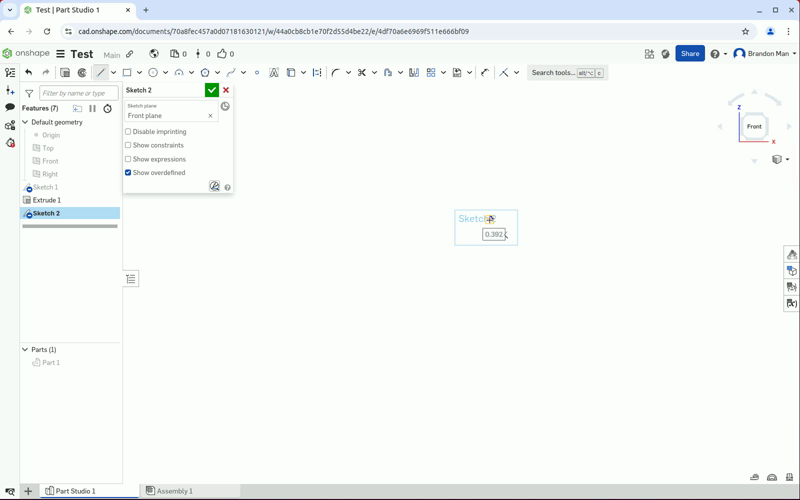
key(esc)
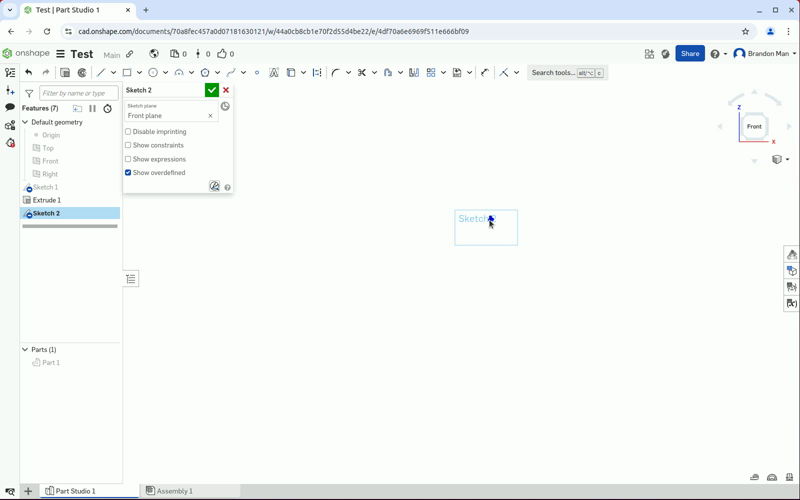
mouse_move(491, 219)
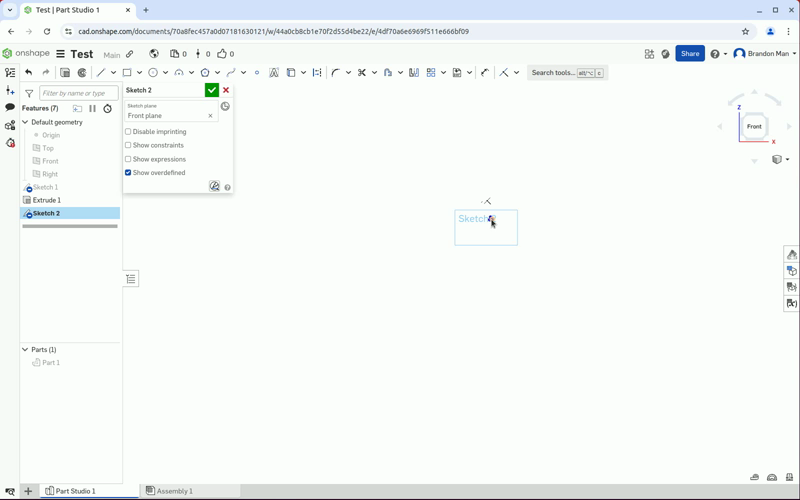
scroll(6)
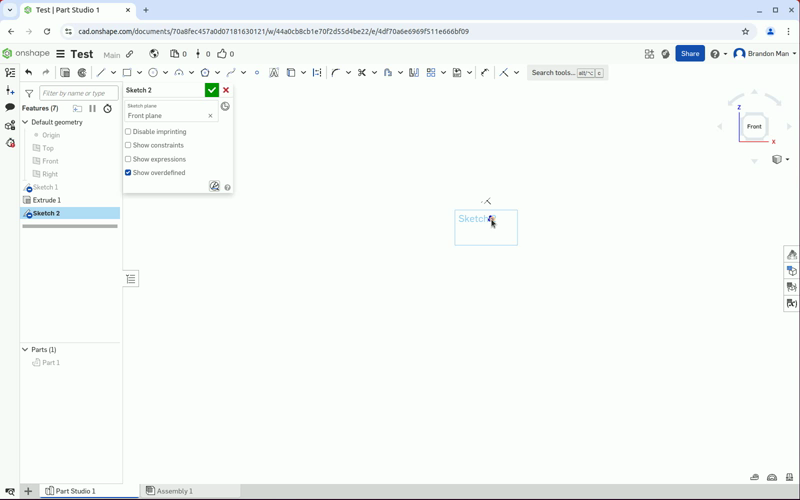
scroll(6)
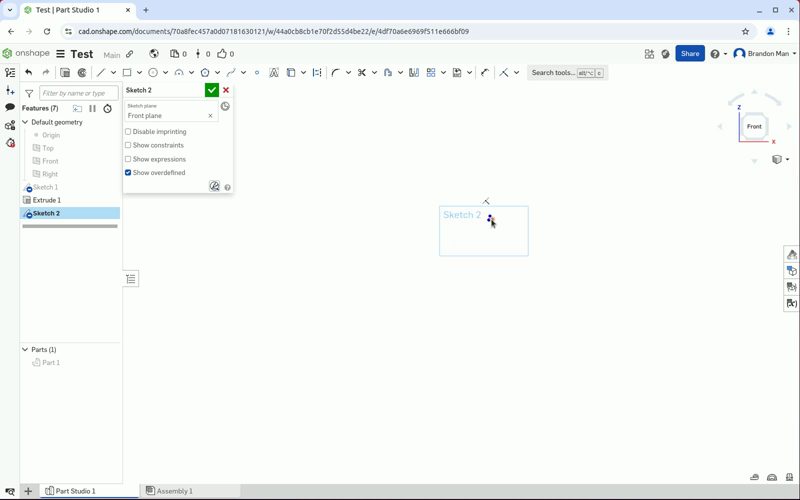
scroll(6)
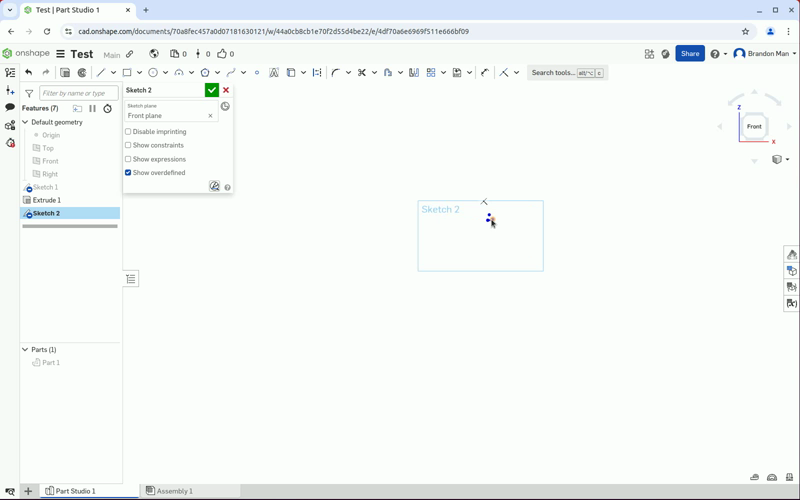
scroll(6)
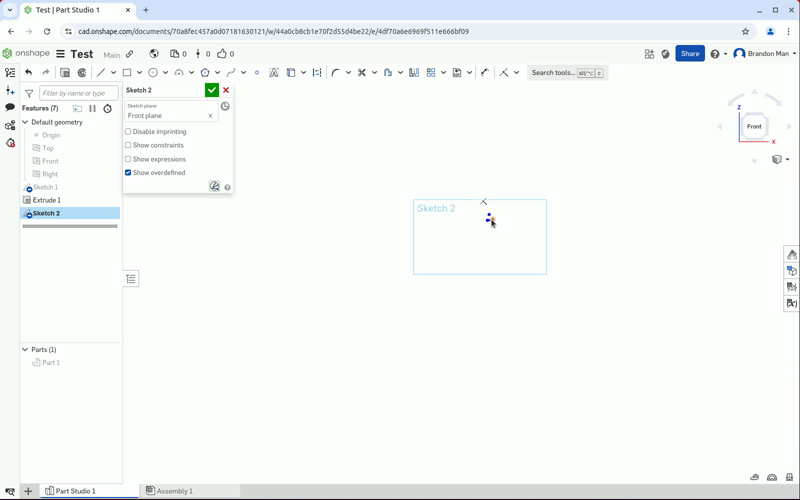
scroll(6)
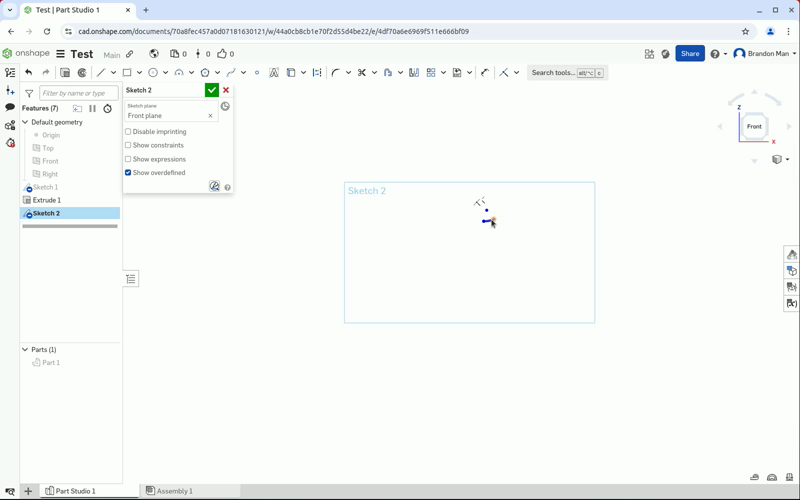
scroll(6)
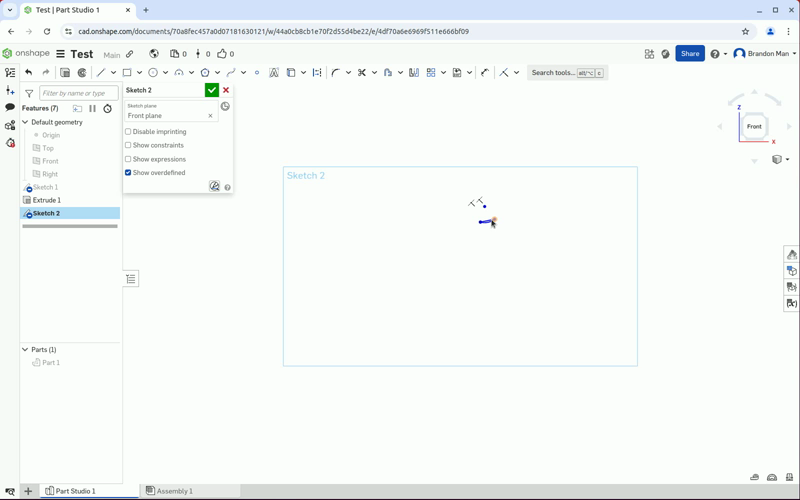
scroll(6)
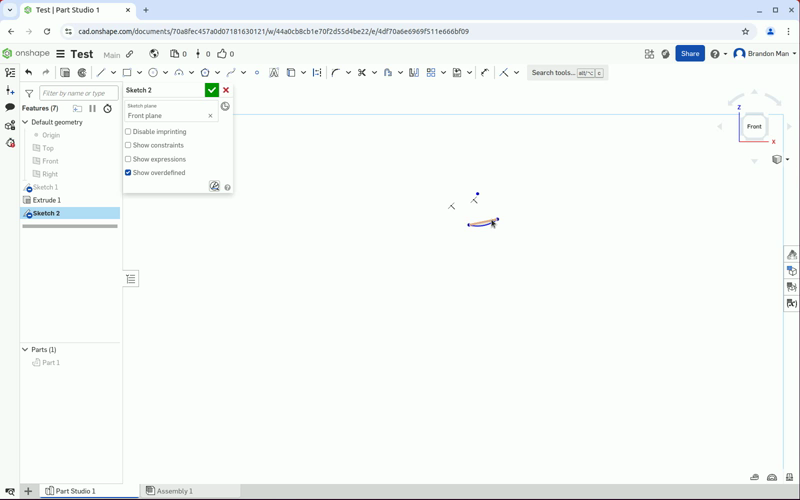
click(491, 219)
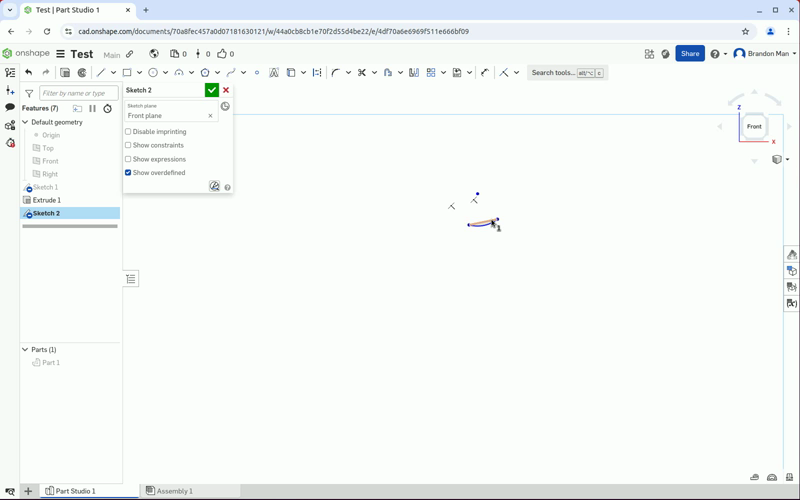
scroll(-6)
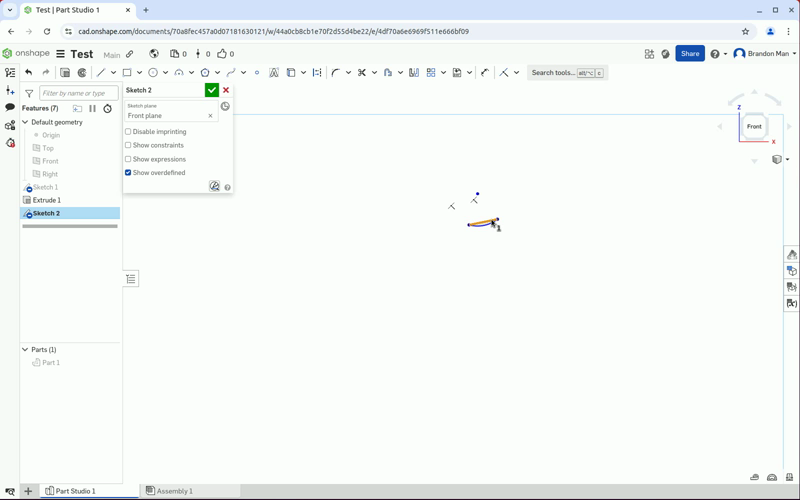
scroll(-6)
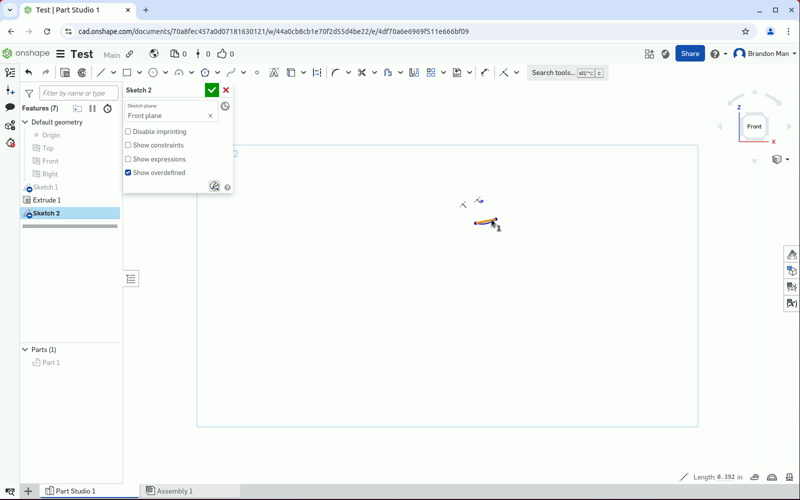
scroll(-6)
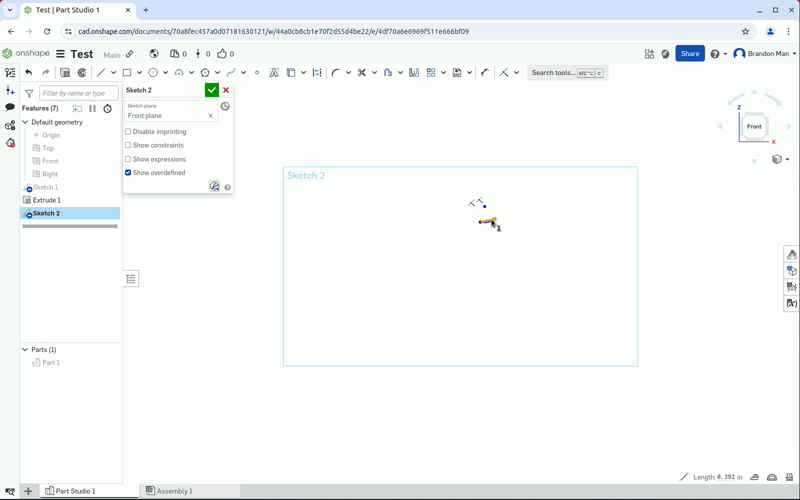
scroll(-6)
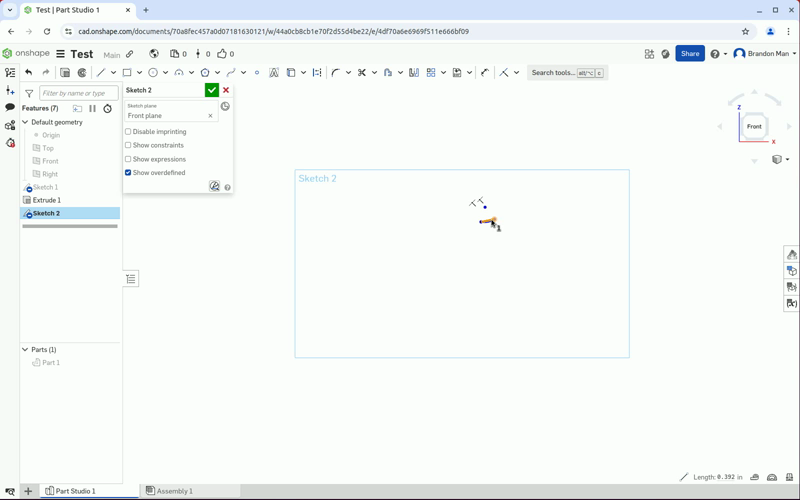
scroll(-6)
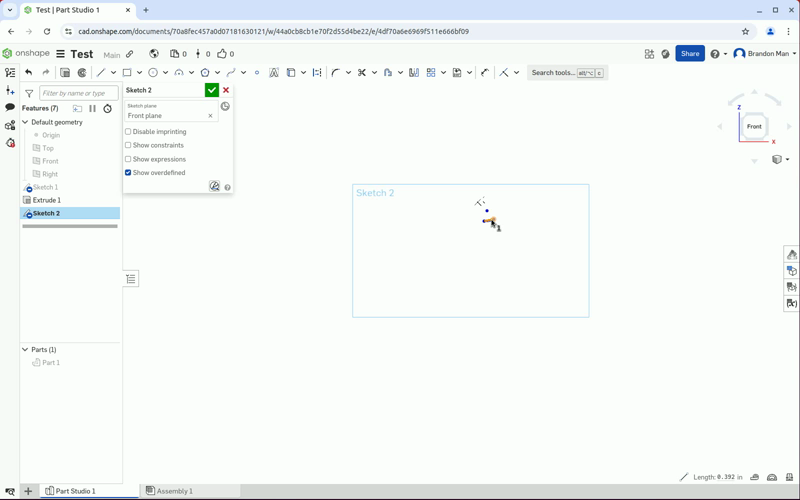
scroll(-6)
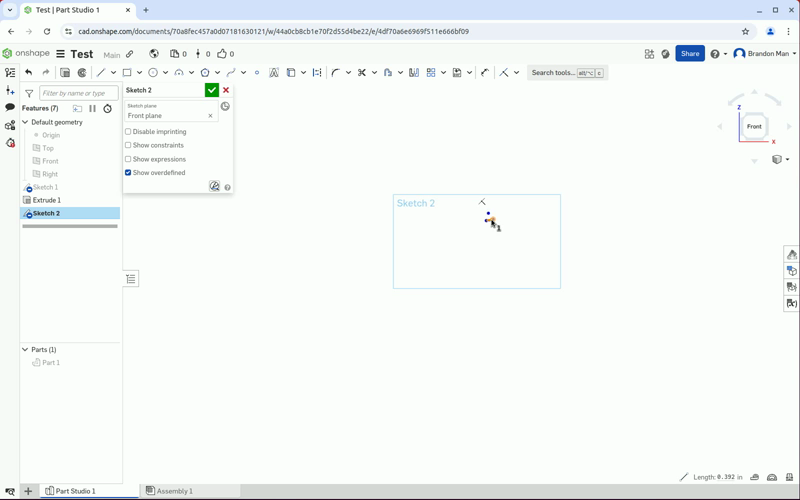
scroll(-6)
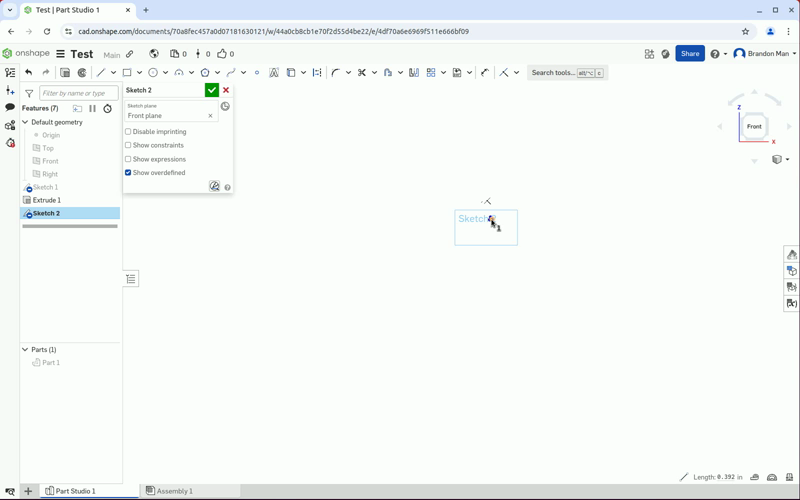
mouse_move(73, 352)
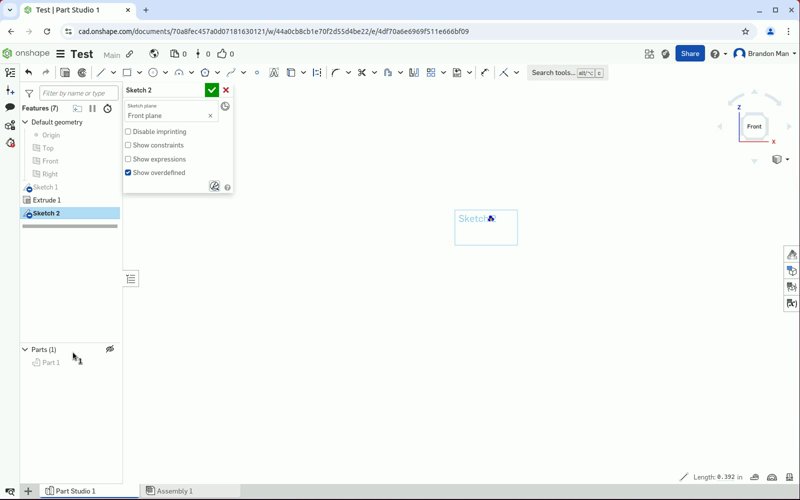
key(shift+y)
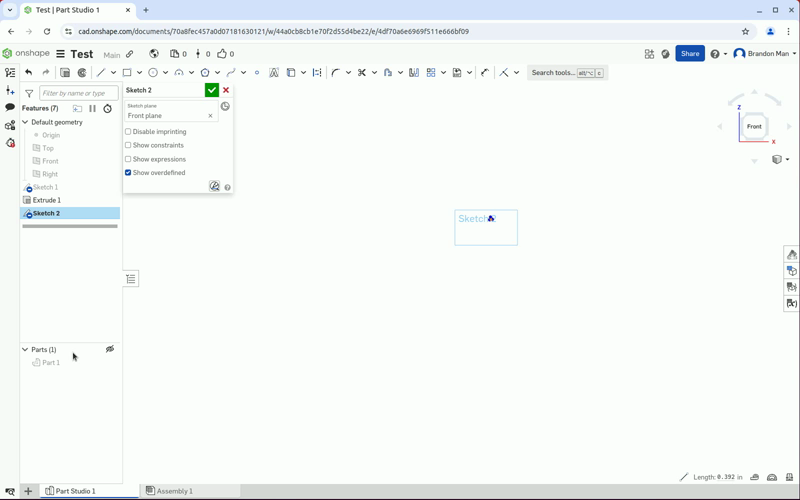
key(shift+e)
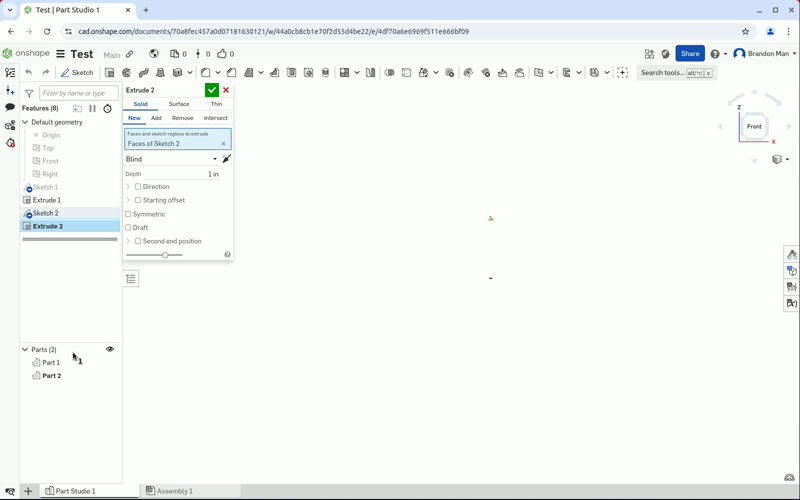
mouse_move(143, 106)
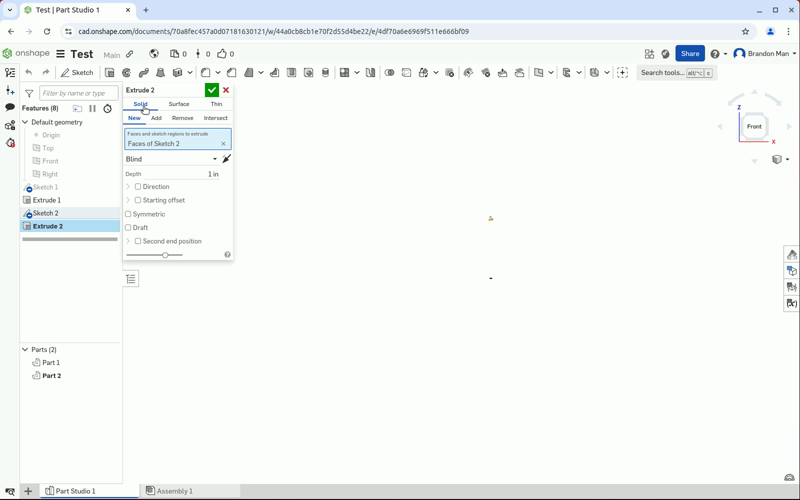
click(143, 106)
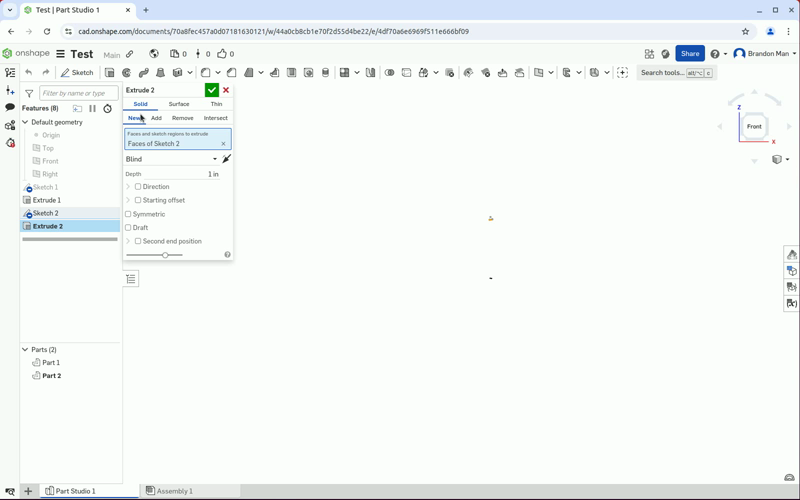
mouse_move(137, 120)
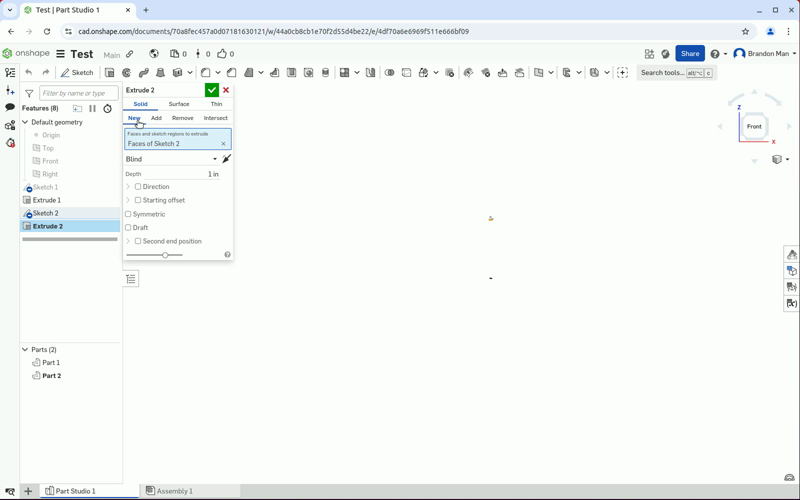
click(137, 120)
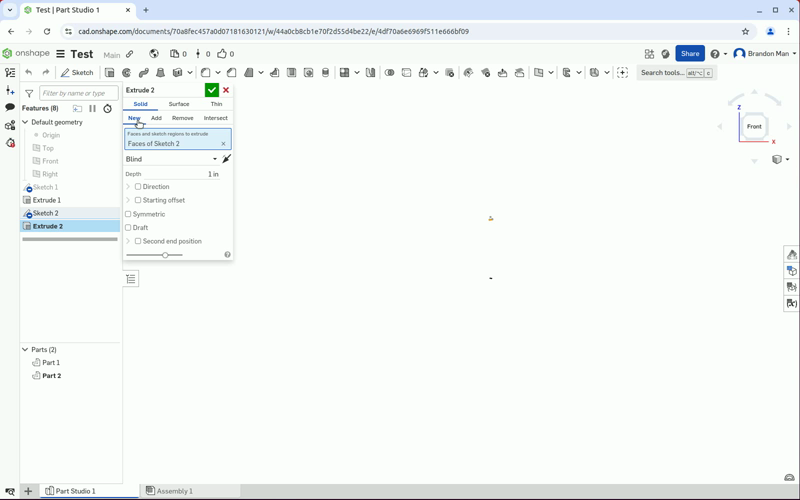
key(tab, 4)
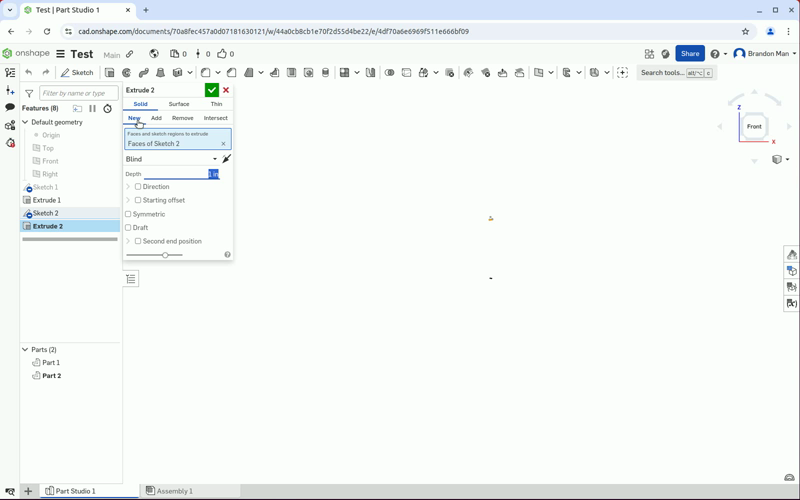
text(23.108)
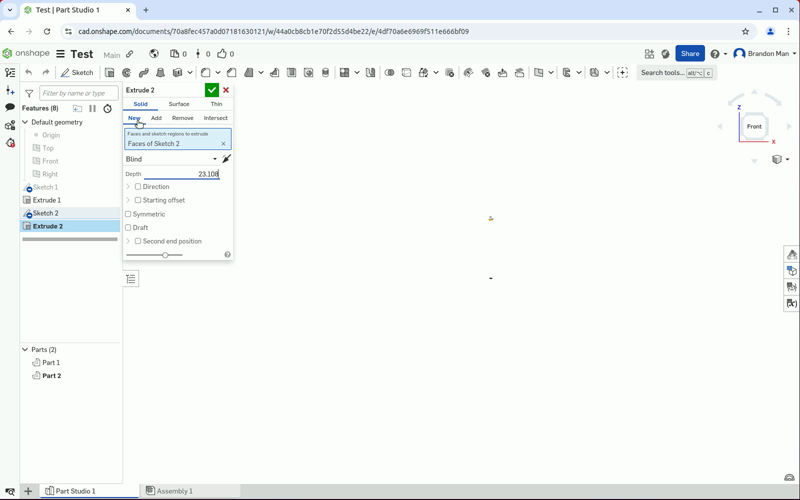
key(enter)
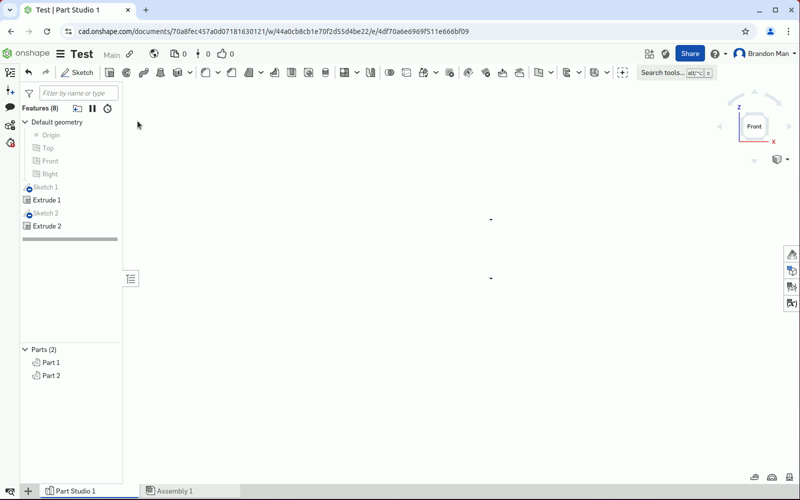
key(shift+h)
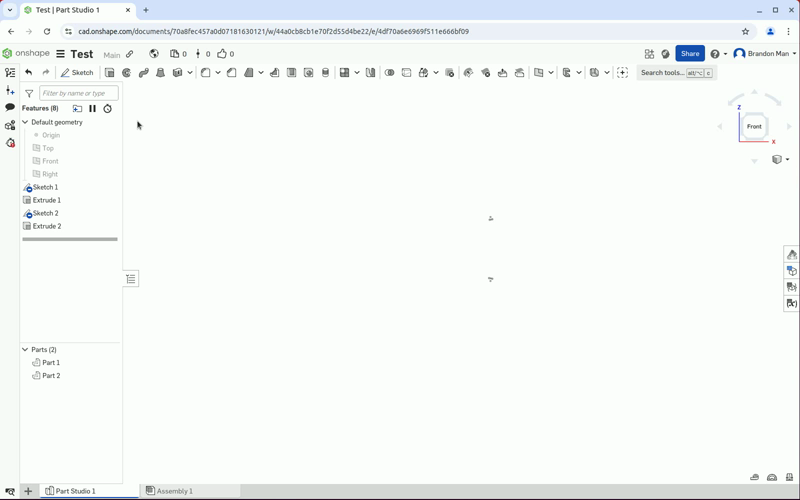
key(shift+h)
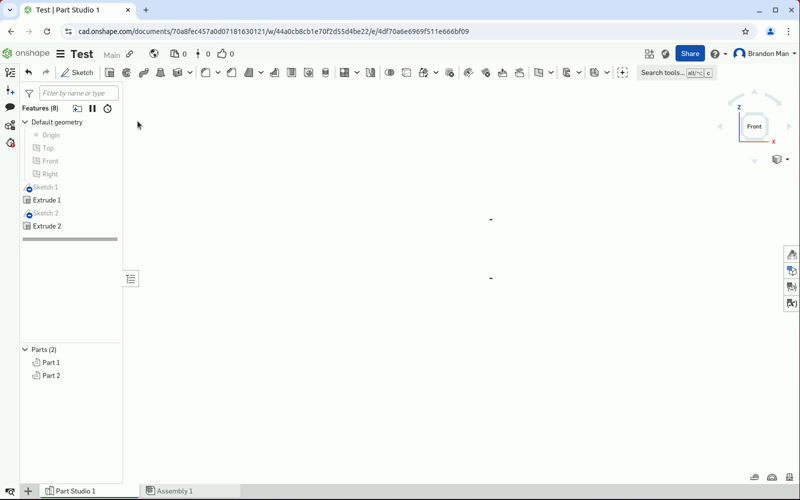
mouse_move(73, 189)
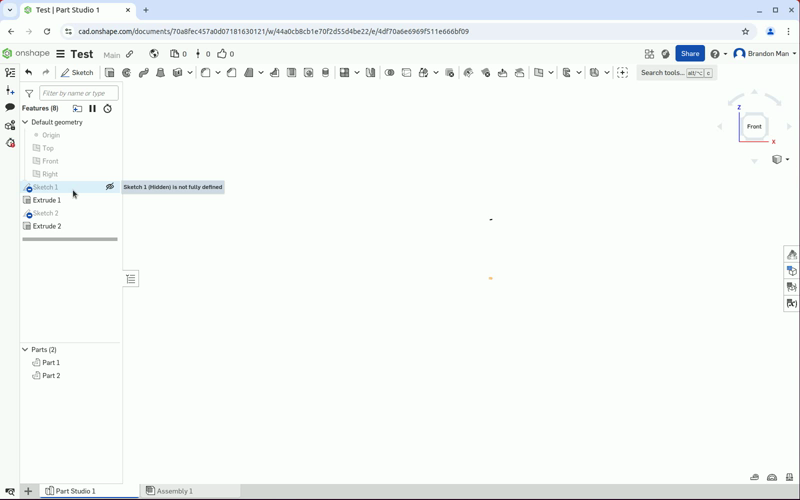
click(73, 189)
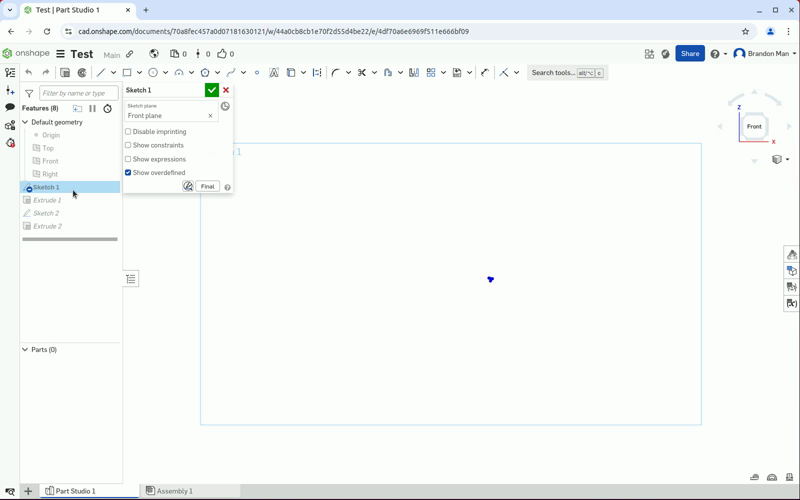
mouse_move(229, 92)
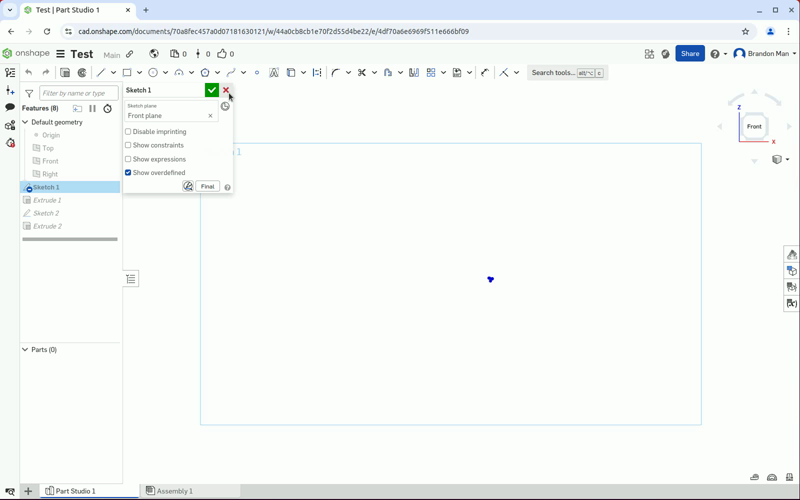
click(229, 92)
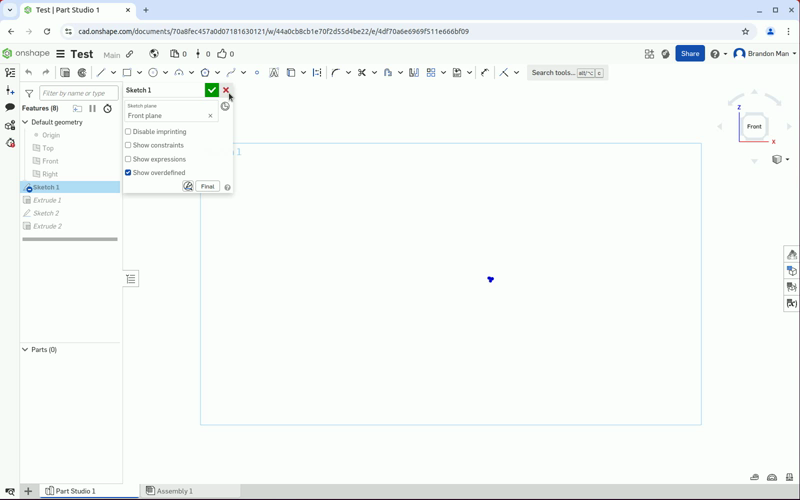
key(shift+s)
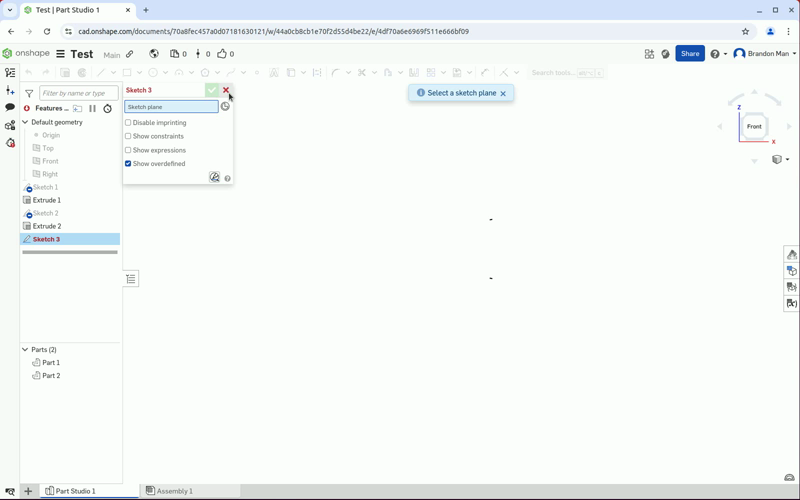
mouse_move(73, 163)
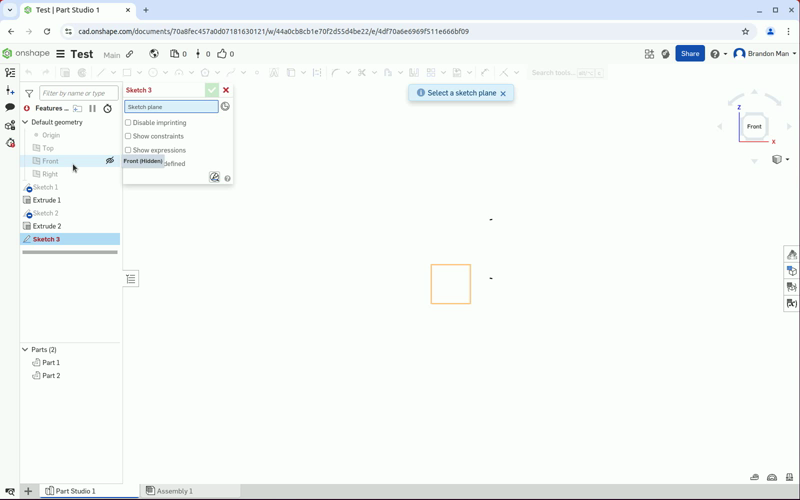
click(73, 163)
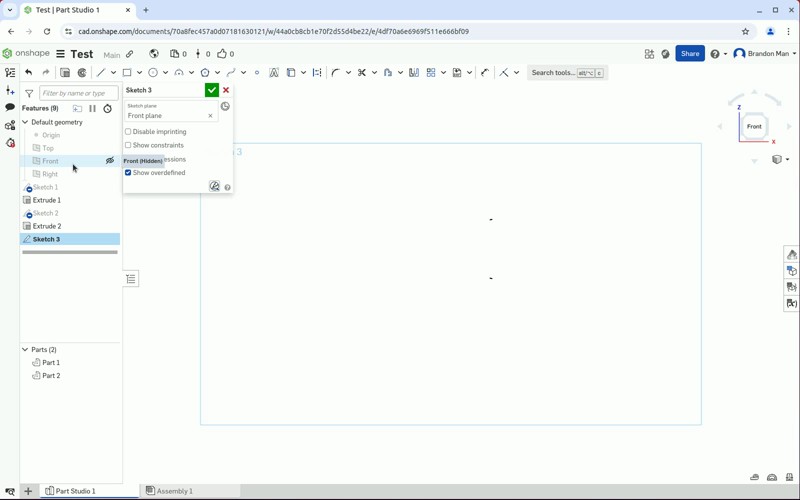
mouse_move(73, 352)
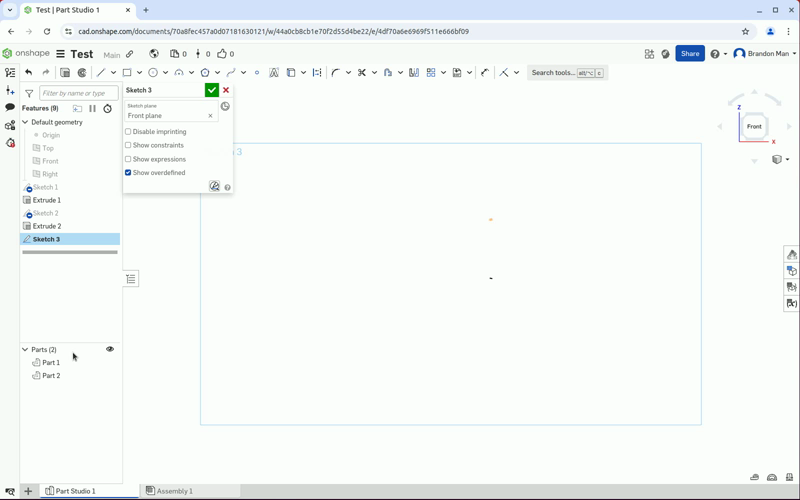
key(y)
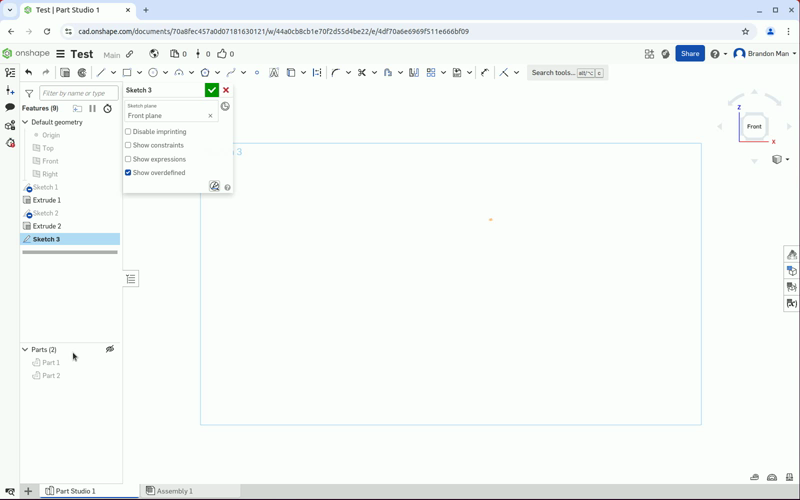
key(l)
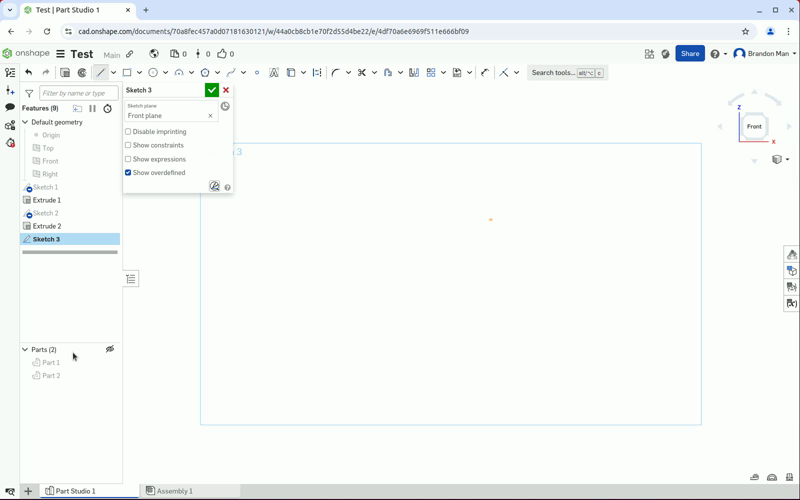
key_down(shift)
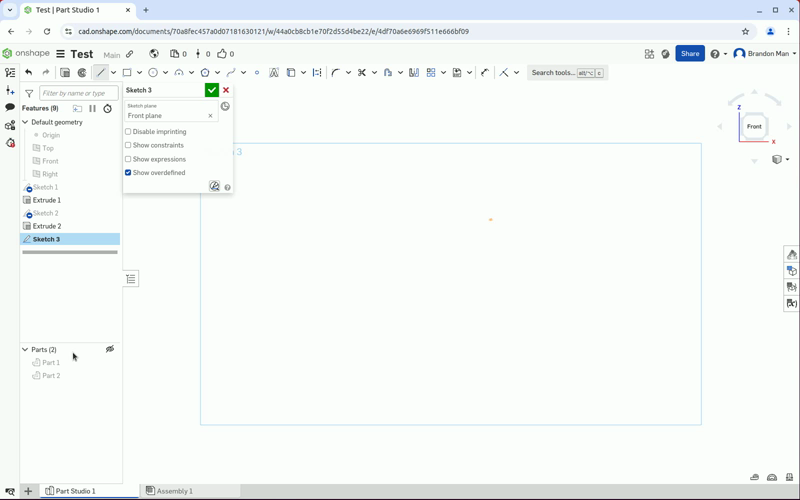
mouse_move(460, 282)
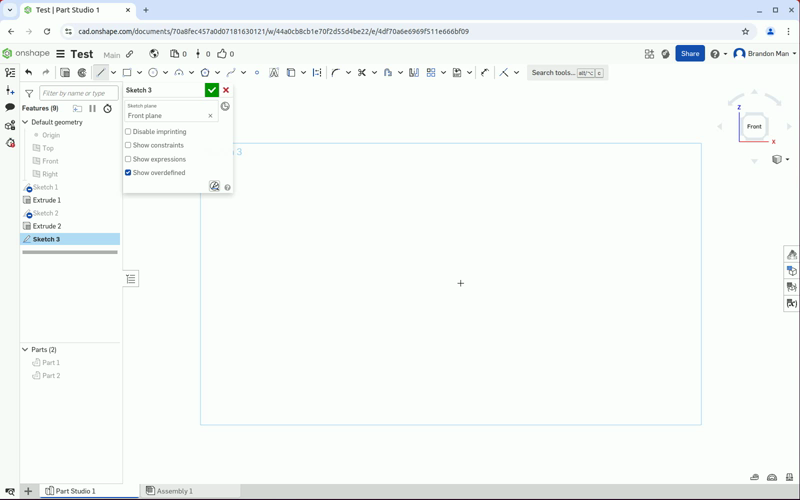
click(460, 282)
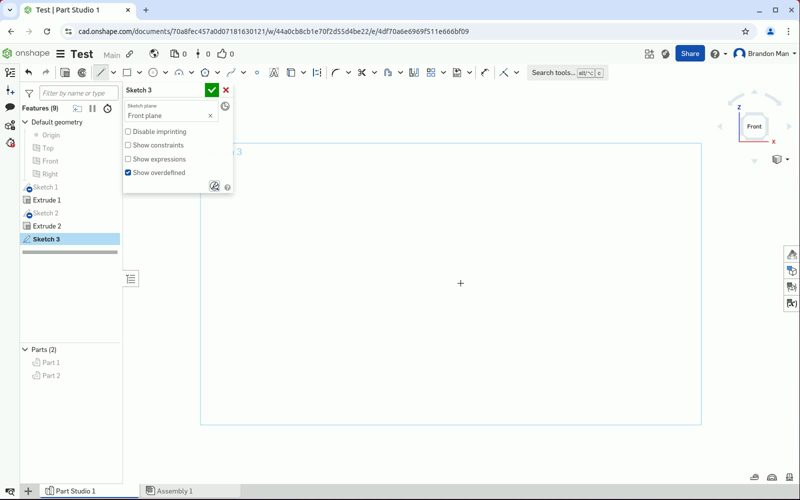
key_up(shift)
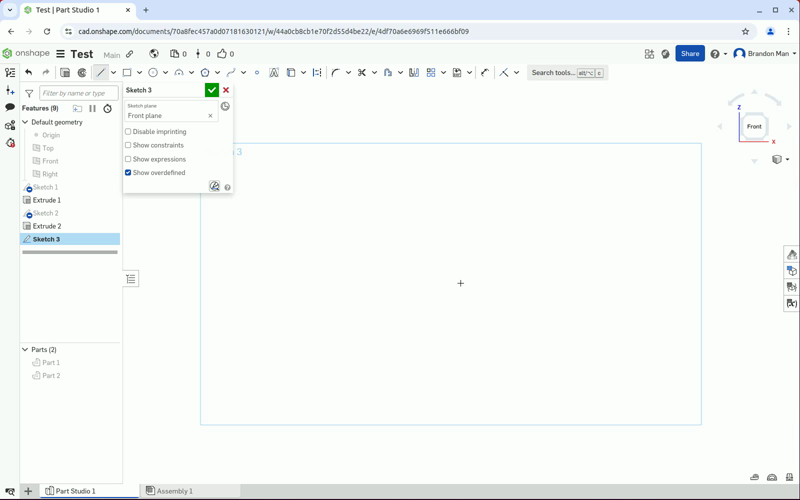
key_down(shift)
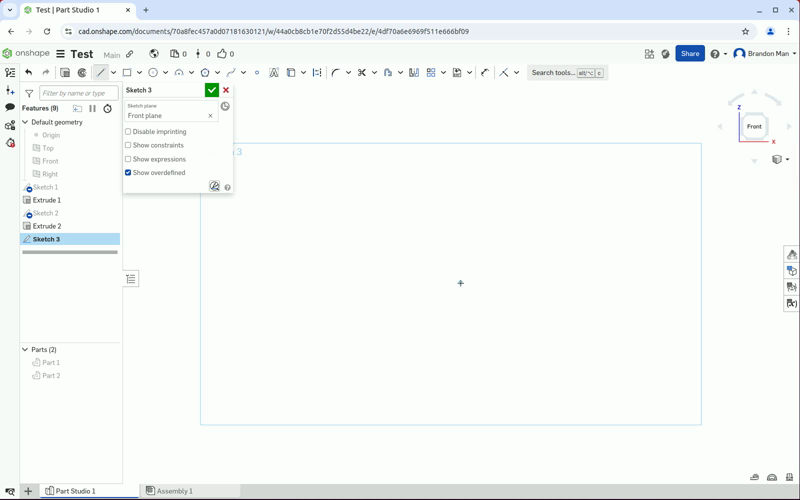
mouse_move(490, 282)
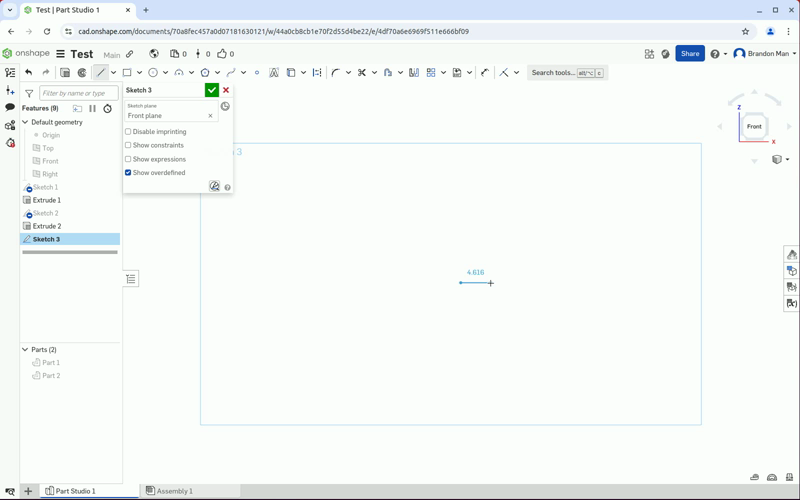
mouse_move(490, 282)
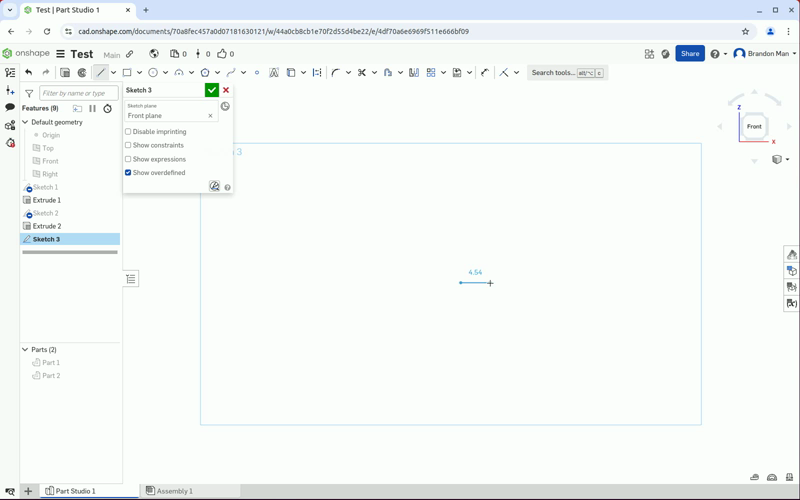
click(490, 282)
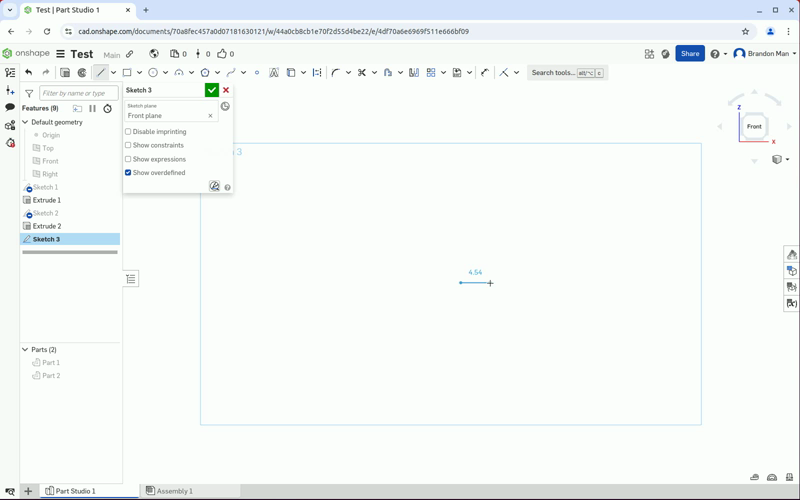
key_up(shift)
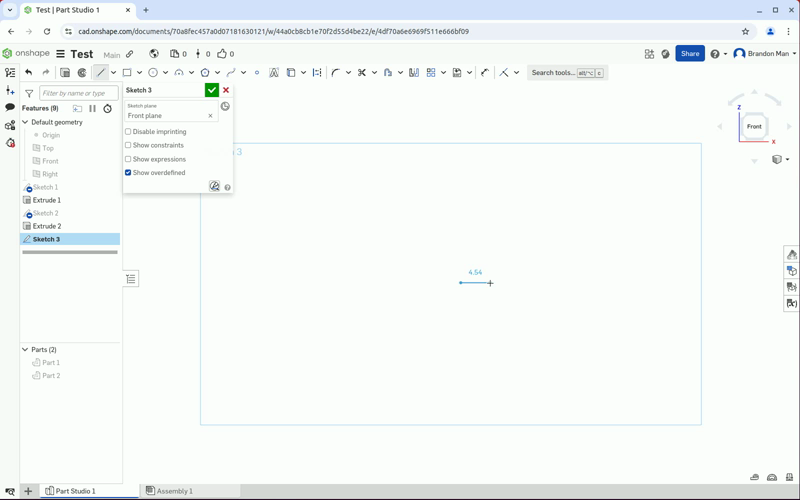
key(esc)
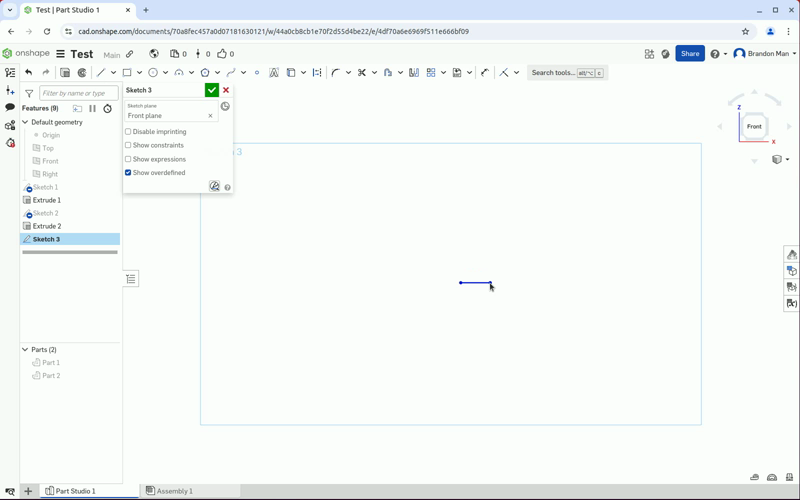
key(a)
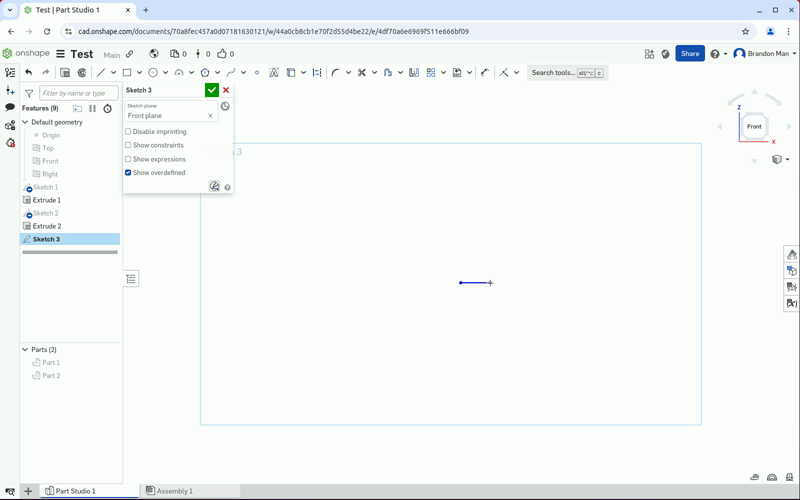
mouse_move(490, 282)
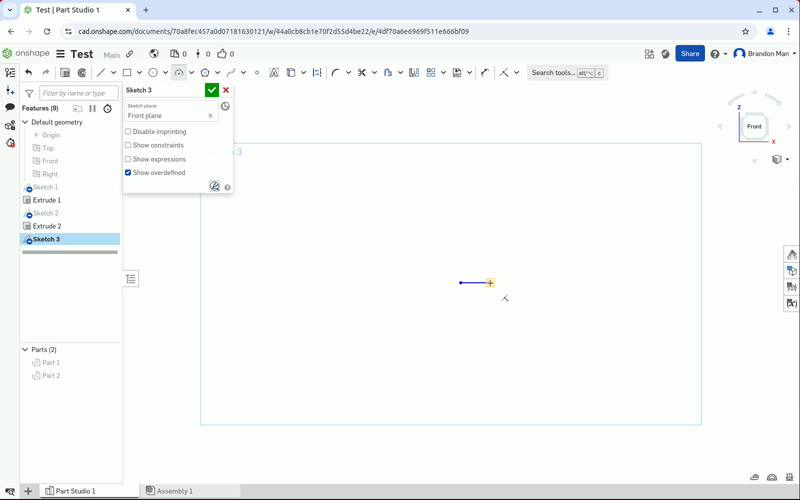
click(490, 282)
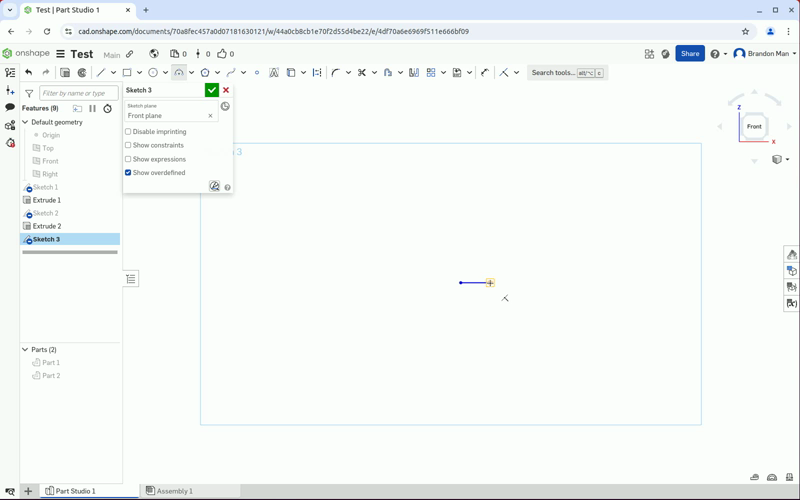
key_down(shift)
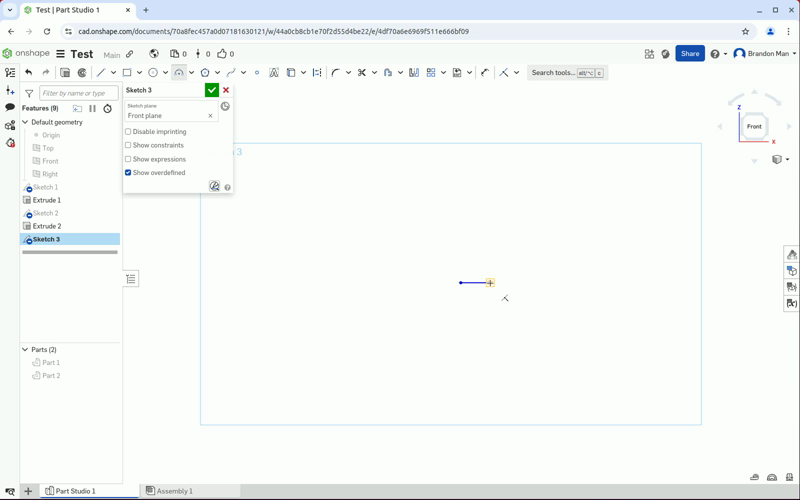
mouse_move(491, 278)
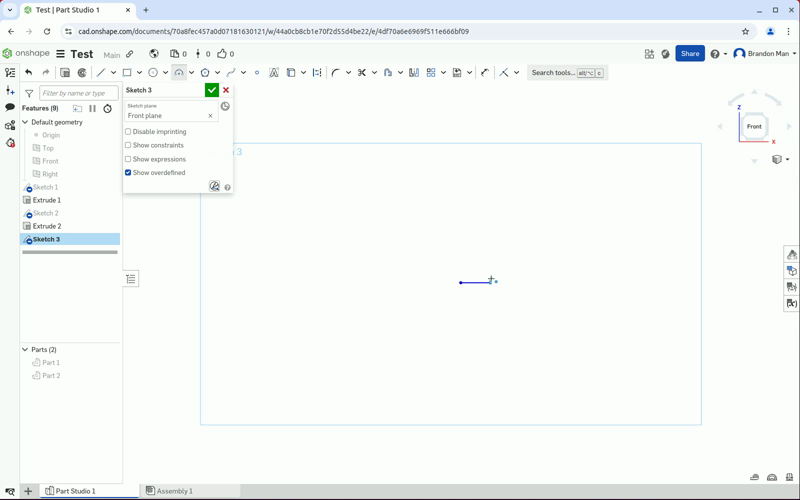
scroll(6)
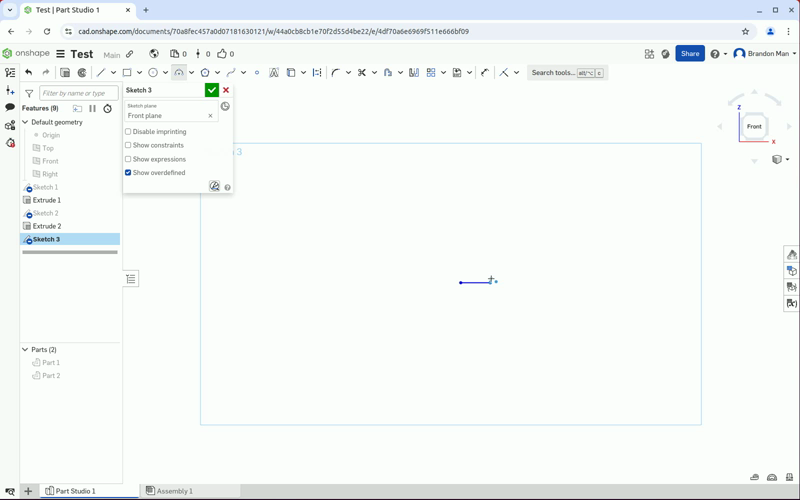
scroll(6)
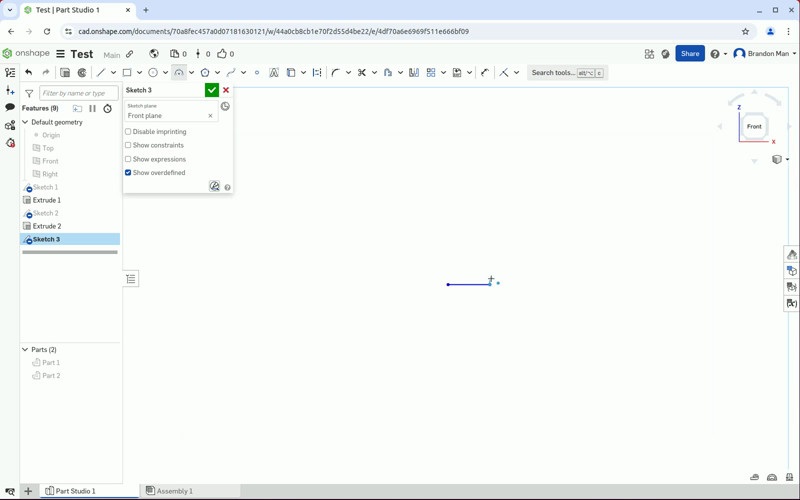
scroll(6)
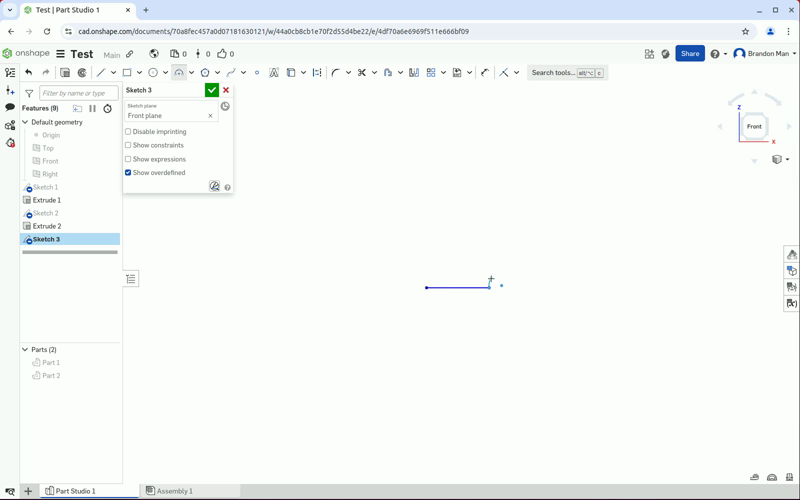
scroll(6)
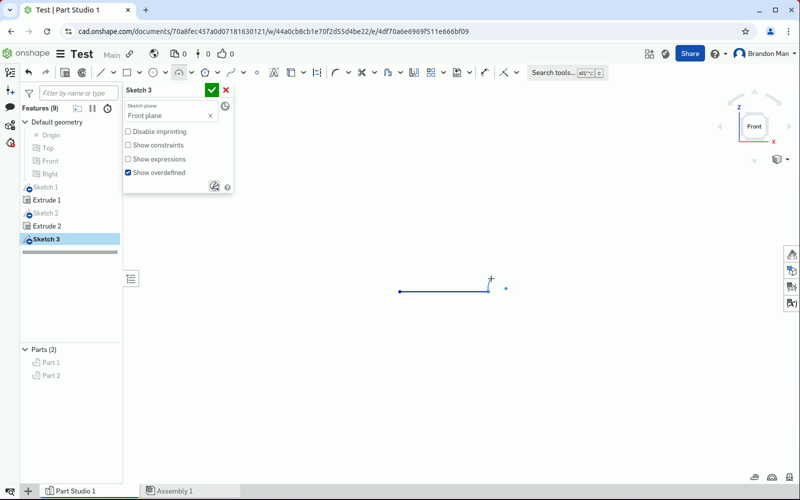
scroll(6)
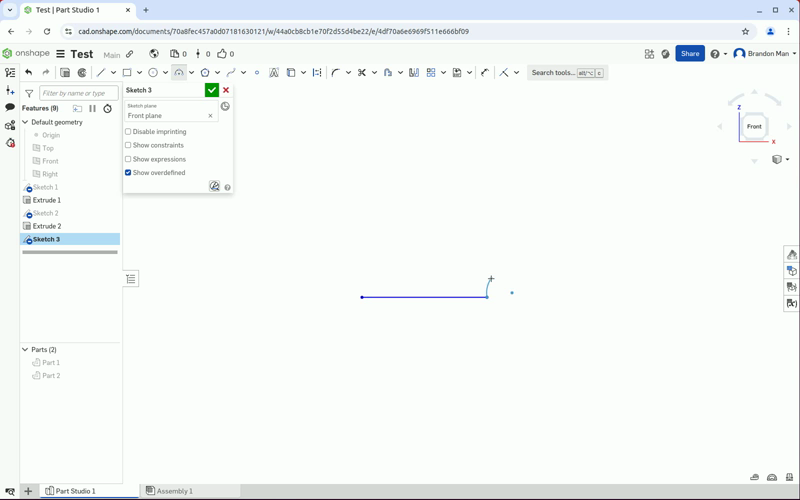
scroll(6)
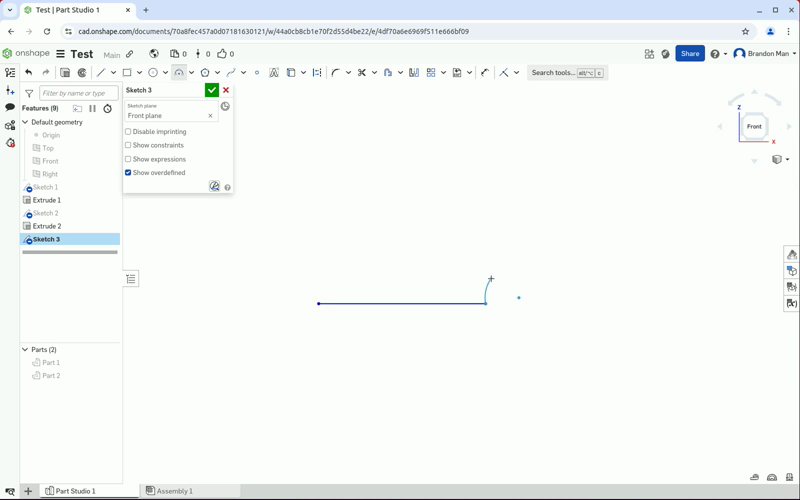
scroll(6)
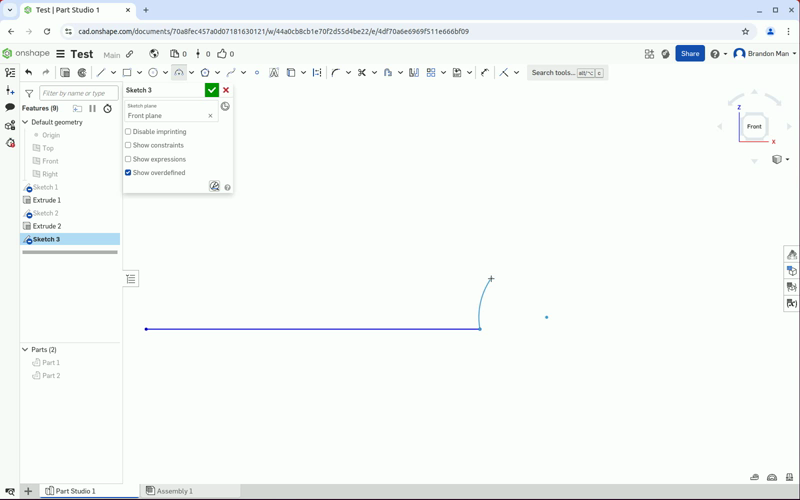
click(491, 278)
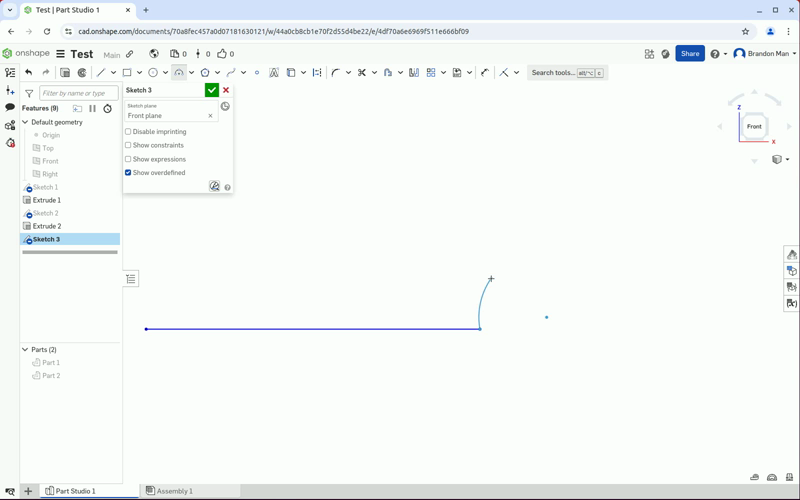
scroll(-6)
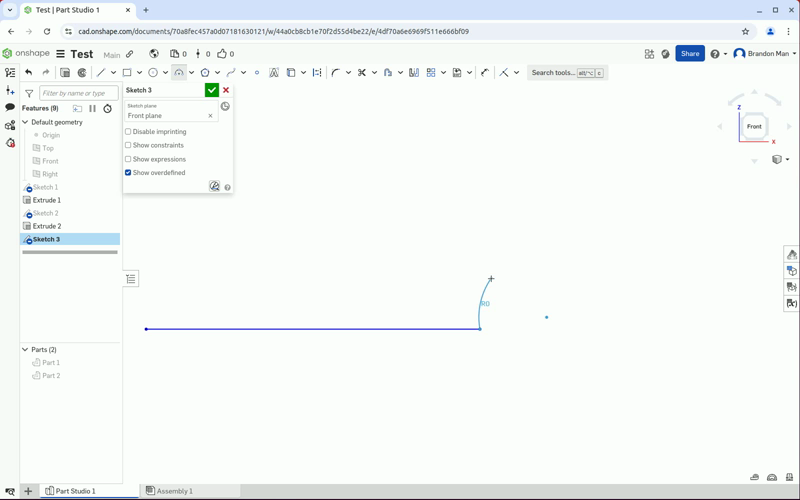
scroll(-6)
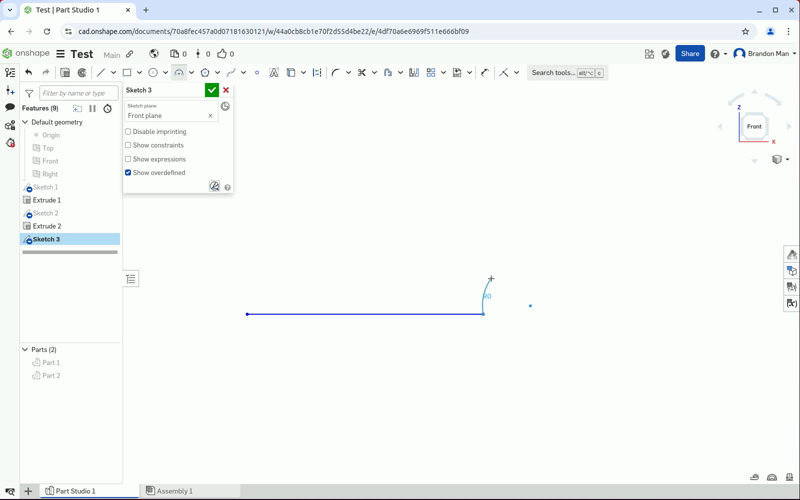
scroll(-6)
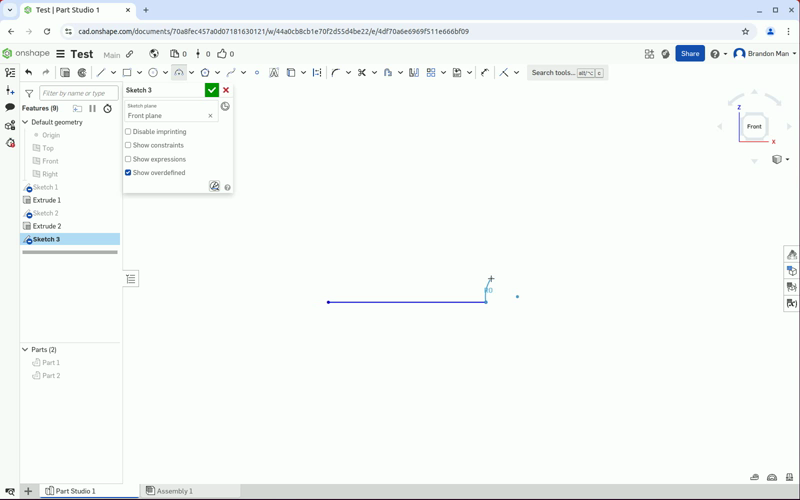
scroll(-6)
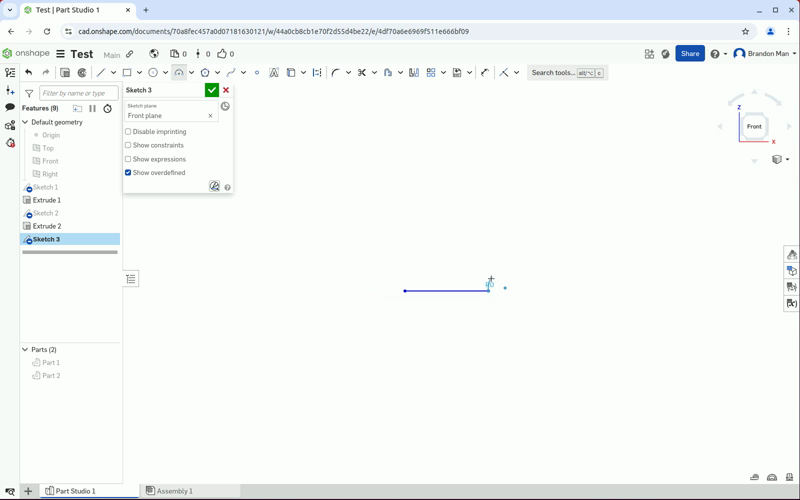
scroll(-6)
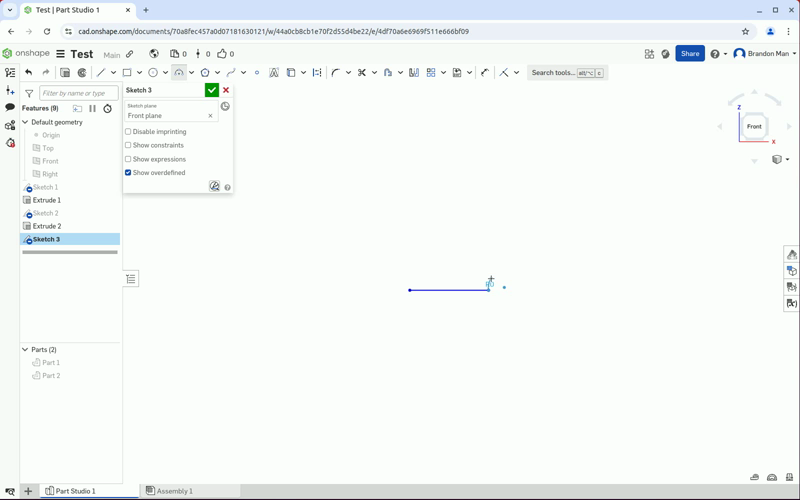
scroll(-6)
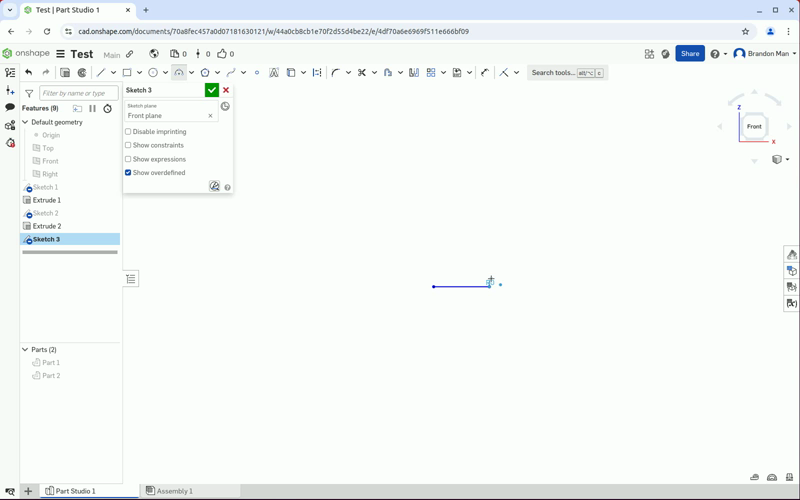
scroll(-6)
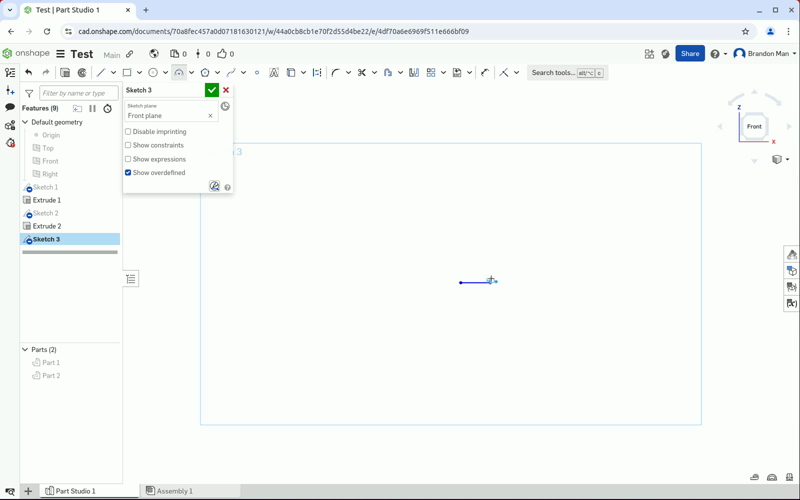
mouse_move(492, 281)
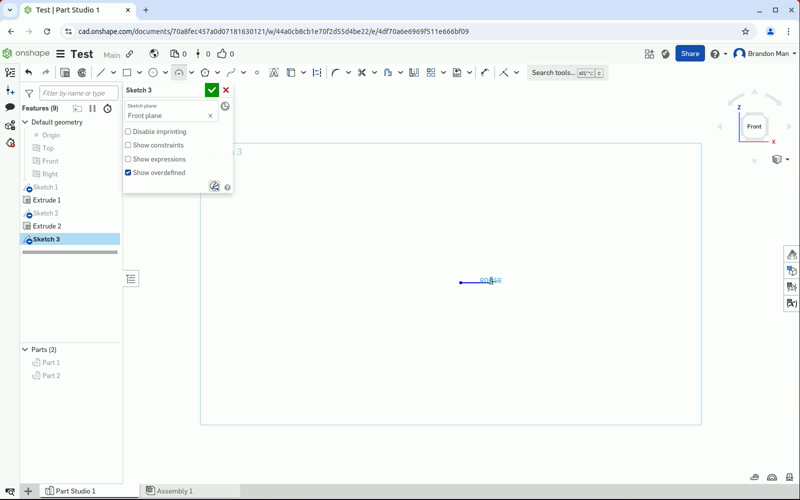
scroll(6)
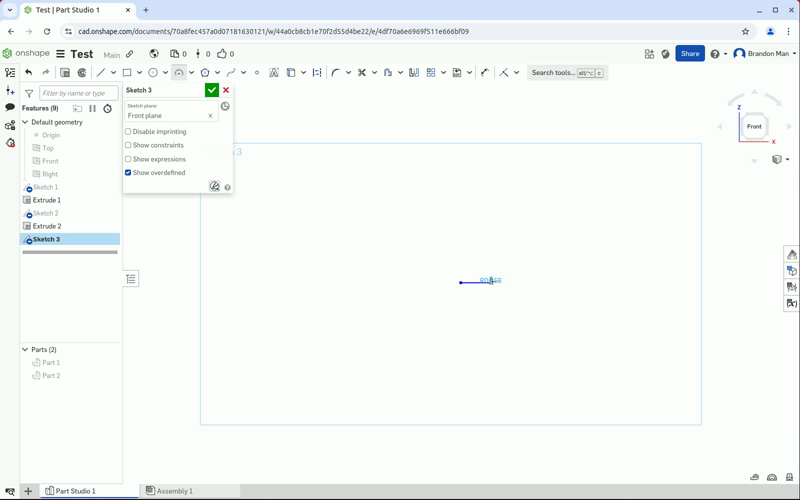
scroll(6)
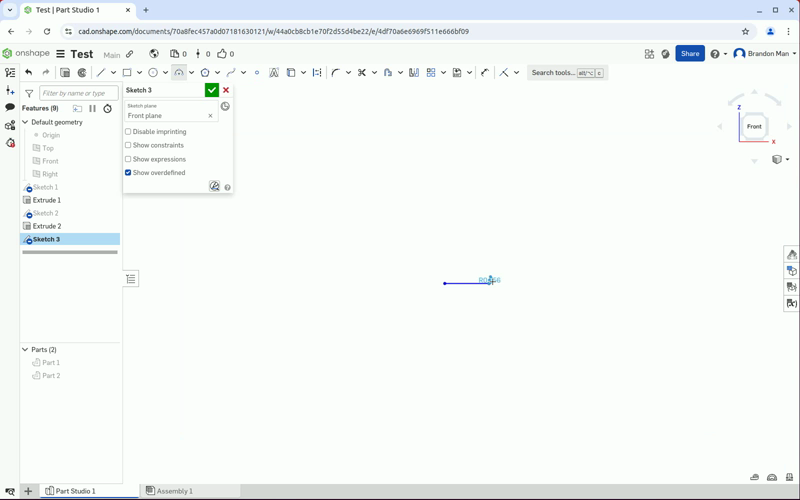
scroll(6)
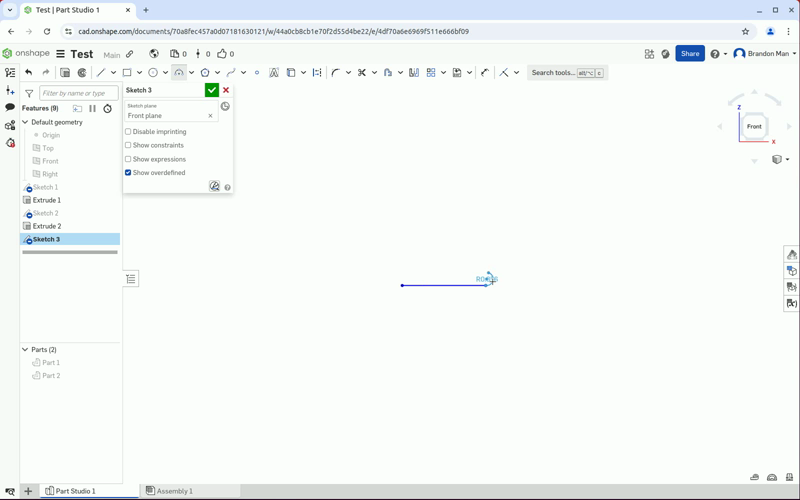
scroll(6)
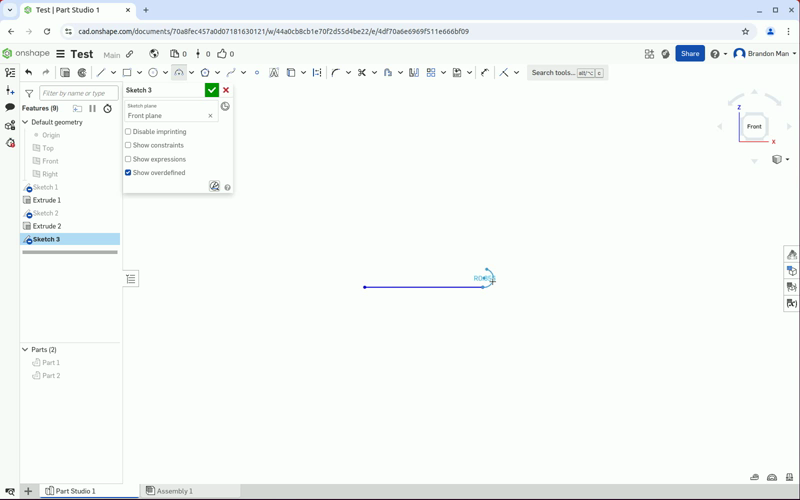
scroll(6)
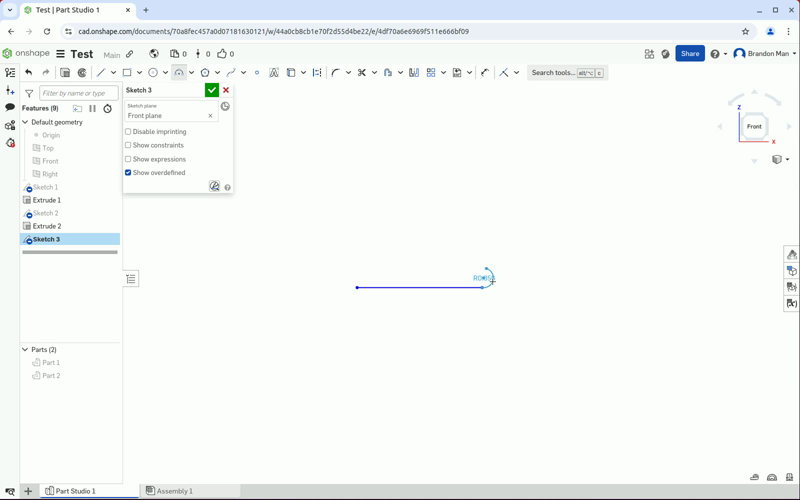
scroll(6)
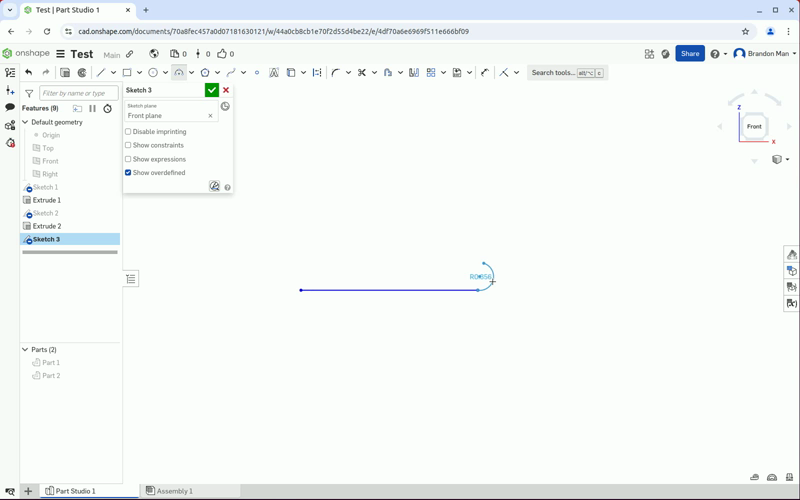
scroll(6)
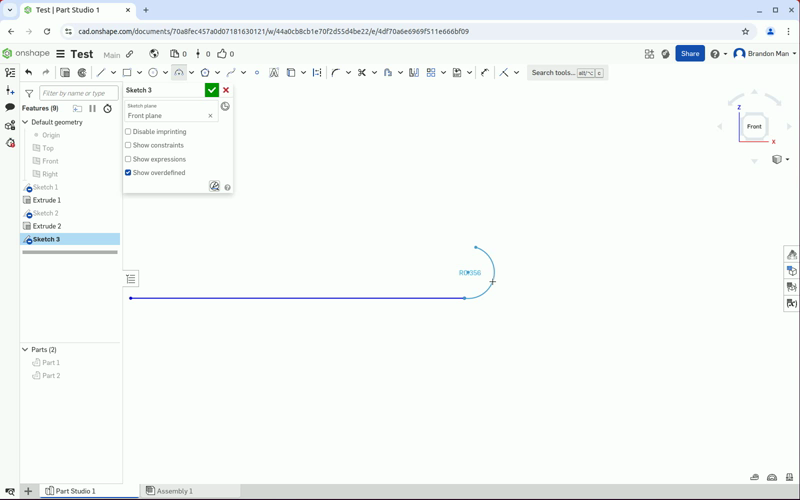
click(492, 281)
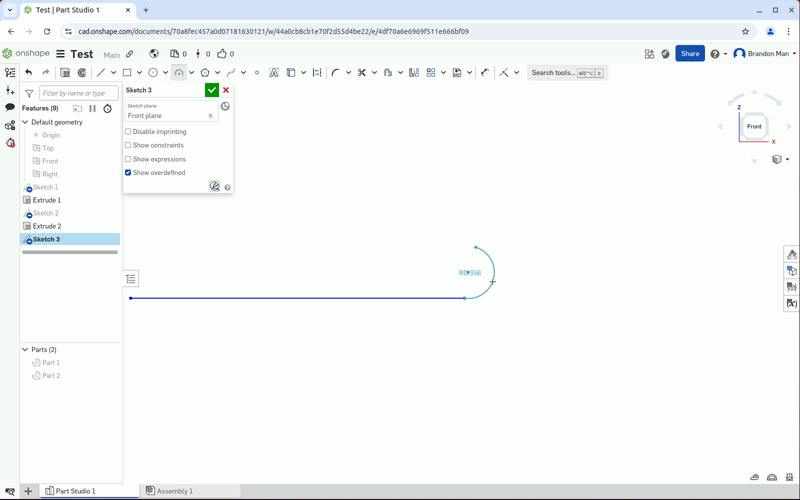
scroll(-6)
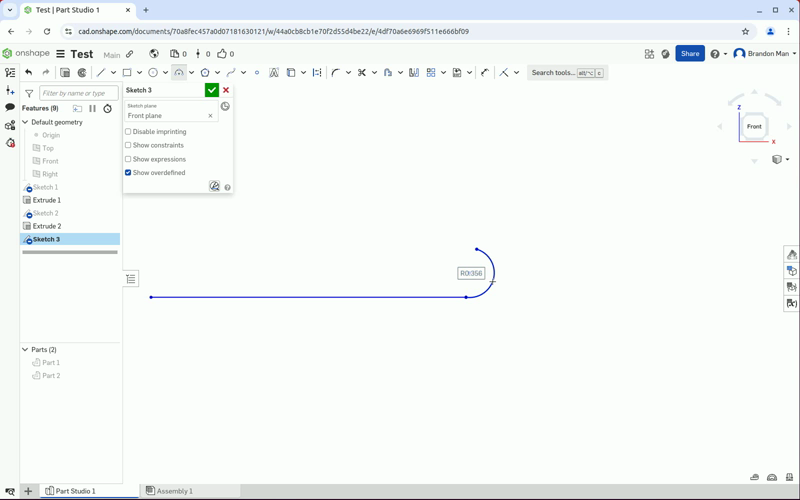
scroll(-6)
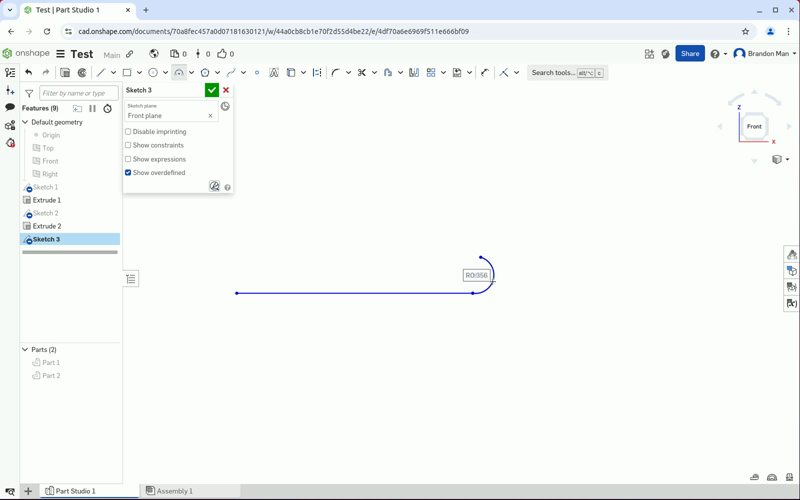
scroll(-6)
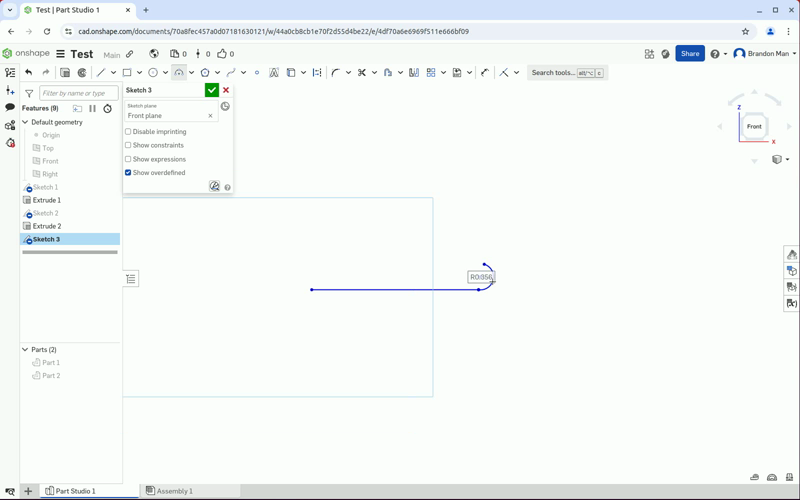
scroll(-6)
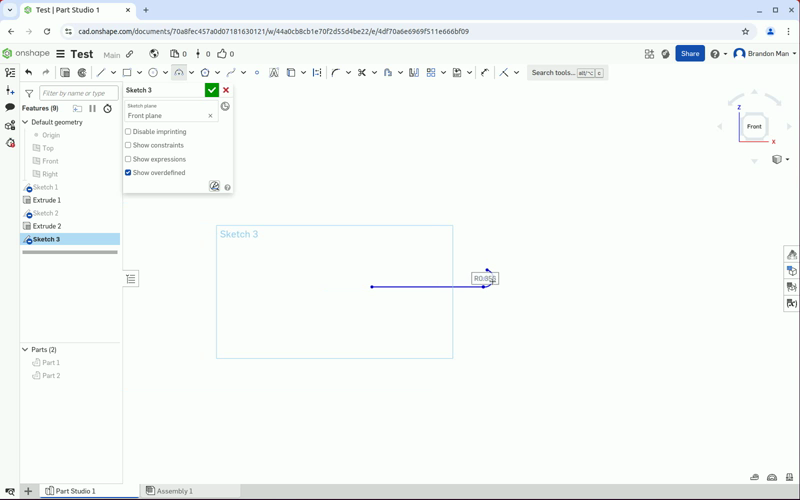
scroll(-6)
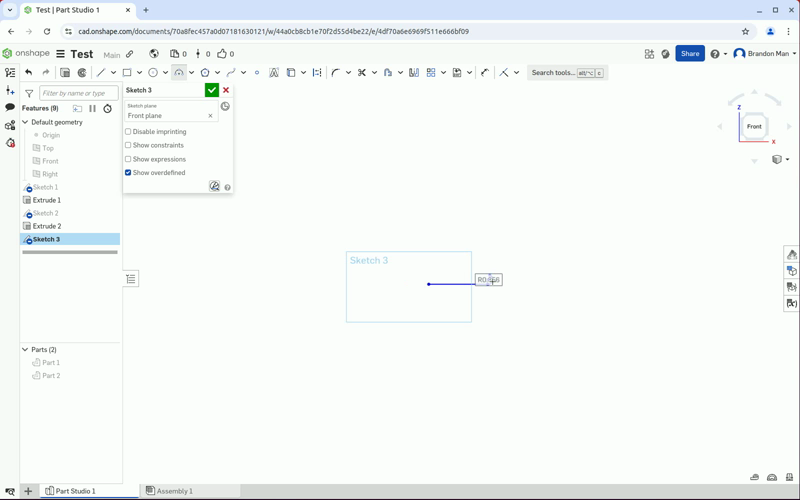
scroll(-6)
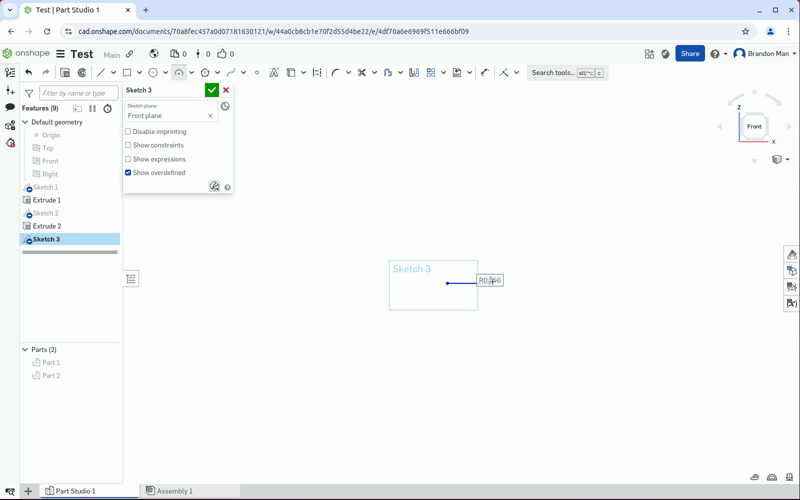
scroll(-6)
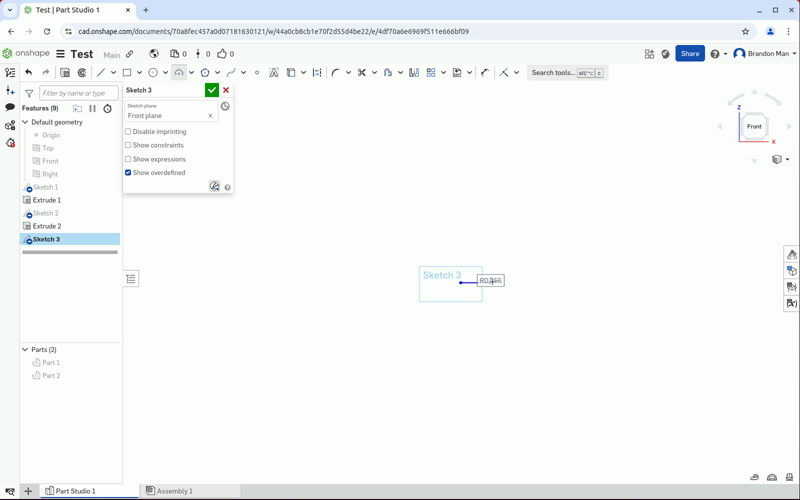
key_up(shift)
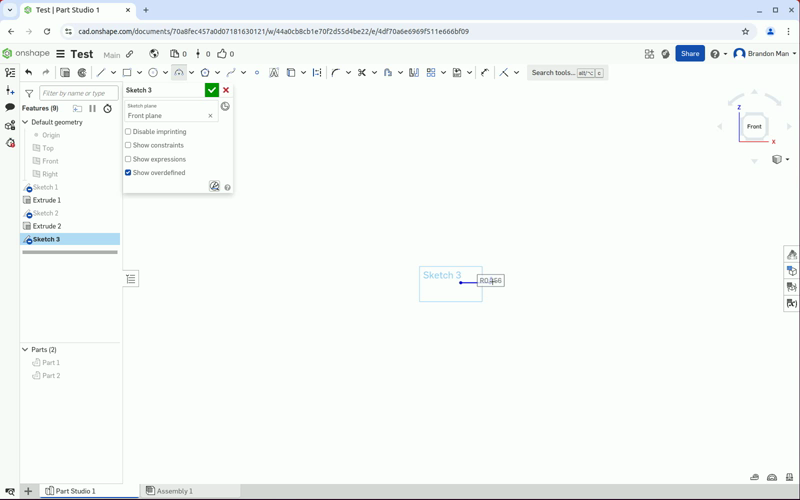
key(esc)
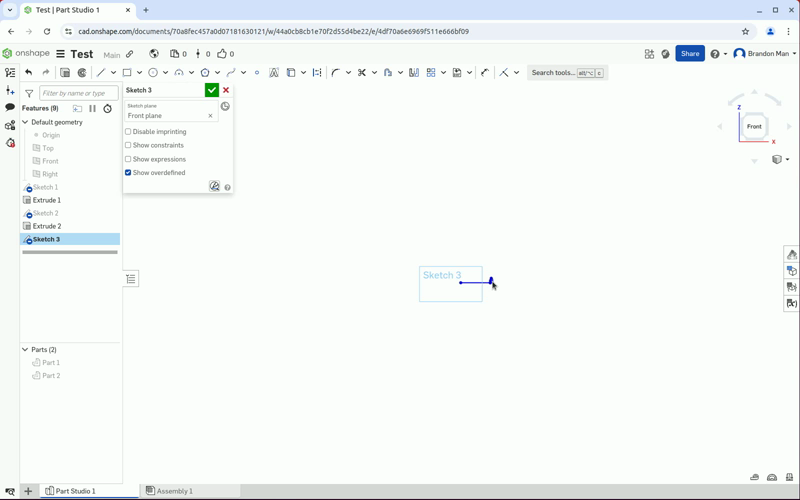
key(l)
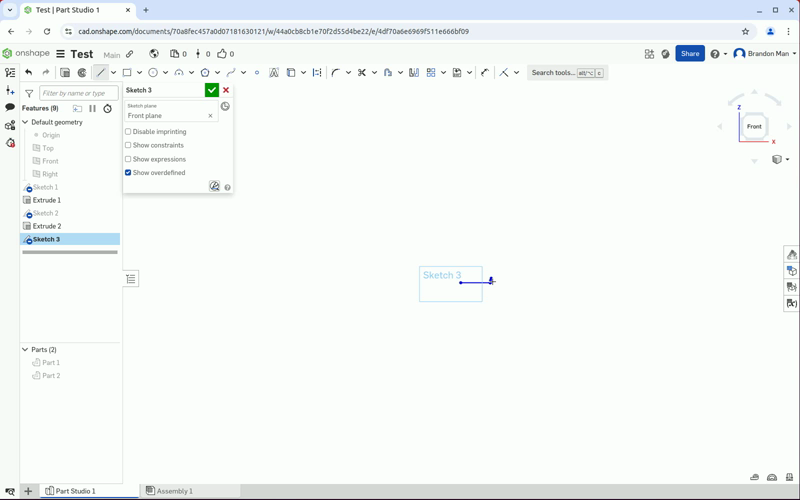
mouse_move(491, 278)
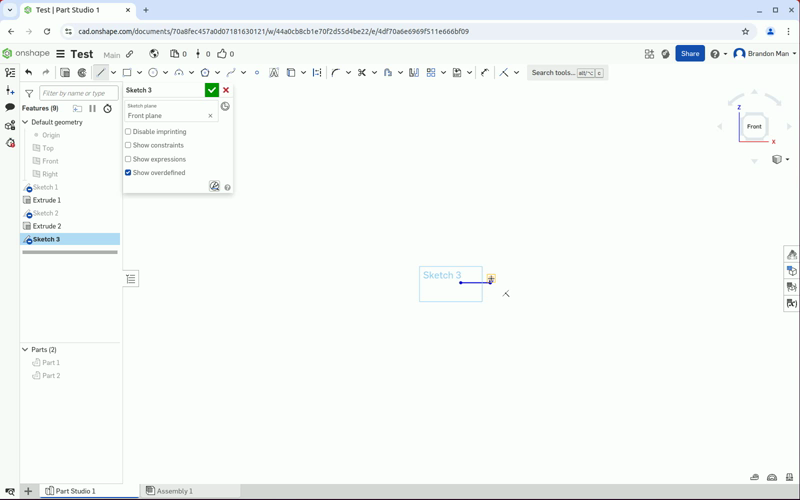
scroll(6)
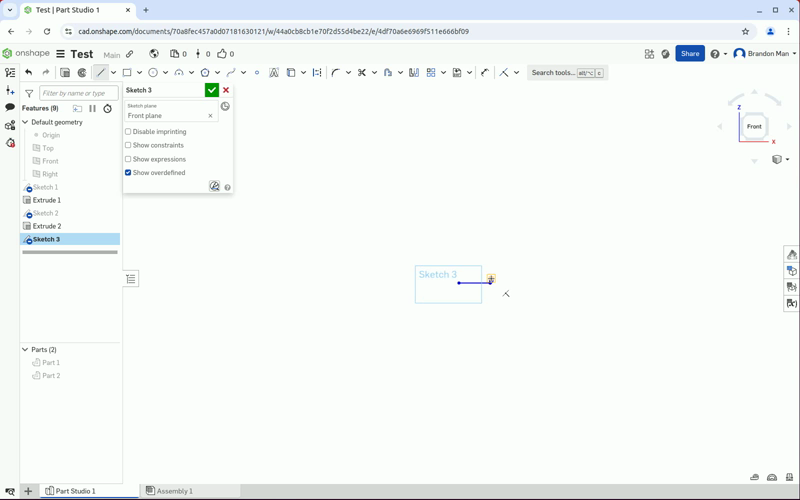
scroll(6)
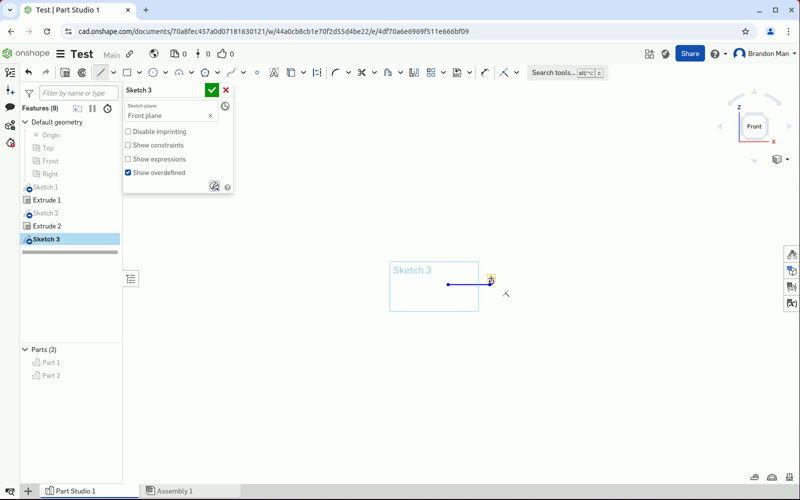
scroll(6)
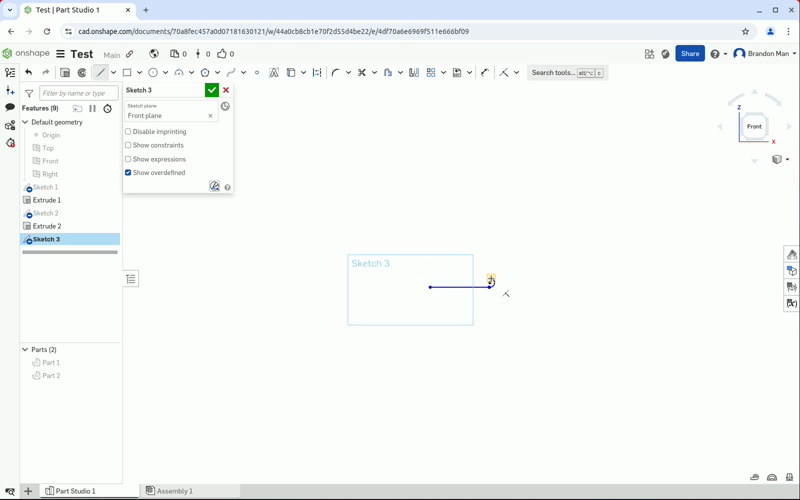
scroll(6)
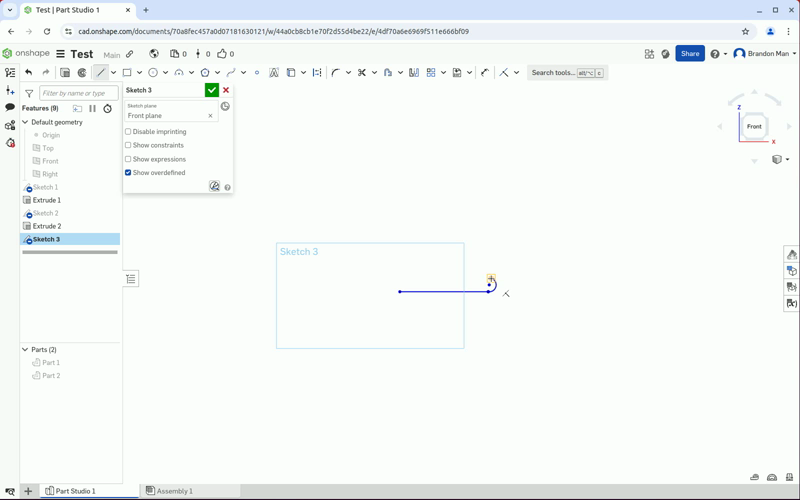
scroll(6)
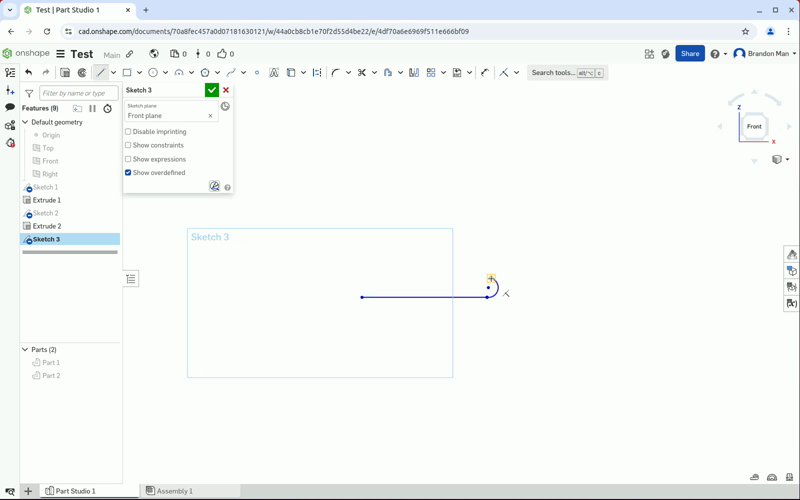
scroll(6)
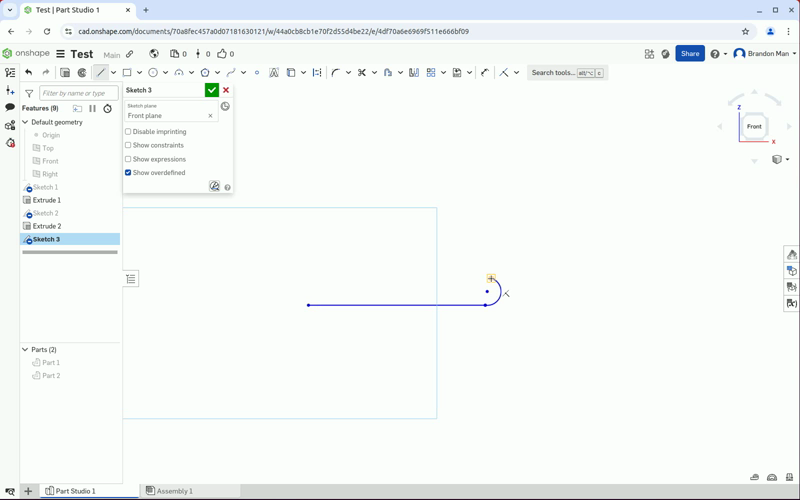
scroll(6)
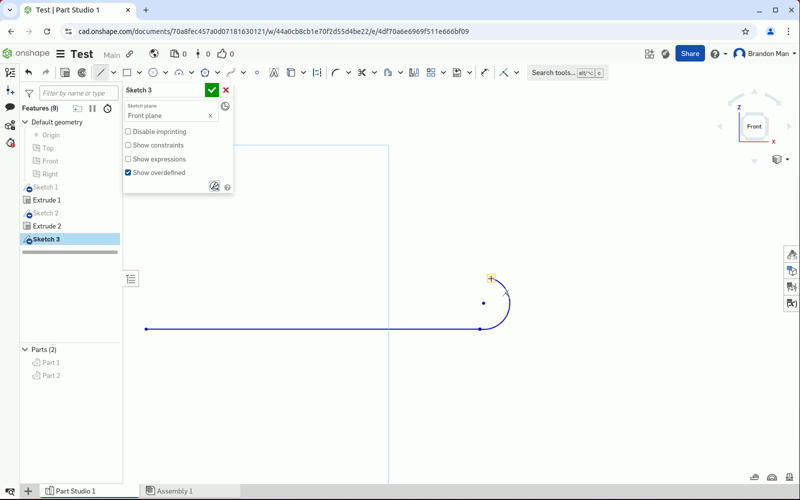
click(491, 278)
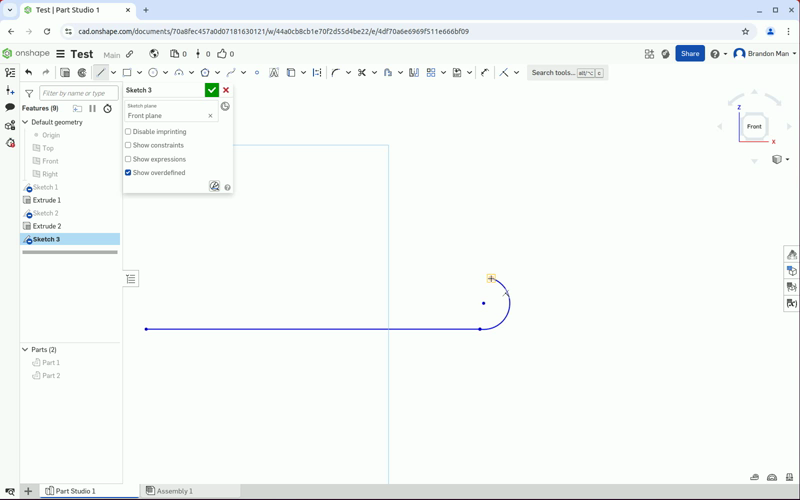
scroll(-6)
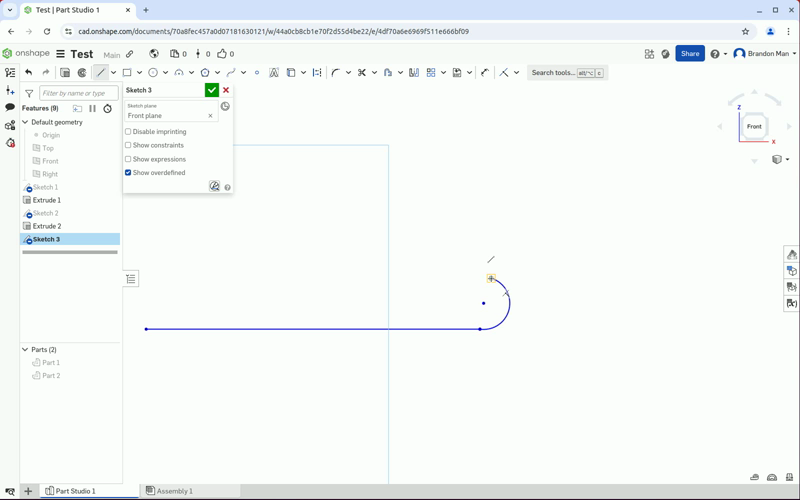
scroll(-6)
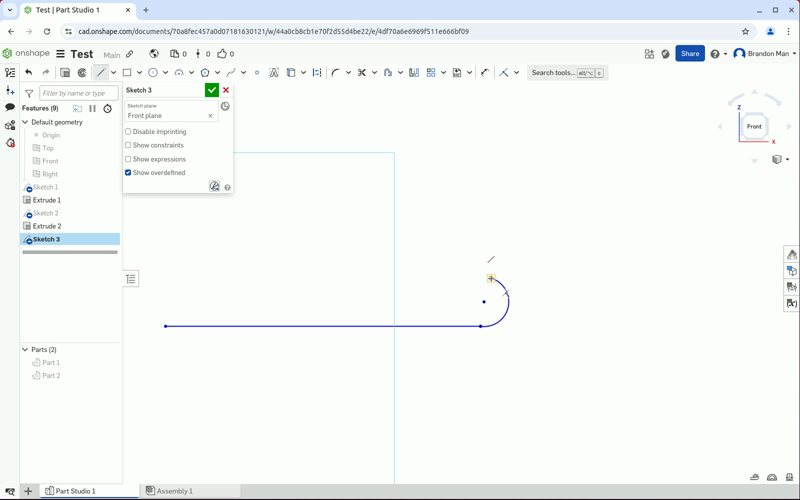
scroll(-6)
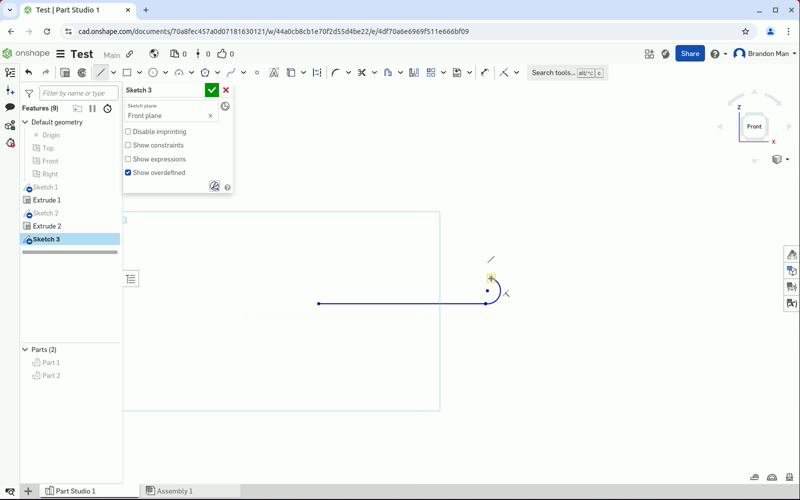
scroll(-6)
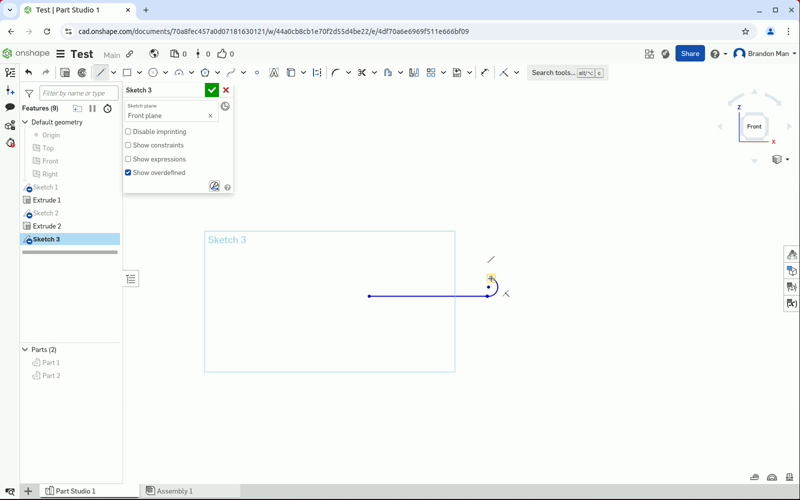
scroll(-6)
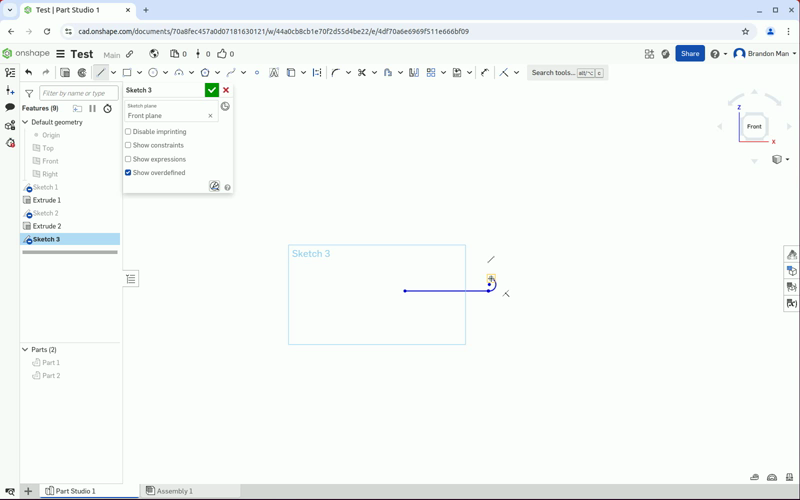
scroll(-6)
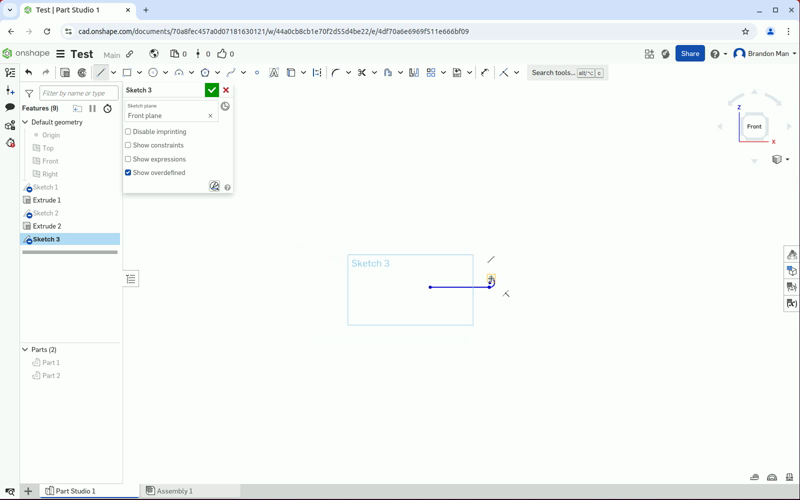
scroll(-6)
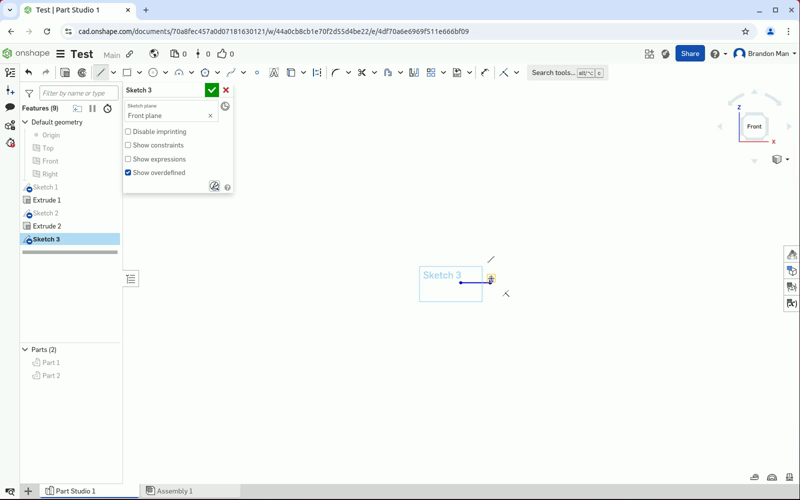
key_down(shift)
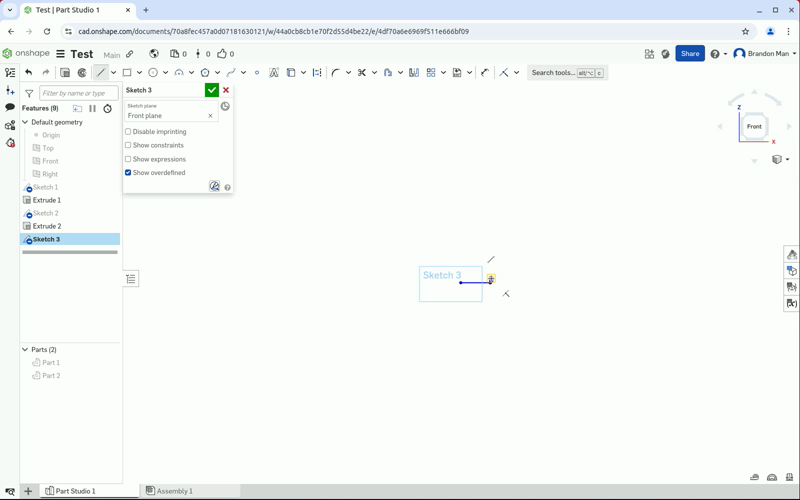
mouse_move(521, 278)
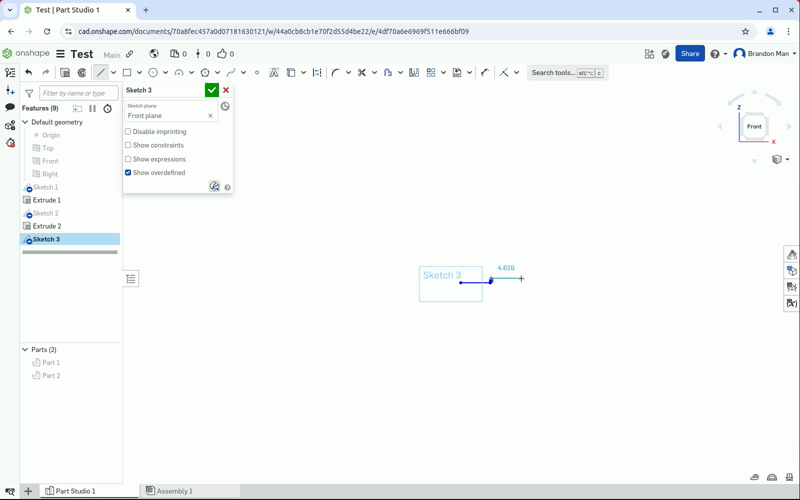
mouse_move(490, 278)
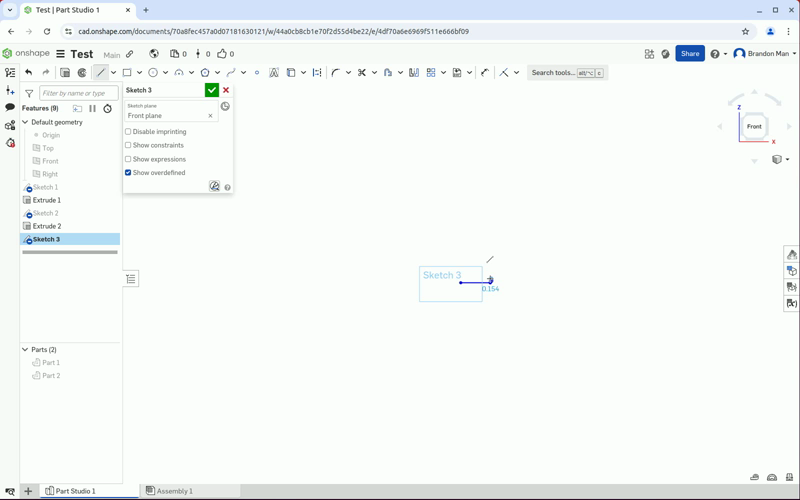
scroll(6)
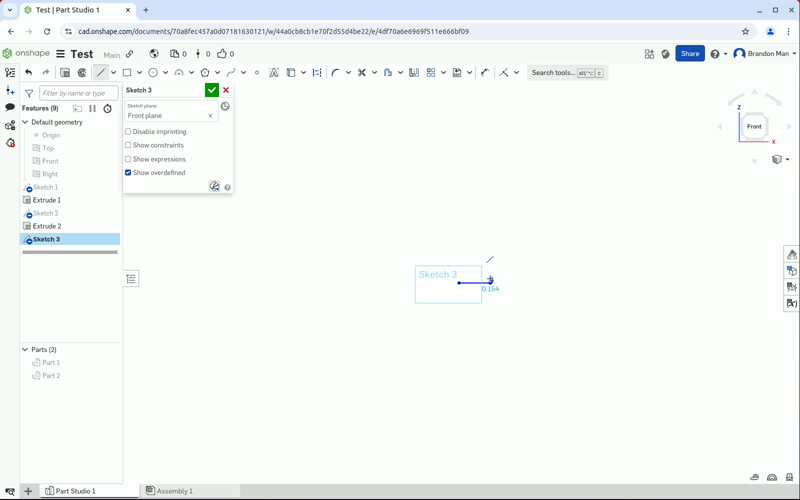
scroll(6)
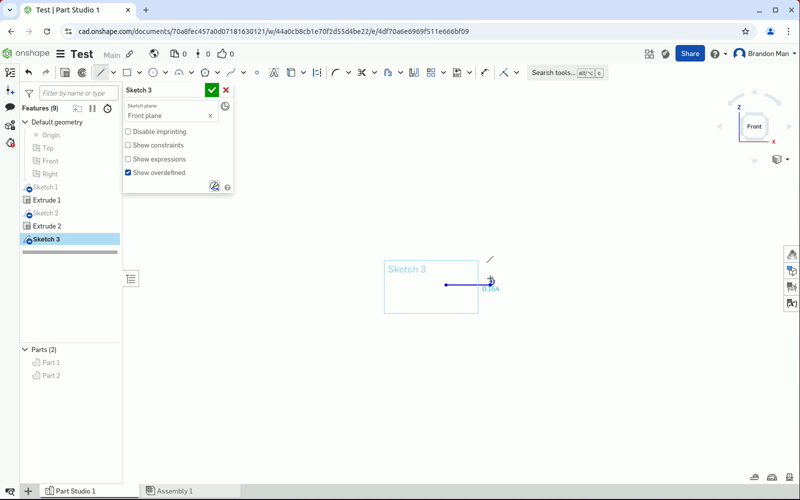
scroll(6)
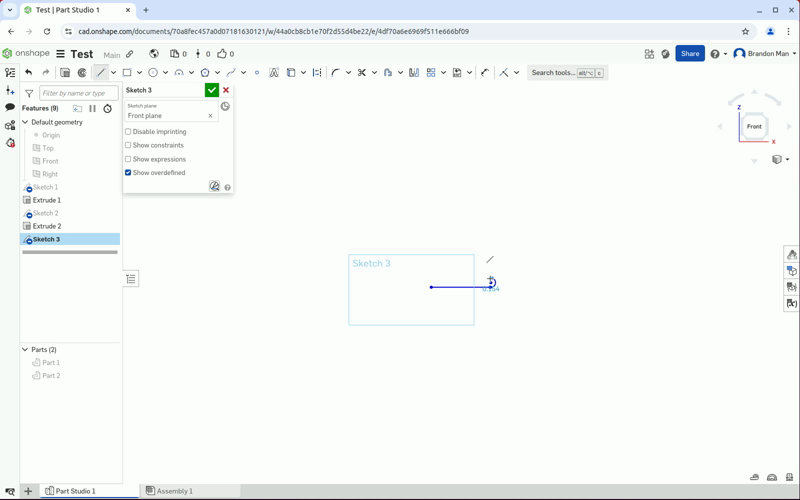
scroll(6)
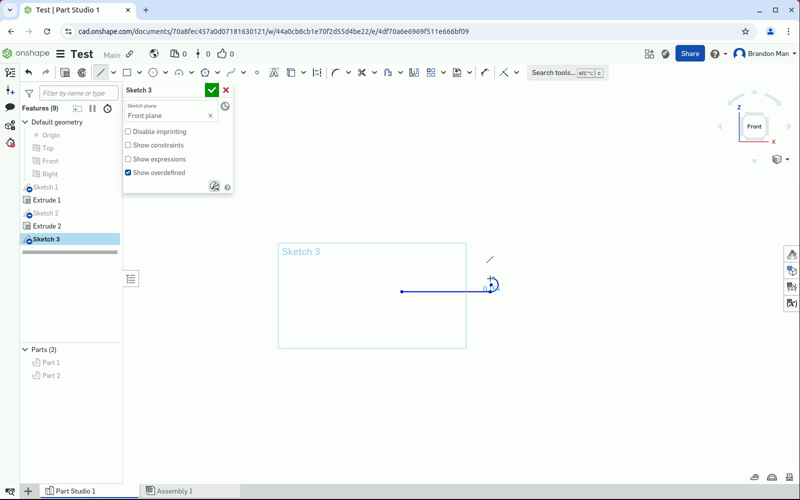
scroll(6)
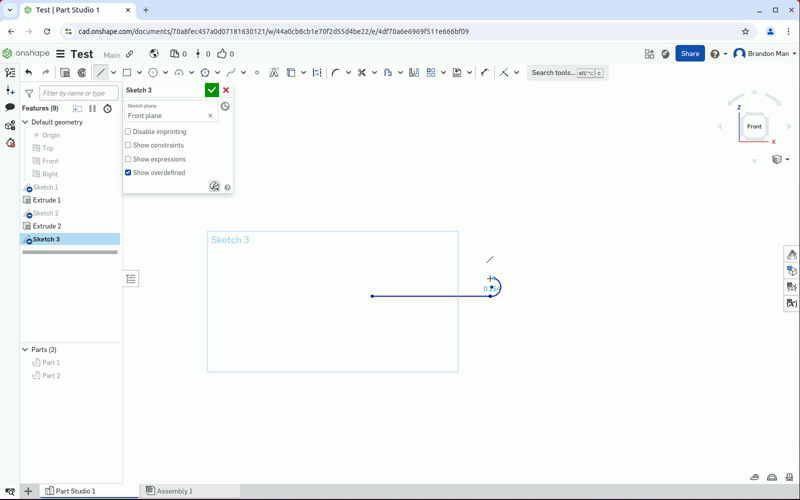
scroll(6)
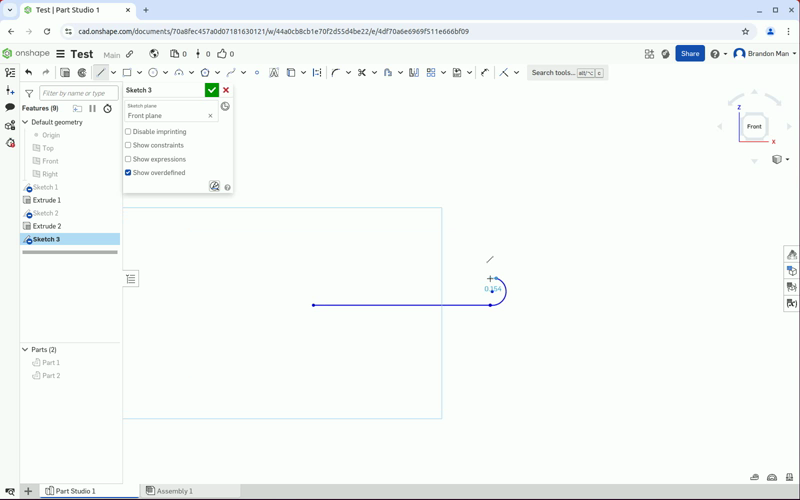
scroll(6)
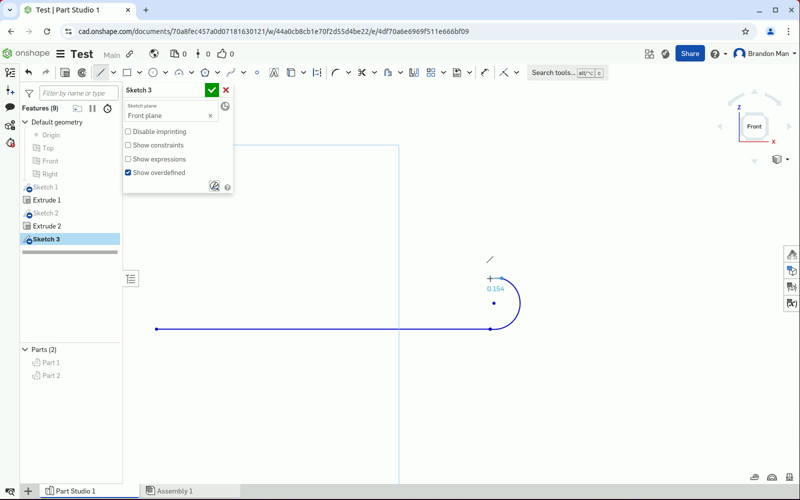
click(490, 278)
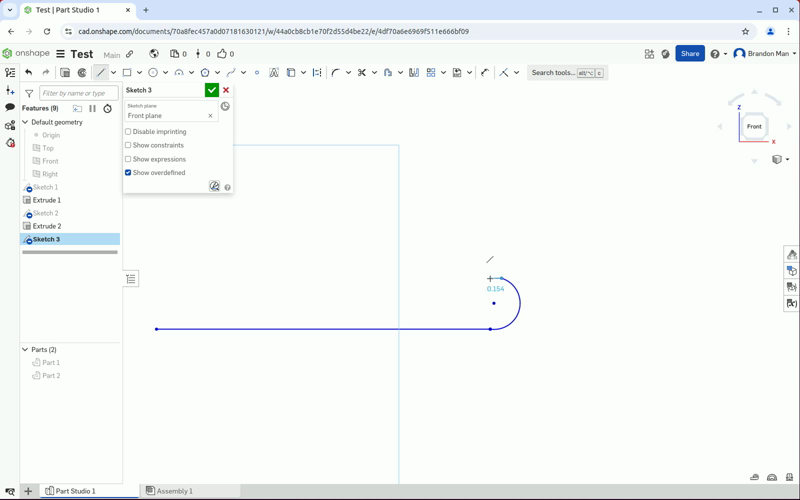
scroll(-6)
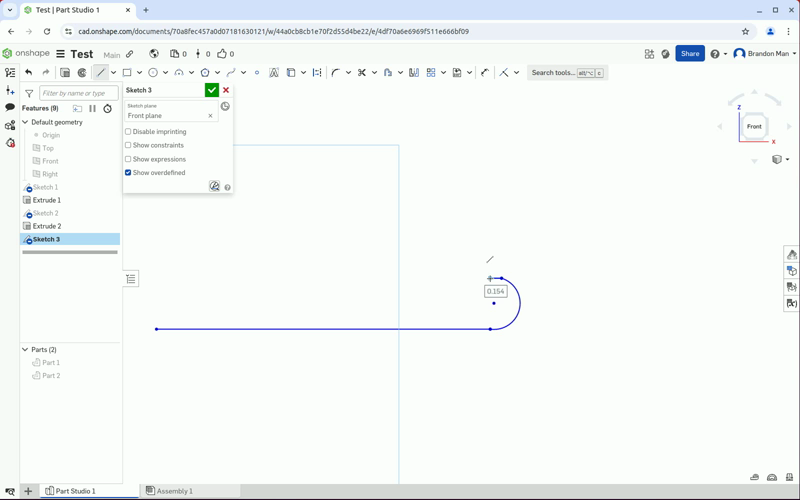
scroll(-6)
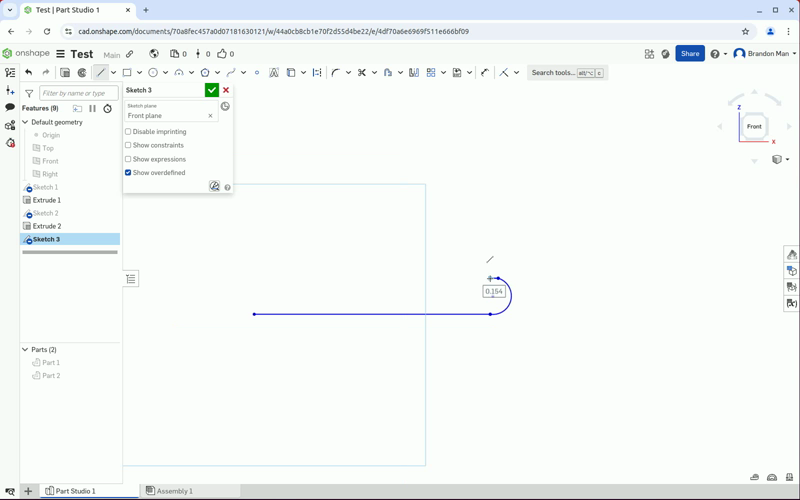
scroll(-6)
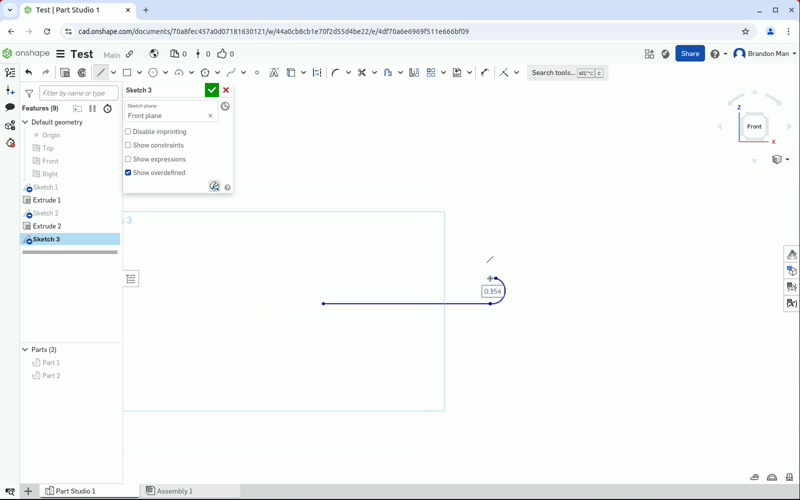
scroll(-6)
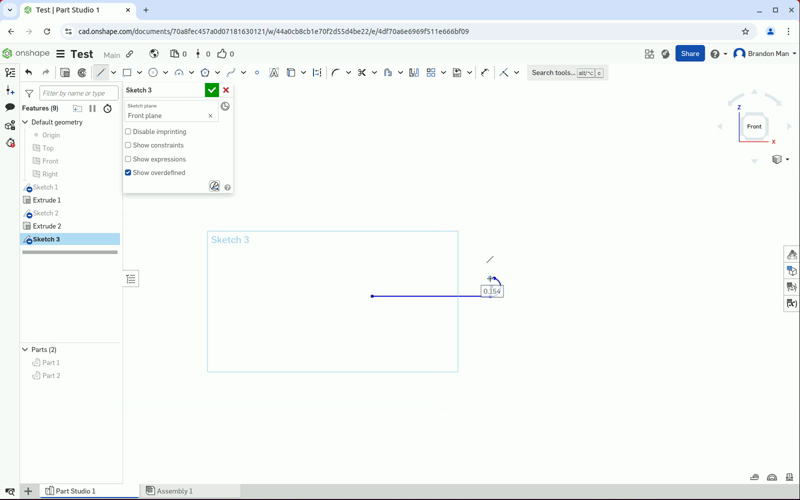
scroll(-6)
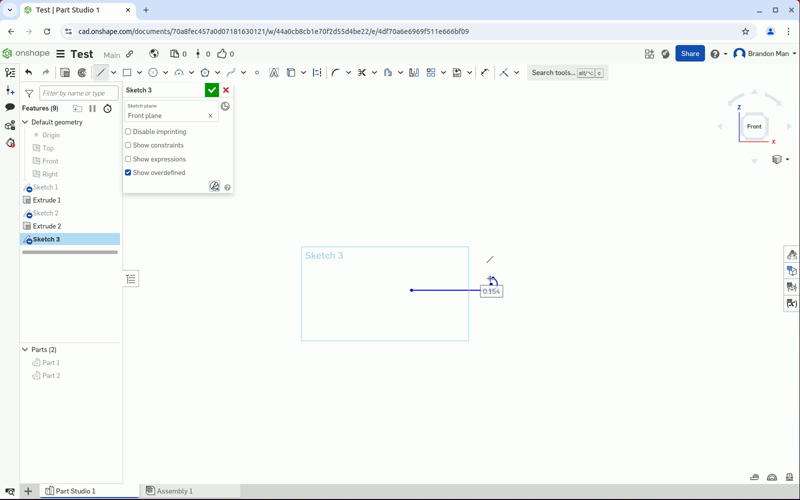
scroll(-6)
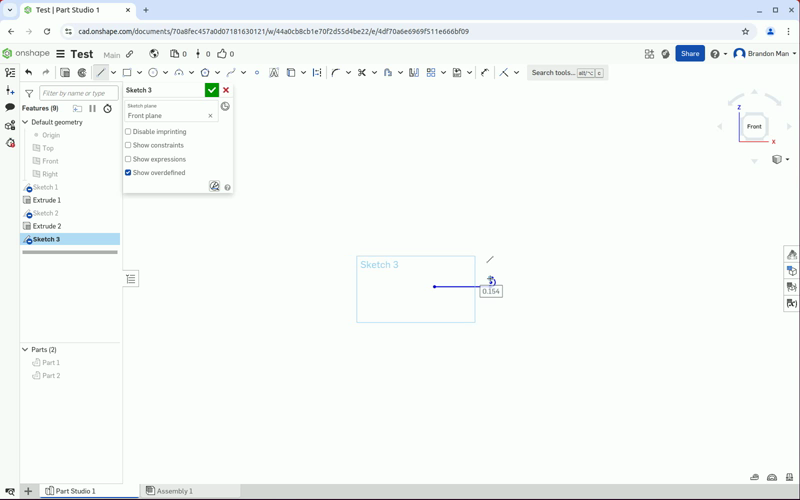
scroll(-6)
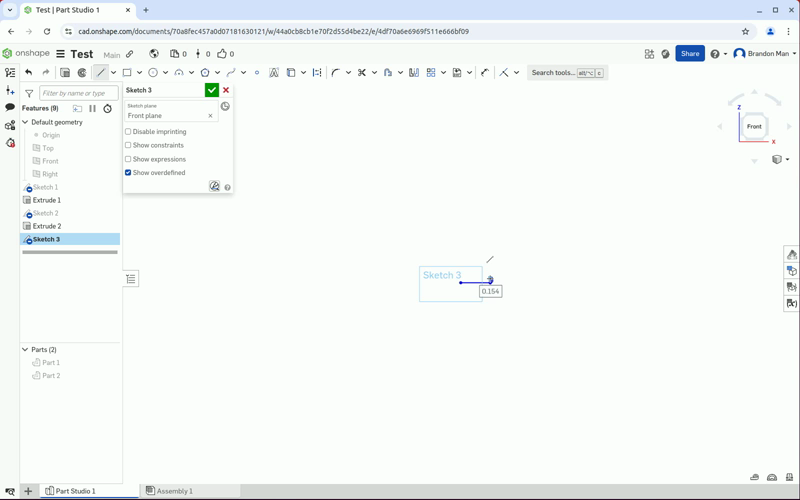
key_up(shift)
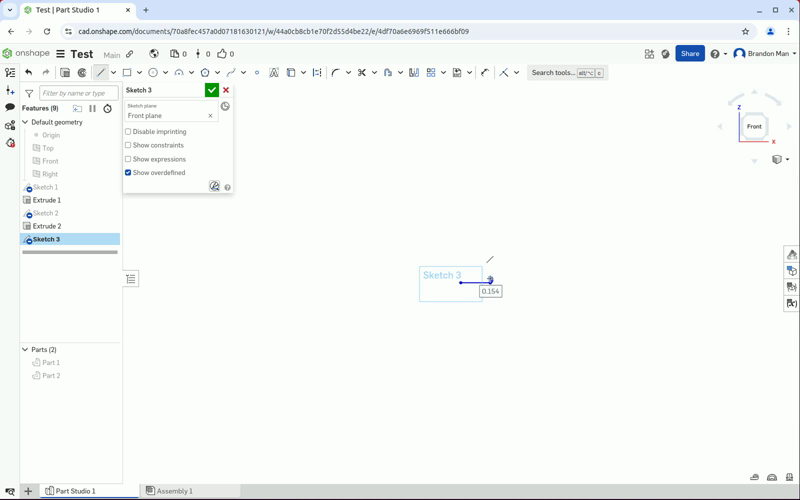
key_down(shift)
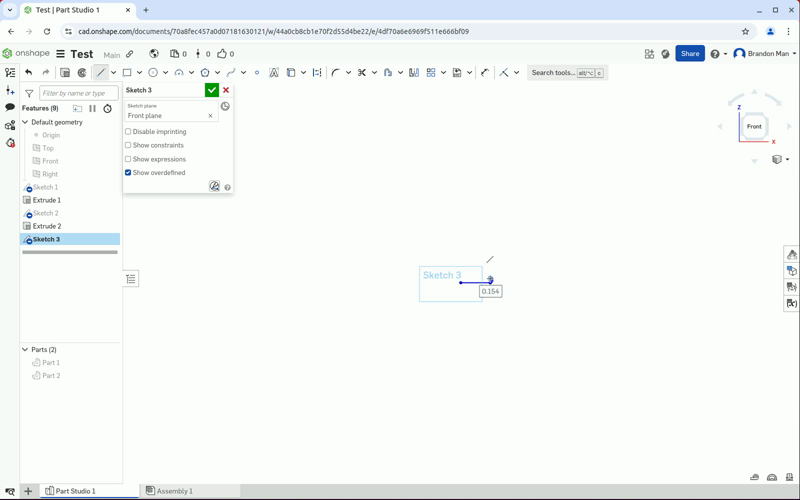
mouse_move(520, 278)
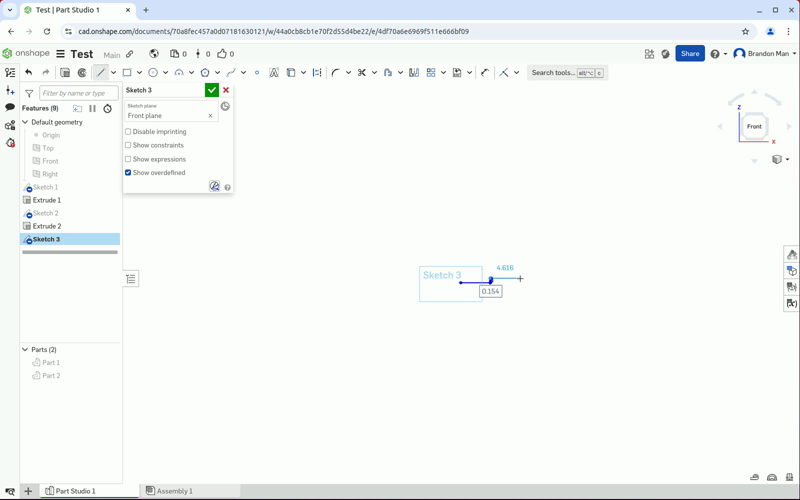
mouse_move(468, 274)
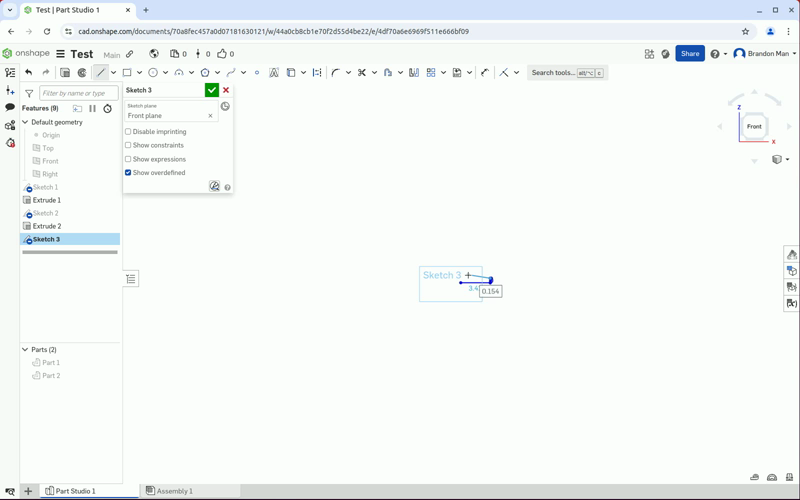
click(468, 274)
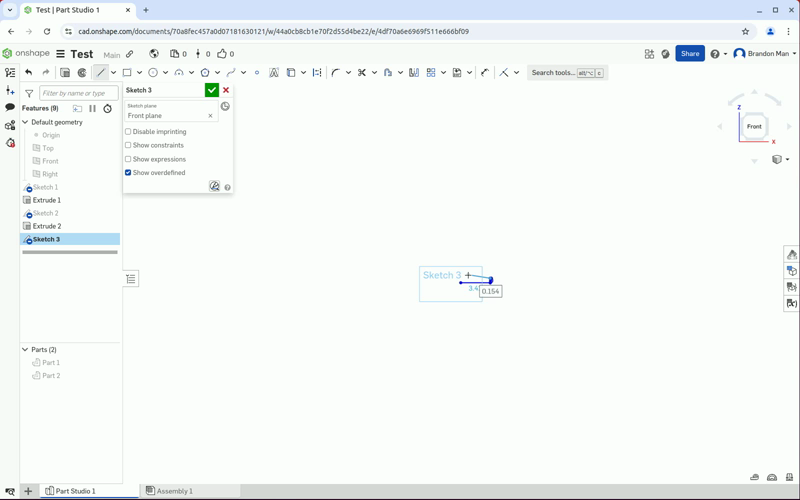
key_up(shift)
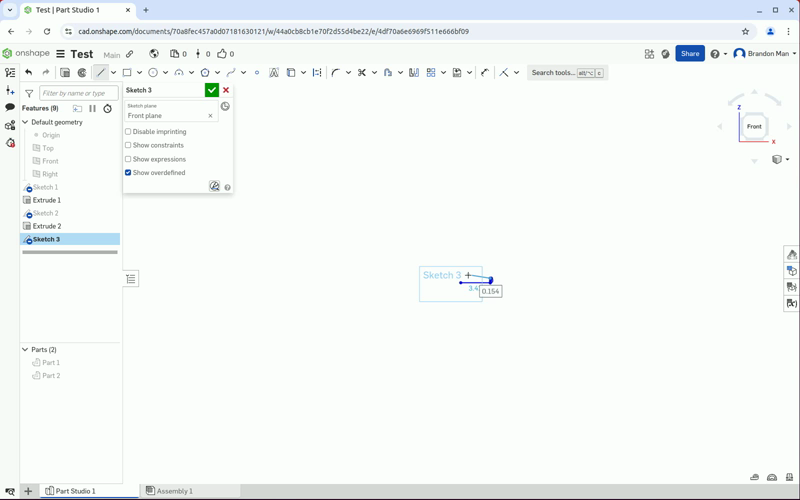
key(esc)
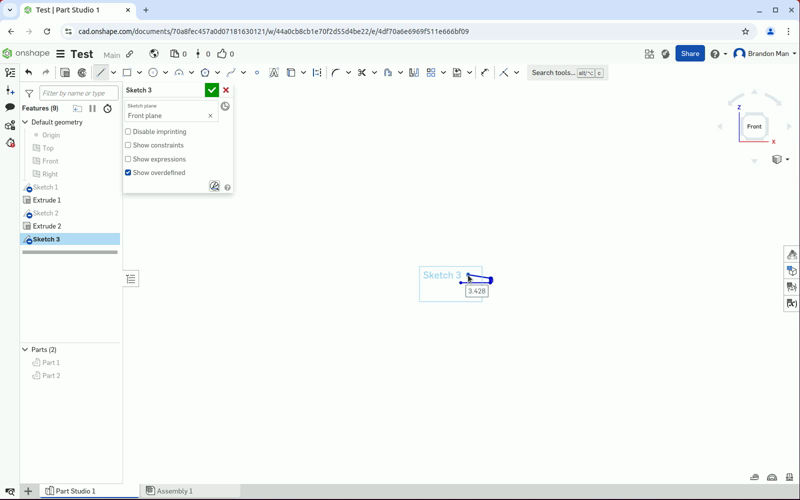
key(a)
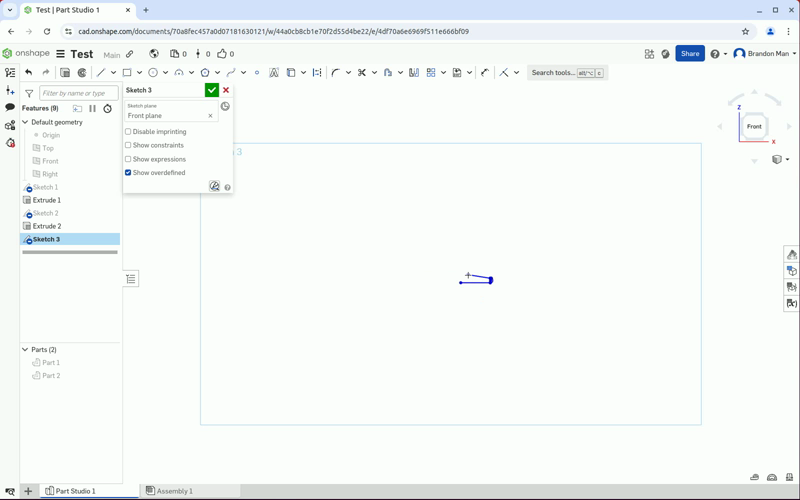
mouse_move(468, 274)
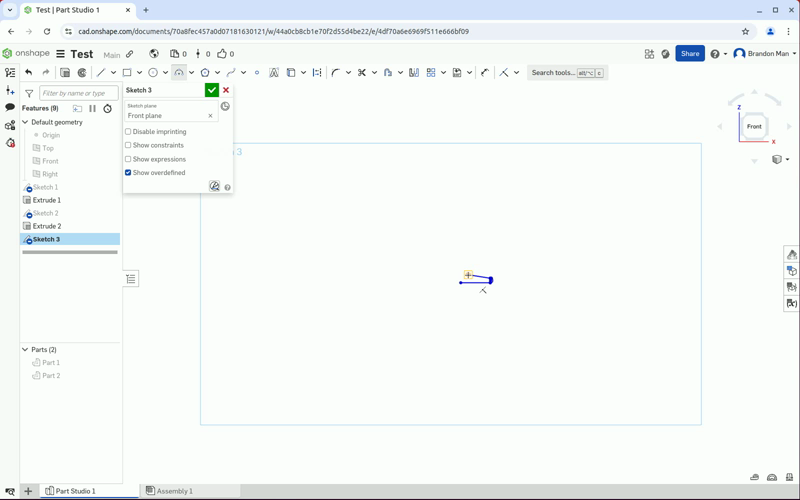
click(468, 274)
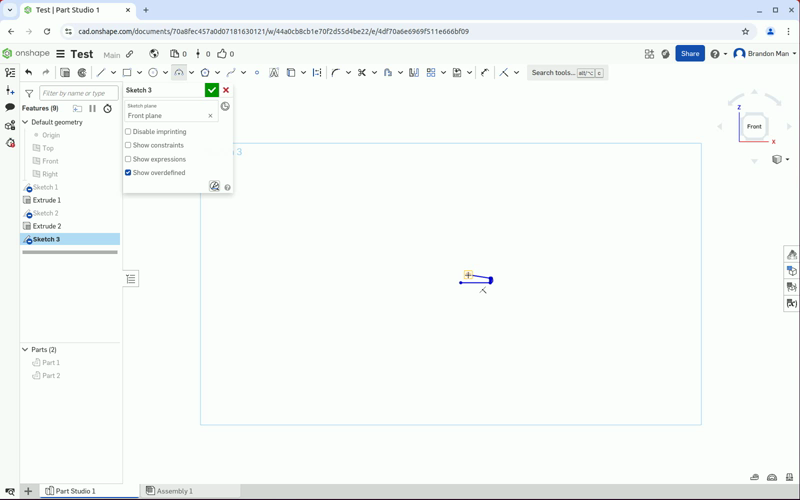
key_down(shift)
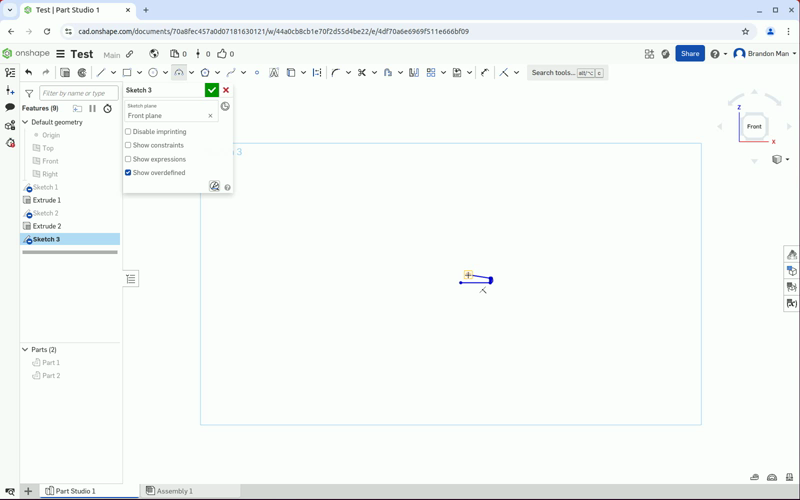
mouse_move(464, 270)
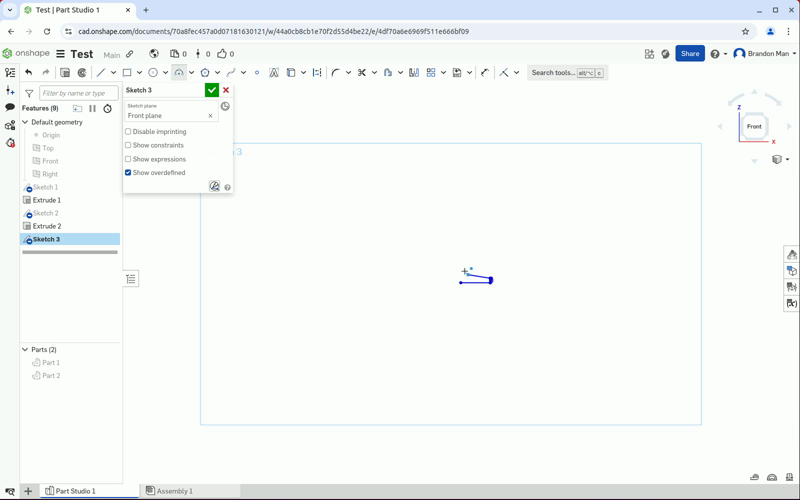
scroll(6)
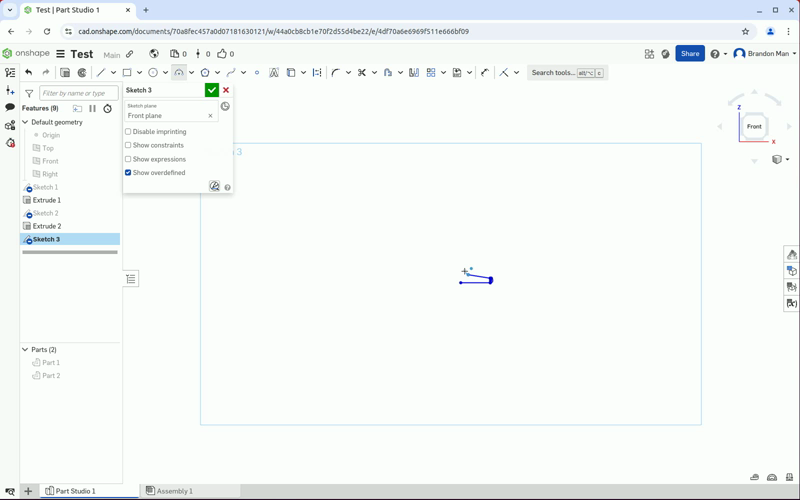
scroll(6)
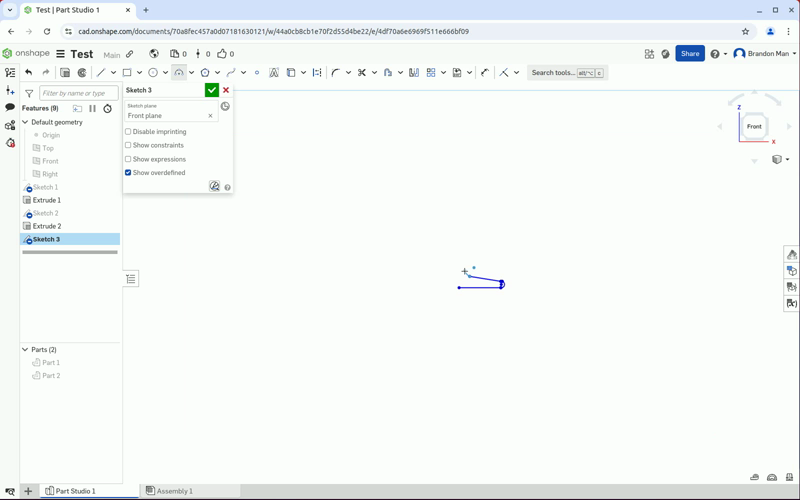
scroll(6)
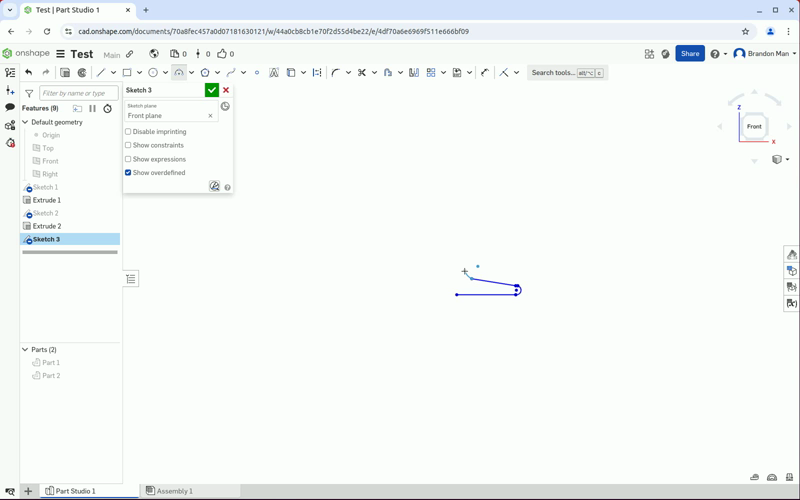
scroll(6)
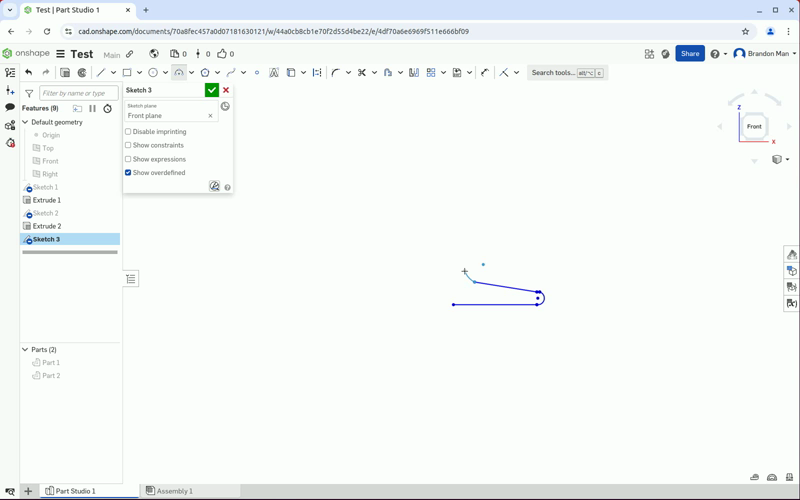
scroll(6)
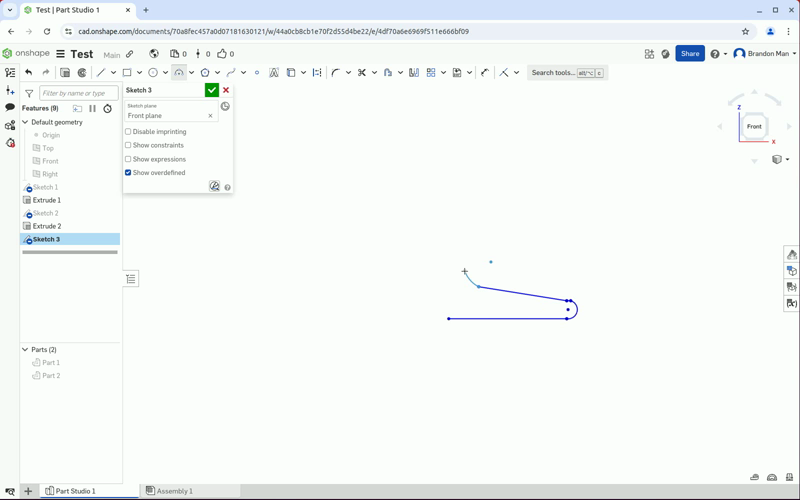
scroll(6)
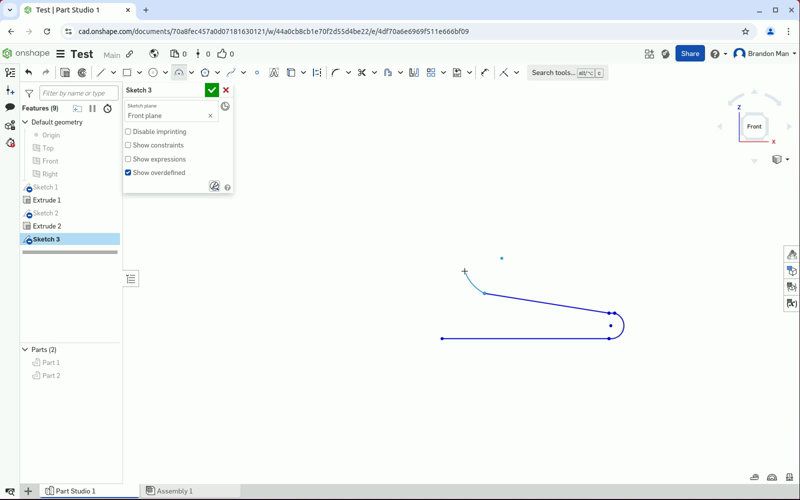
scroll(6)
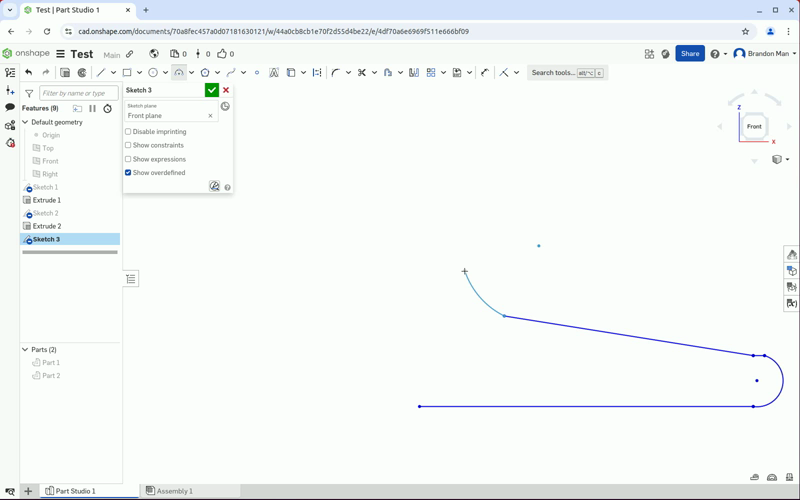
click(464, 270)
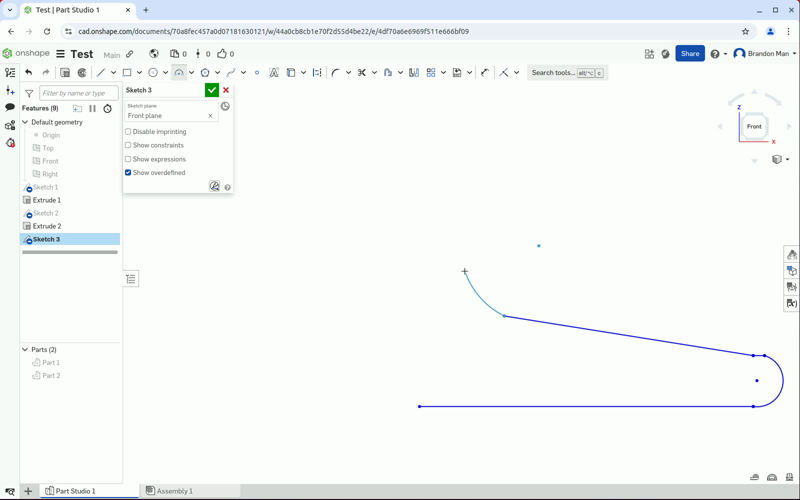
scroll(-6)
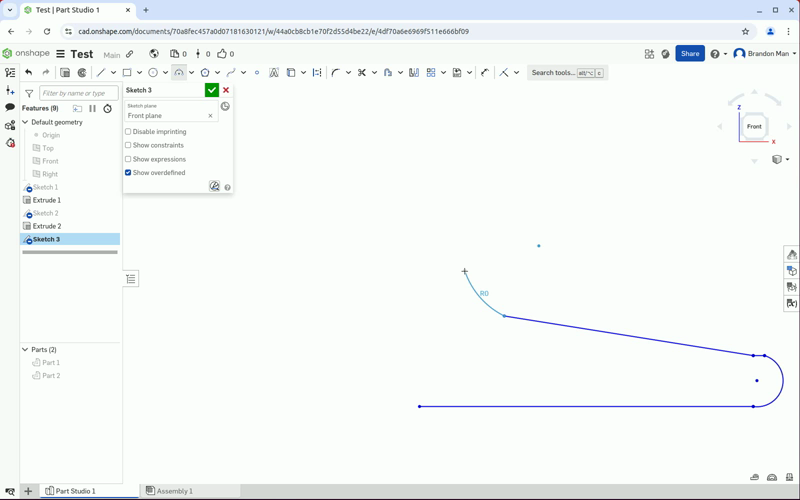
scroll(-6)
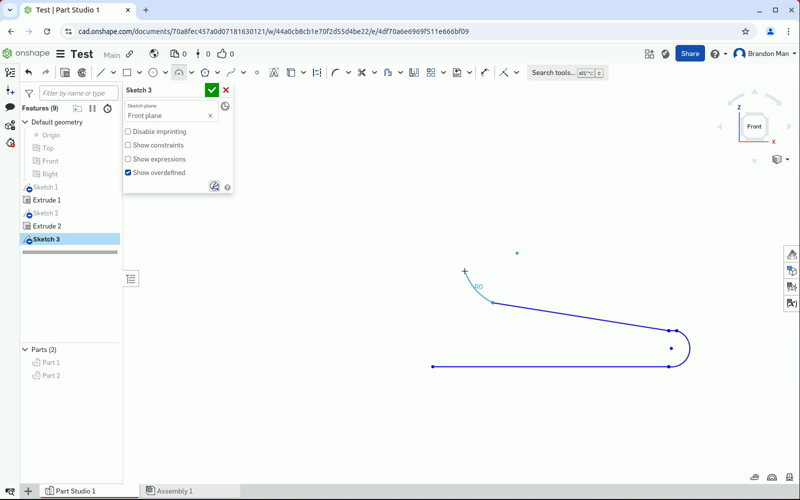
scroll(-6)
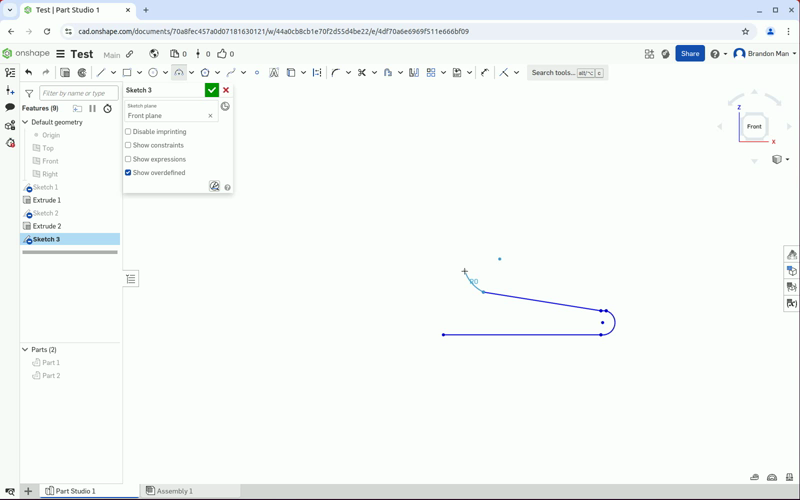
scroll(-6)
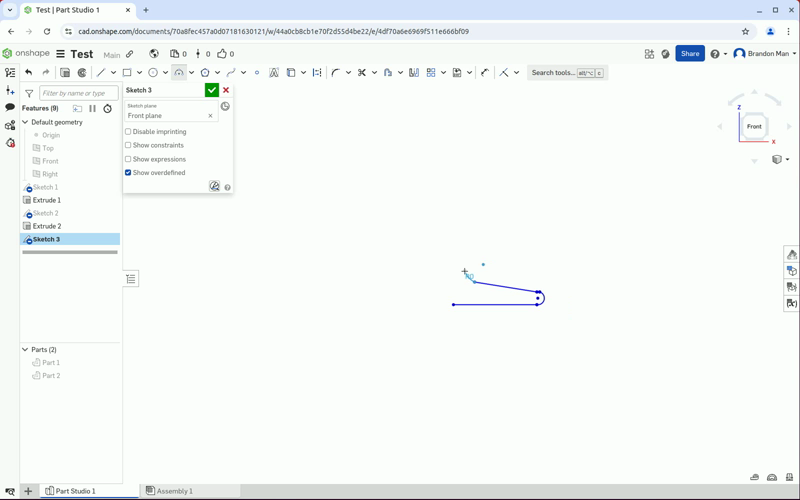
scroll(-6)
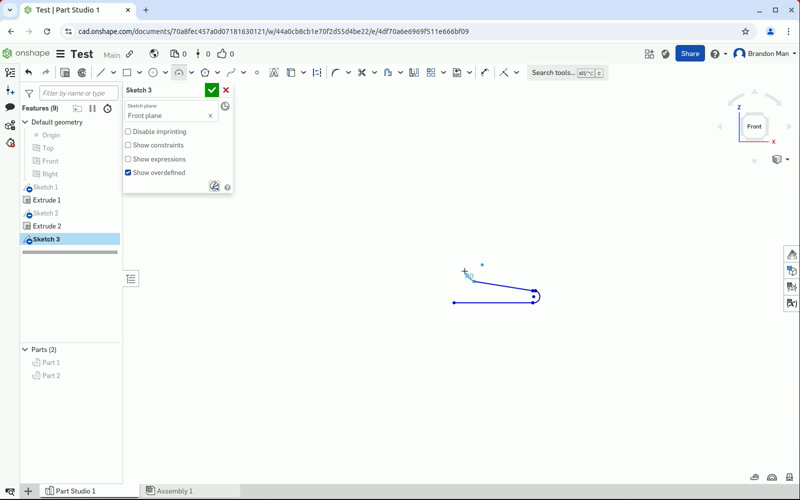
scroll(-6)
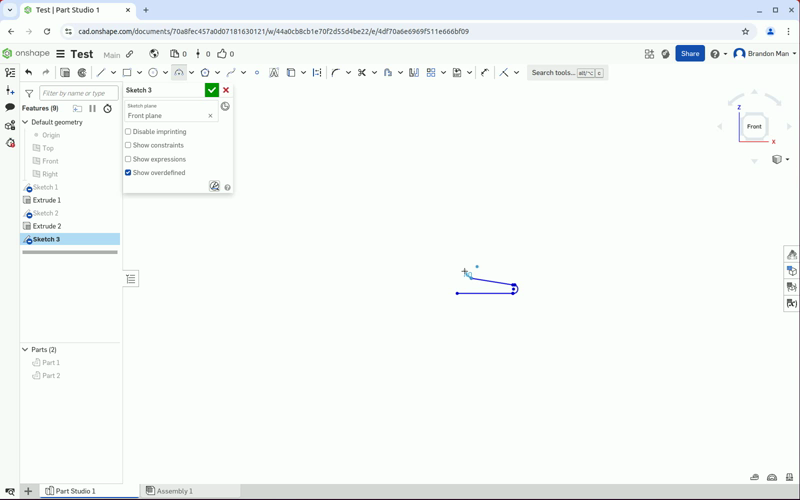
scroll(-6)
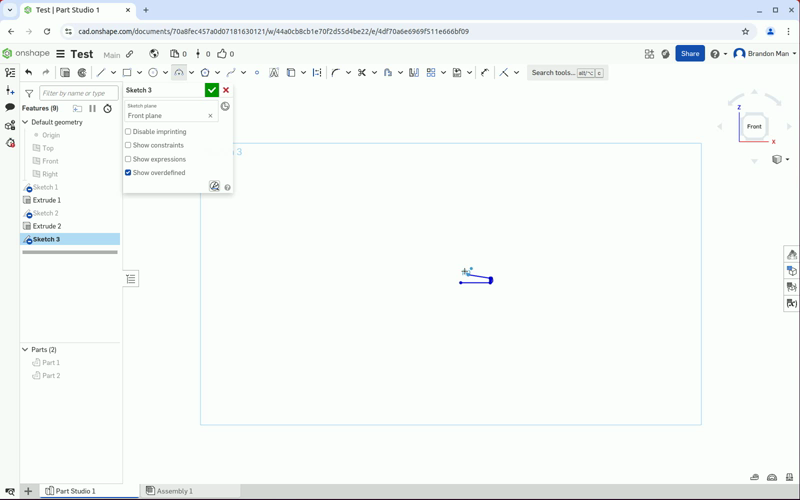
mouse_move(465, 273)
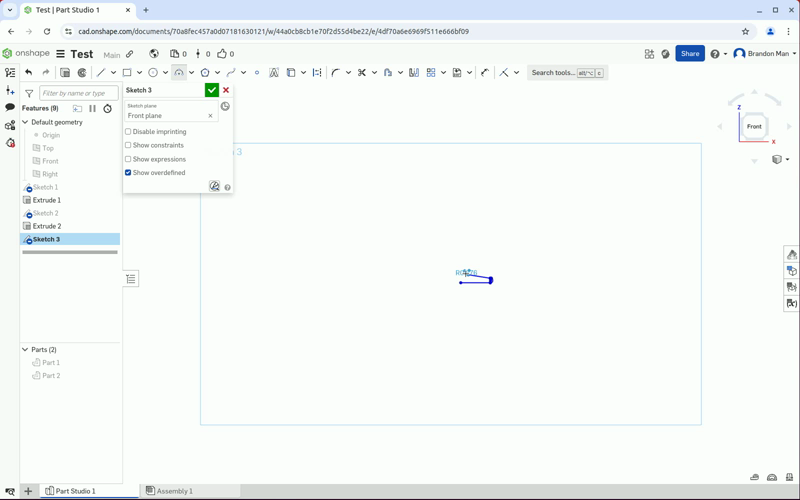
scroll(6)
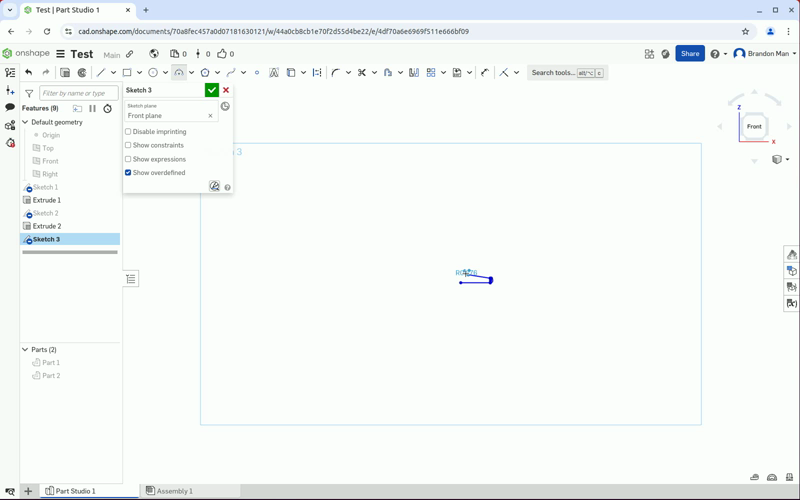
scroll(6)
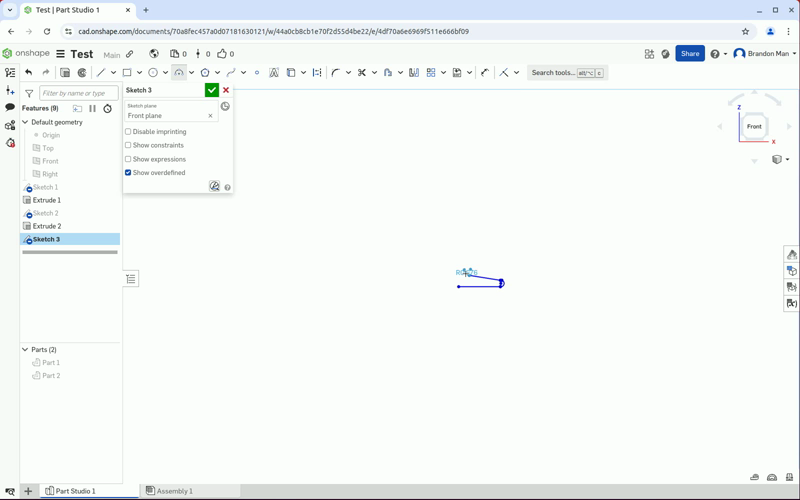
scroll(6)
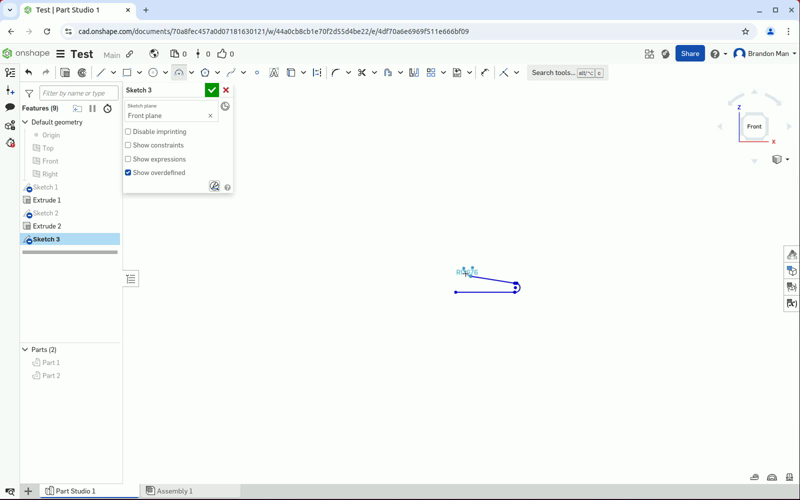
scroll(6)
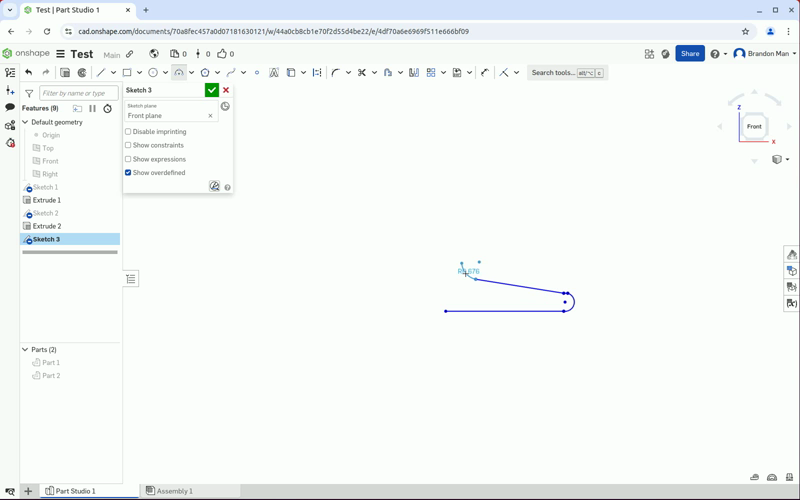
scroll(6)
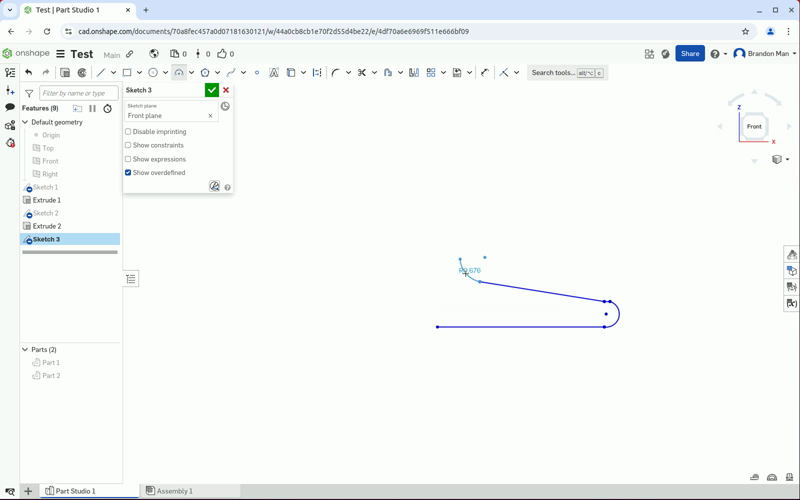
scroll(6)
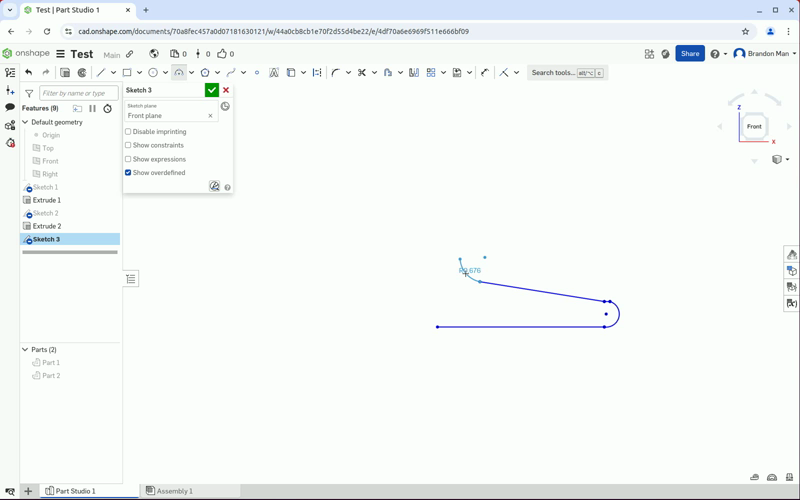
scroll(6)
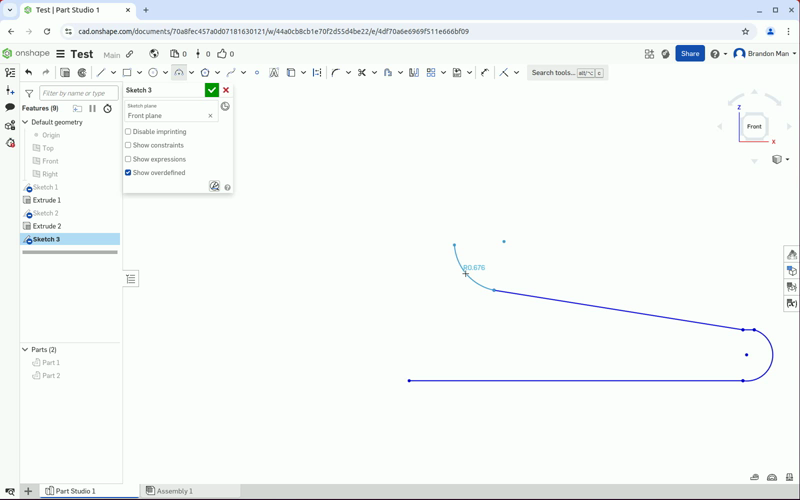
click(465, 273)
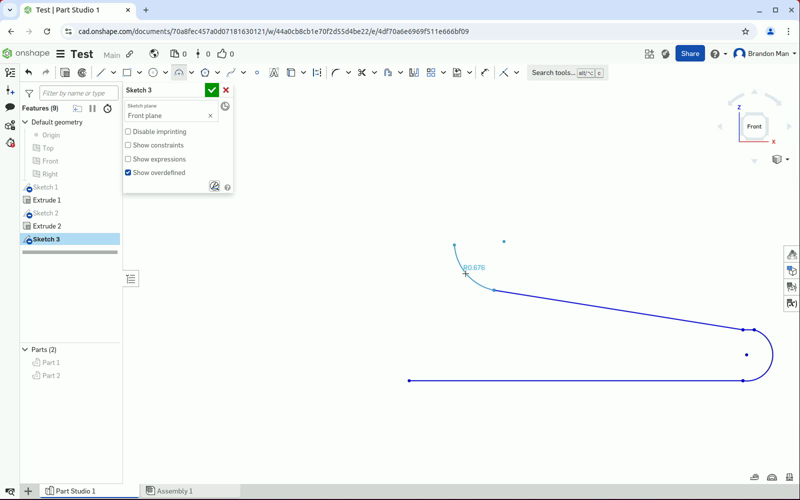
scroll(-6)
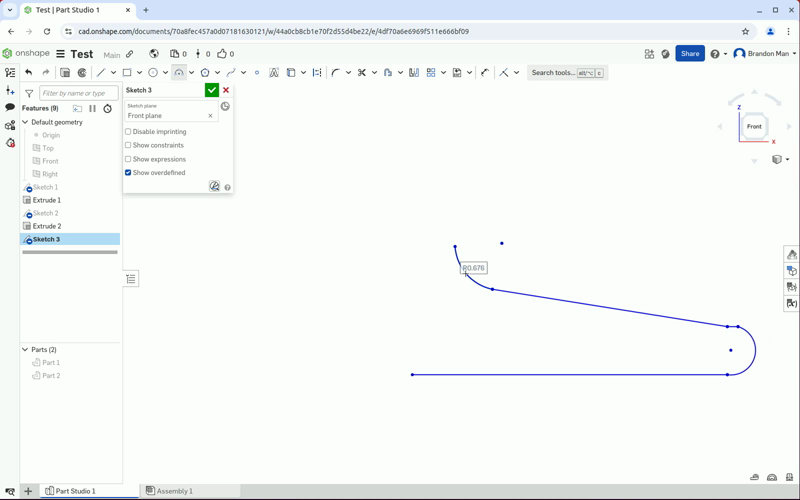
scroll(-6)
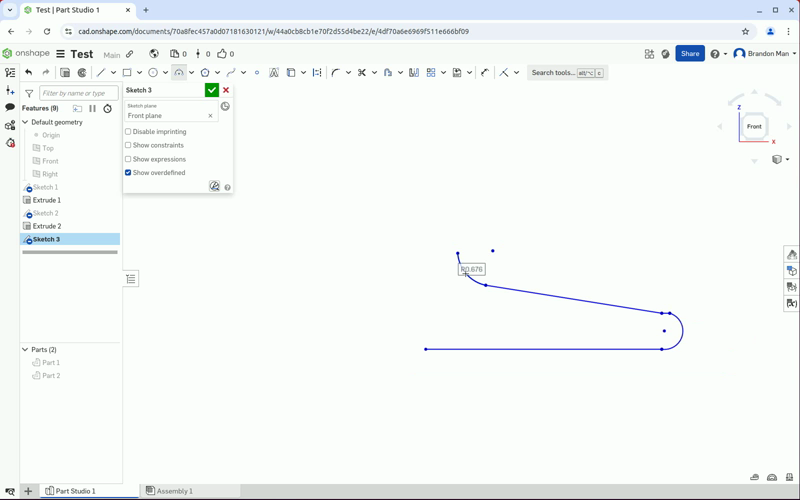
scroll(-6)
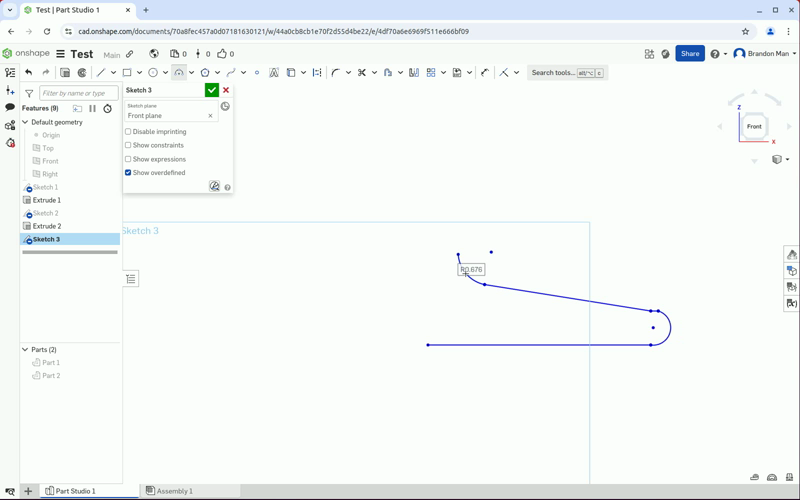
scroll(-6)
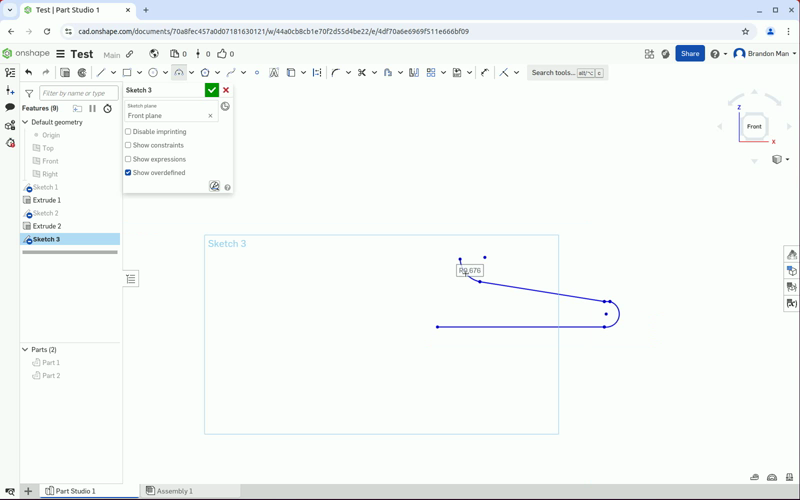
scroll(-6)
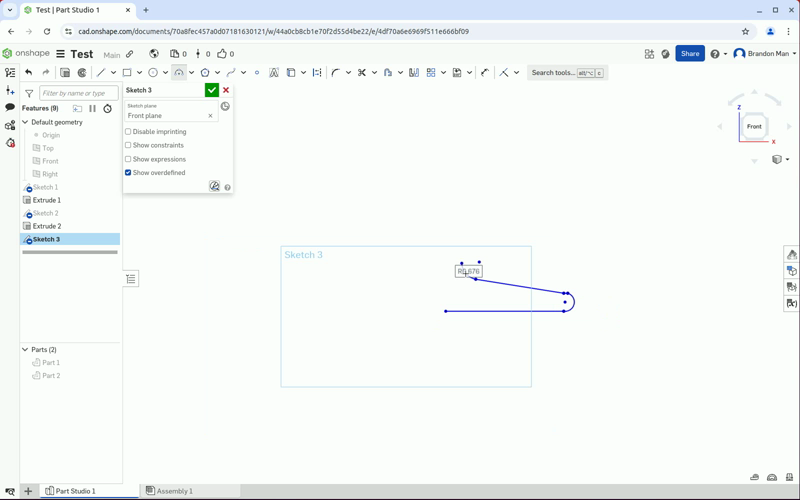
scroll(-6)
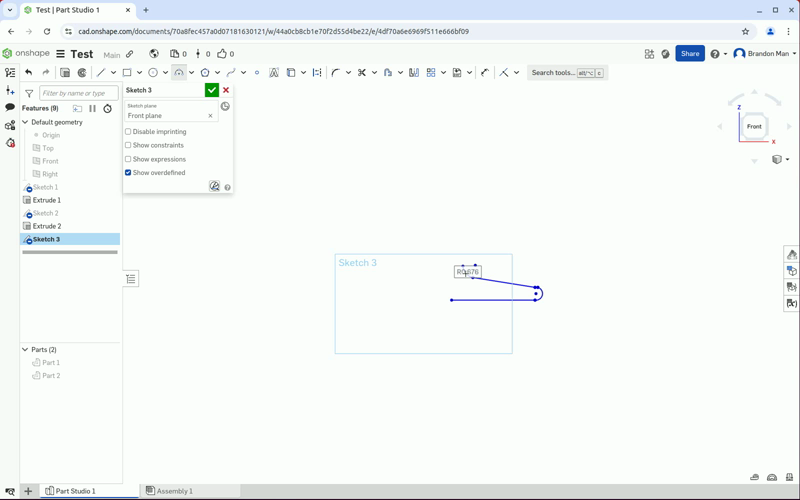
scroll(-6)
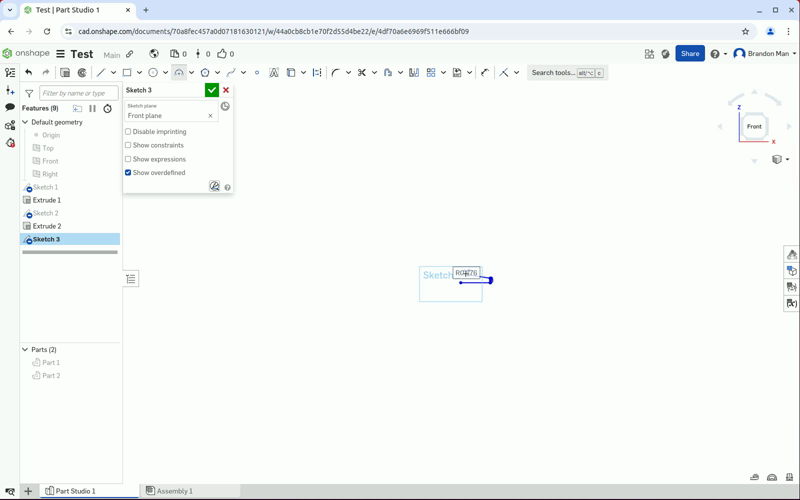
key_up(shift)
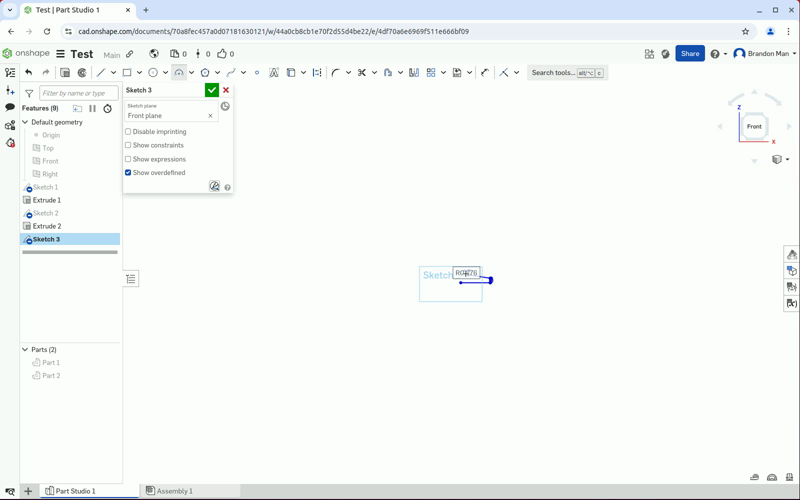
key(esc)
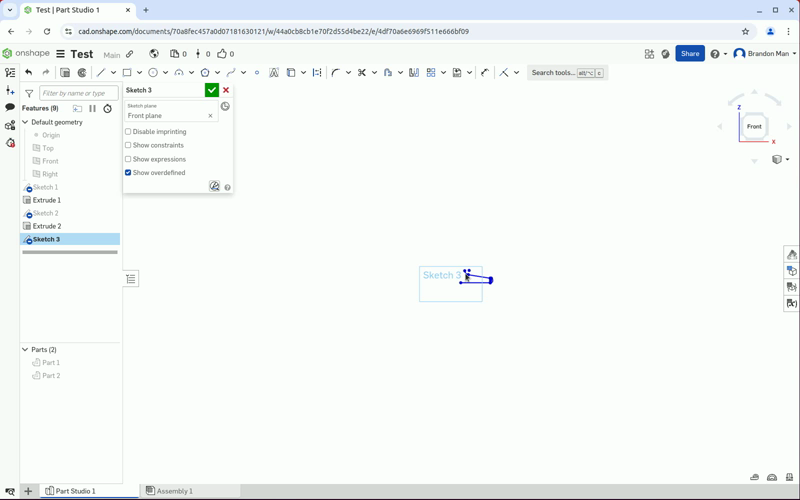
key(l)
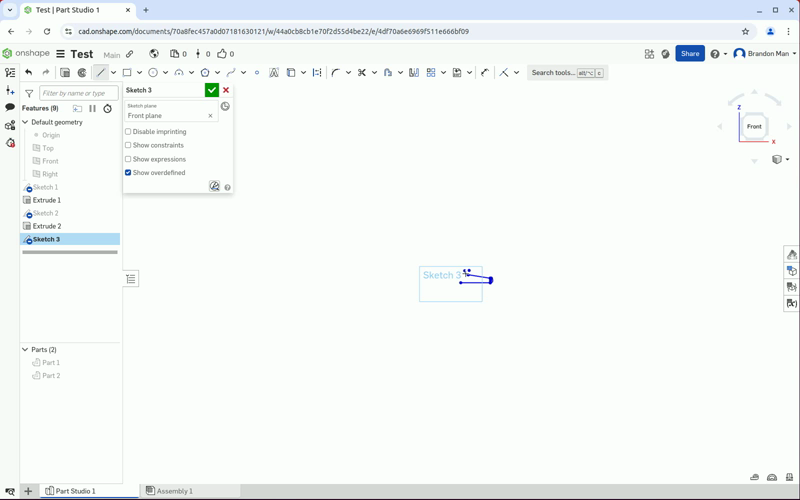
mouse_move(464, 270)
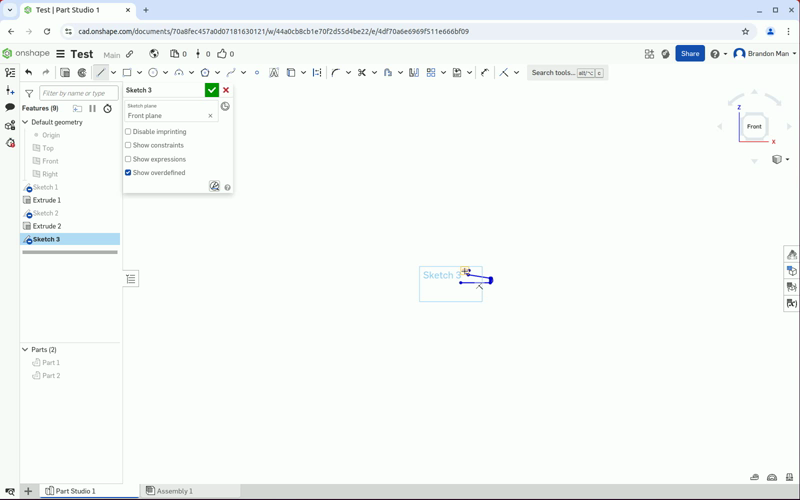
scroll(6)
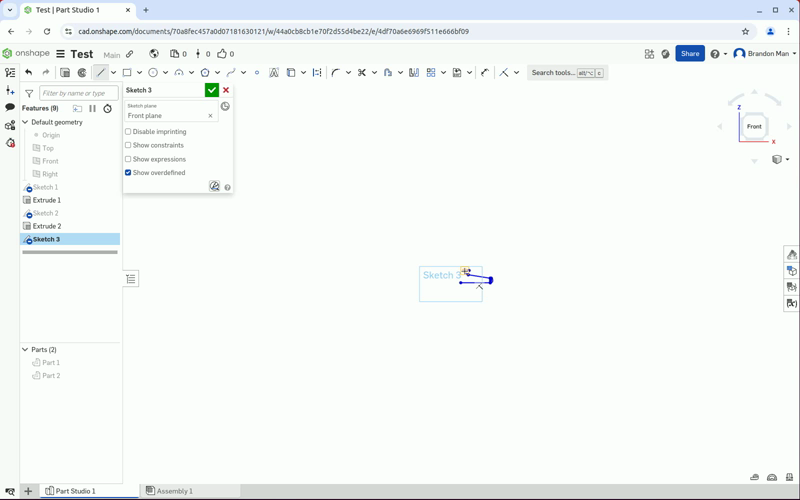
scroll(6)
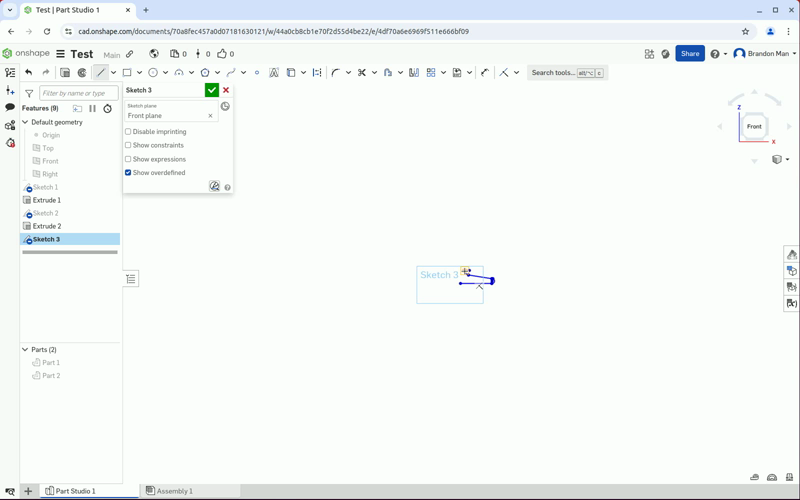
scroll(6)
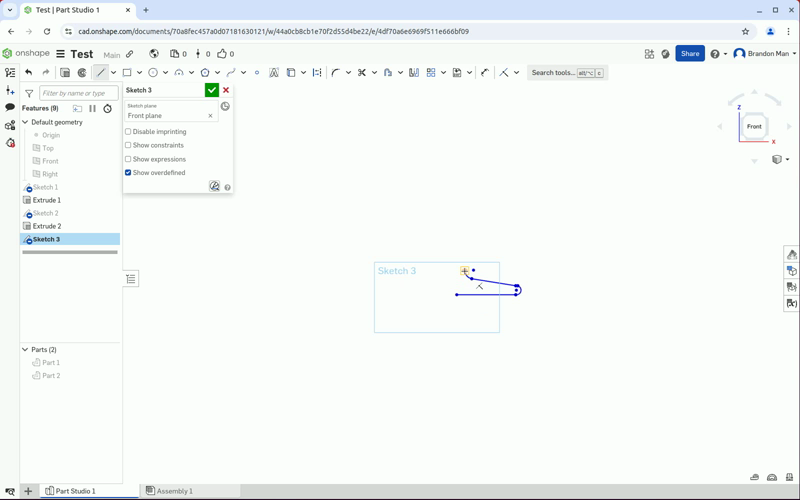
scroll(6)
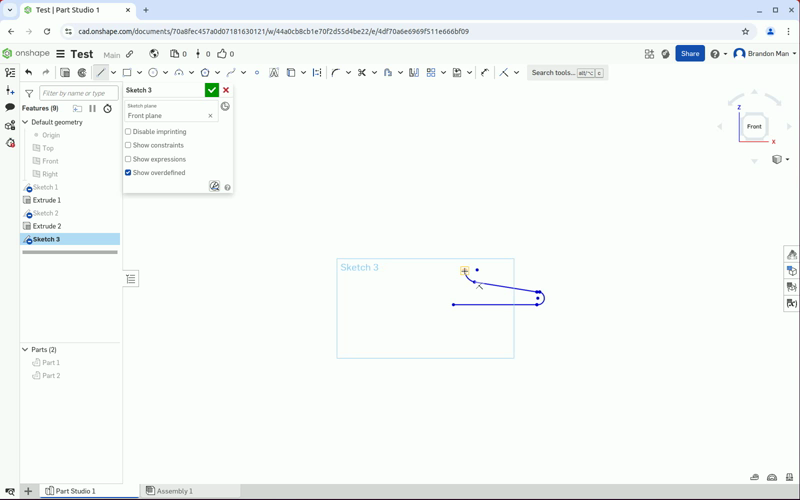
scroll(6)
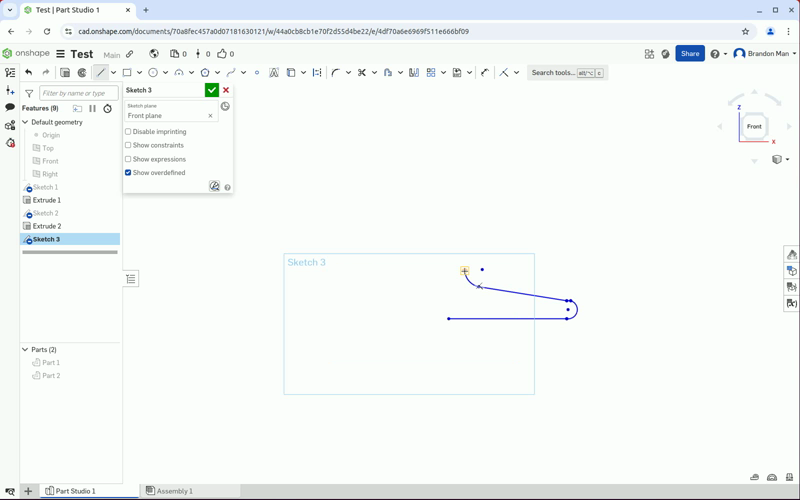
scroll(6)
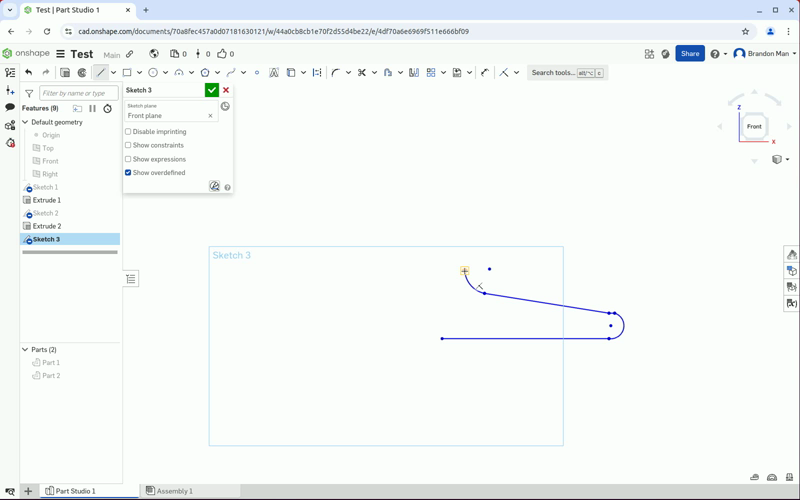
scroll(6)
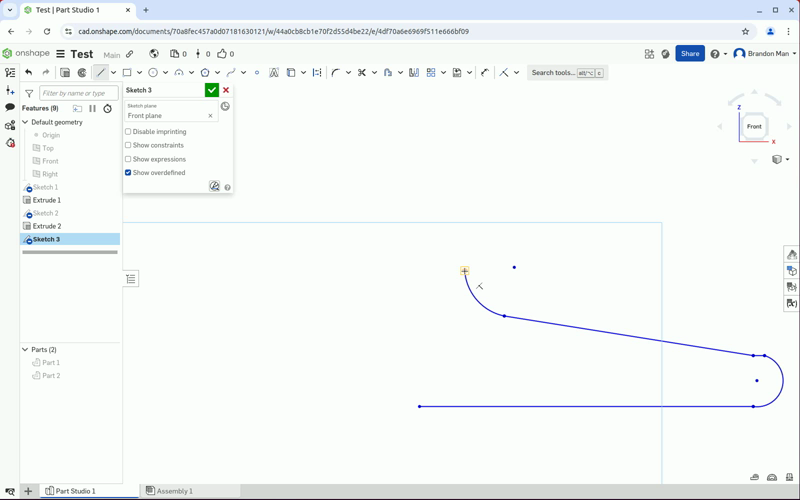
click(464, 270)
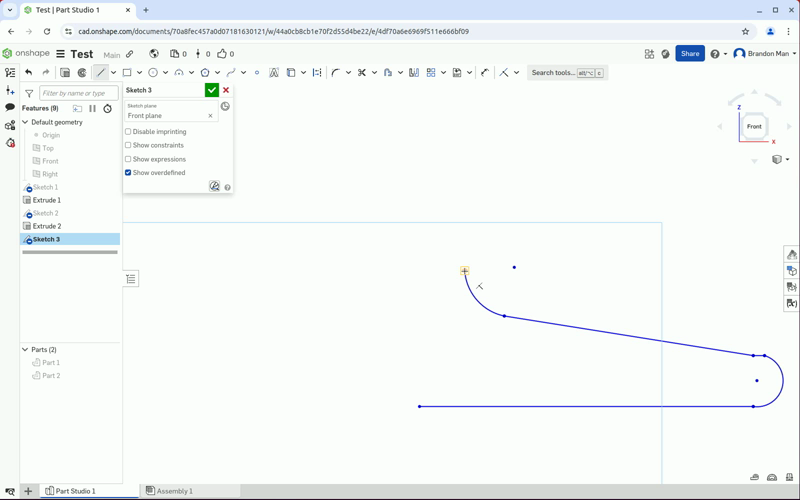
scroll(-6)
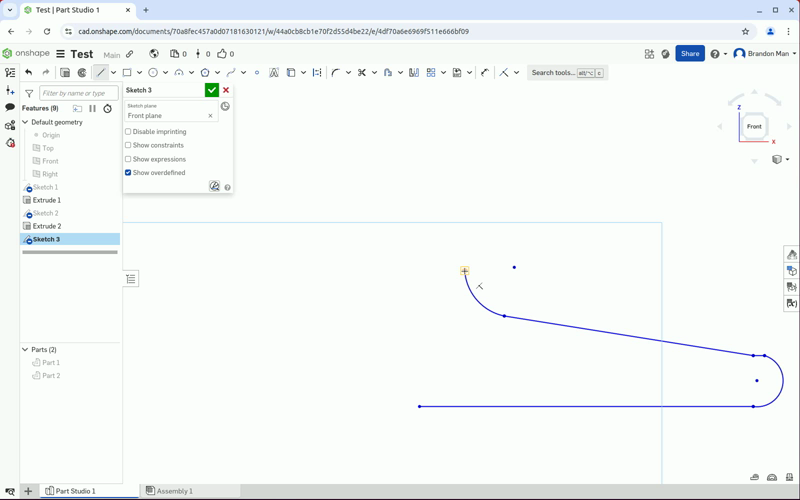
scroll(-6)
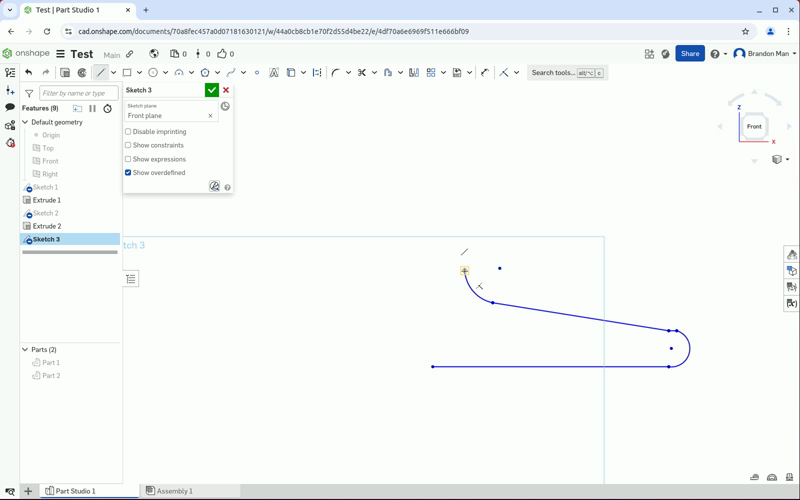
scroll(-6)
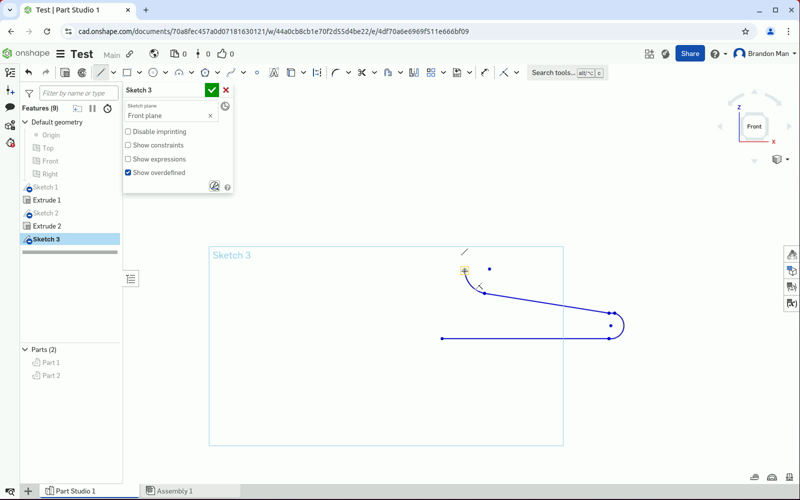
scroll(-6)
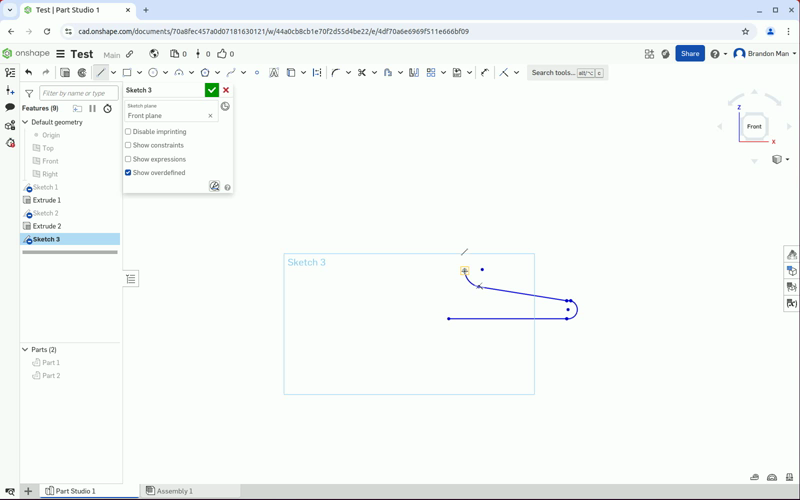
scroll(-6)
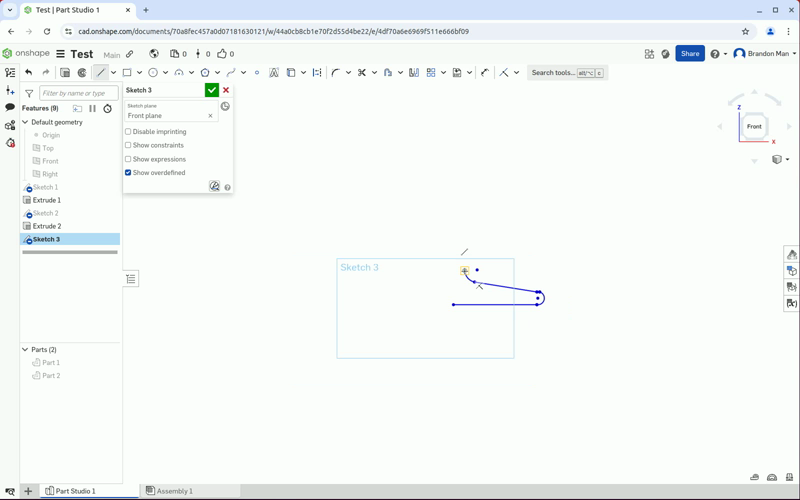
scroll(-6)
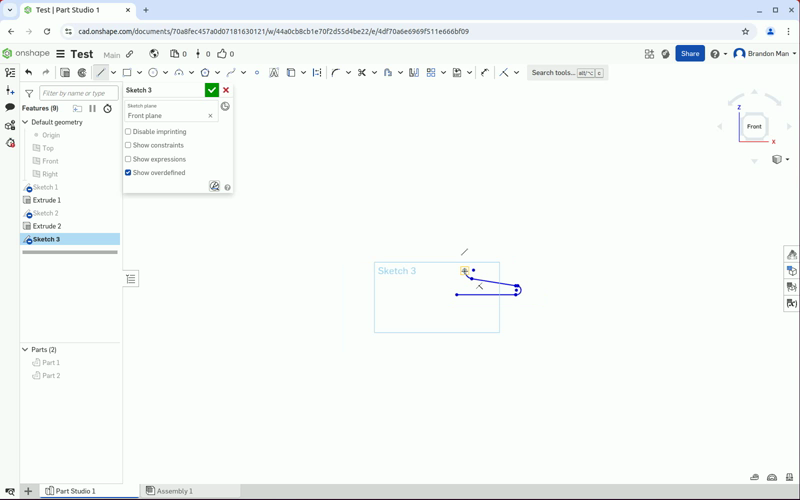
scroll(-6)
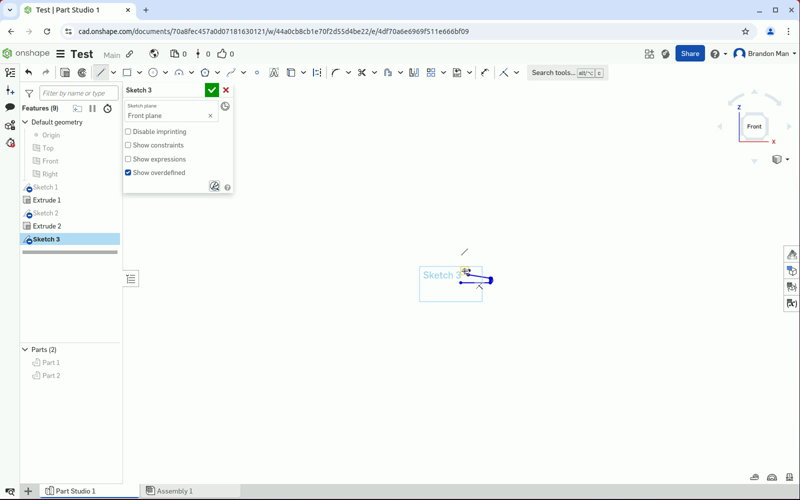
key_down(shift)
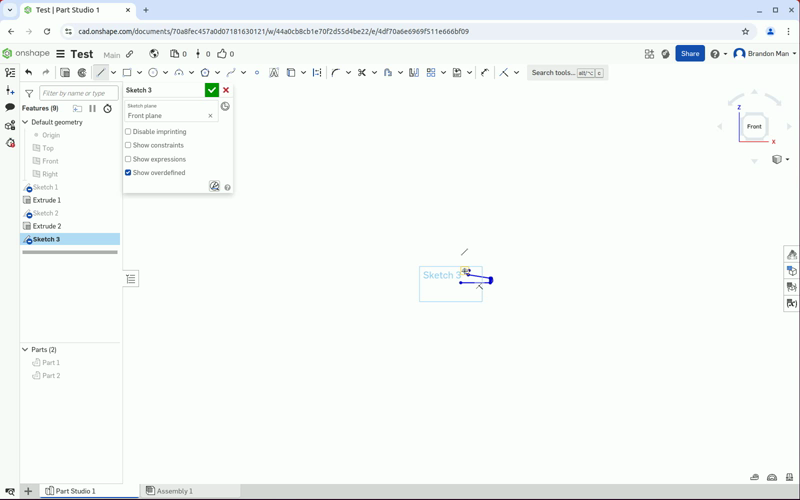
mouse_move(494, 270)
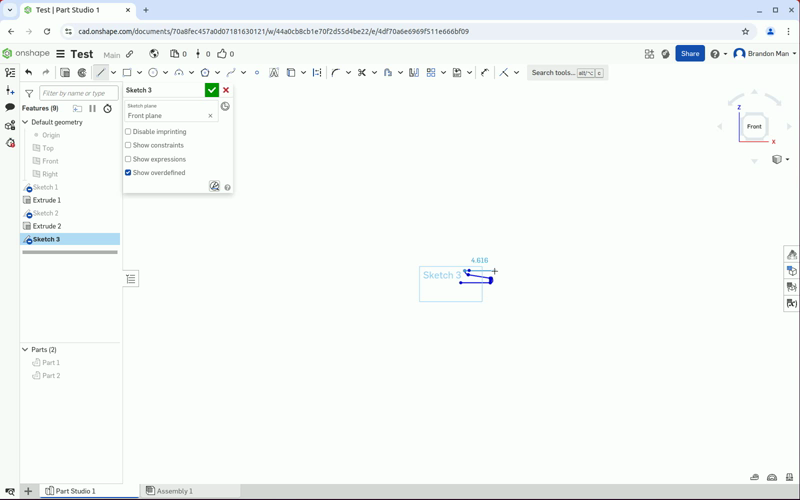
mouse_move(464, 250)
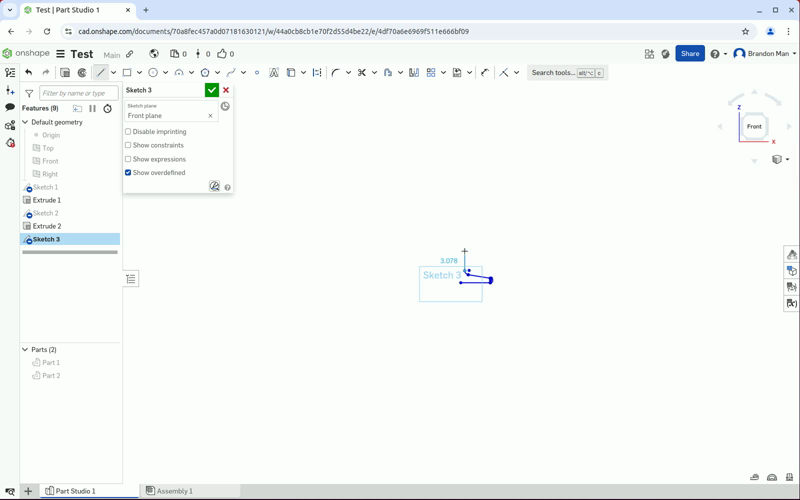
click(464, 250)
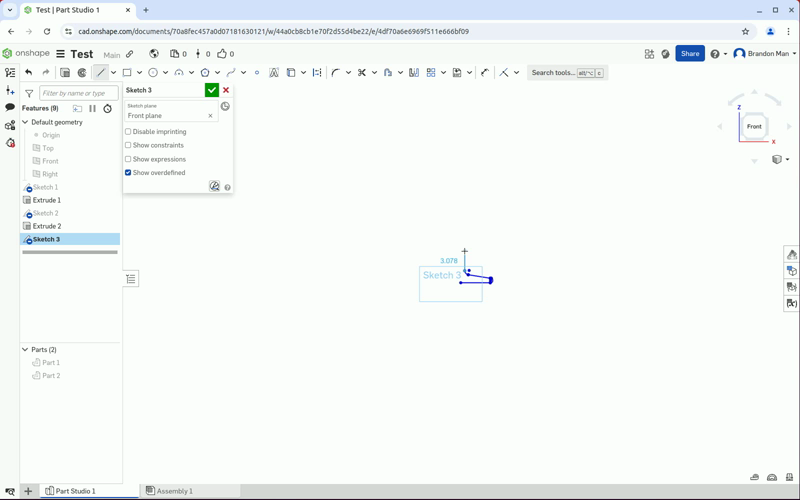
key_up(shift)
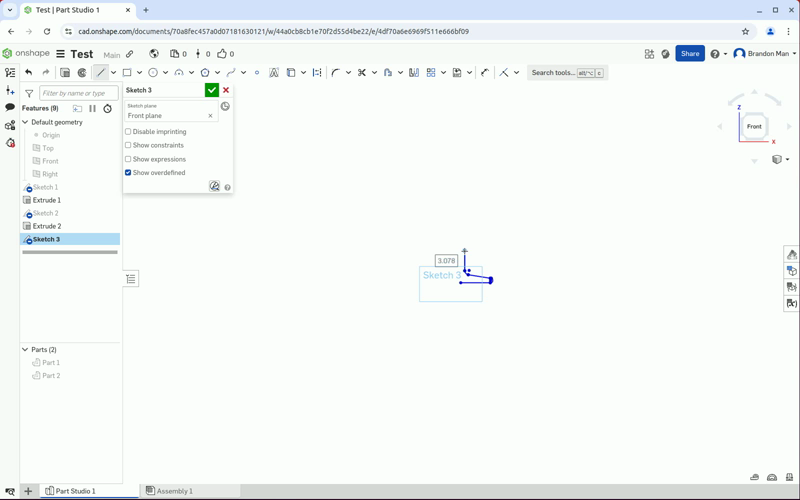
key_down(shift)
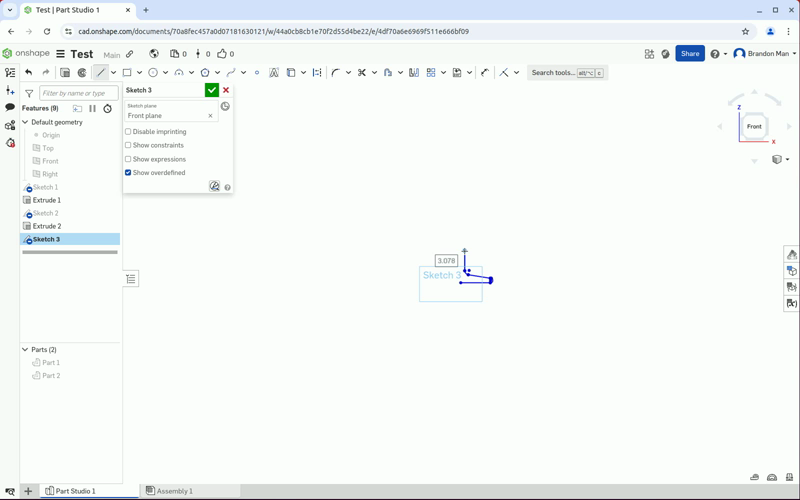
mouse_move(494, 250)
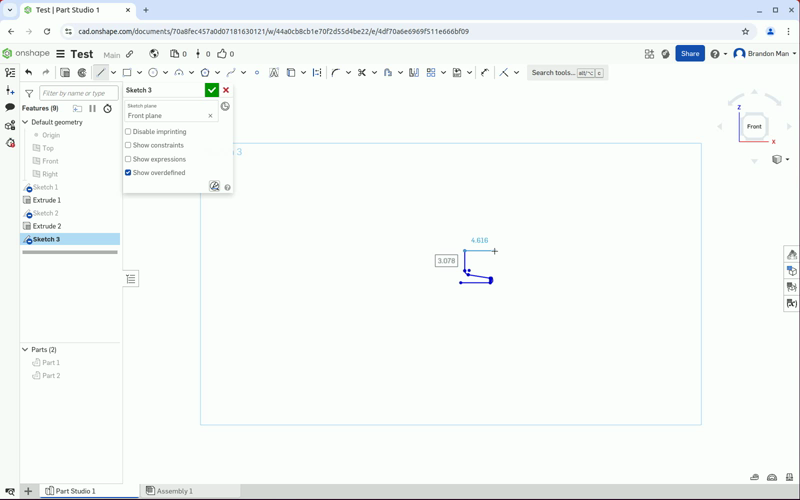
mouse_move(460, 250)
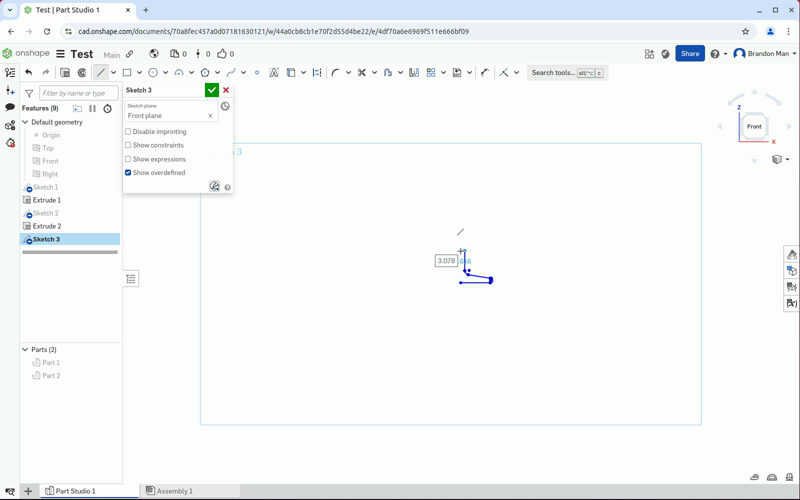
scroll(6)
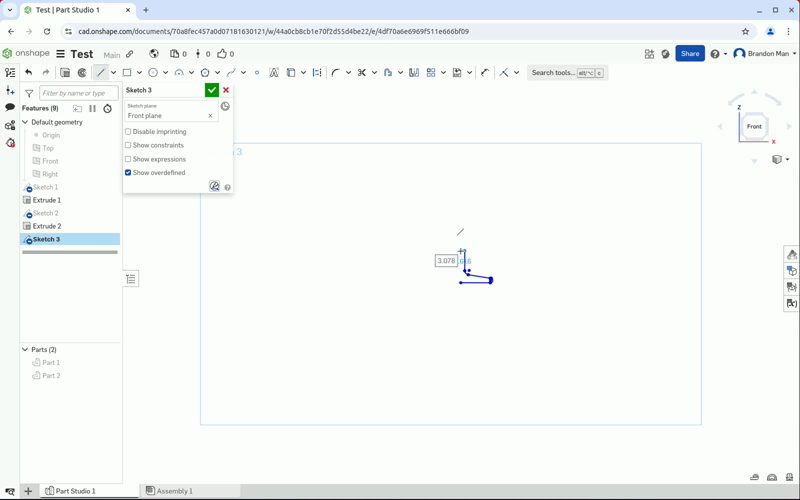
scroll(6)
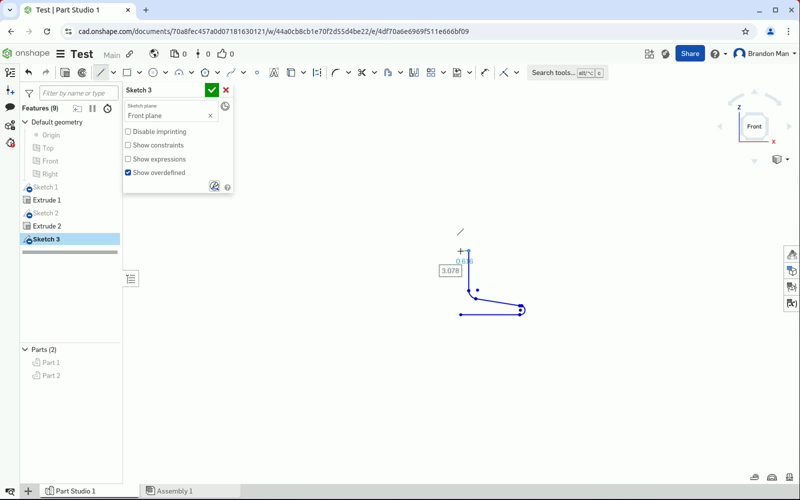
scroll(6)
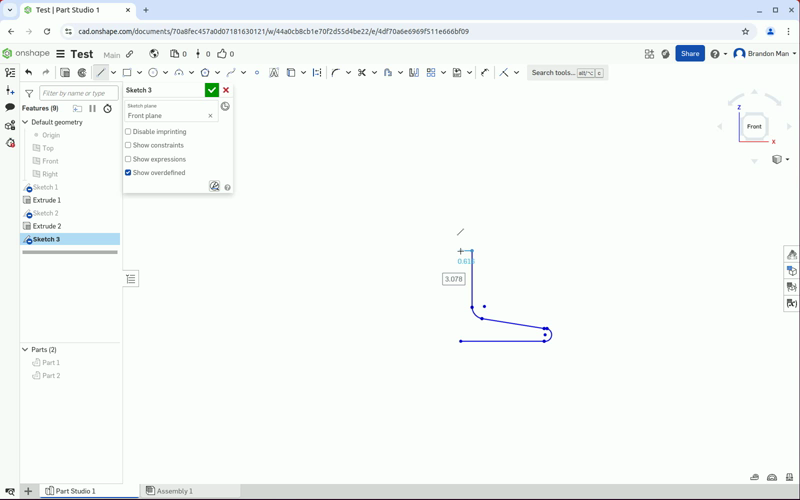
scroll(6)
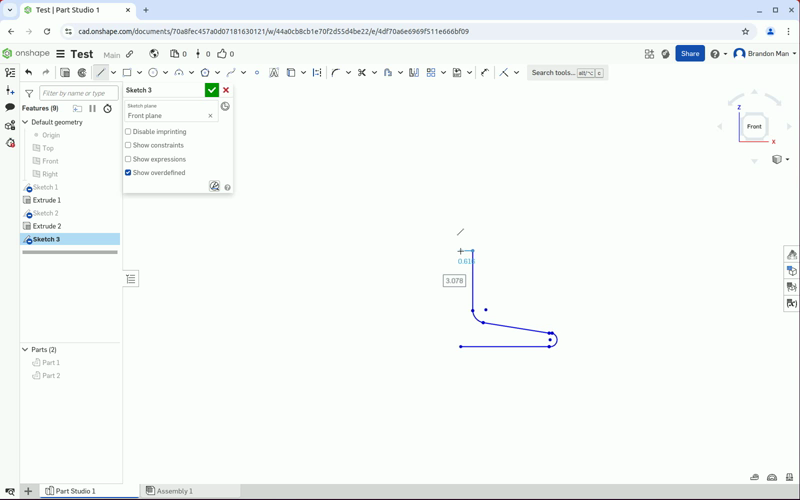
scroll(6)
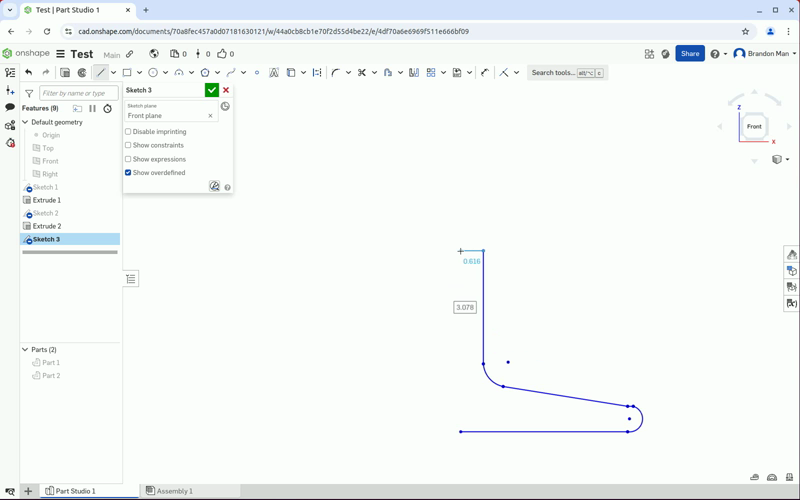
scroll(6)
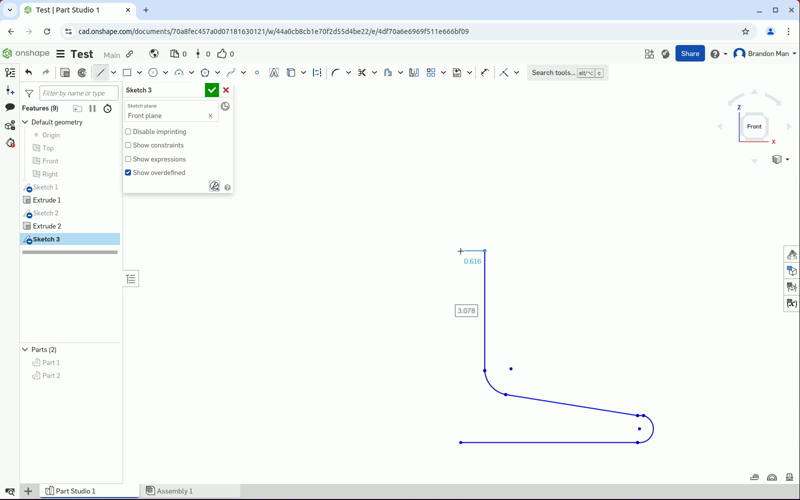
scroll(6)
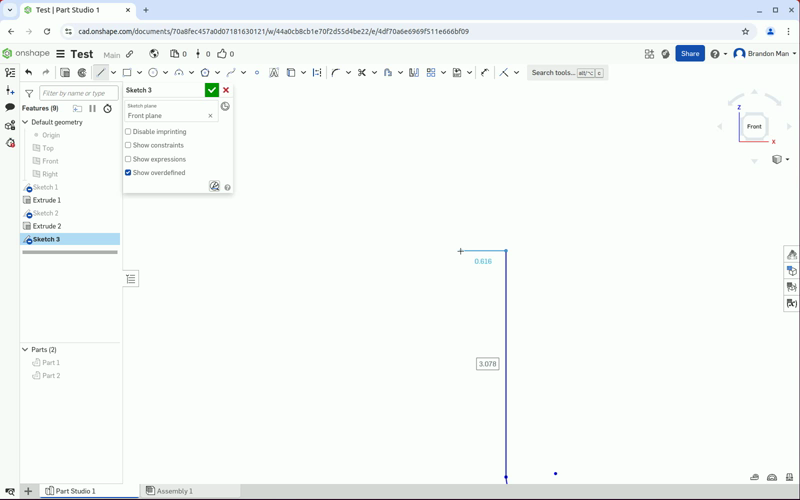
click(460, 250)
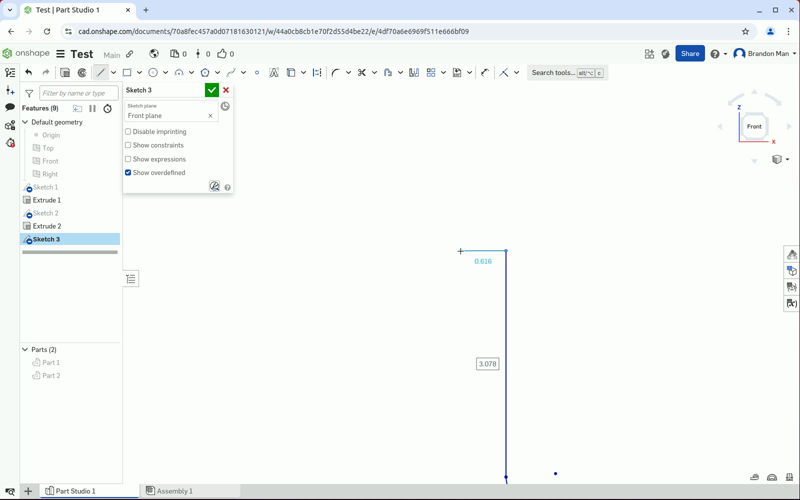
scroll(-6)
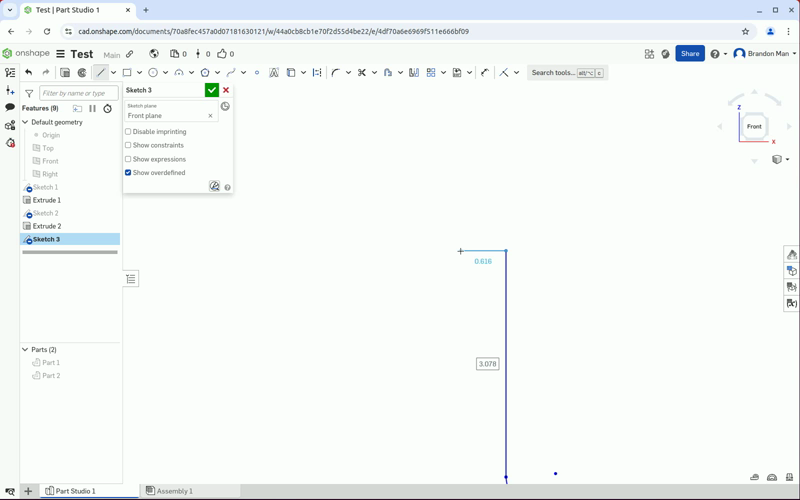
scroll(-6)
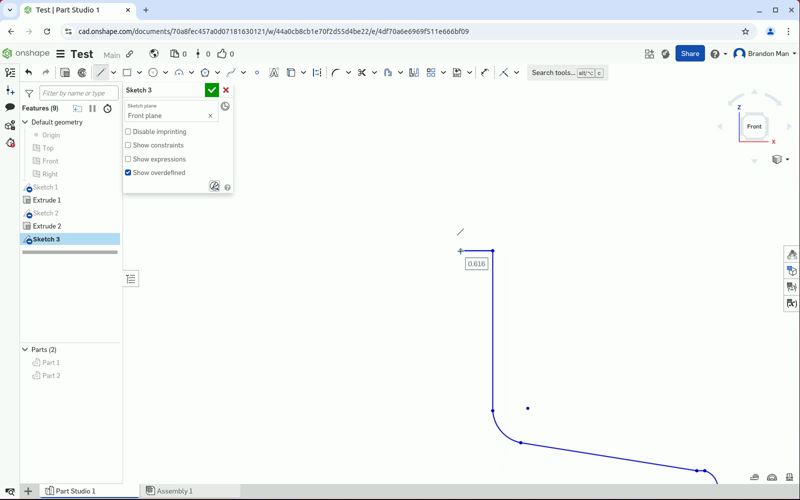
scroll(-6)
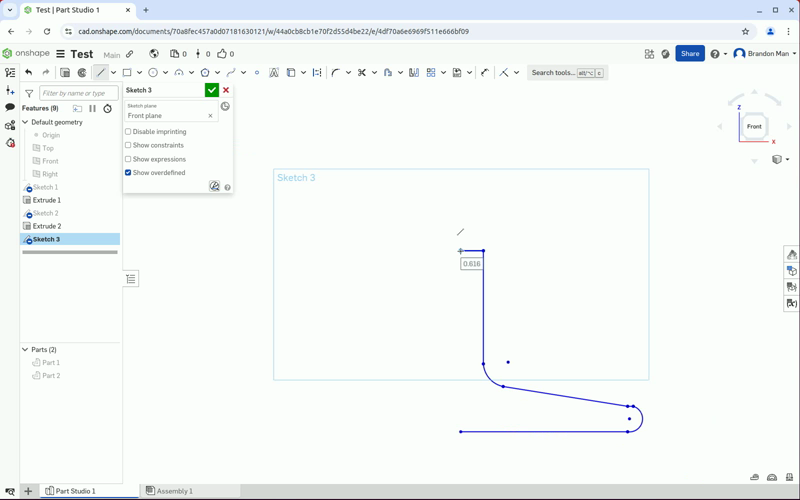
scroll(-6)
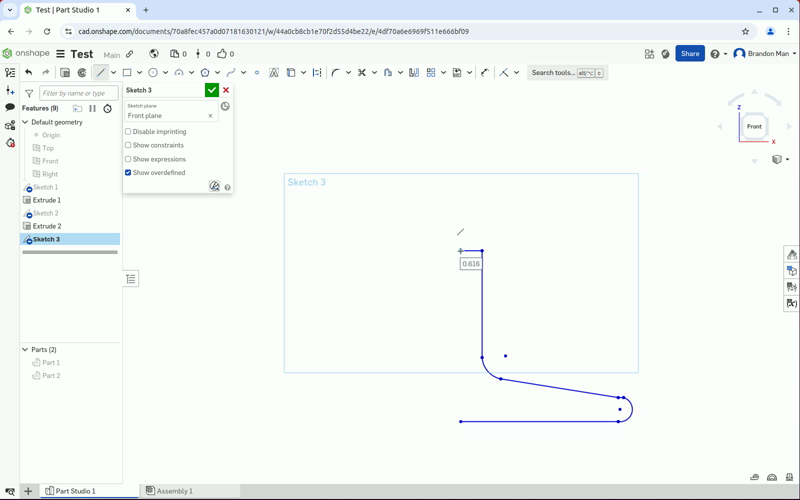
scroll(-6)
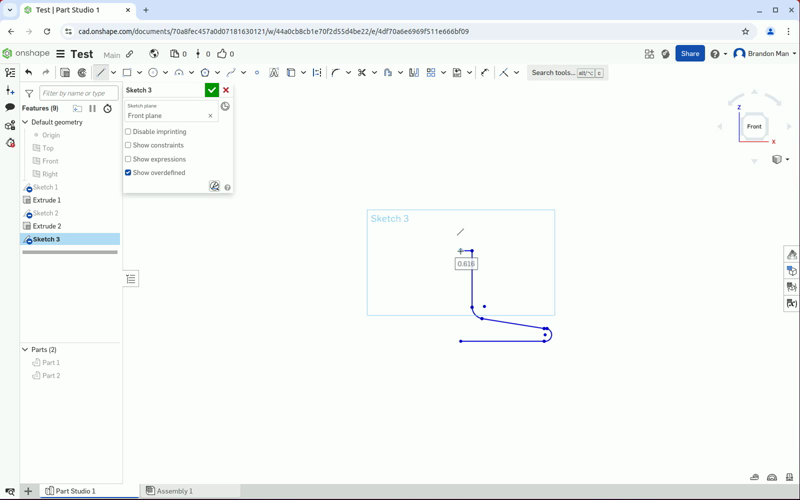
scroll(-6)
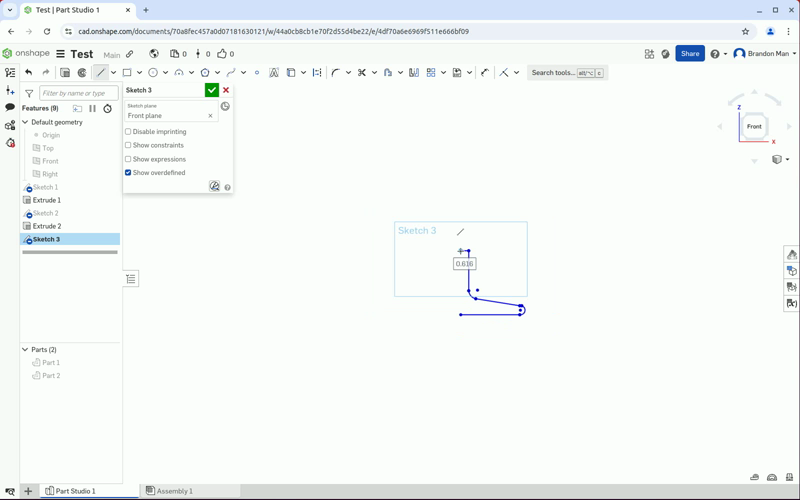
scroll(-6)
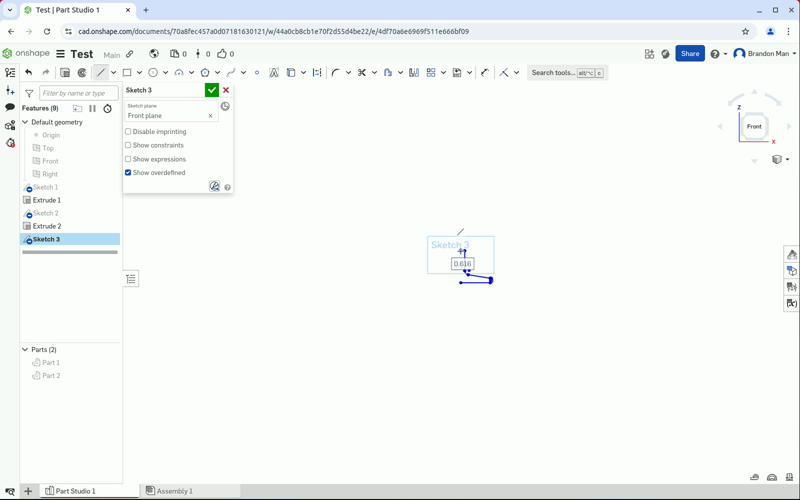
key_up(shift)
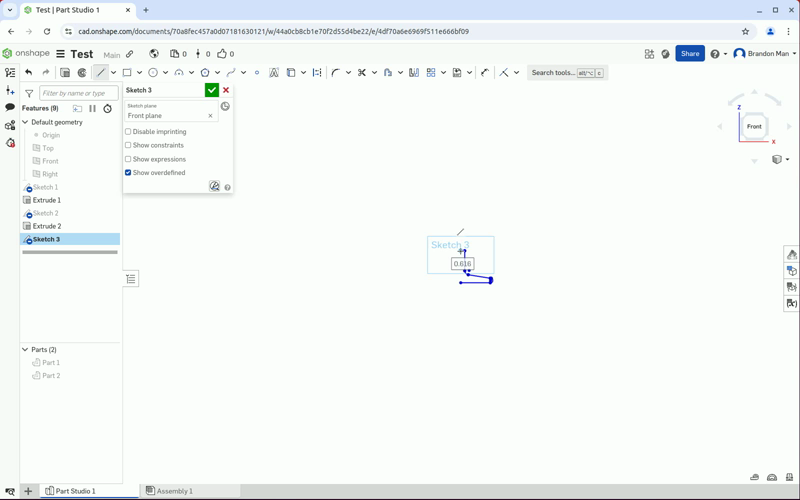
mouse_move(490, 250)
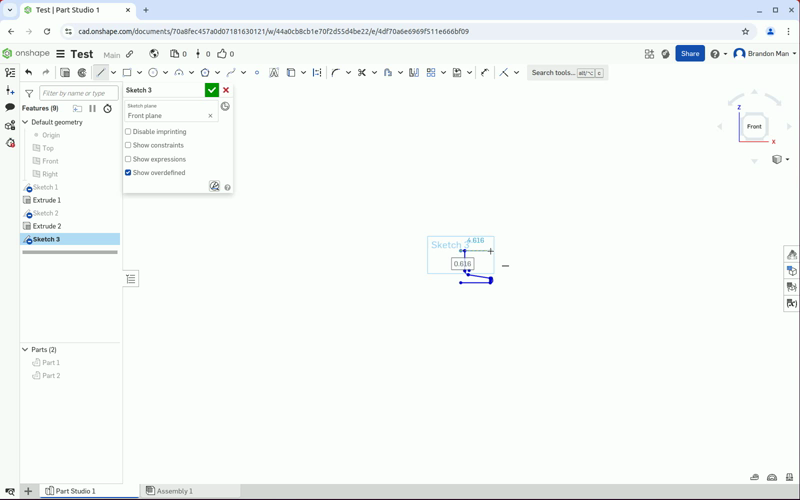
key_down(shift)
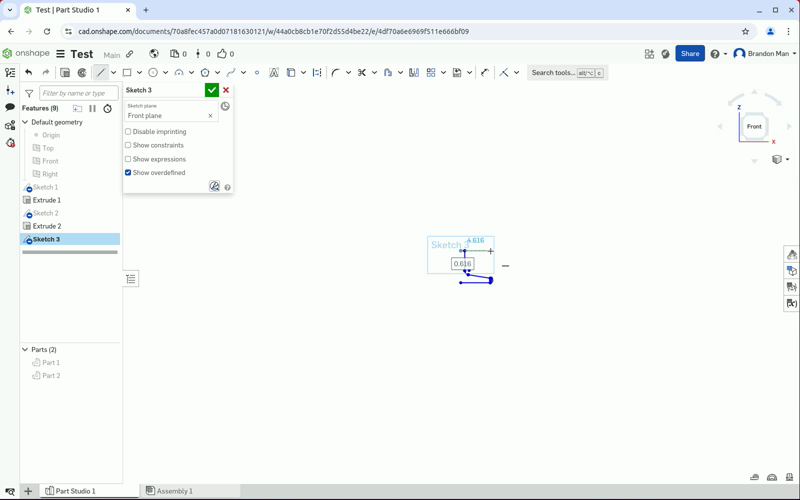
mouse_move(460, 282)
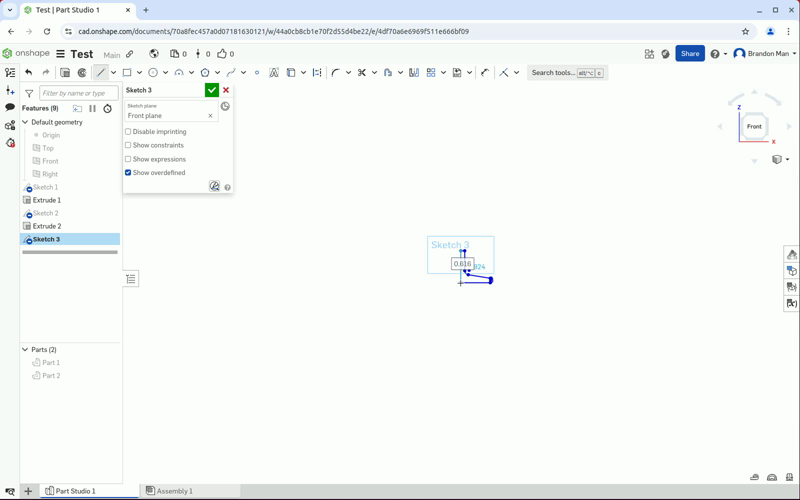
key_up(shift)
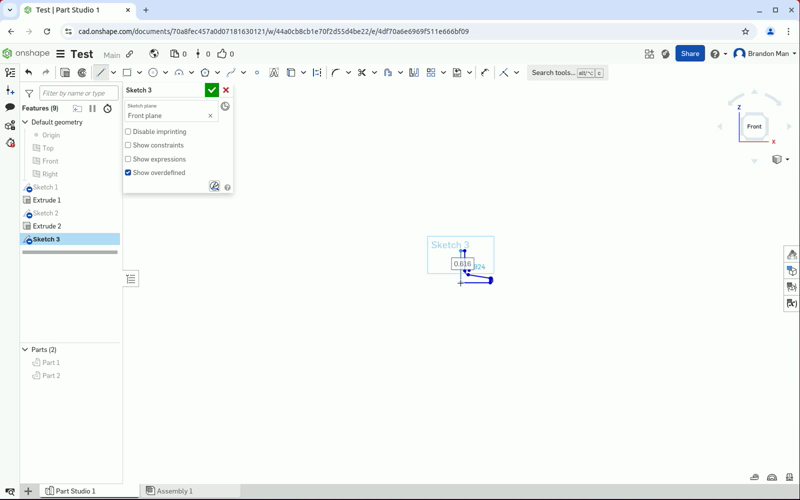
click(460, 282)
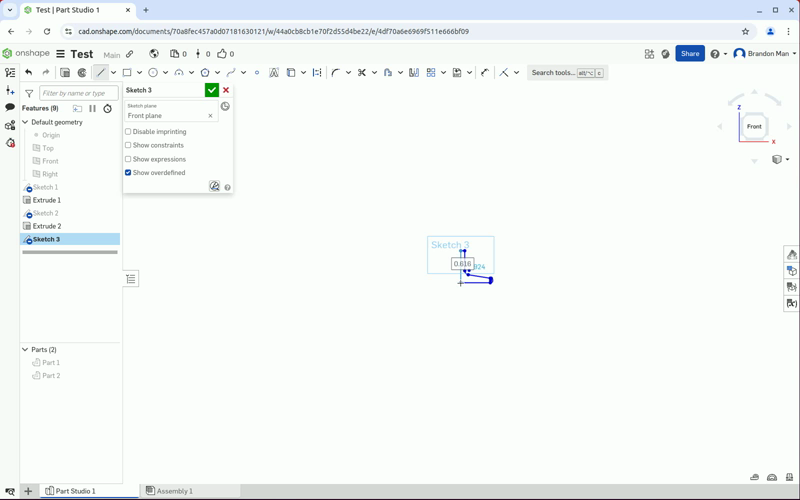
key(esc)
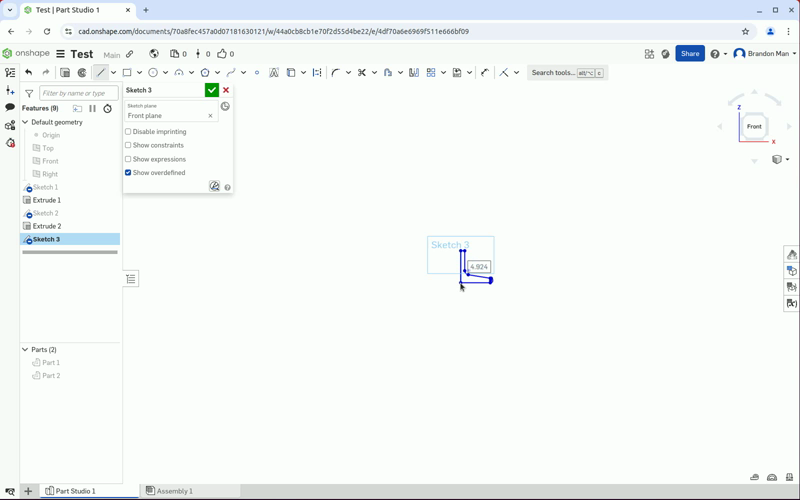
mouse_move(463, 274)
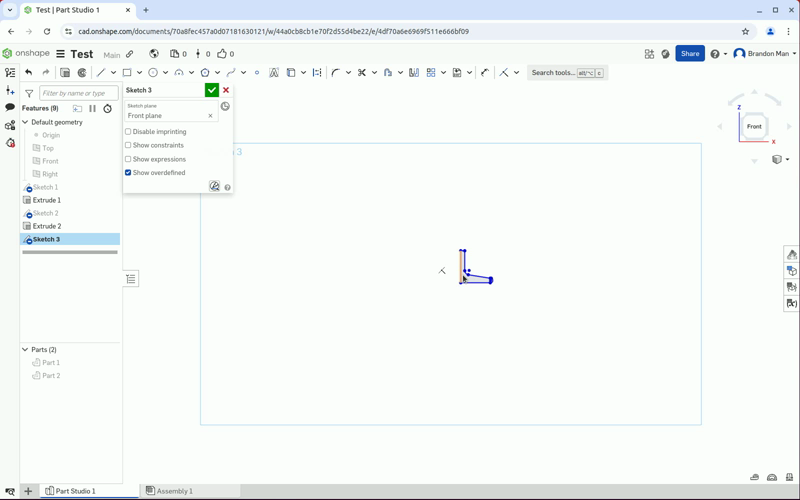
scroll(6)
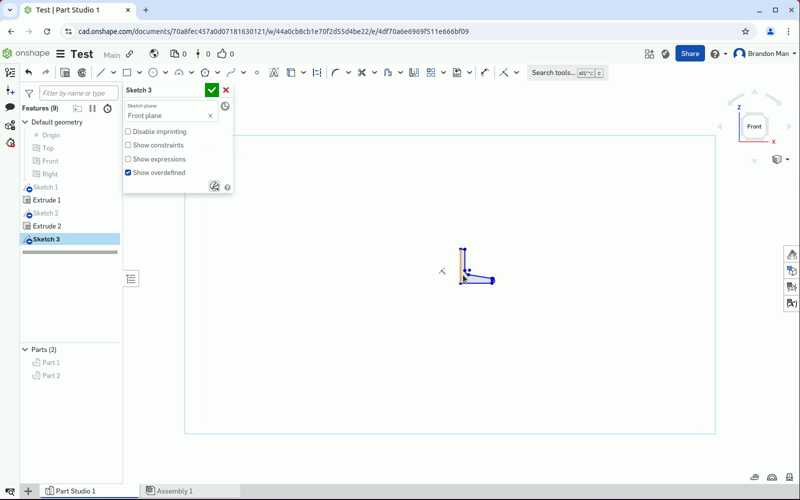
scroll(6)
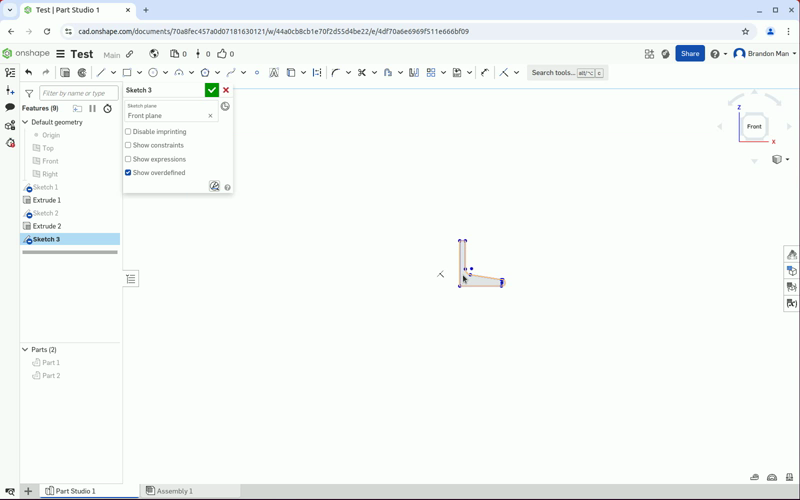
scroll(6)
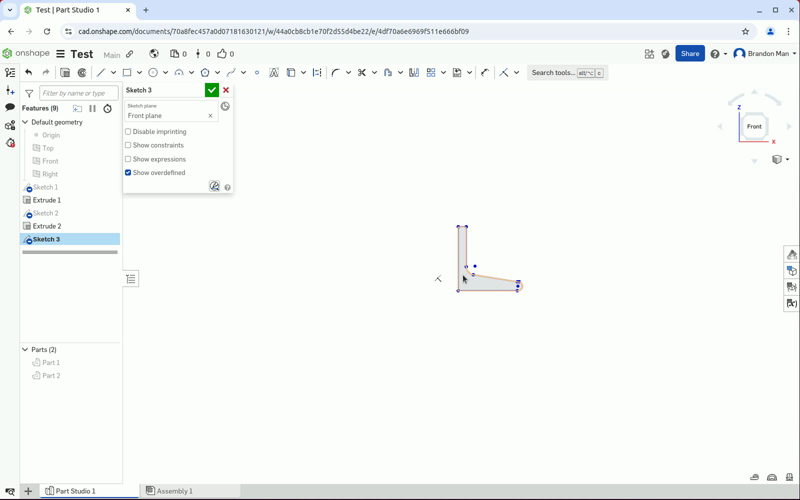
scroll(6)
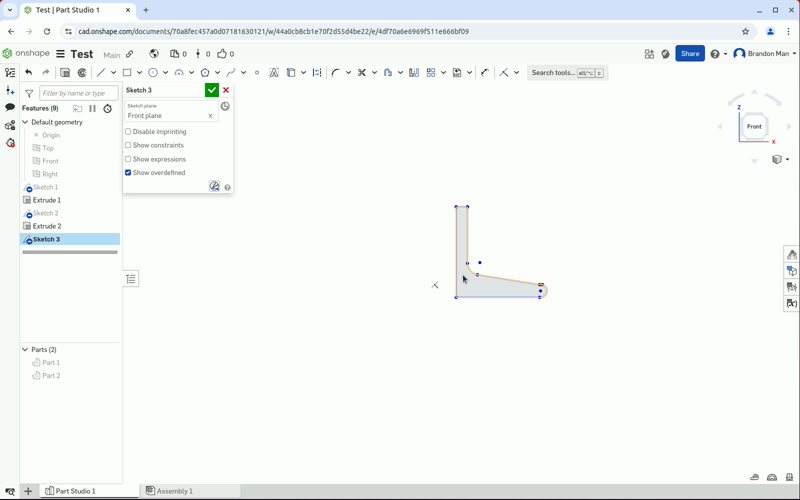
scroll(6)
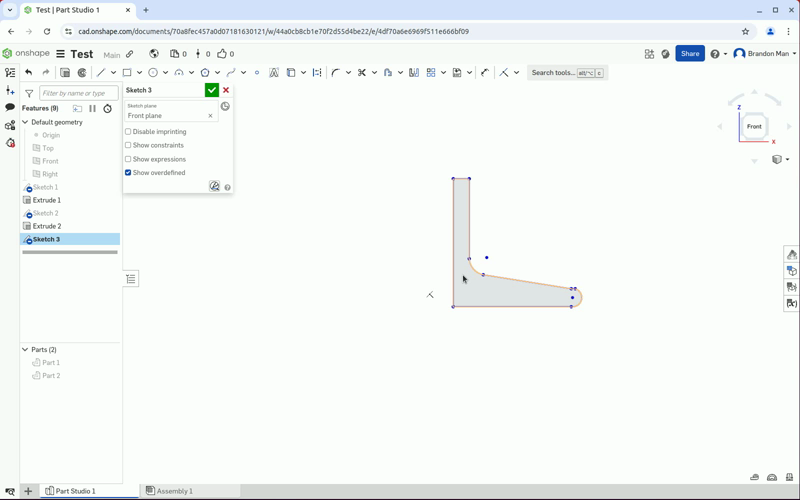
scroll(6)
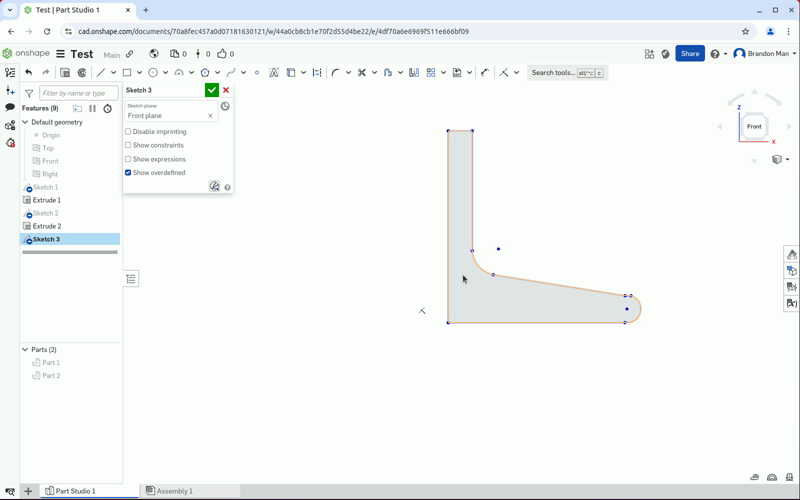
scroll(6)
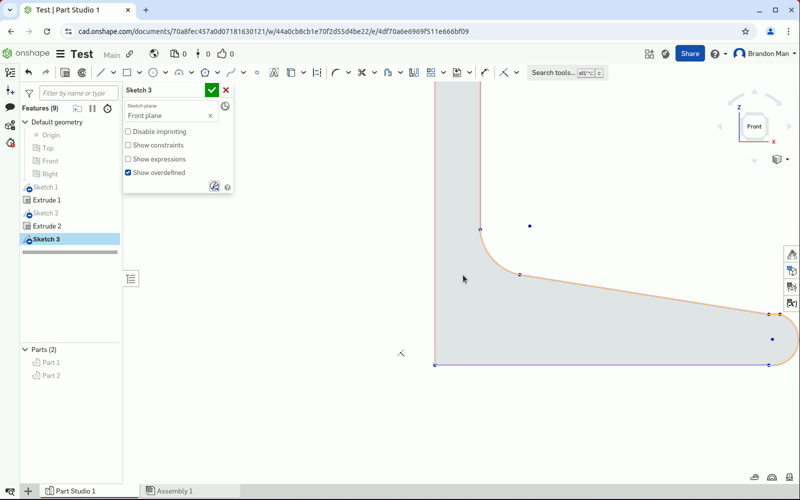
click(463, 274)
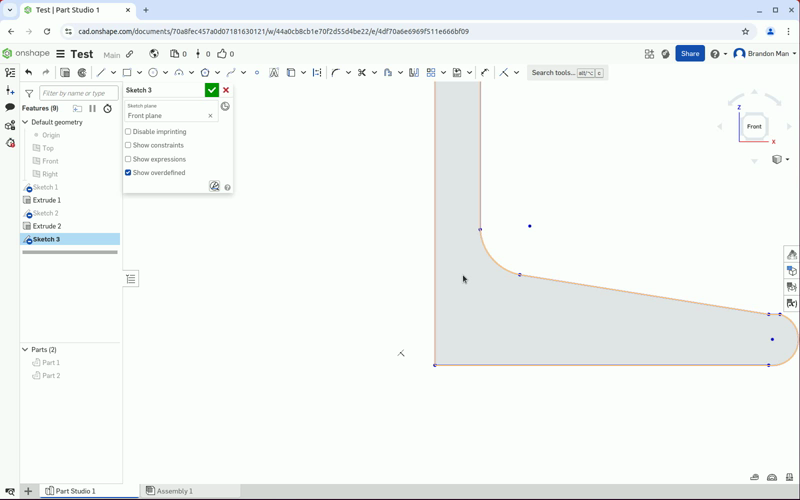
scroll(-6)
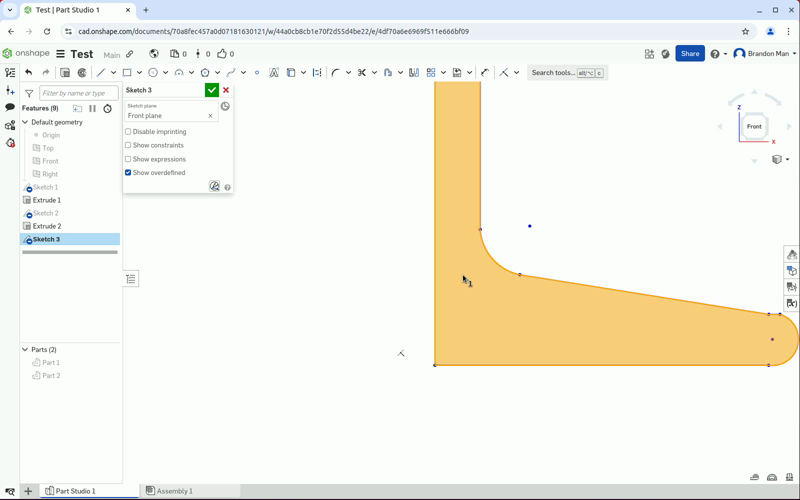
scroll(-6)
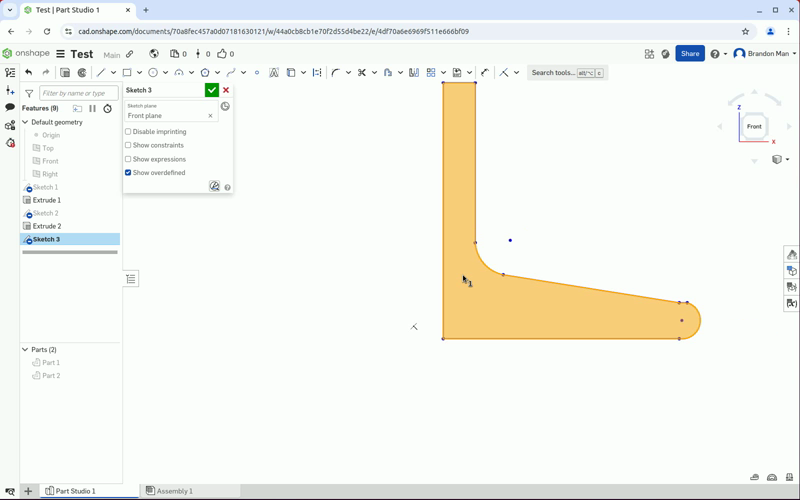
scroll(-6)
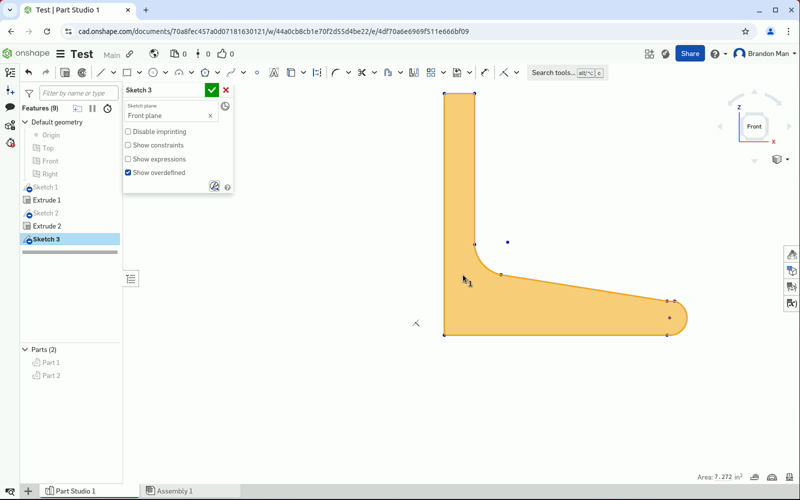
scroll(-6)
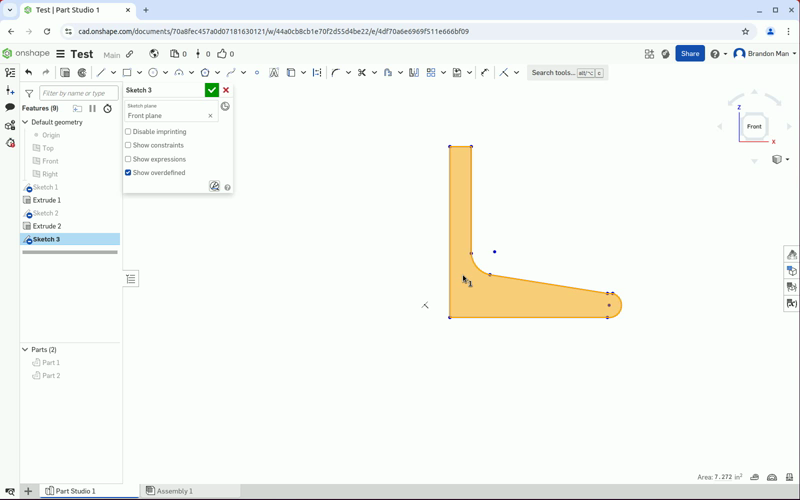
scroll(-6)
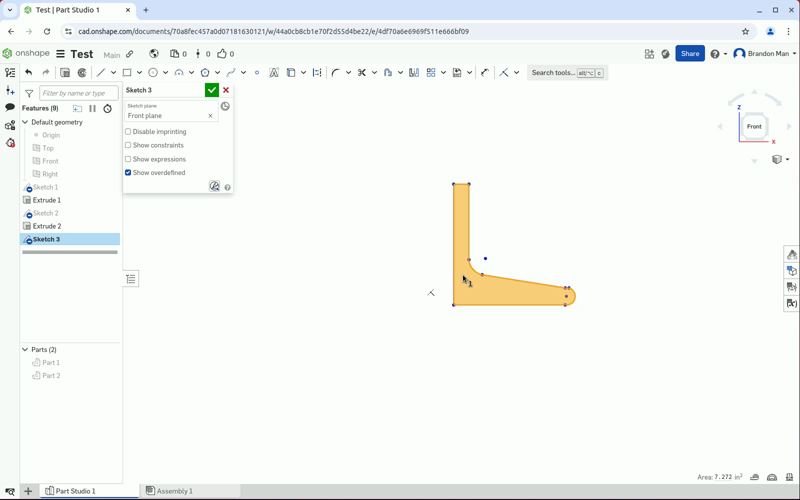
scroll(-6)
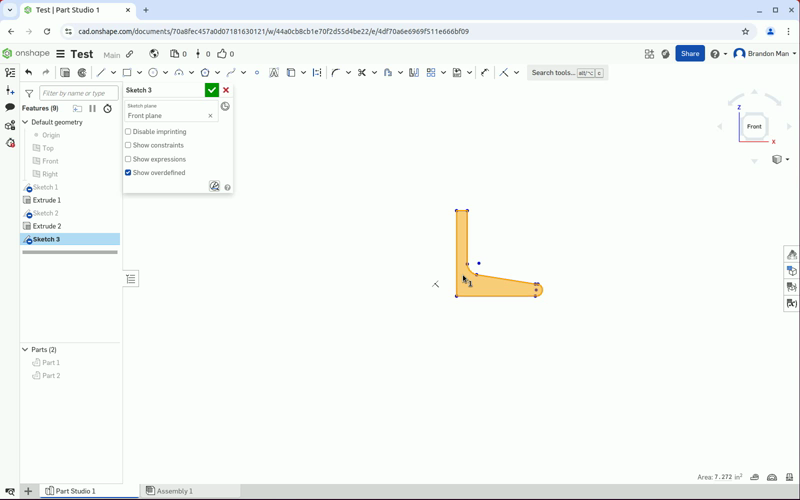
scroll(-6)
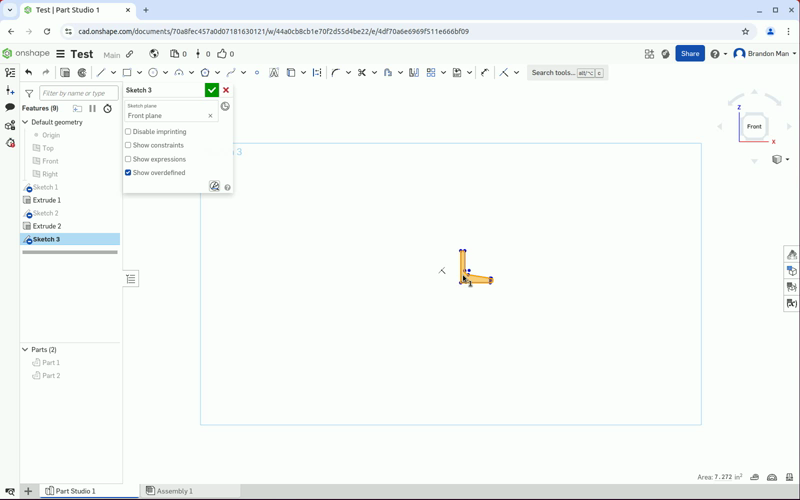
mouse_move(73, 352)
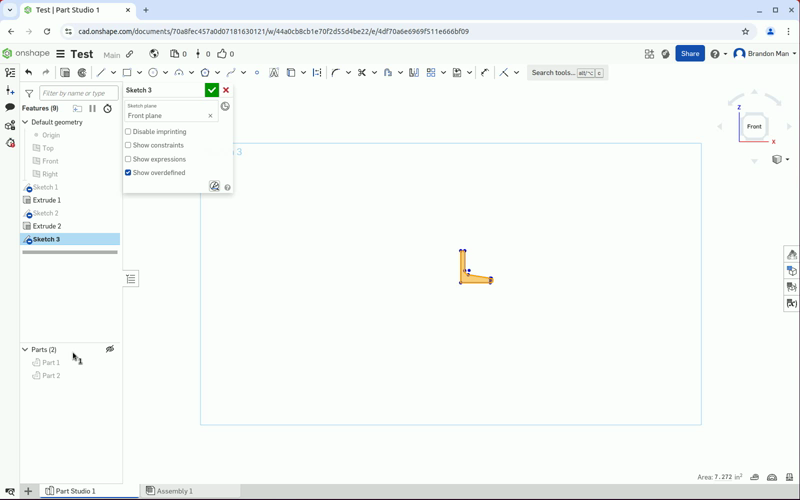
key(shift+y)
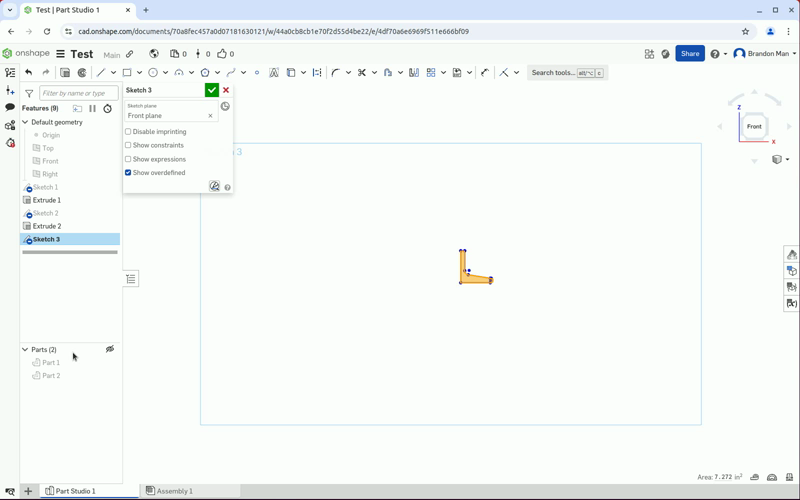
key(shift+e)
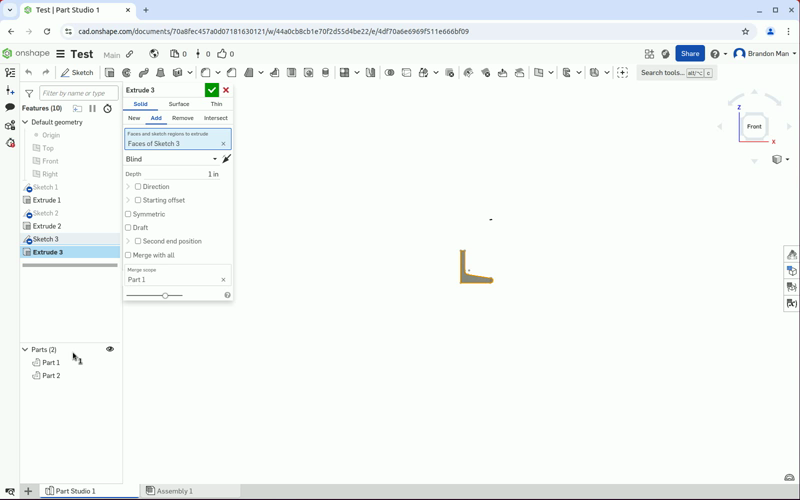
mouse_move(143, 106)
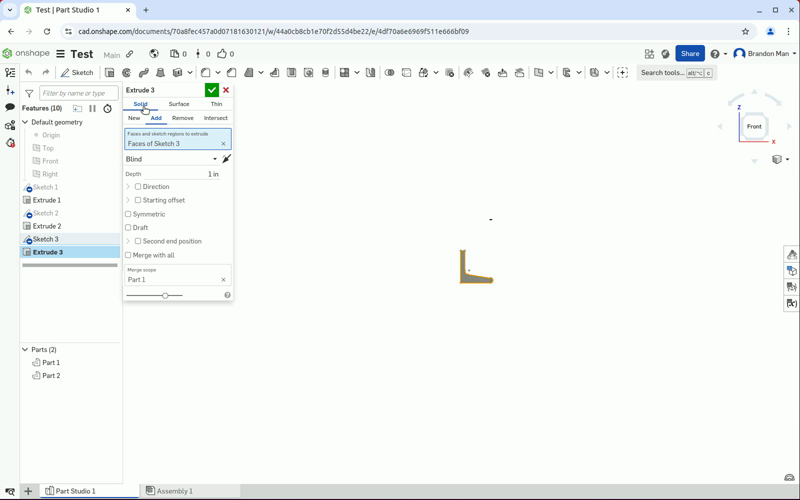
click(143, 106)
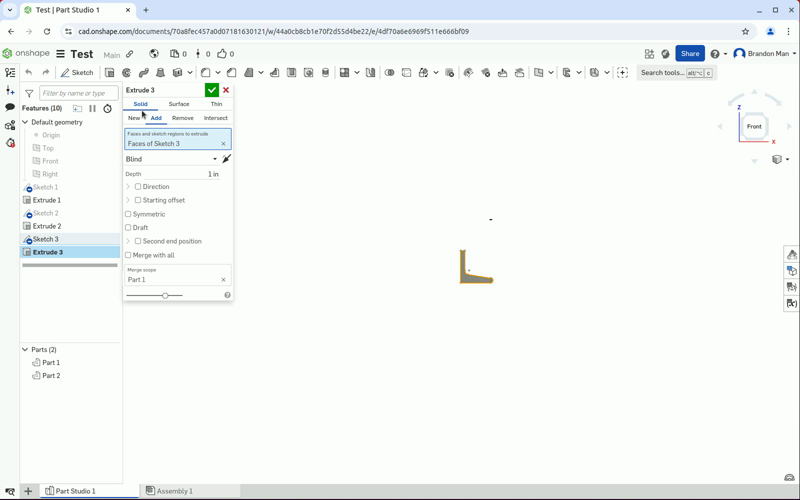
mouse_move(137, 120)
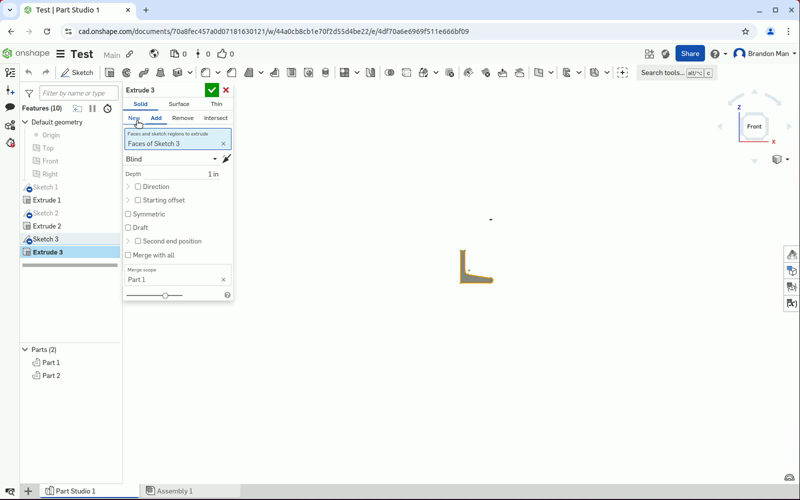
click(137, 120)
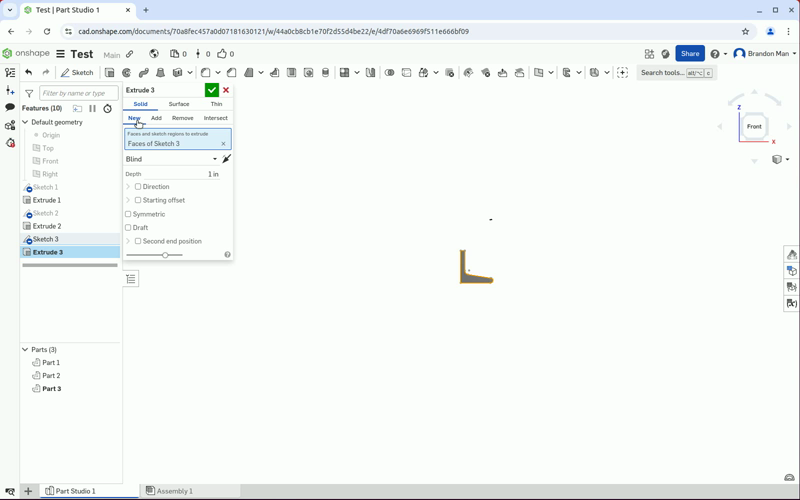
key(tab, 4)
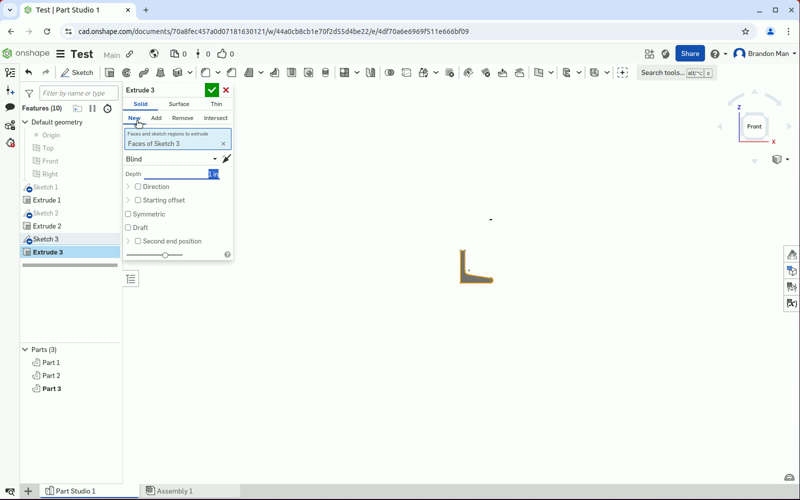
text(23.108)
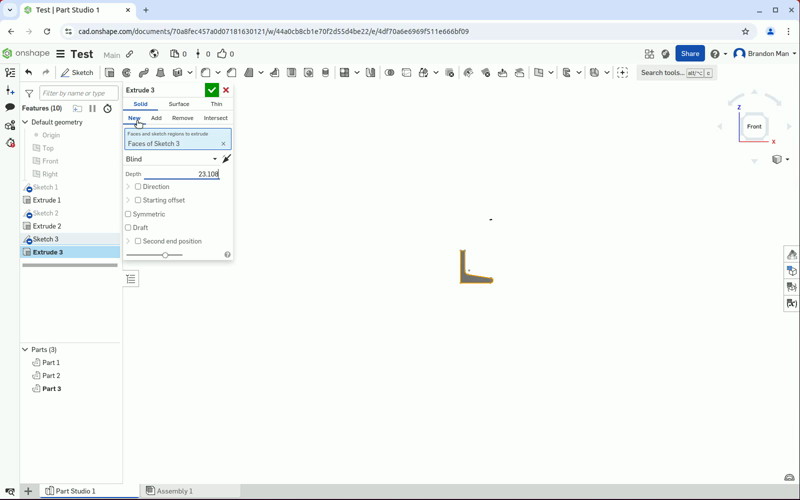
key(enter)
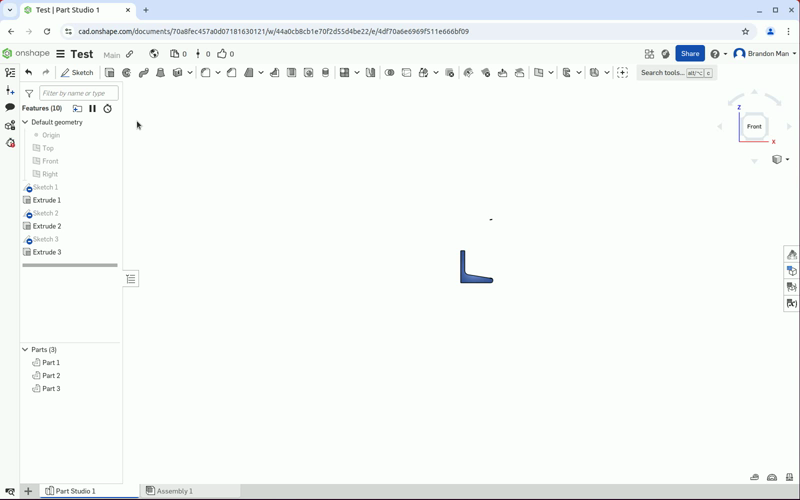
key(shift+h)
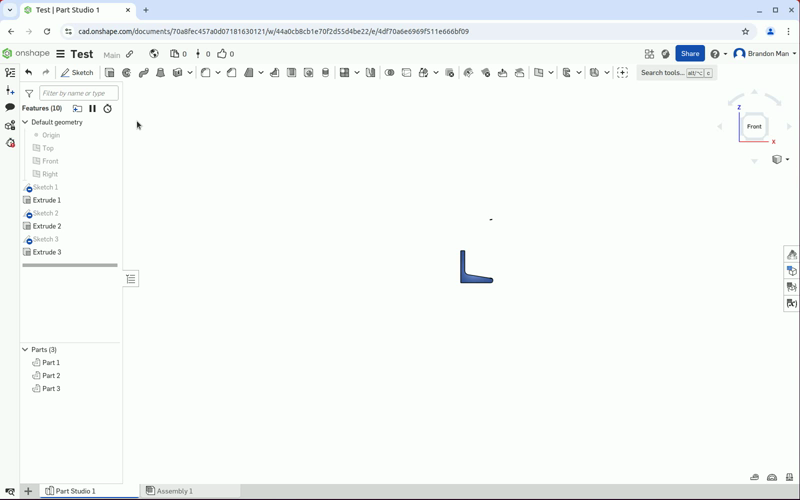
key(shift+h)
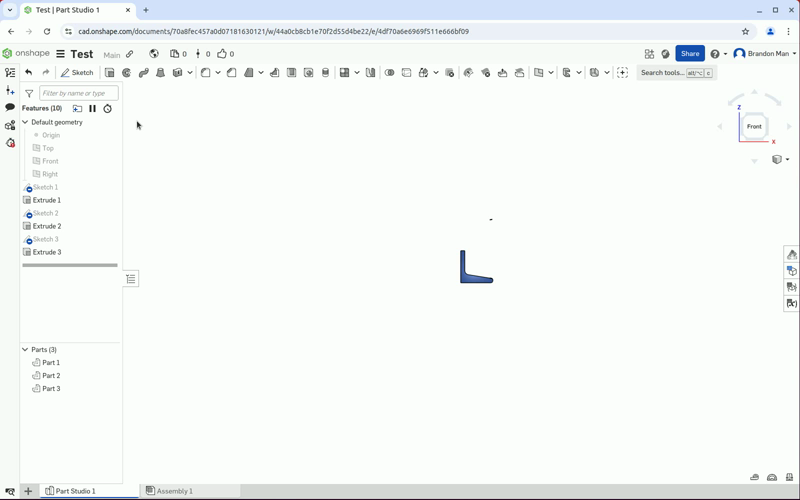
mouse_move(73, 189)
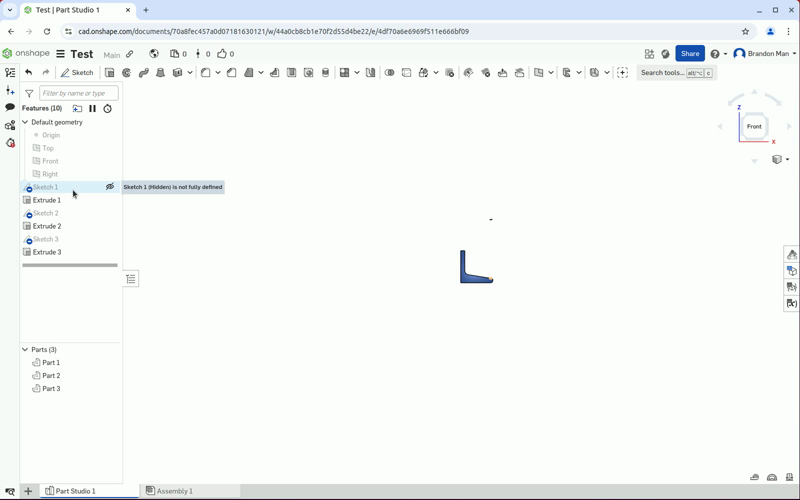
click(73, 189)
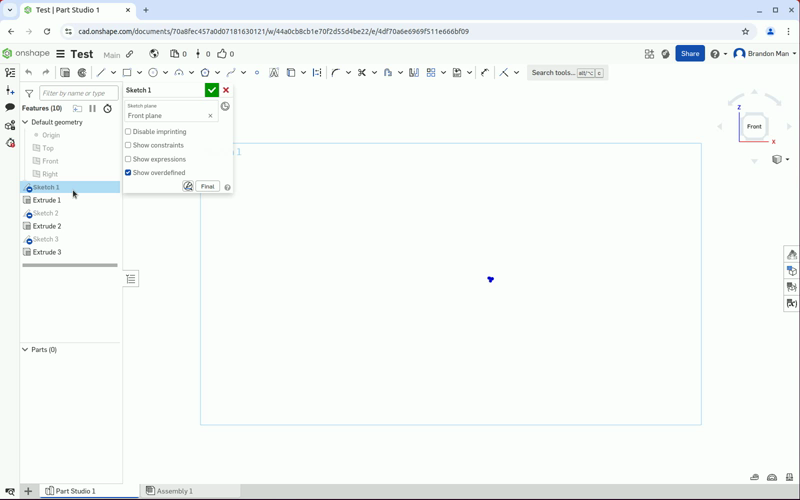
mouse_move(229, 92)
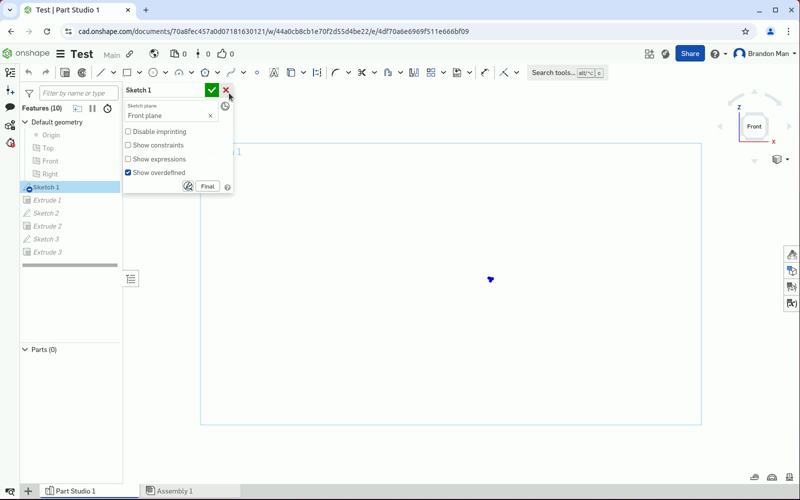
click(229, 92)
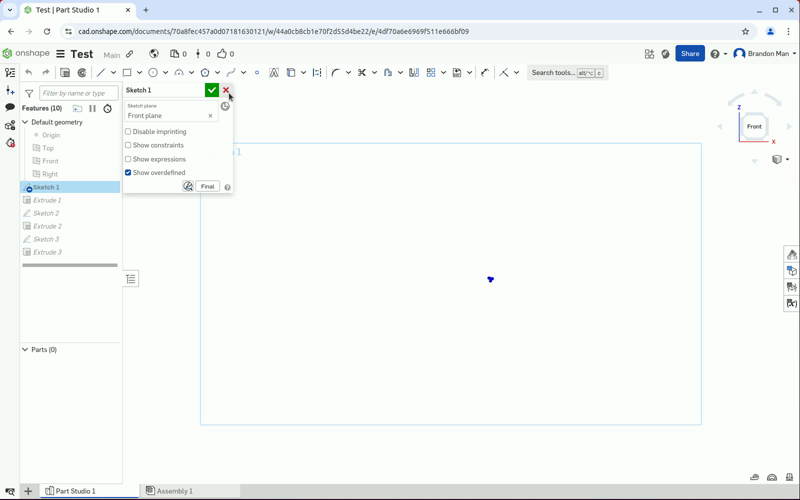
key(shift+s)
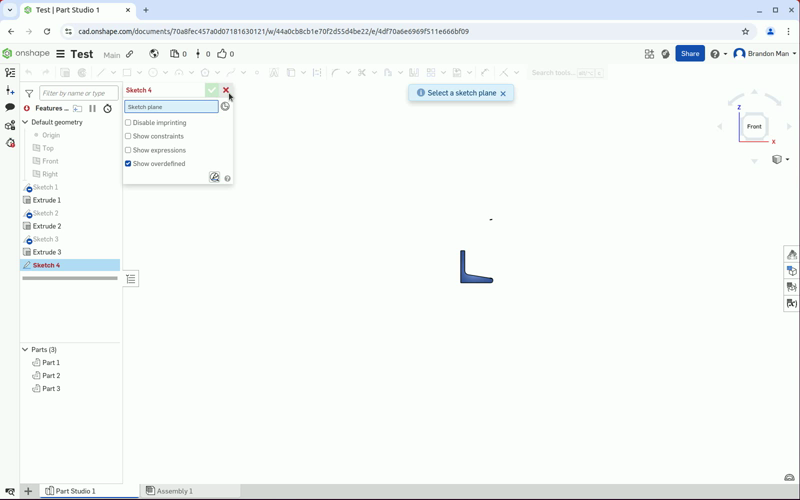
mouse_move(73, 163)
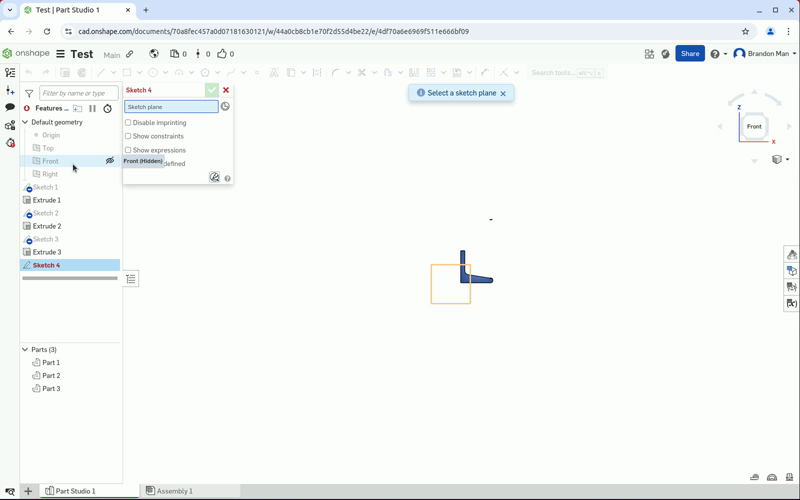
click(73, 163)
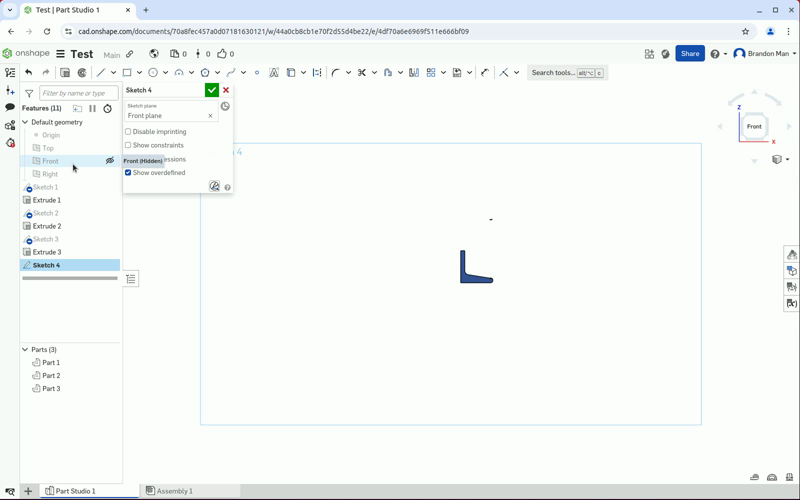
mouse_move(73, 352)
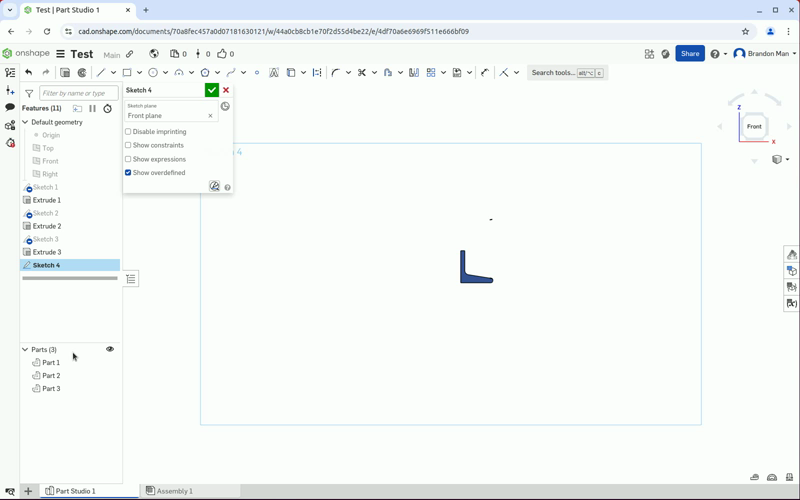
key(y)
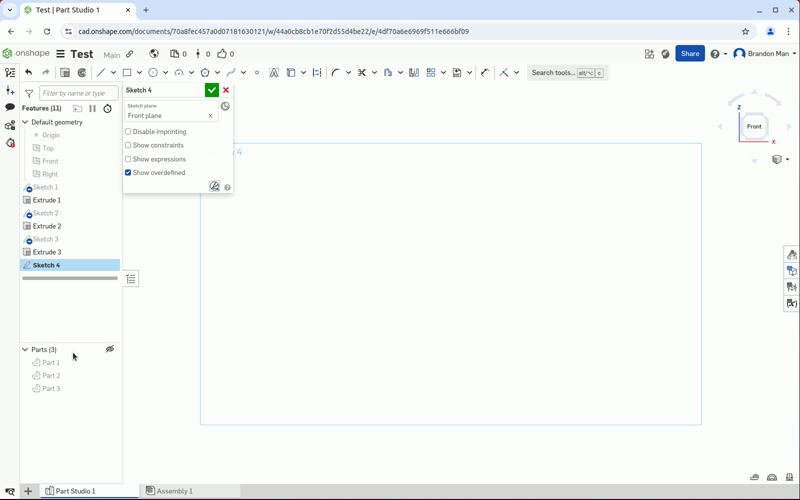
key(l)
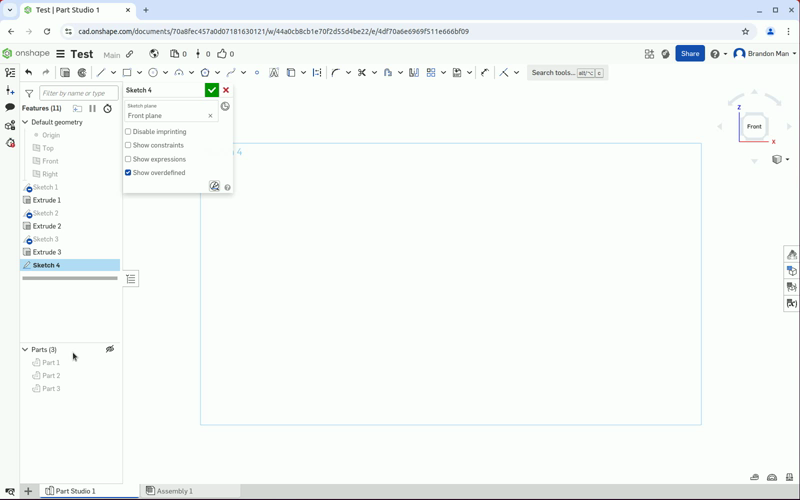
key_down(shift)
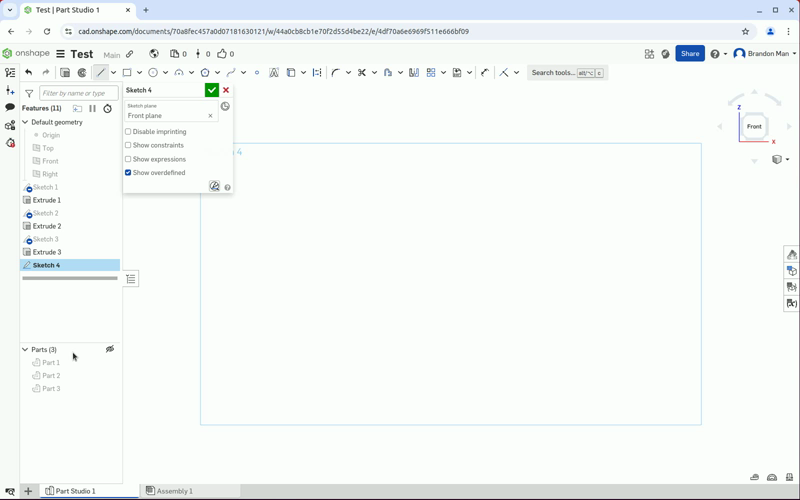
mouse_move(460, 251)
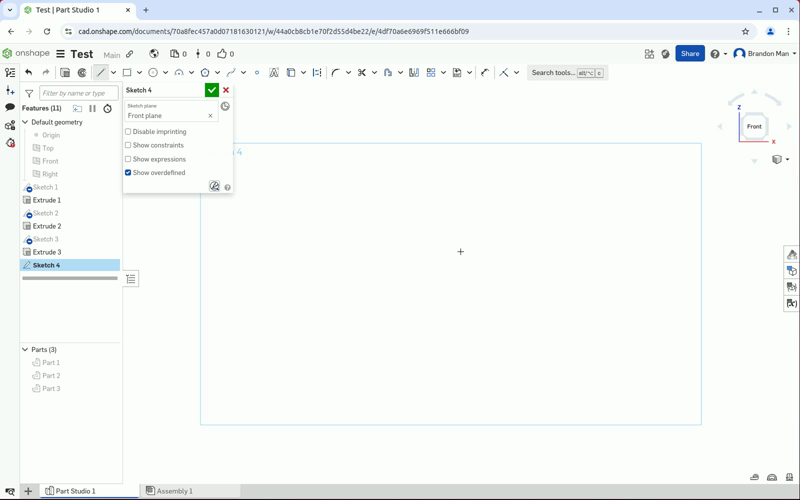
click(460, 251)
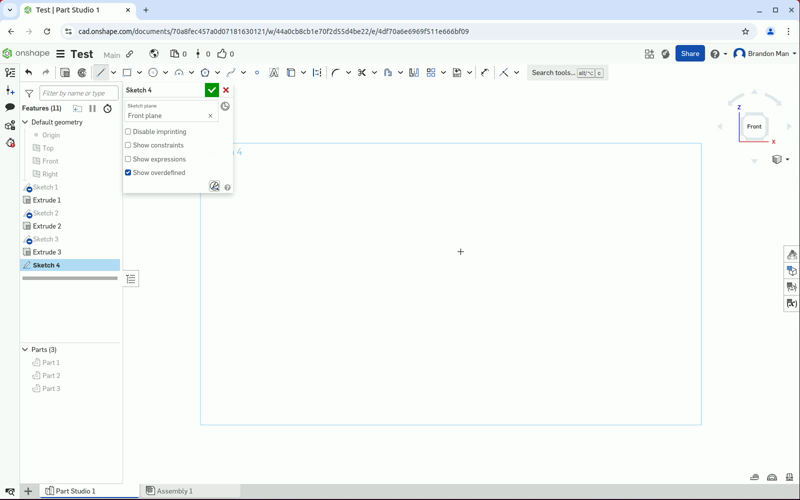
key_up(shift)
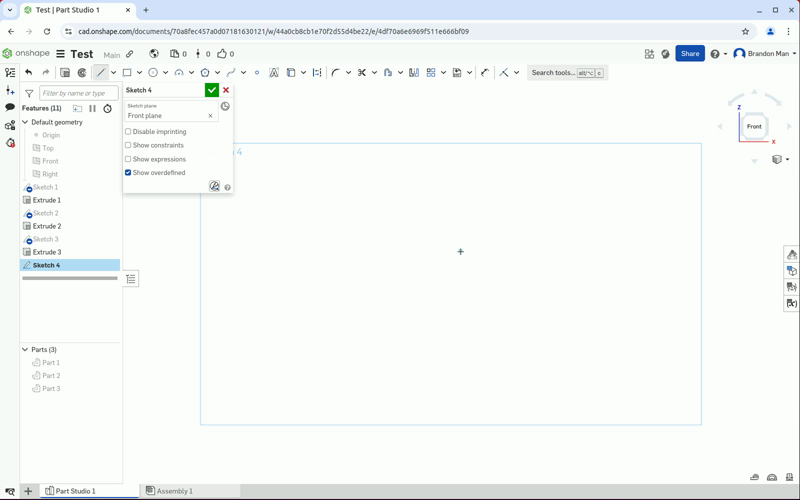
key_down(shift)
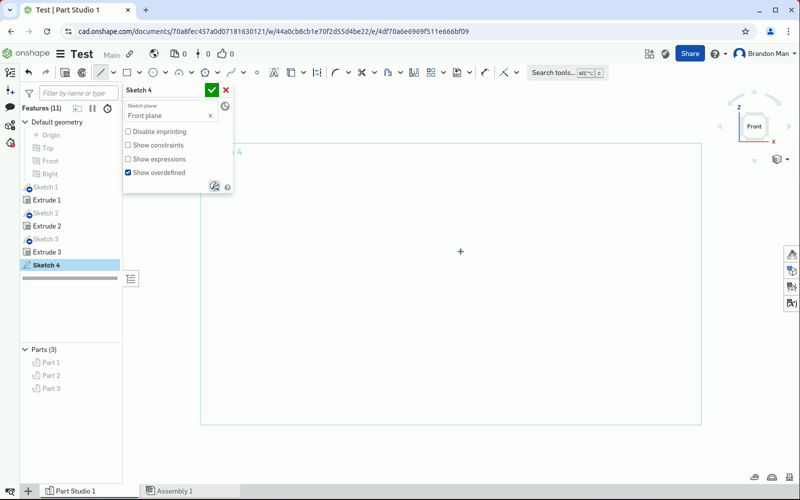
mouse_move(490, 251)
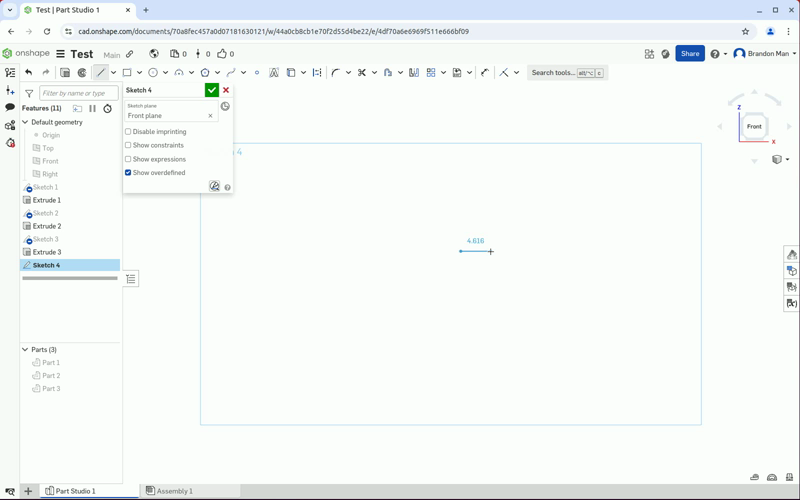
mouse_move(464, 251)
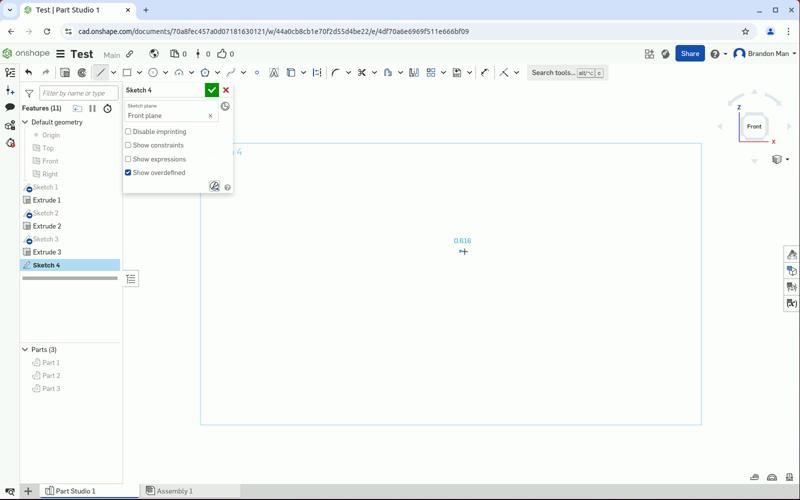
scroll(6)
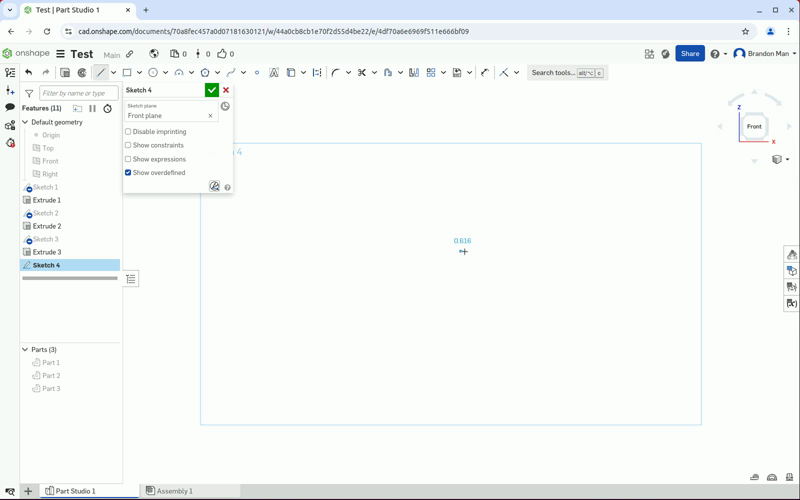
scroll(6)
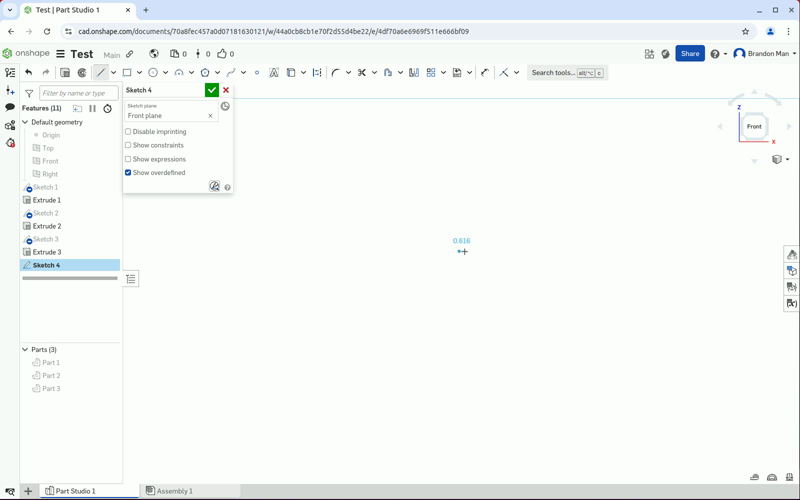
scroll(6)
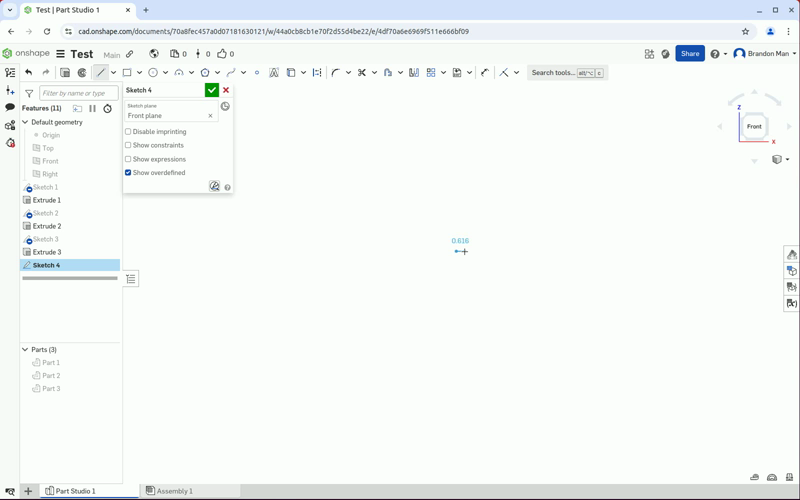
scroll(6)
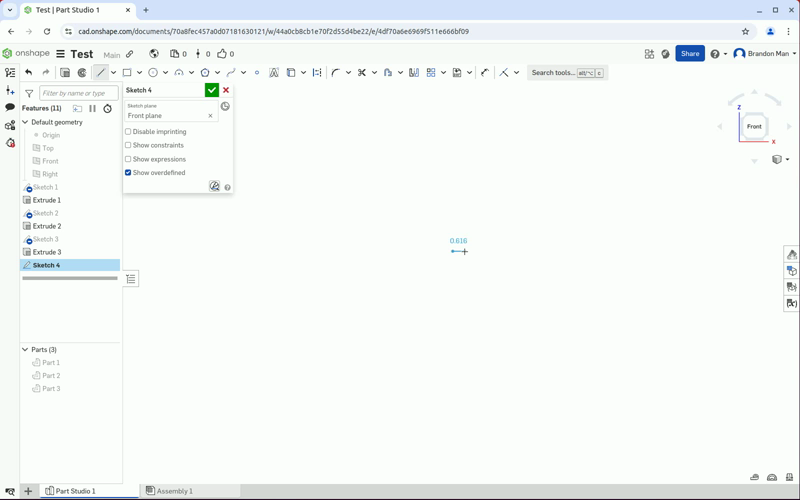
scroll(6)
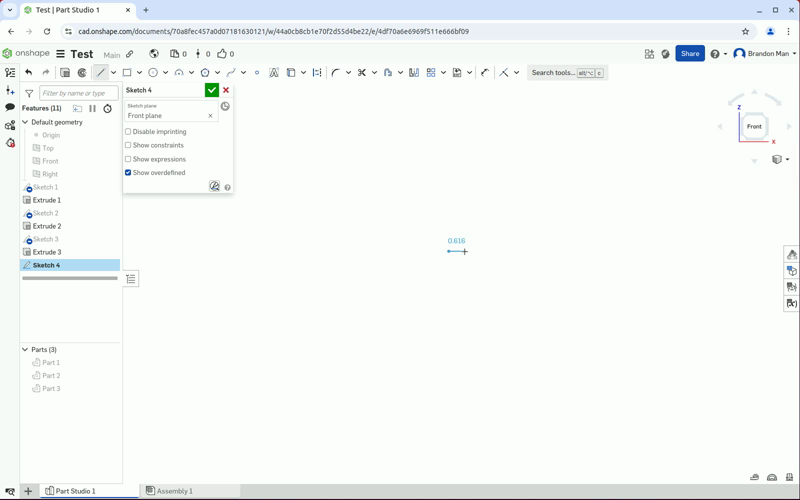
scroll(6)
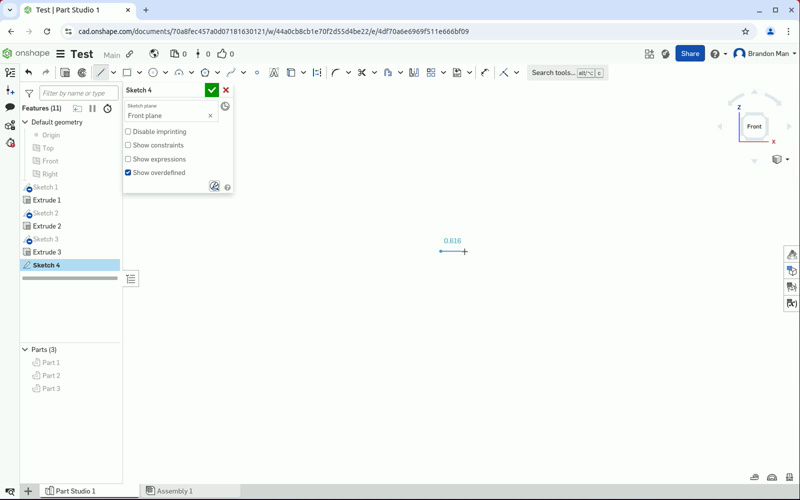
scroll(6)
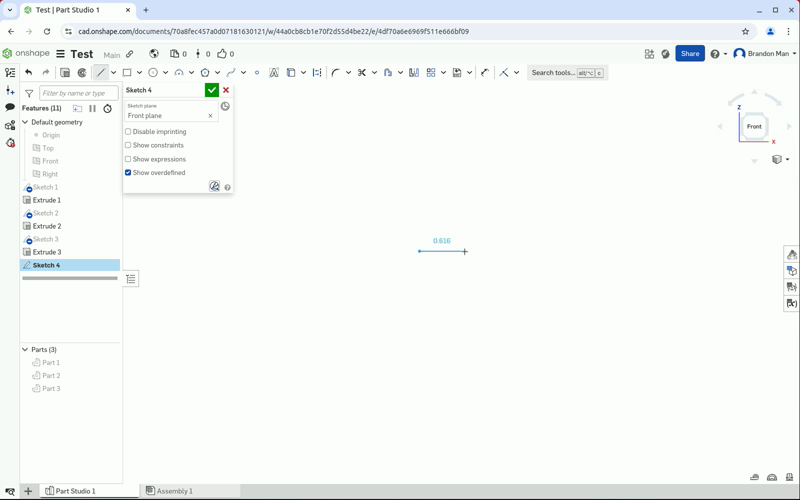
click(464, 251)
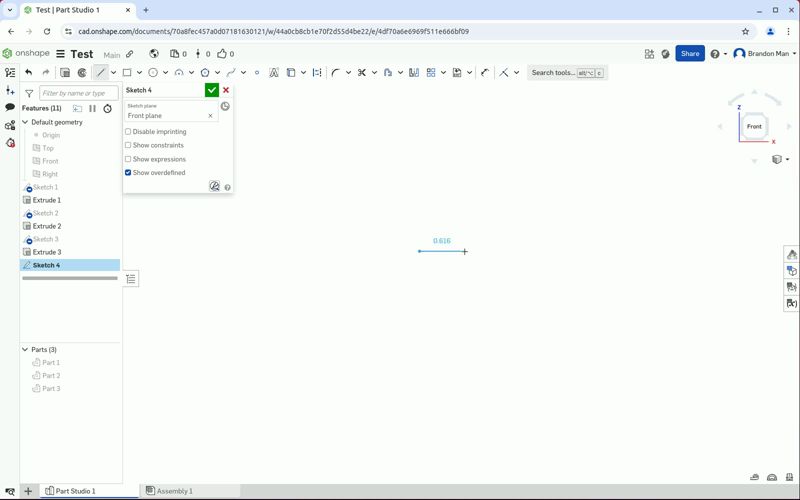
scroll(-6)
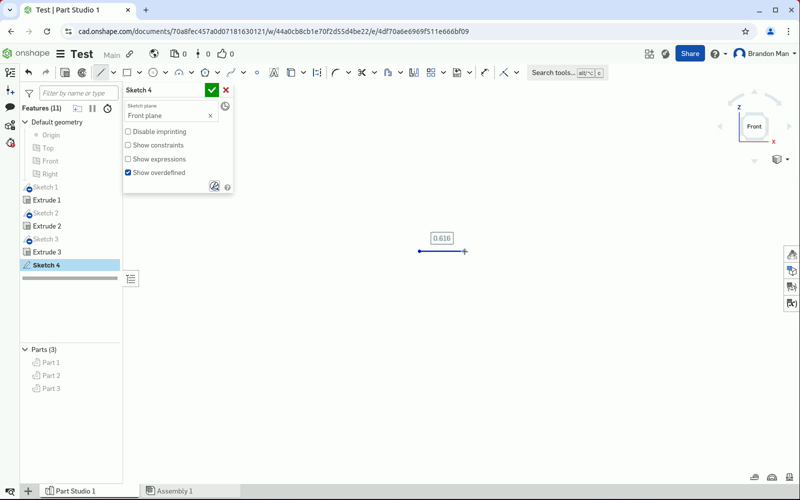
scroll(-6)
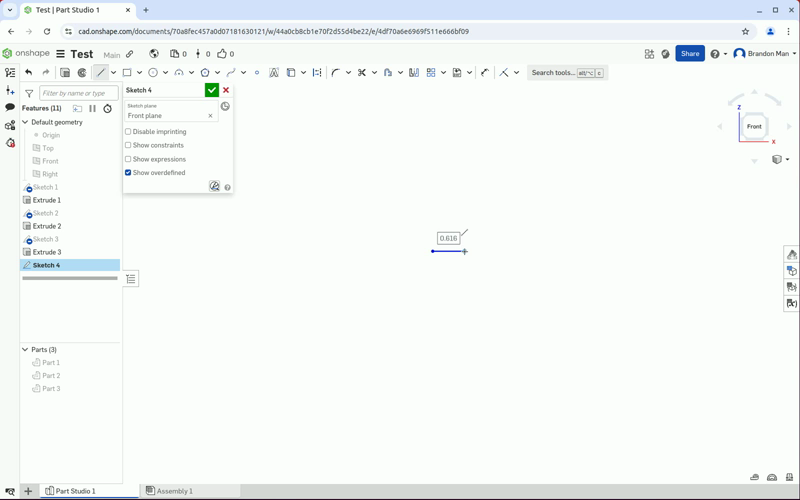
scroll(-6)
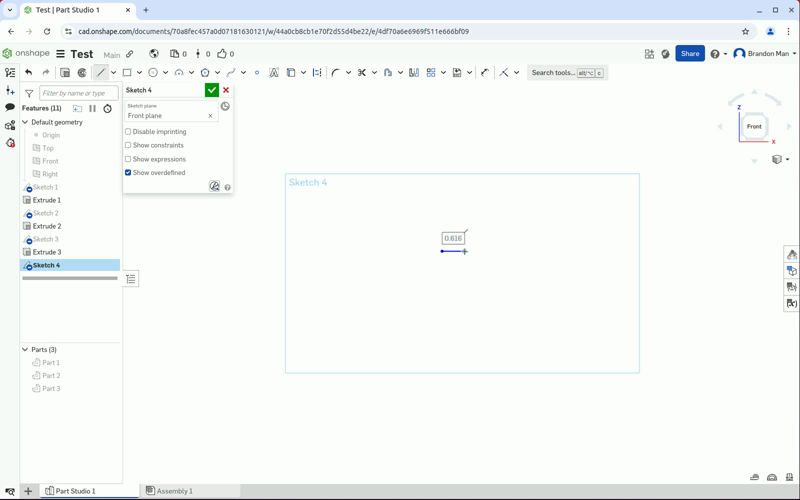
scroll(-6)
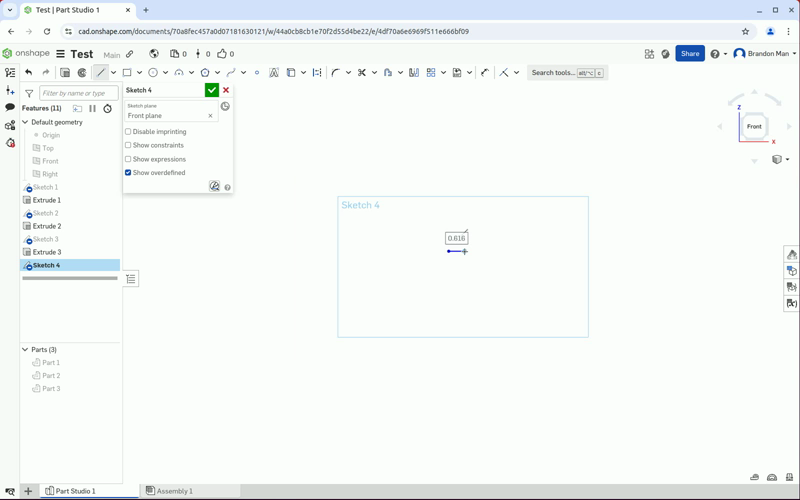
scroll(-6)
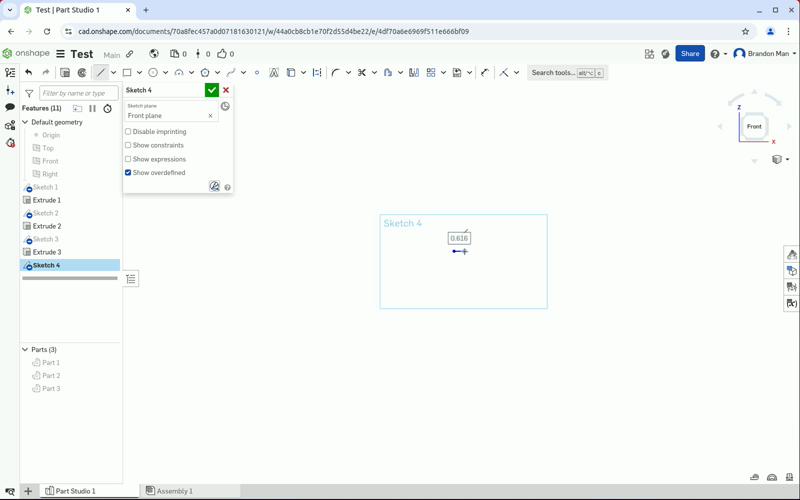
scroll(-6)
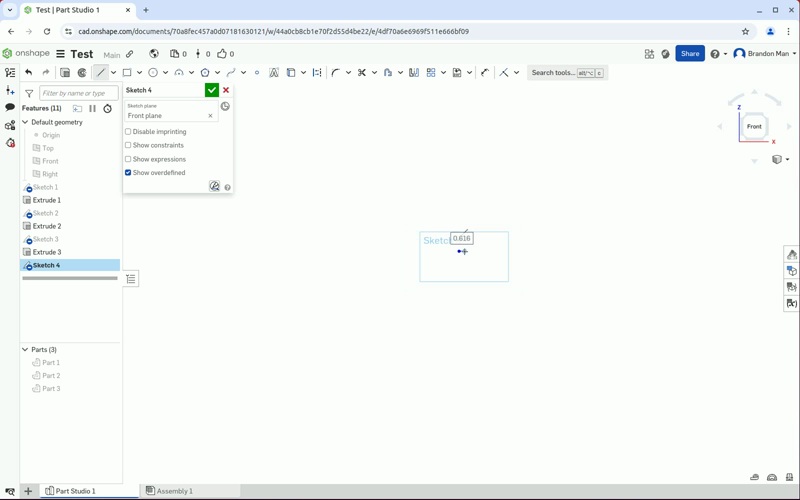
scroll(-6)
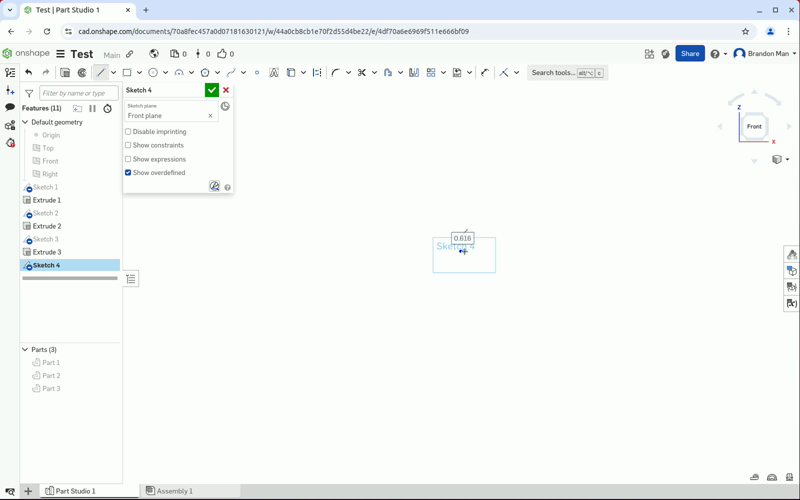
key_up(shift)
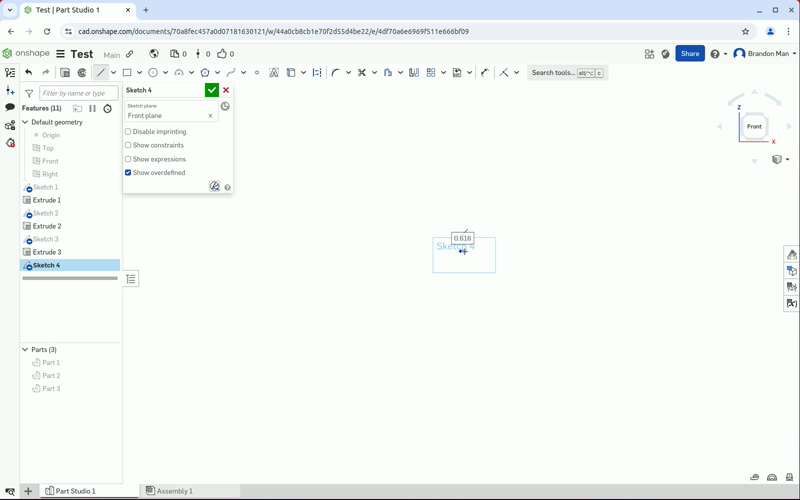
key_down(shift)
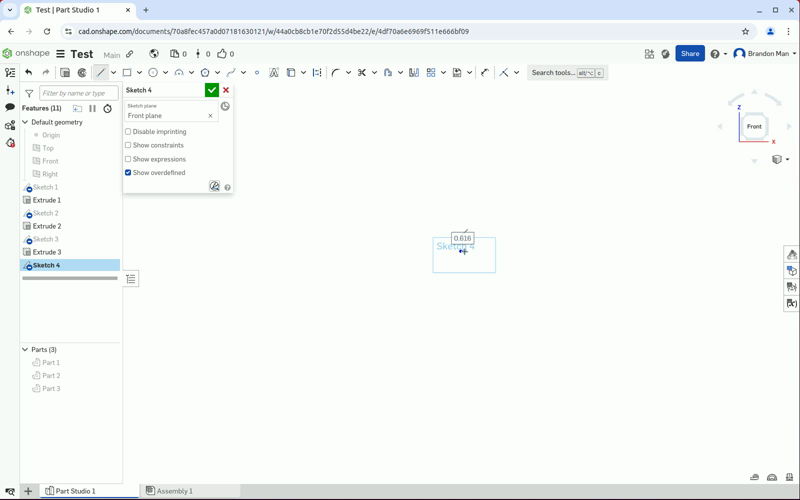
mouse_move(494, 251)
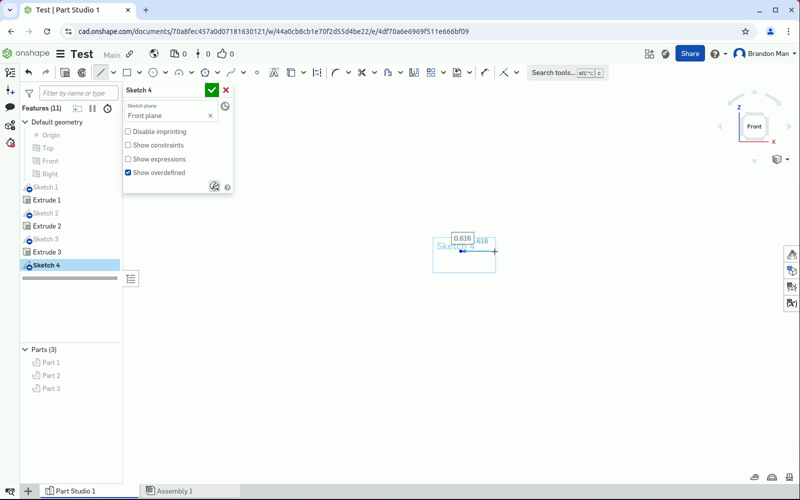
mouse_move(464, 227)
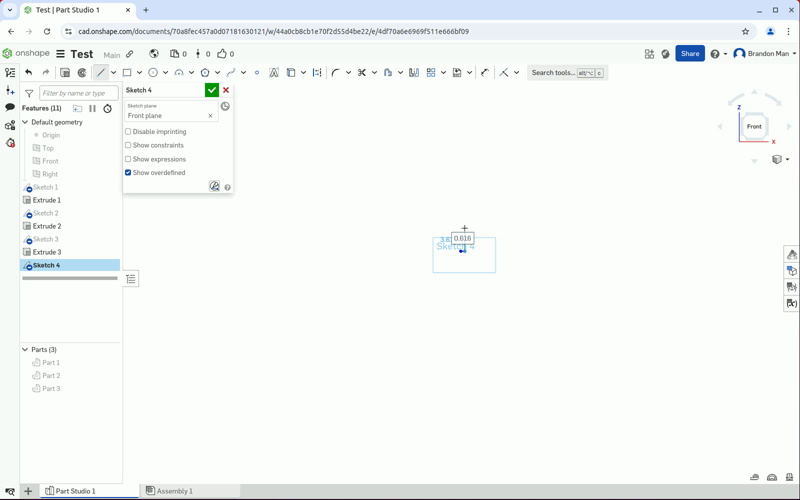
click(464, 227)
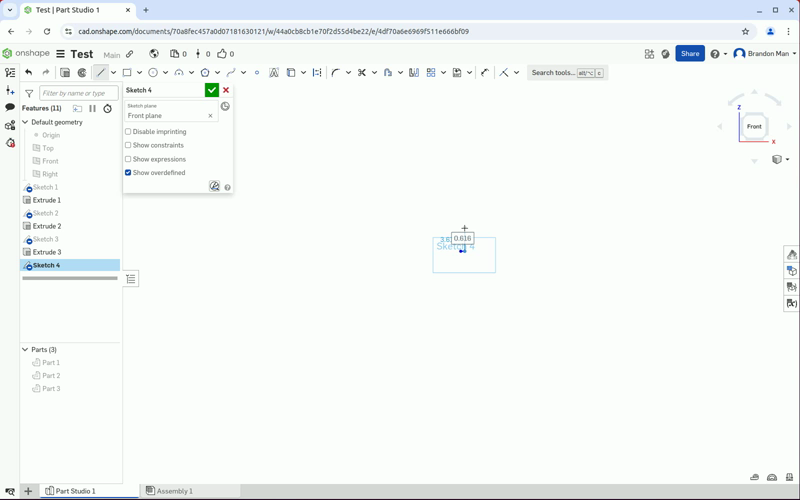
key_up(shift)
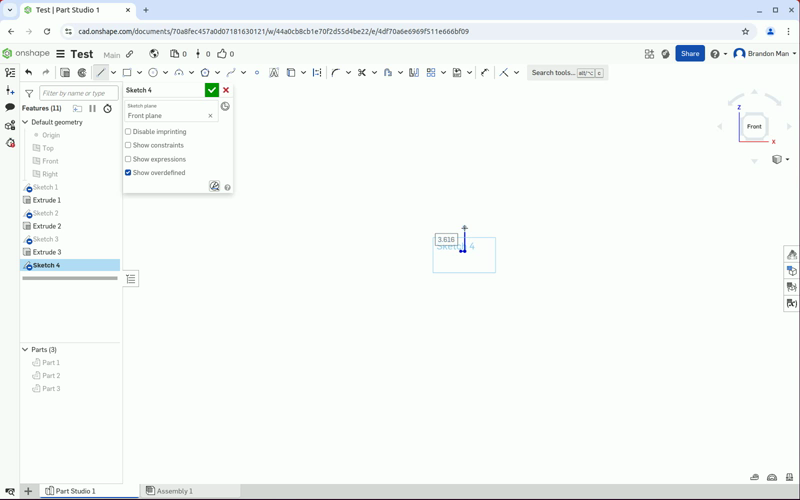
key(esc)
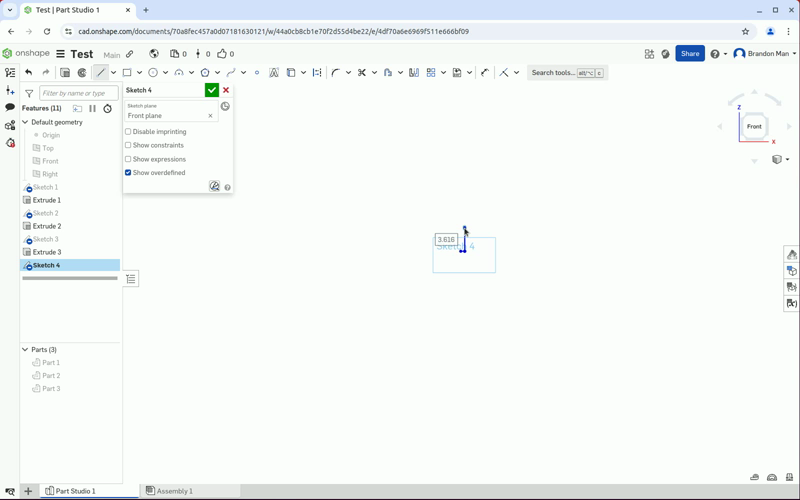
key(a)
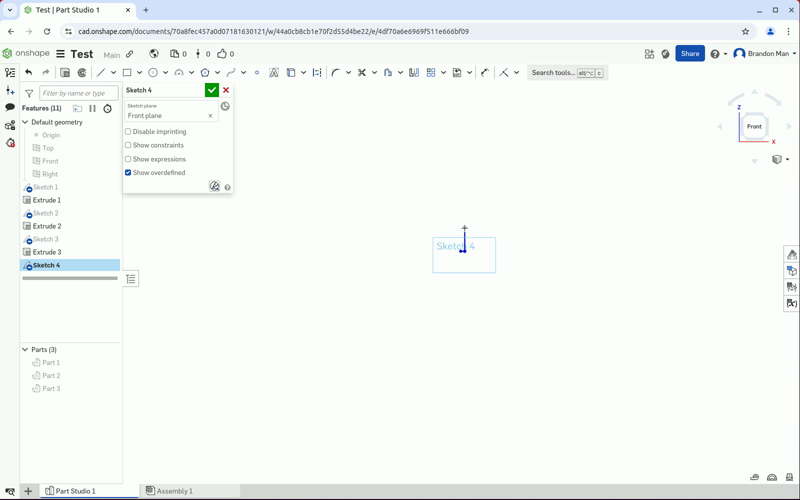
mouse_move(464, 227)
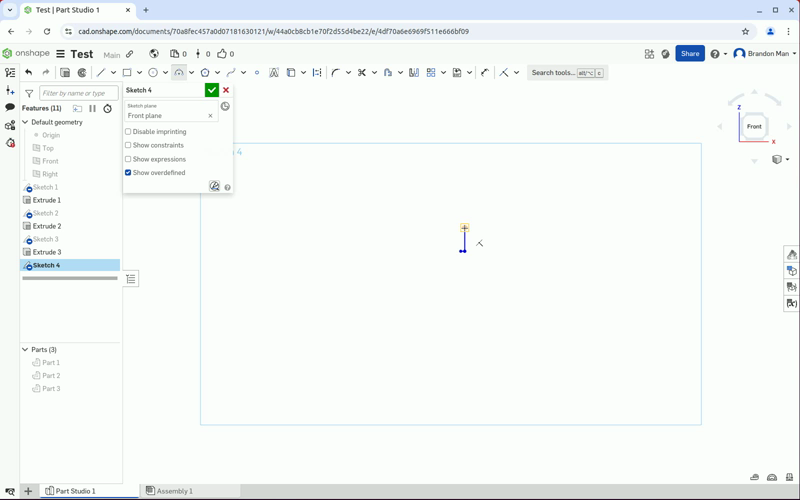
click(464, 227)
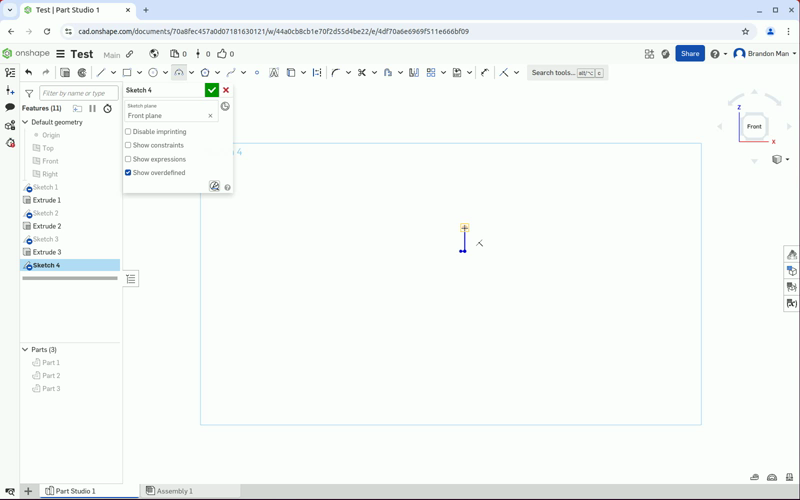
key_down(shift)
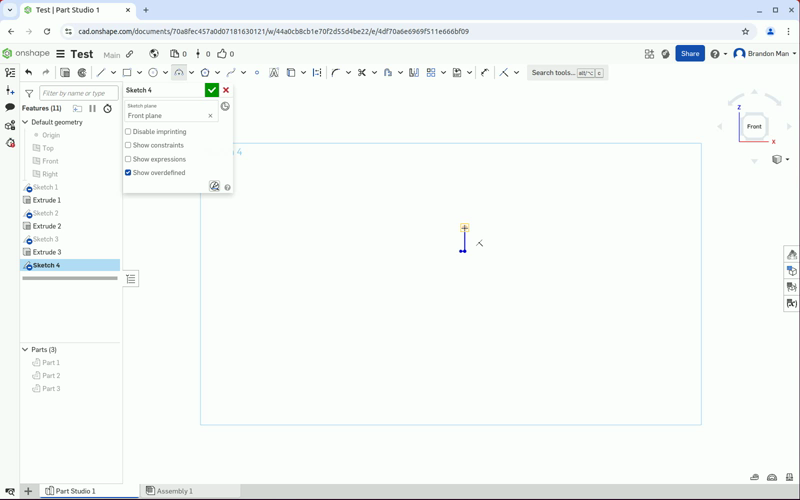
mouse_move(468, 223)
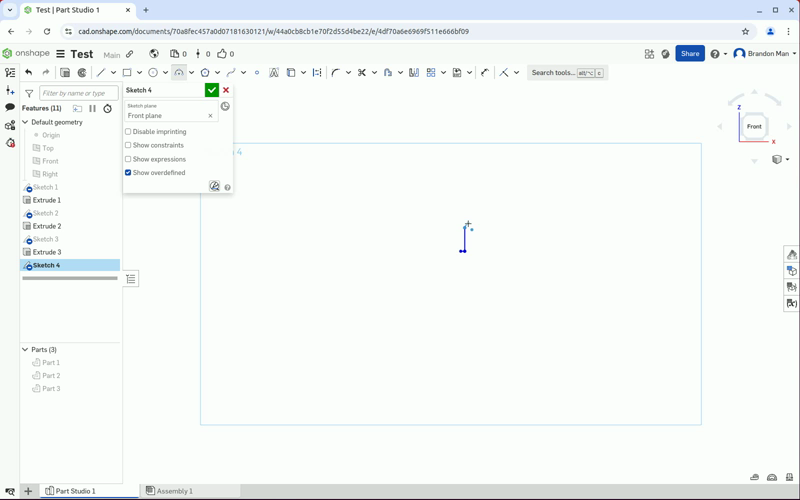
scroll(6)
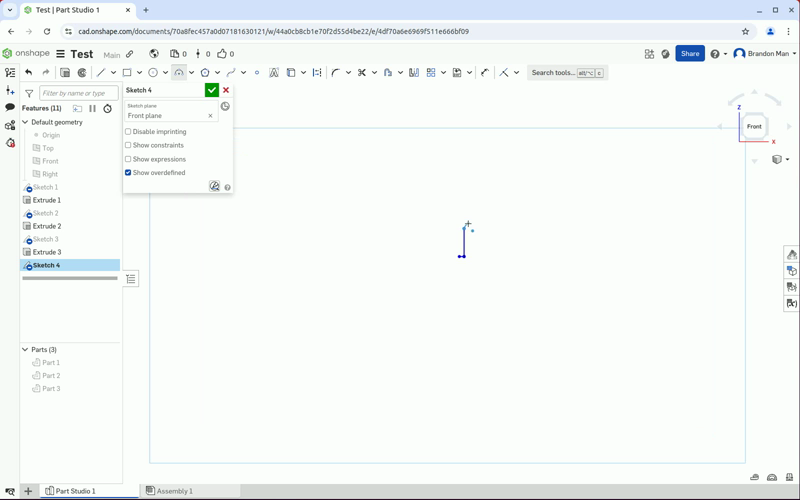
scroll(6)
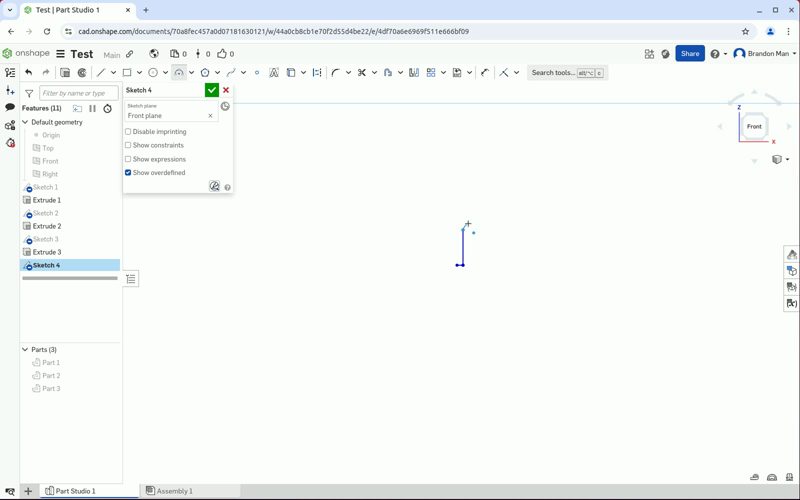
scroll(6)
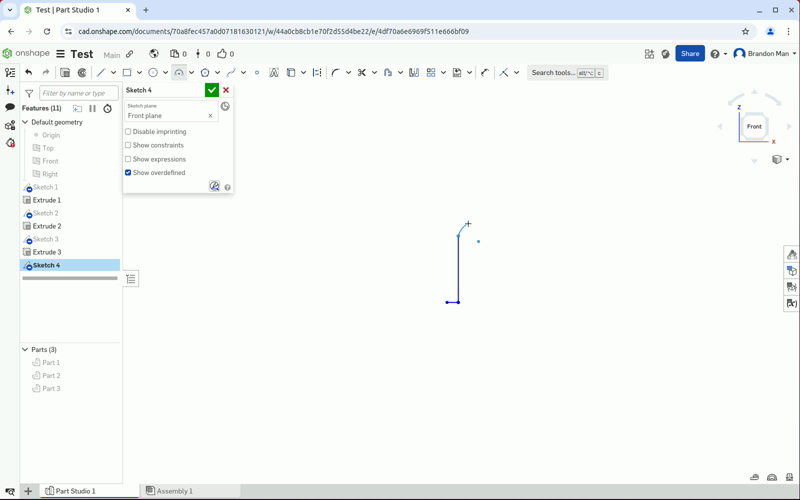
scroll(6)
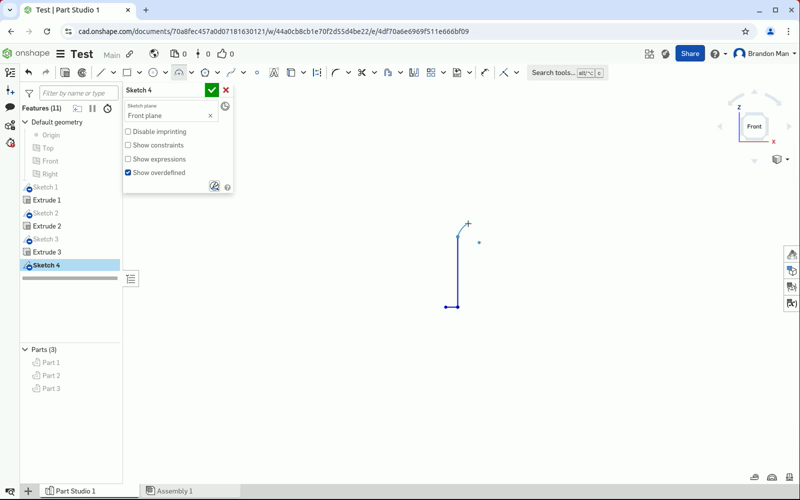
scroll(6)
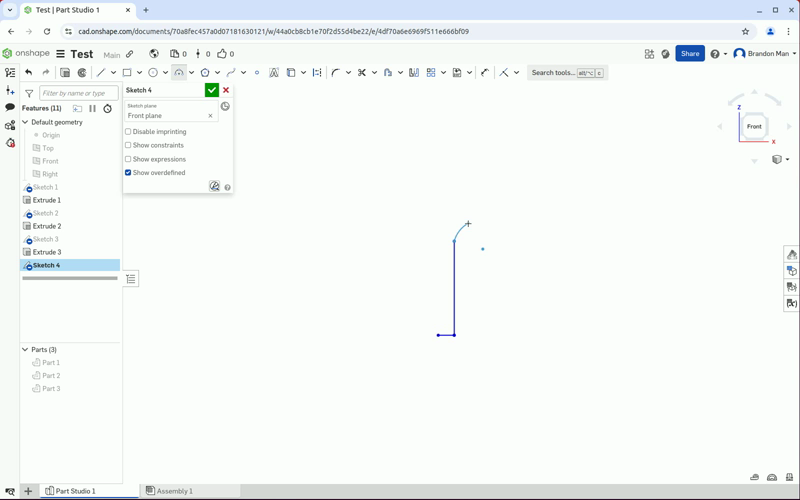
scroll(6)
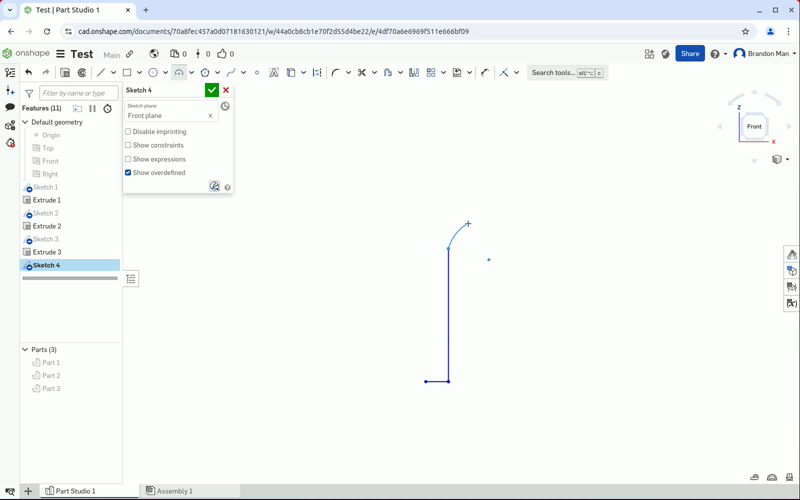
scroll(6)
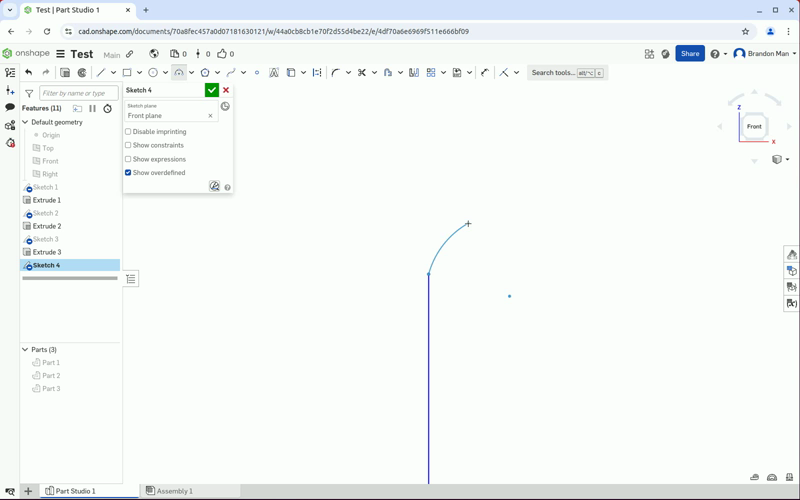
click(468, 223)
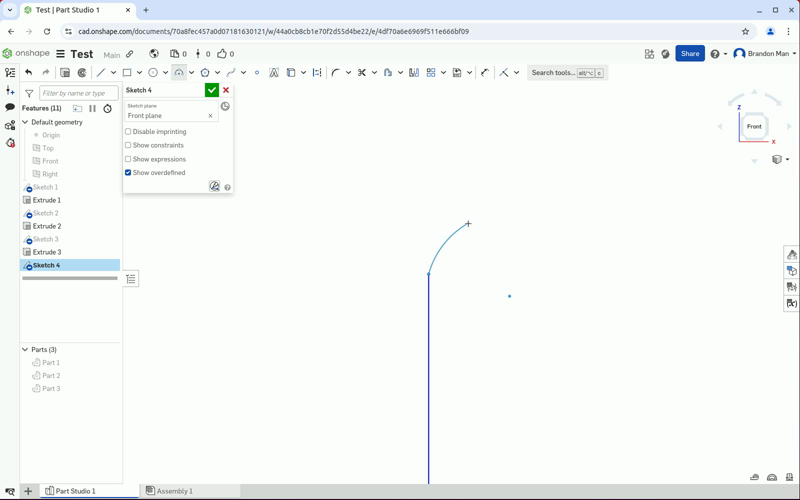
scroll(-6)
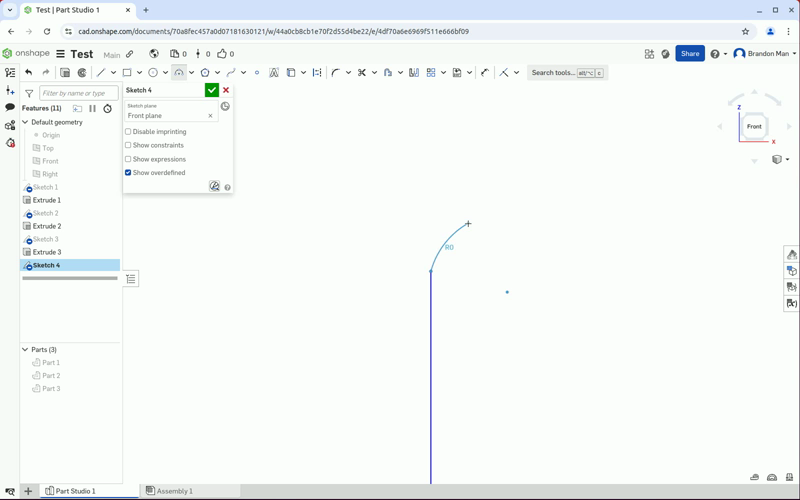
scroll(-6)
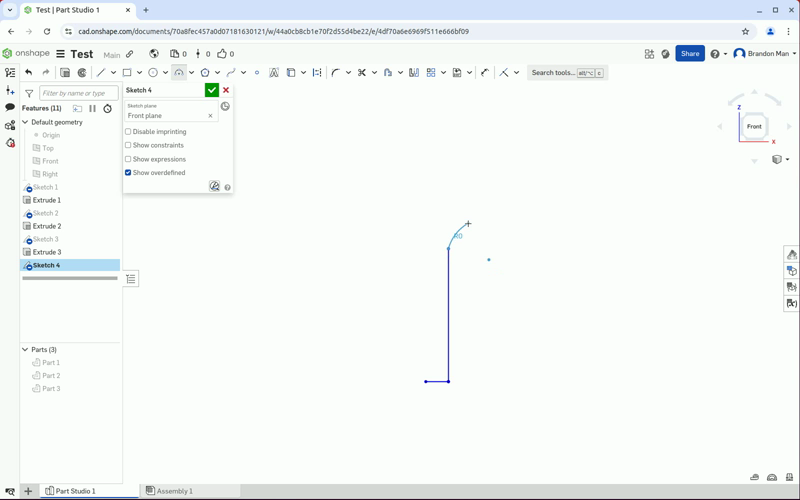
scroll(-6)
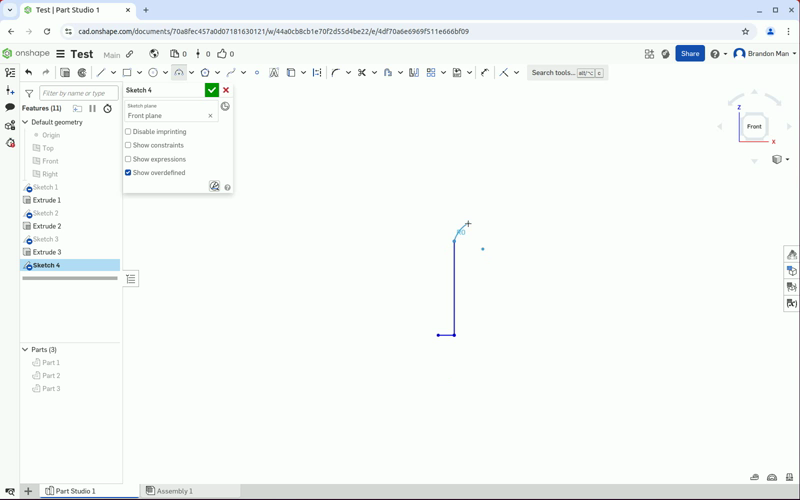
scroll(-6)
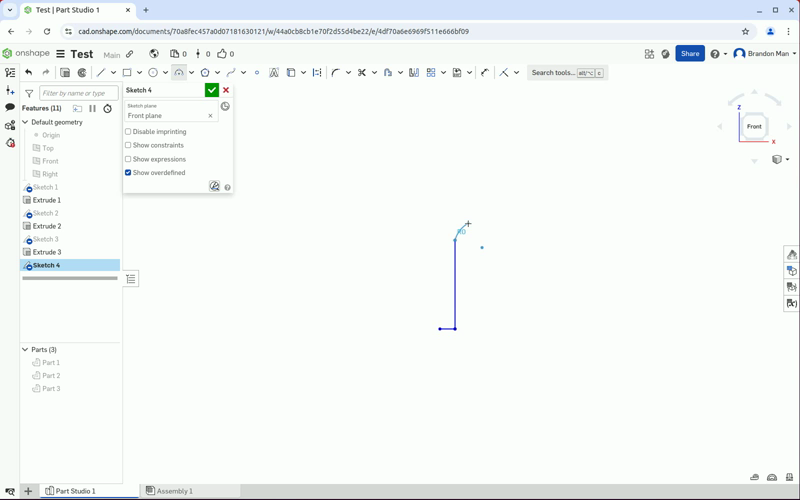
scroll(-6)
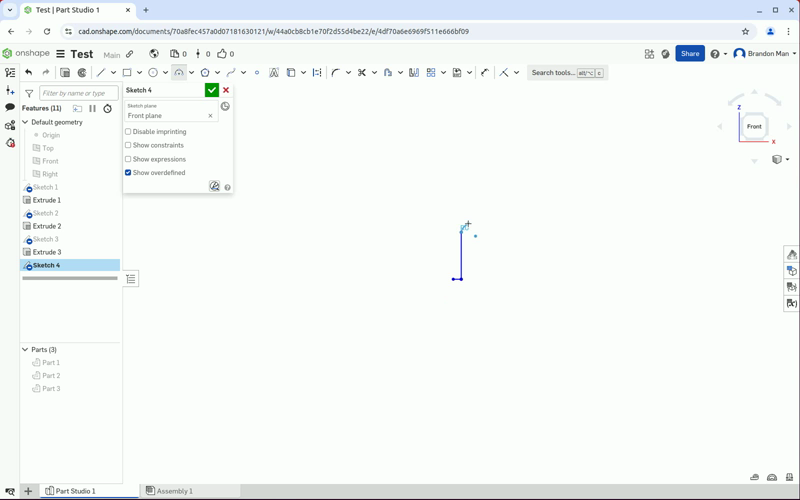
scroll(-6)
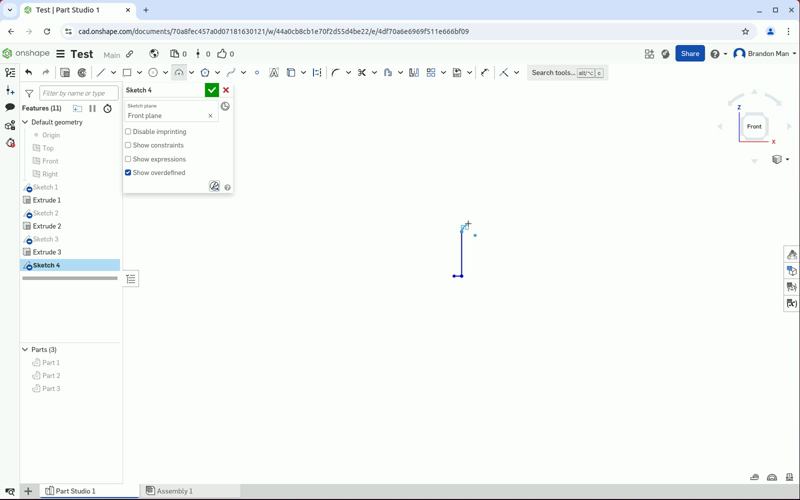
scroll(-6)
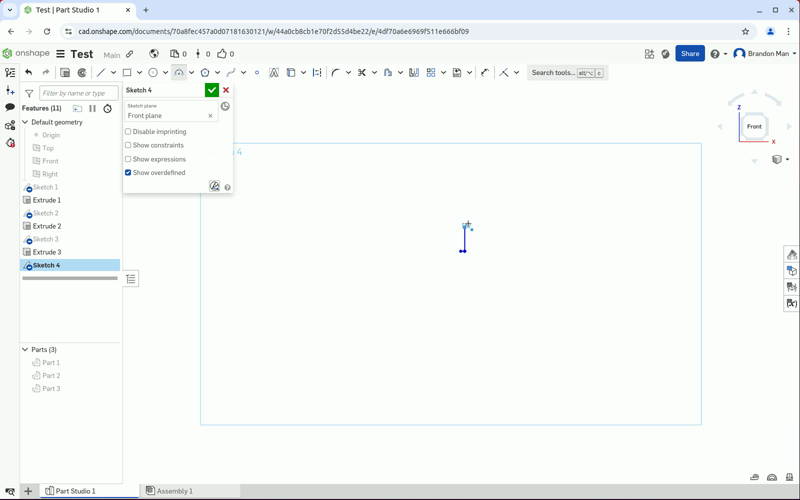
mouse_move(465, 224)
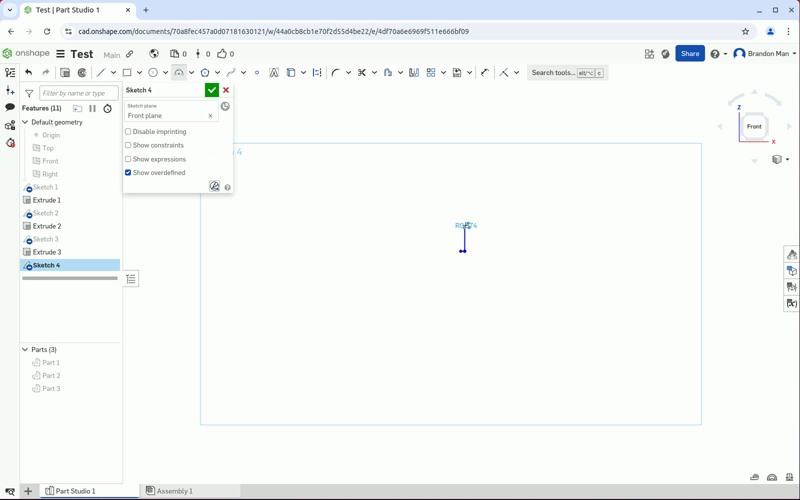
scroll(6)
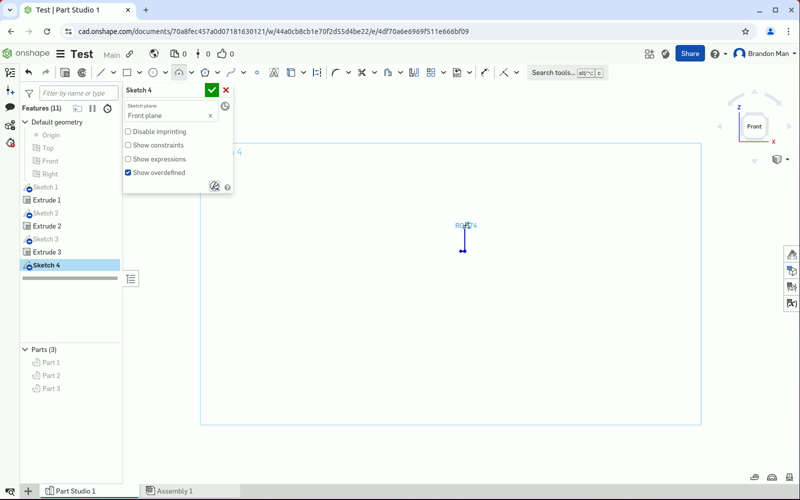
scroll(6)
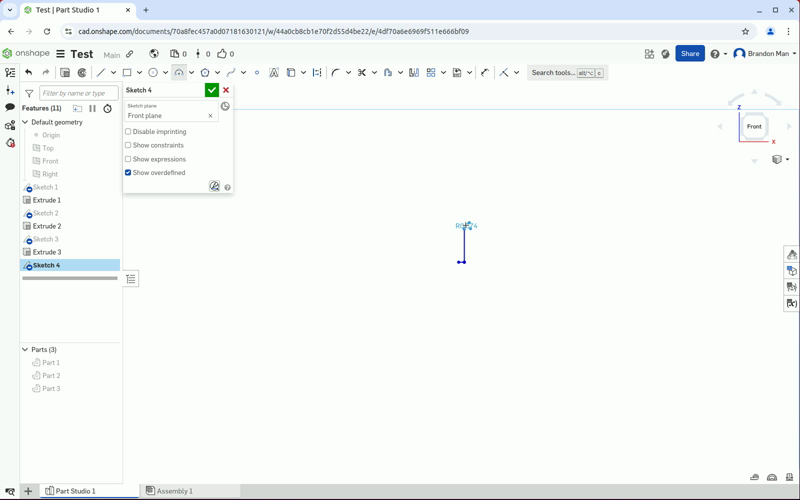
scroll(6)
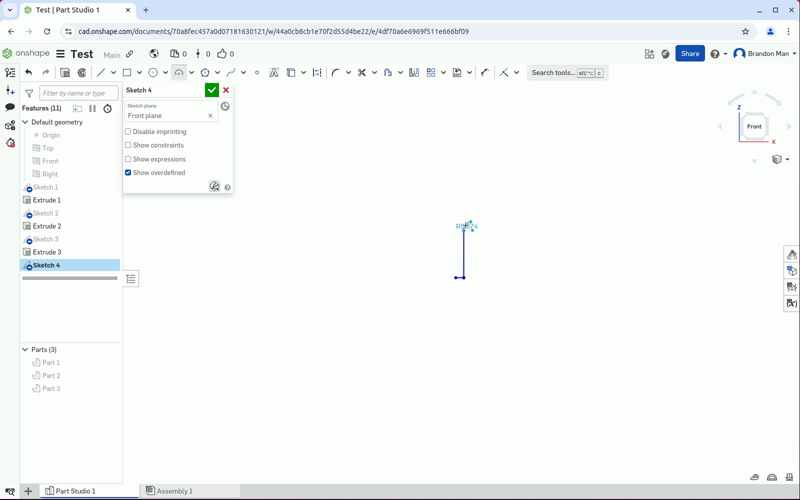
scroll(6)
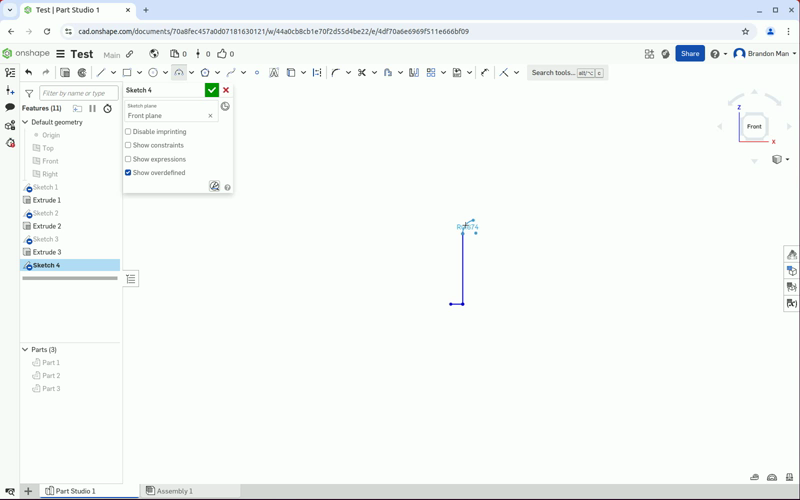
scroll(6)
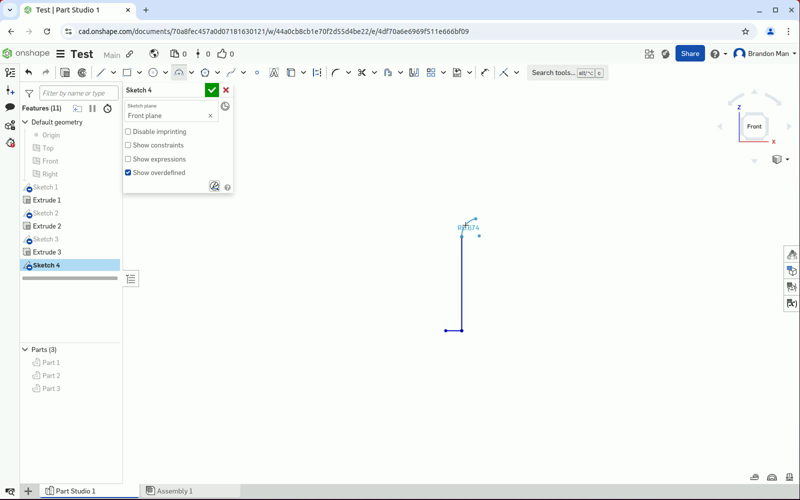
scroll(6)
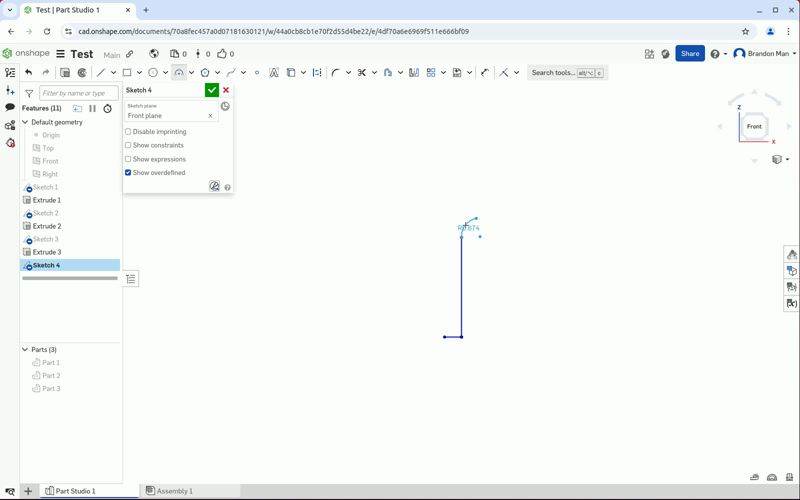
scroll(6)
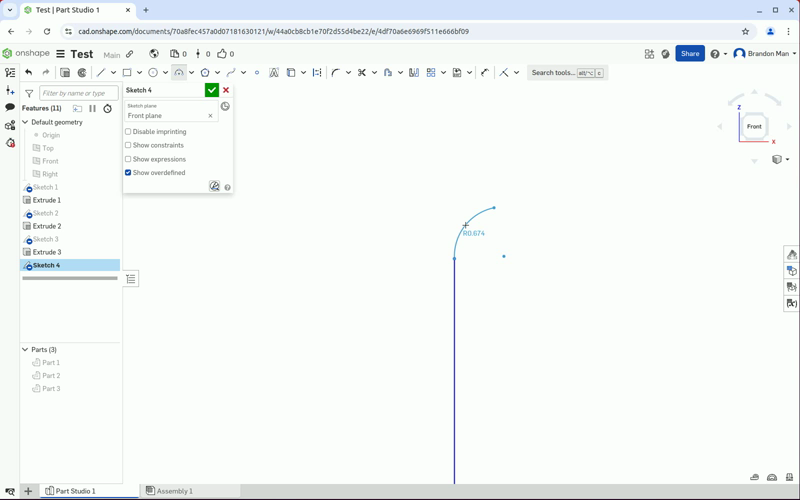
click(465, 224)
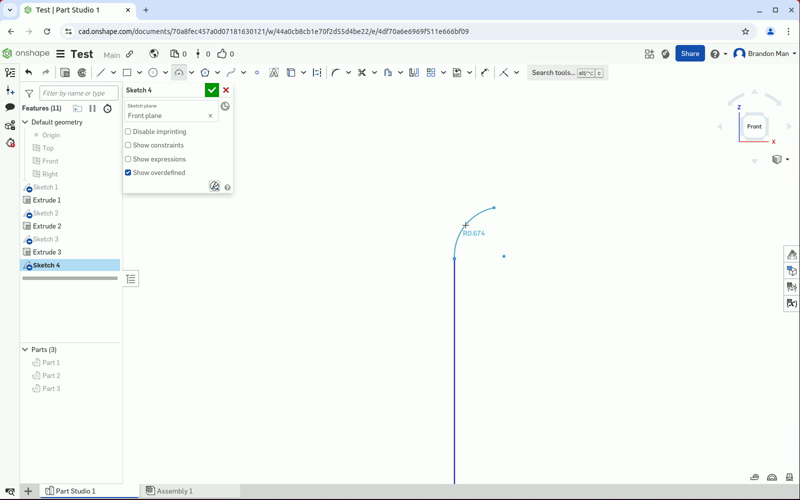
scroll(-6)
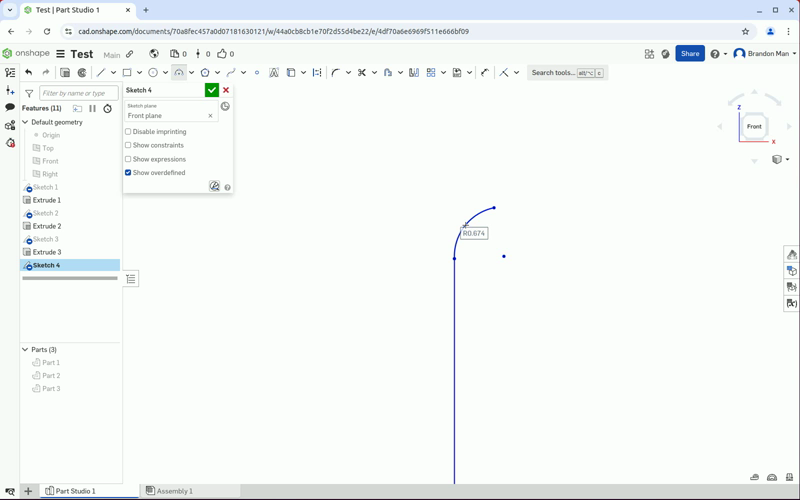
scroll(-6)
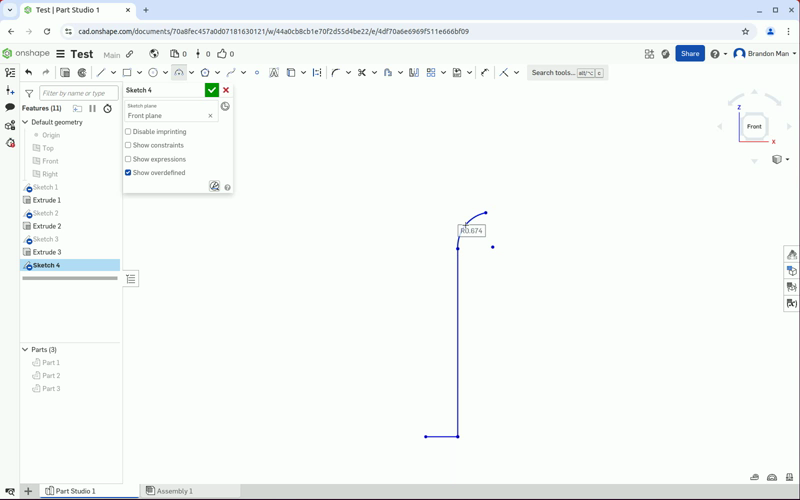
scroll(-6)
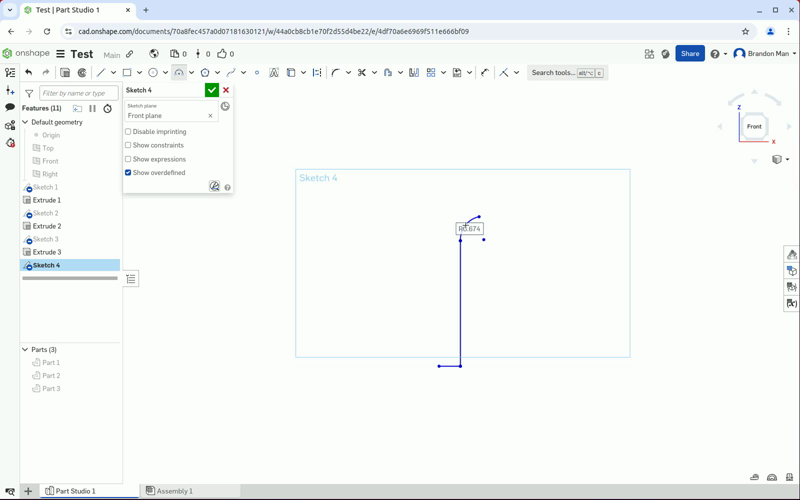
scroll(-6)
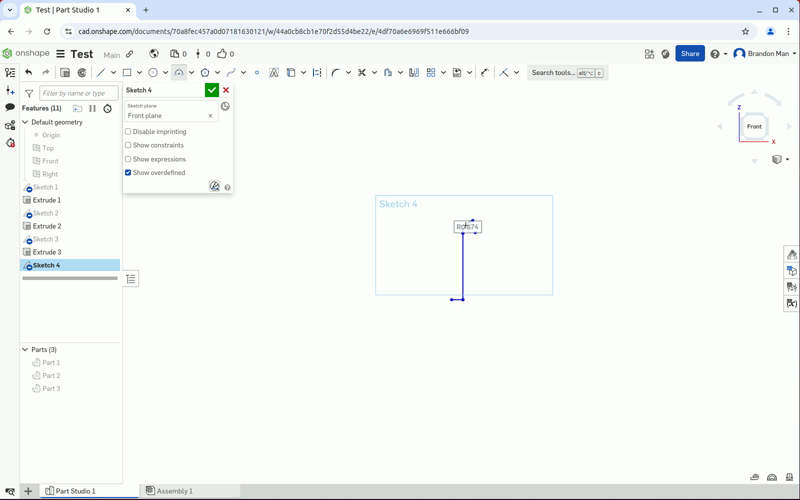
scroll(-6)
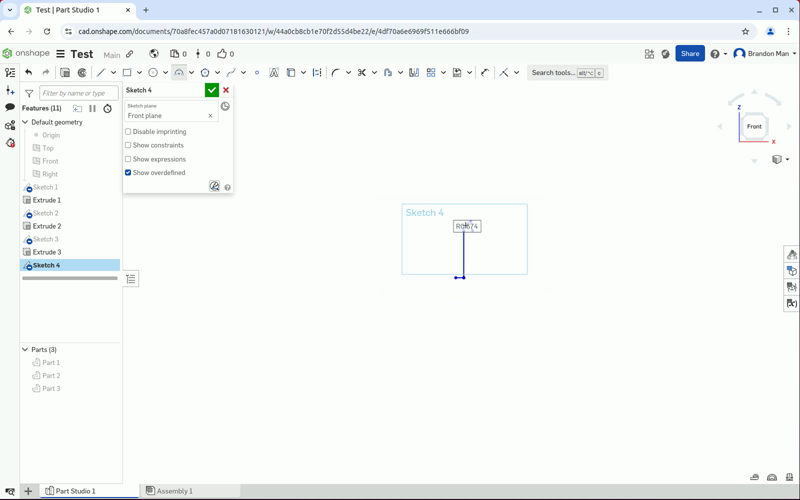
scroll(-6)
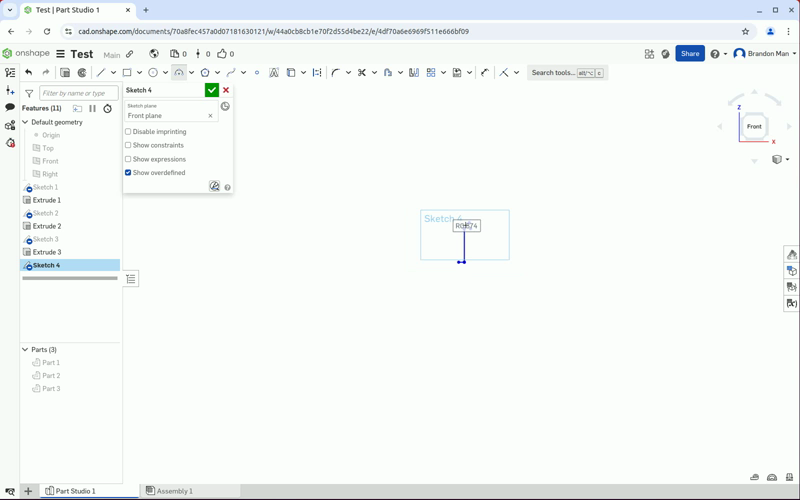
scroll(-6)
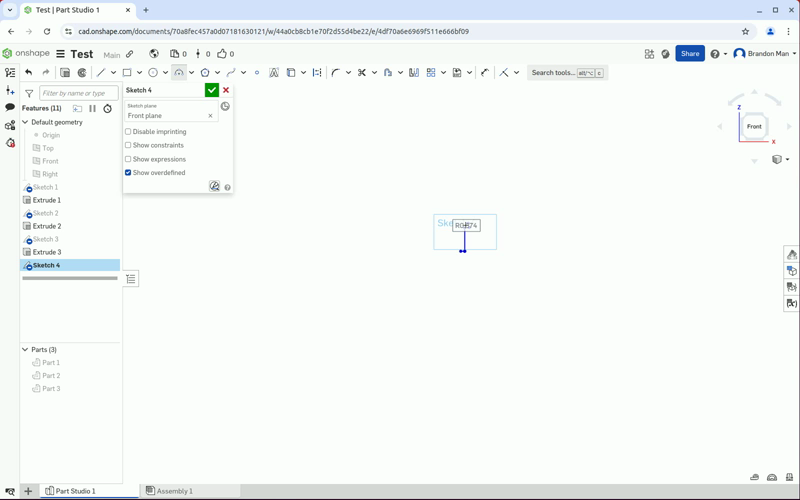
key_up(shift)
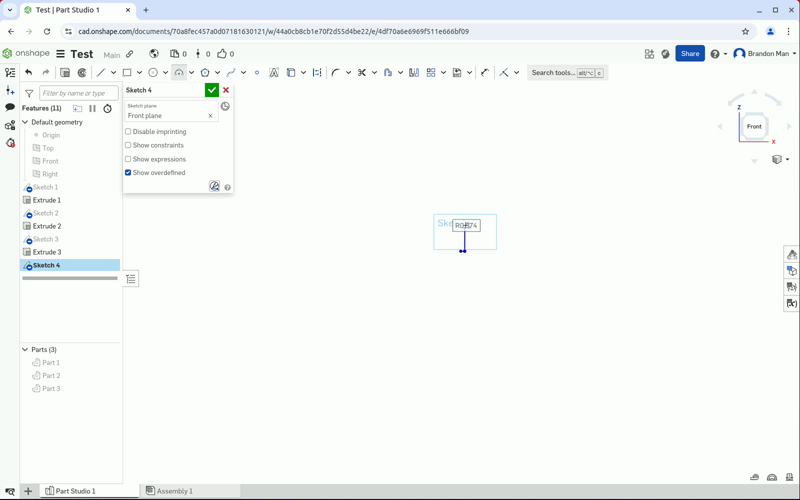
key(esc)
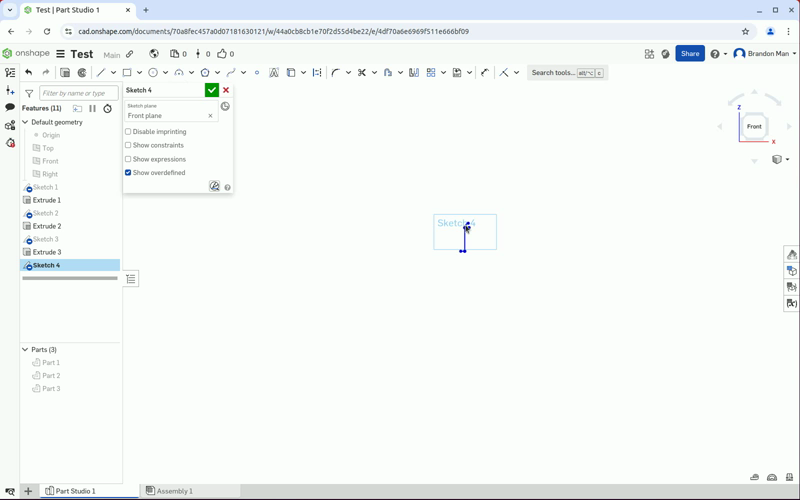
key(l)
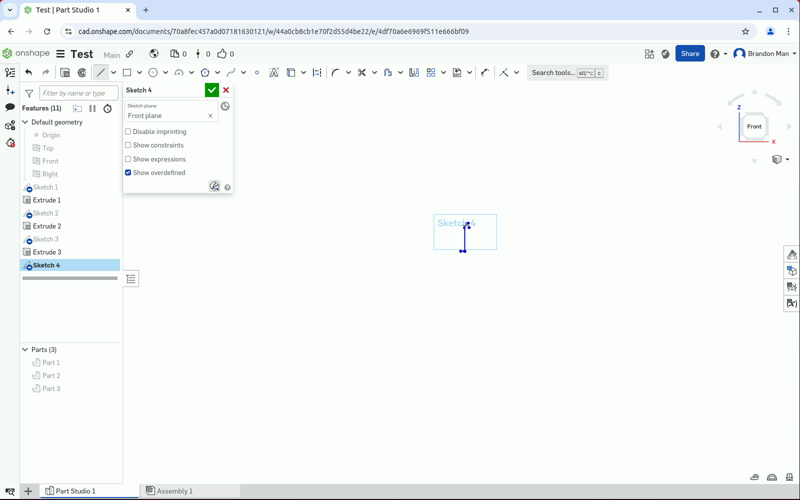
mouse_move(468, 223)
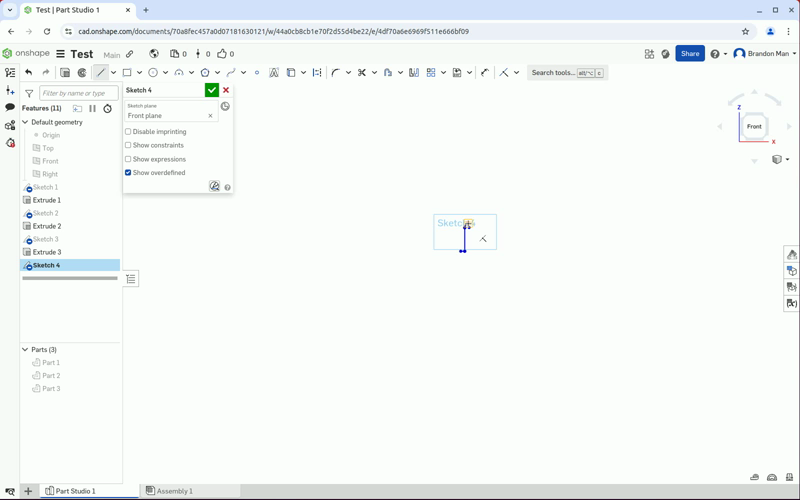
scroll(6)
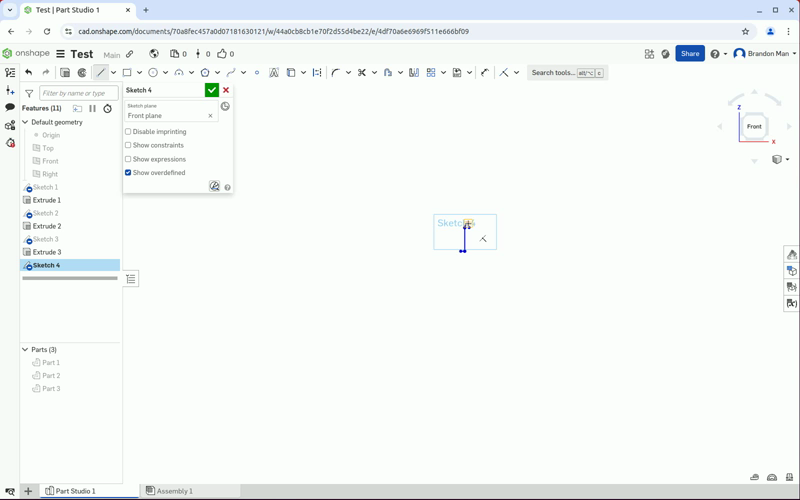
scroll(6)
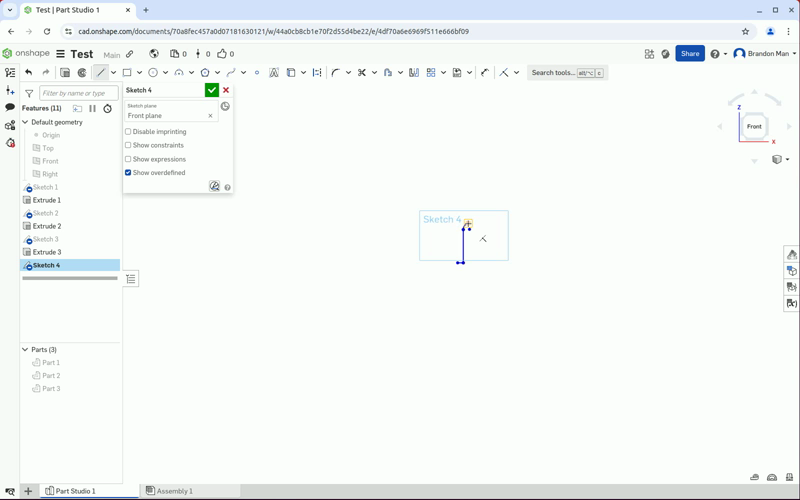
scroll(6)
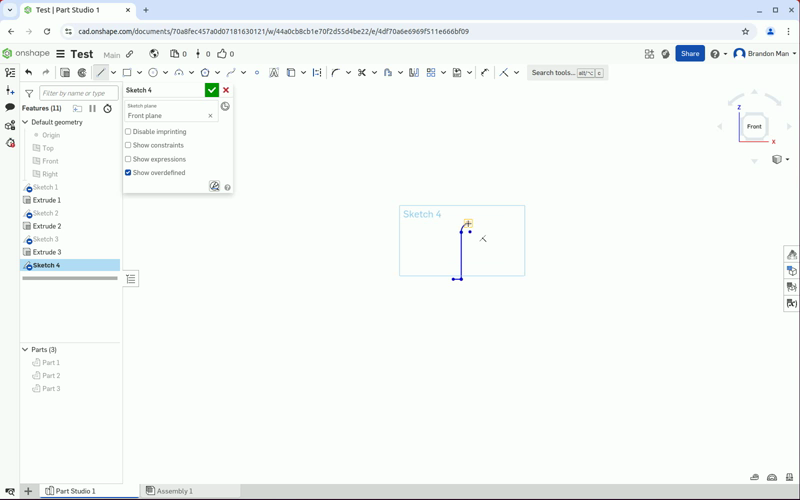
scroll(6)
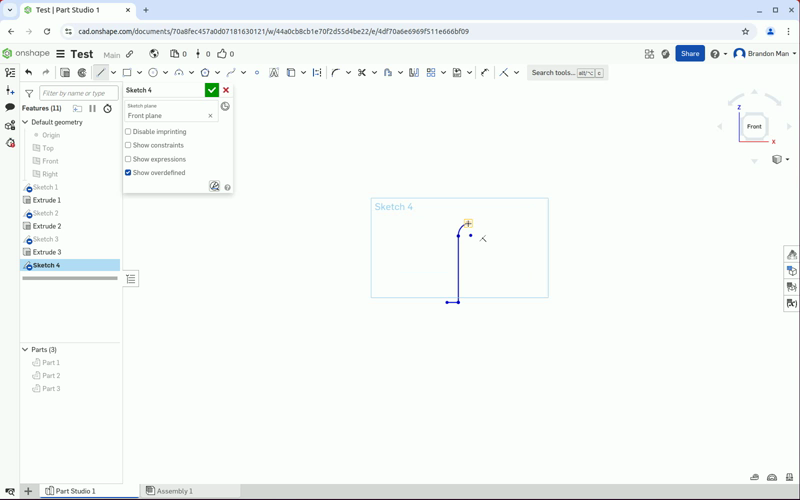
scroll(6)
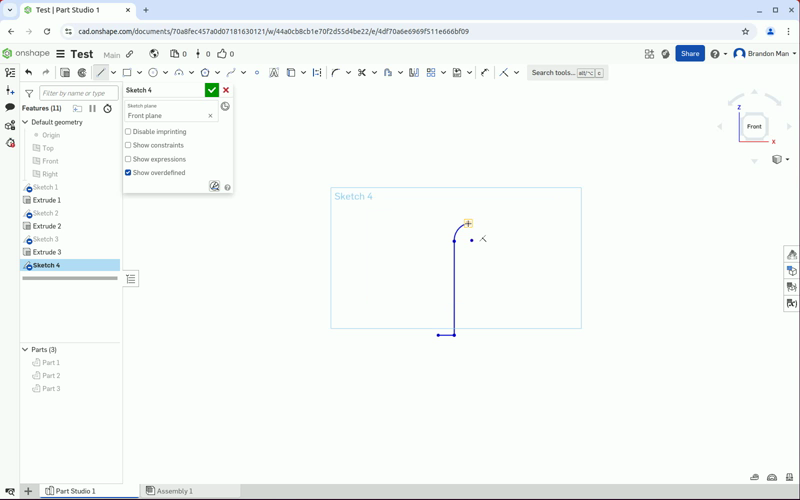
scroll(6)
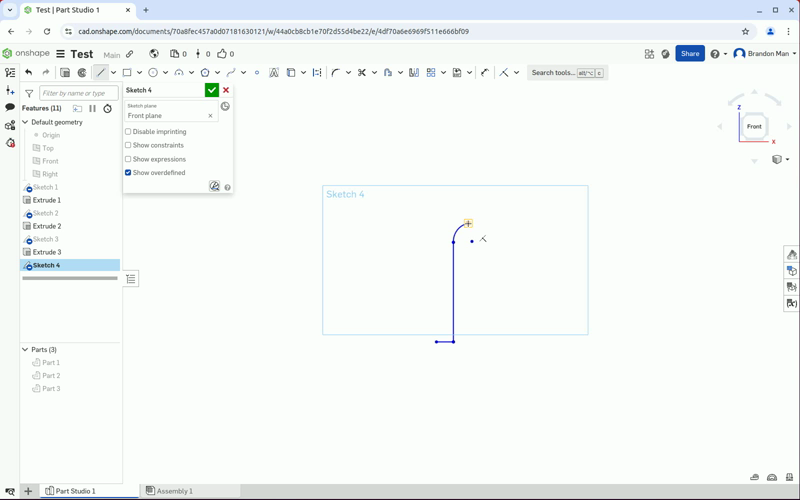
scroll(6)
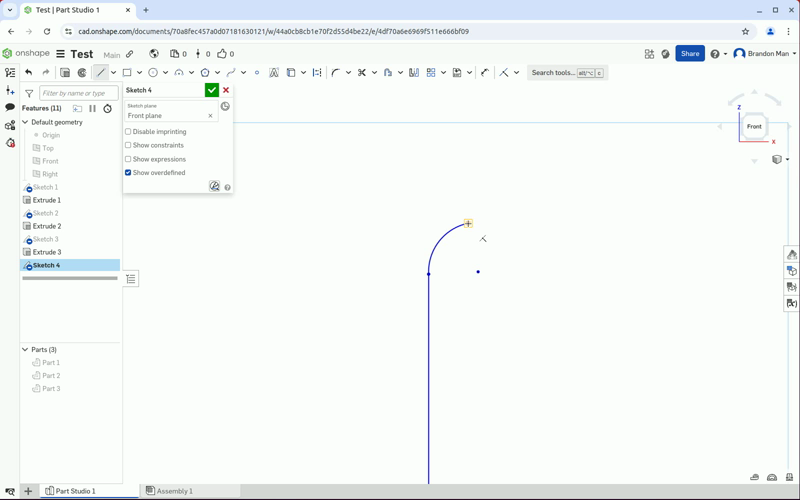
click(468, 223)
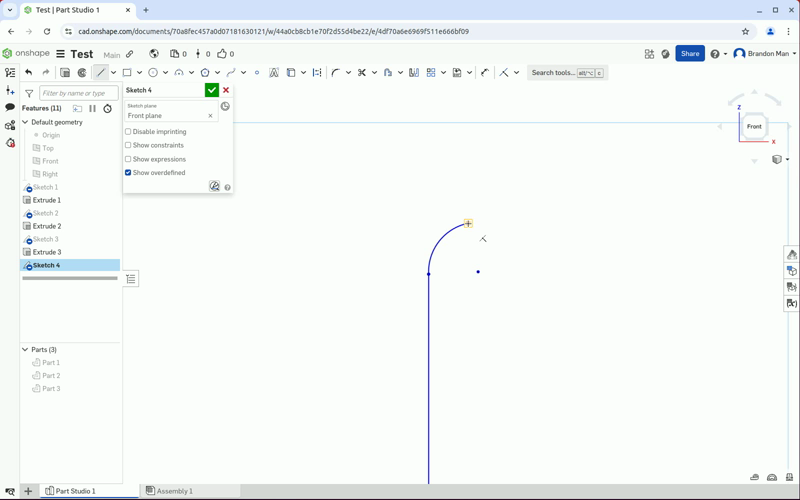
scroll(-6)
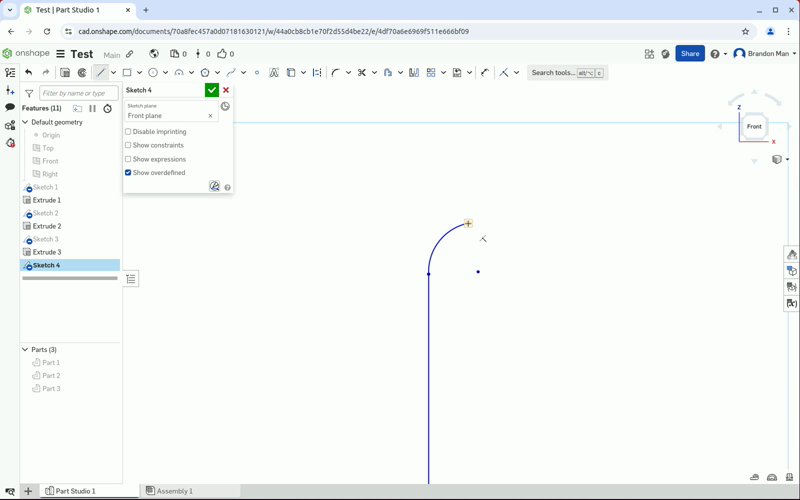
scroll(-6)
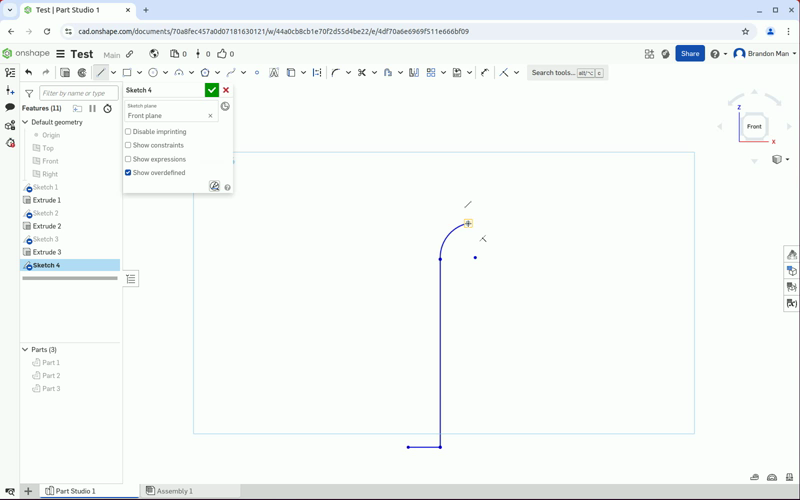
scroll(-6)
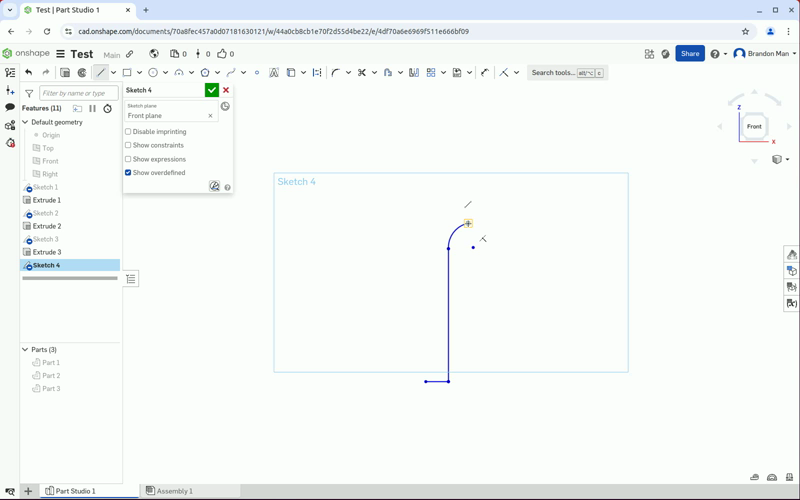
scroll(-6)
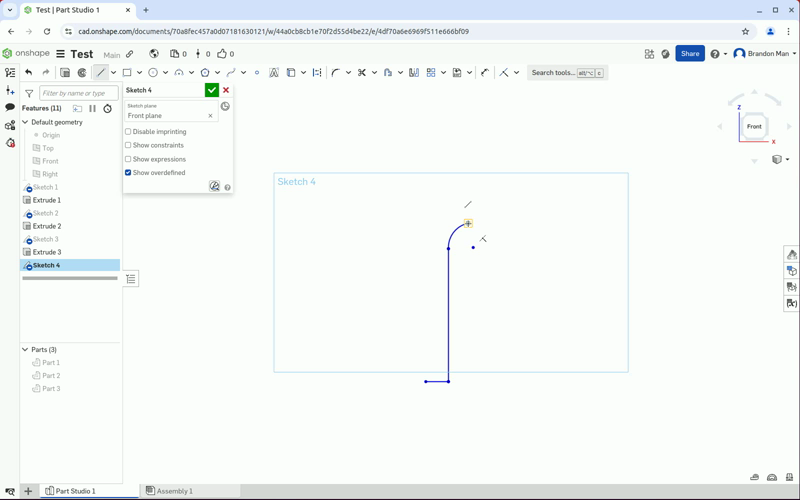
scroll(-6)
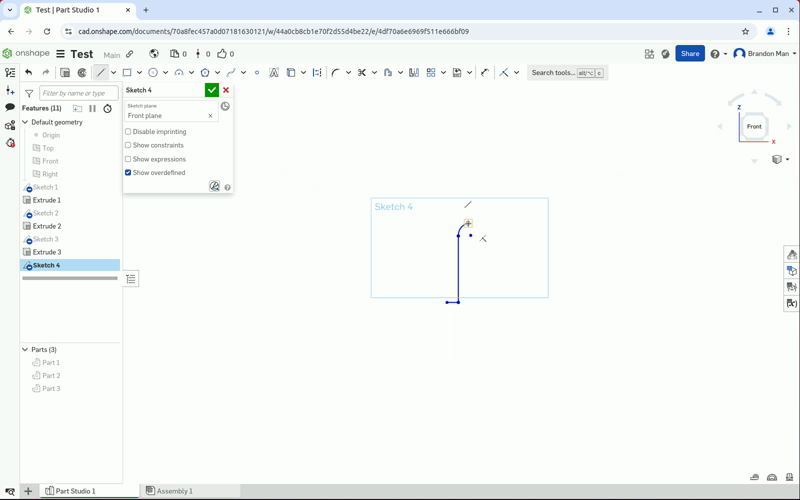
scroll(-6)
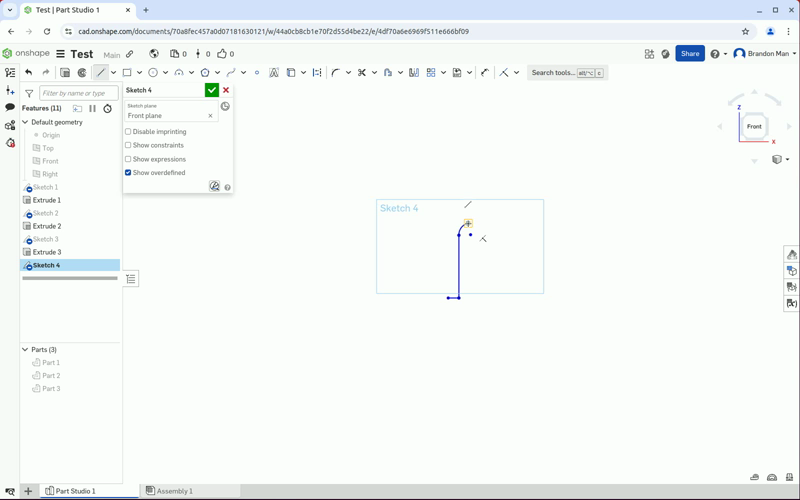
scroll(-6)
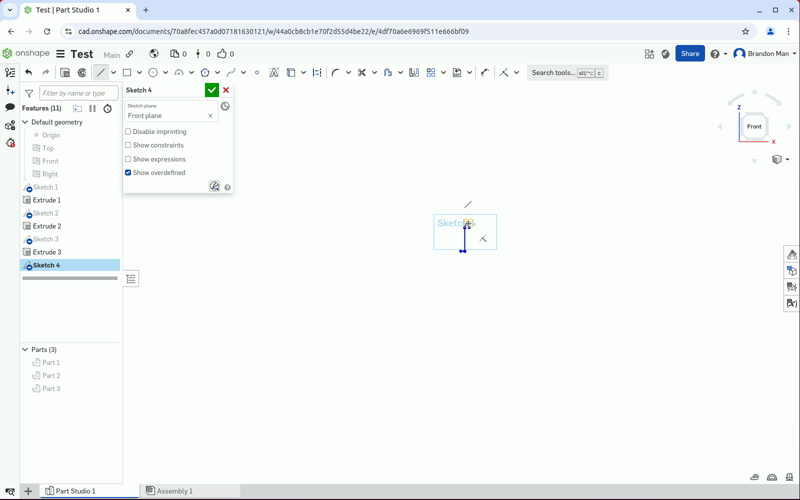
key_down(shift)
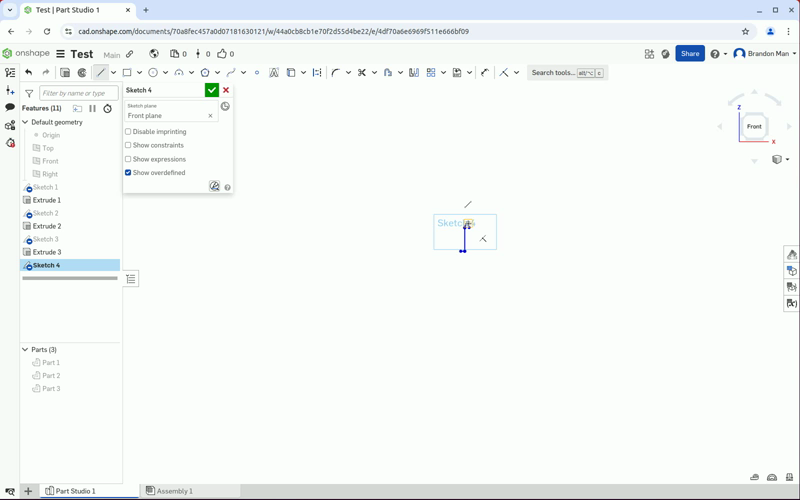
mouse_move(498, 223)
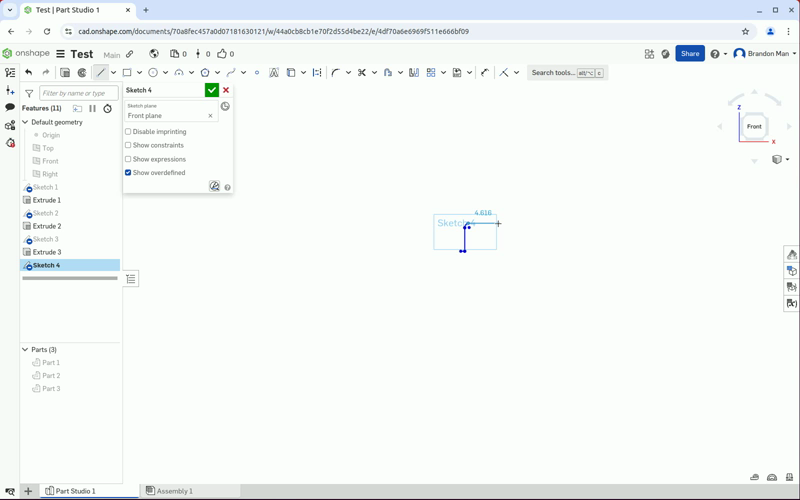
mouse_move(490, 219)
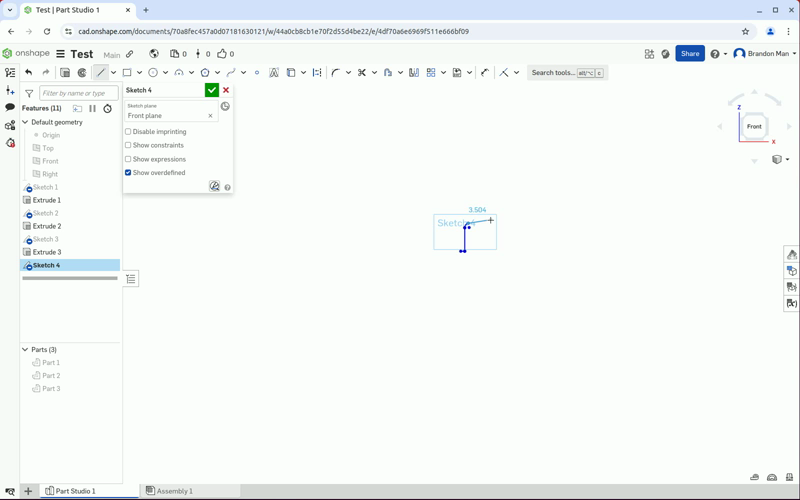
click(490, 219)
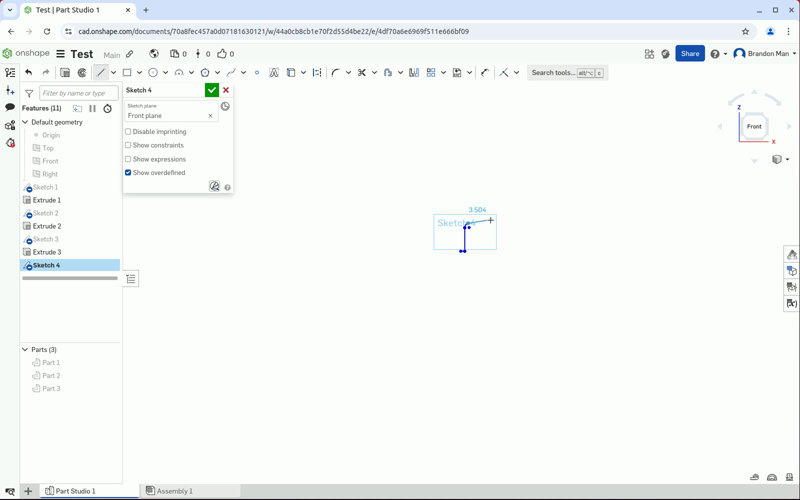
key_up(shift)
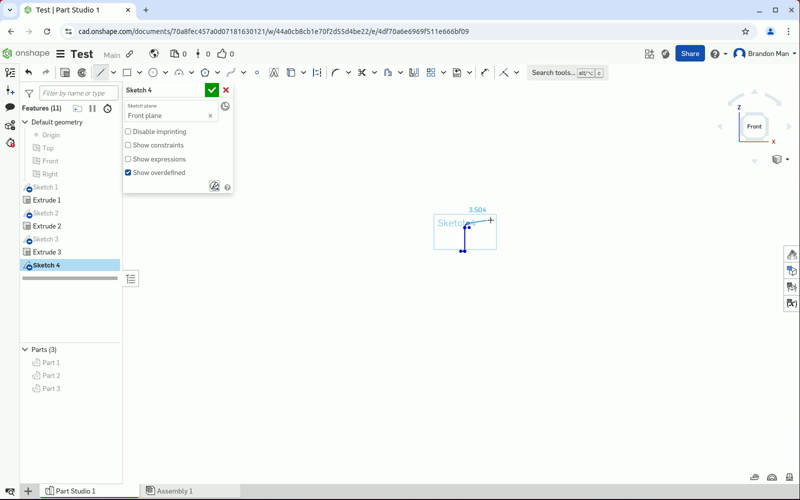
key_down(shift)
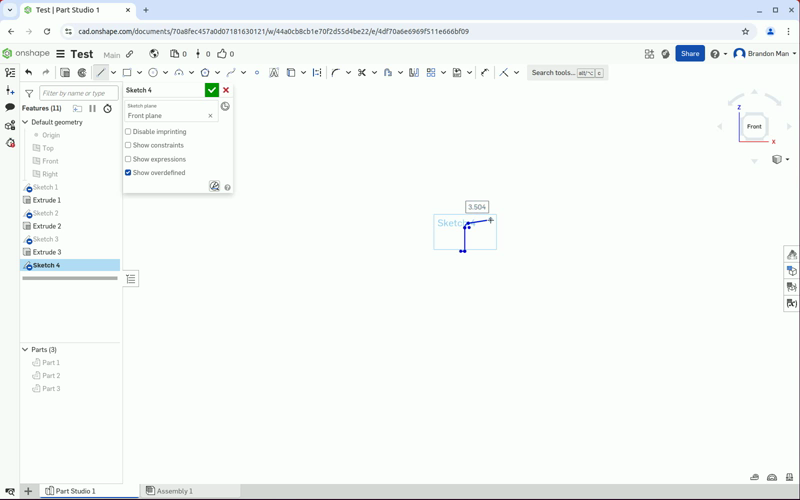
key_up(shift)
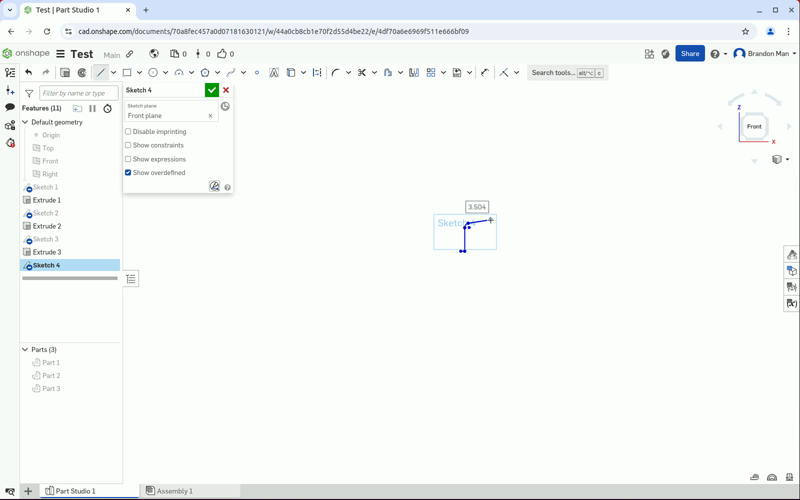
key(esc)
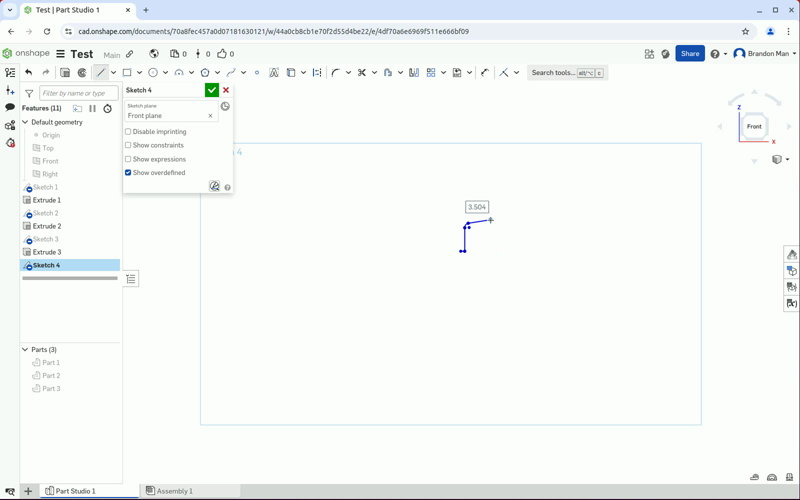
key(a)
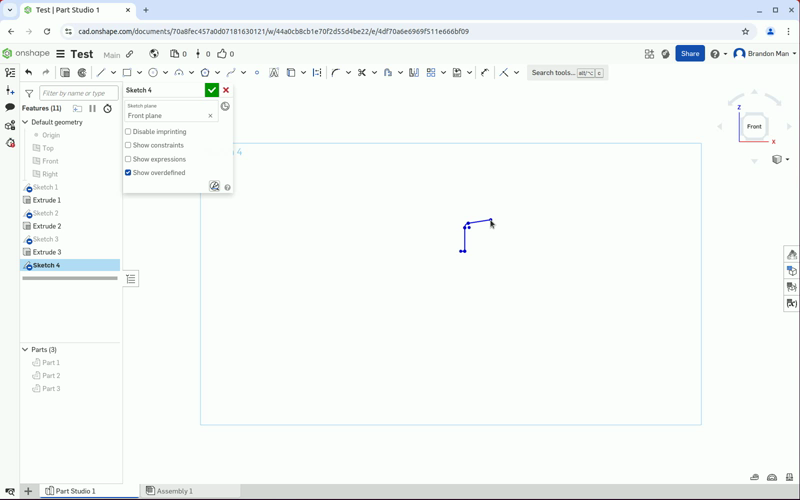
mouse_move(491, 219)
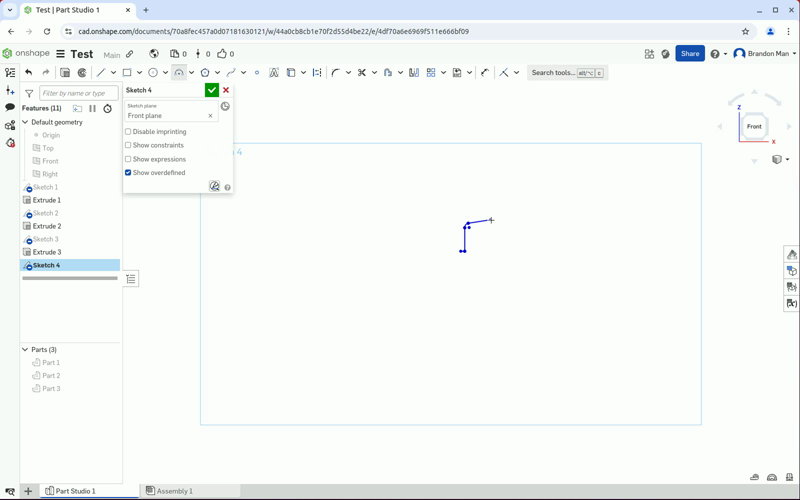
click(491, 219)
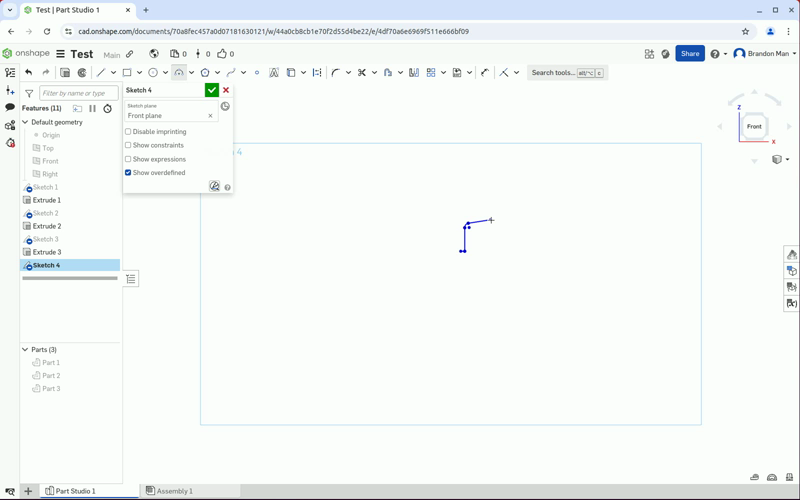
key_down(shift)
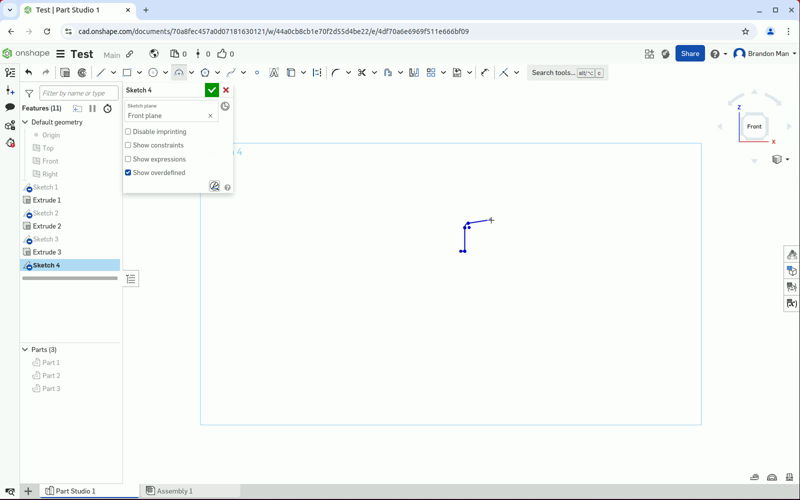
mouse_move(490, 215)
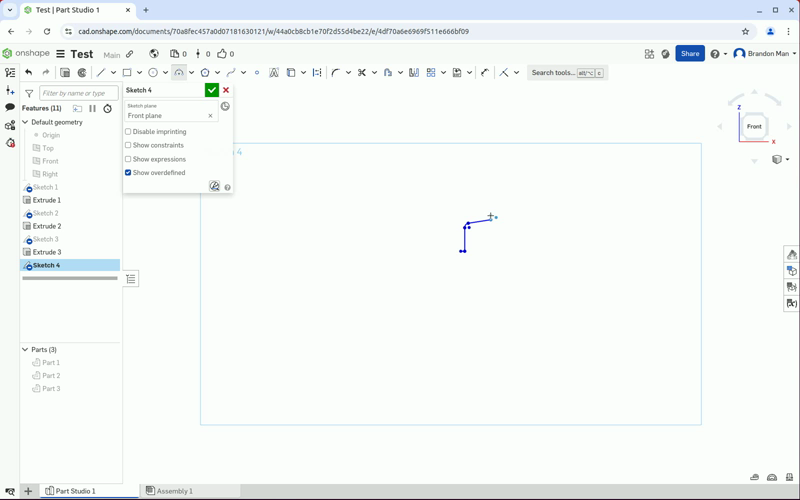
scroll(6)
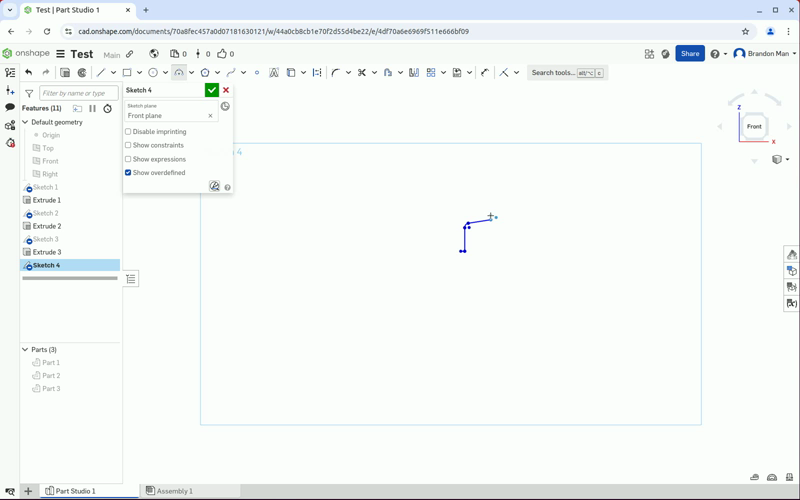
scroll(6)
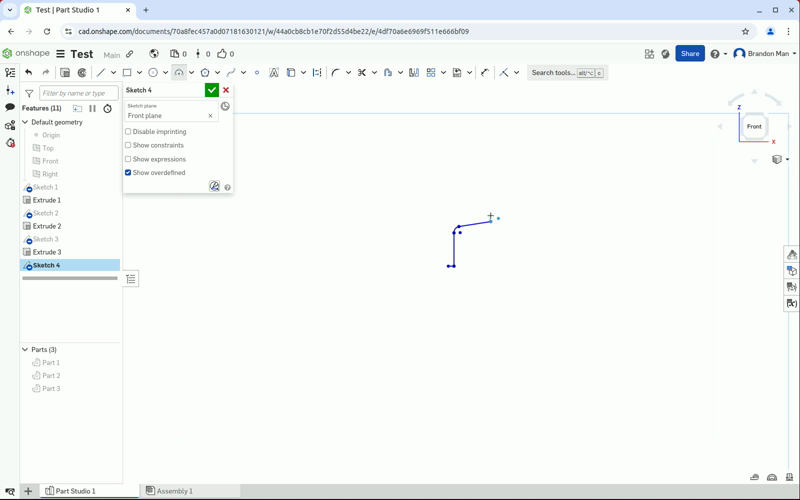
scroll(6)
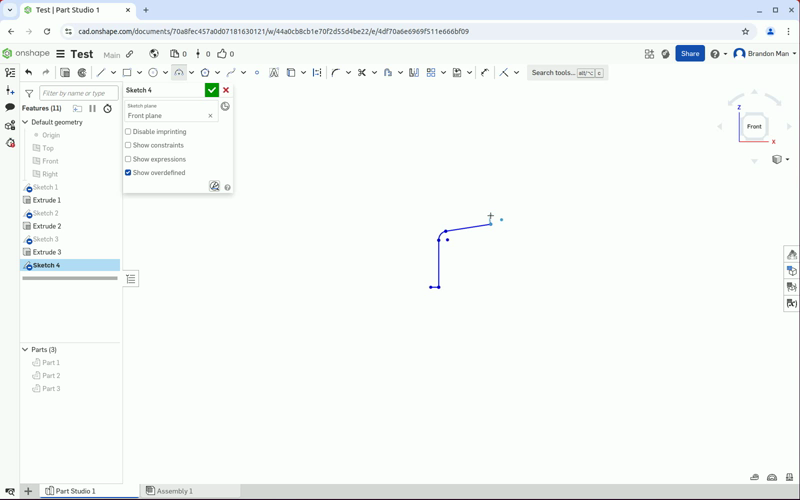
scroll(6)
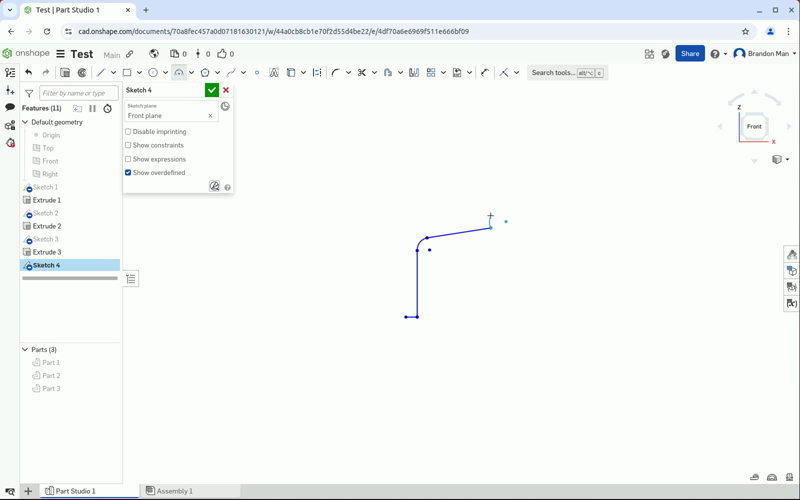
scroll(6)
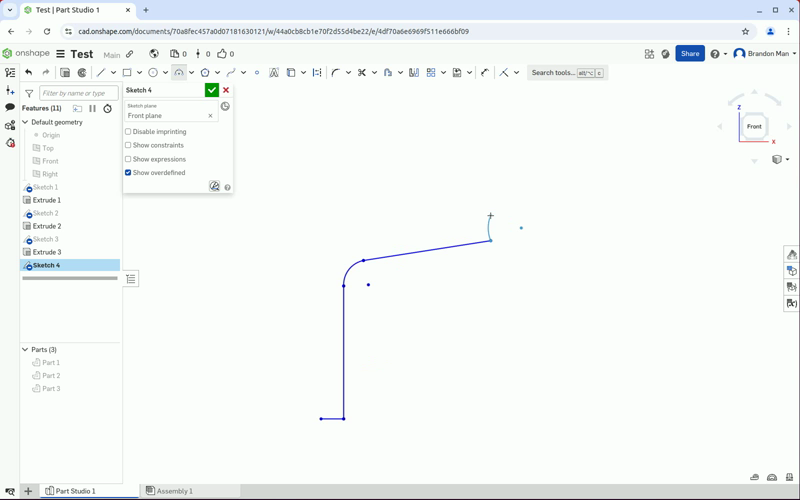
scroll(6)
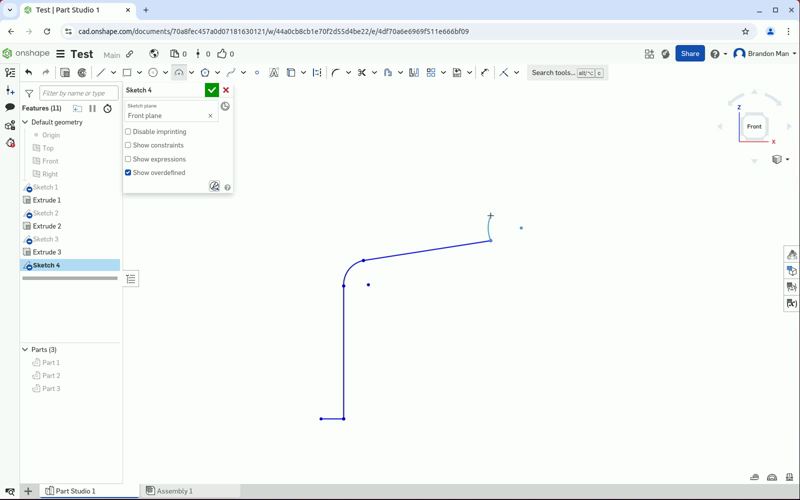
scroll(6)
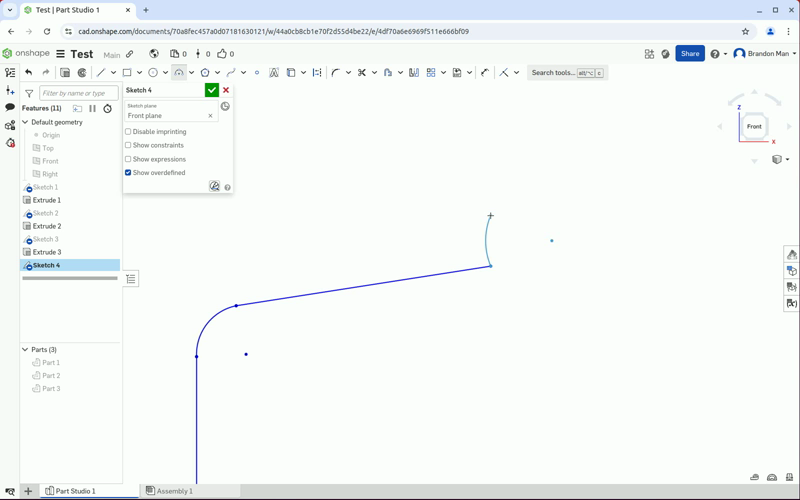
click(490, 215)
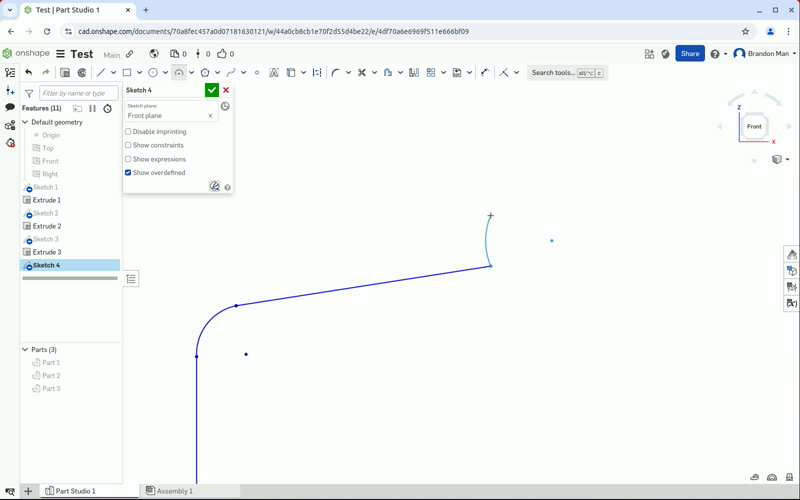
scroll(-6)
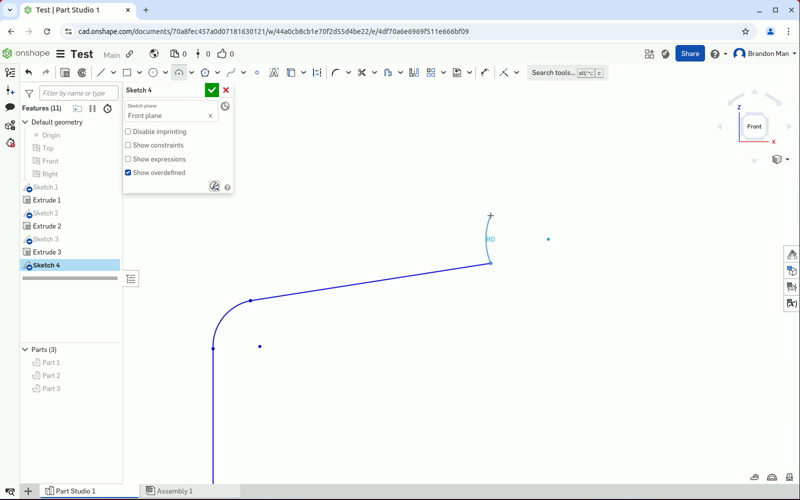
scroll(-6)
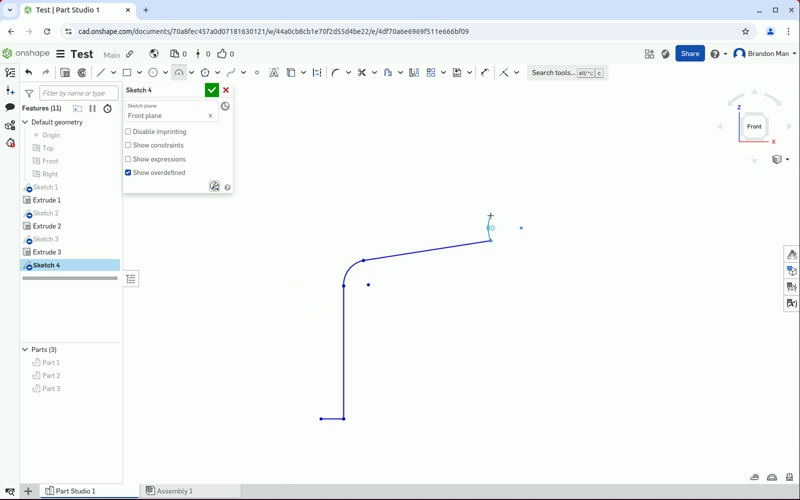
scroll(-6)
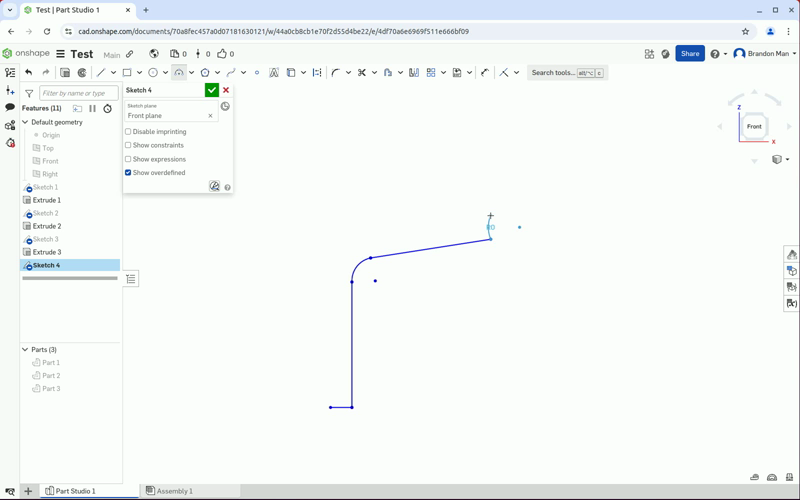
scroll(-6)
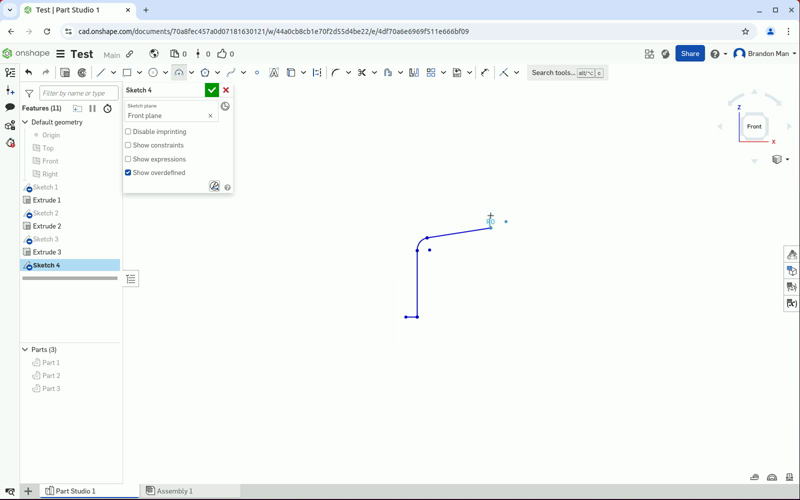
scroll(-6)
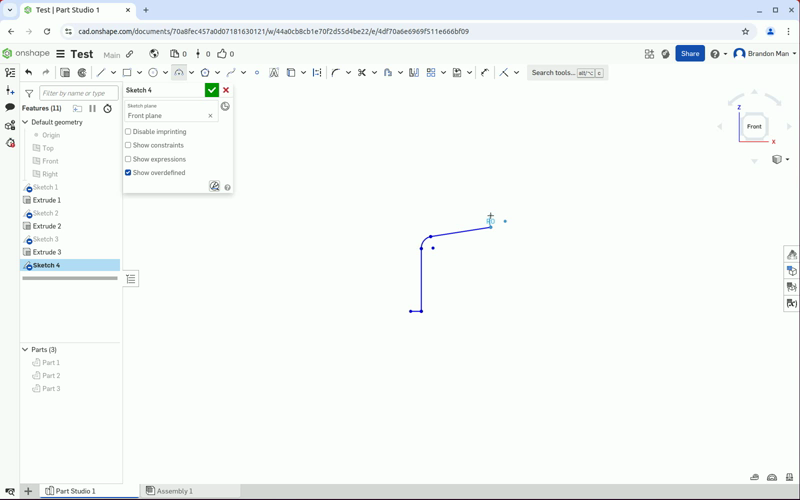
scroll(-6)
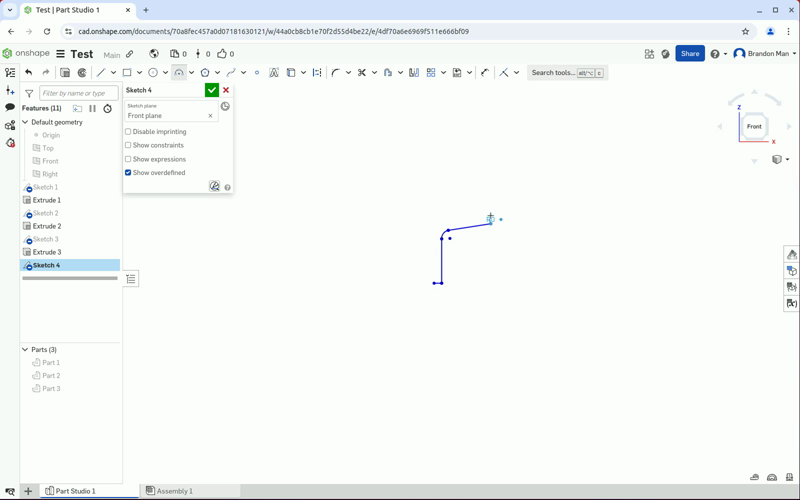
scroll(-6)
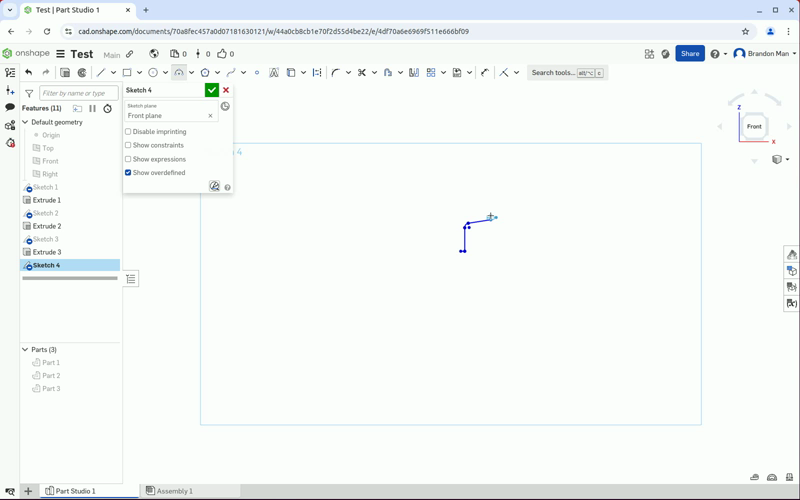
mouse_move(492, 217)
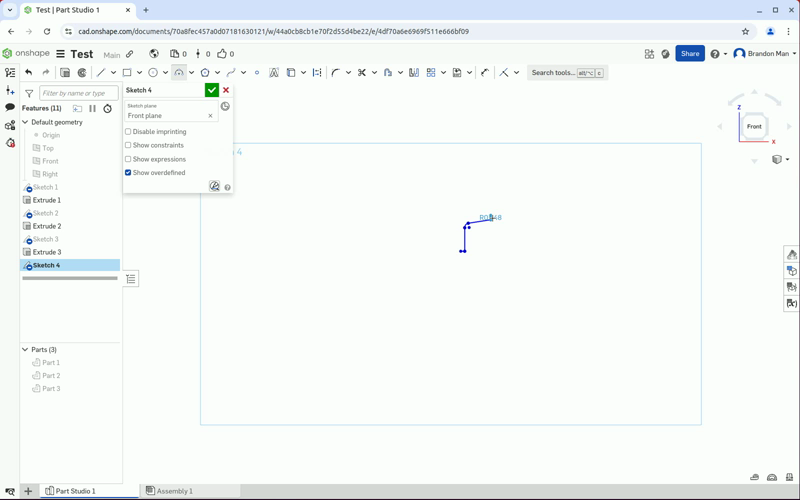
scroll(6)
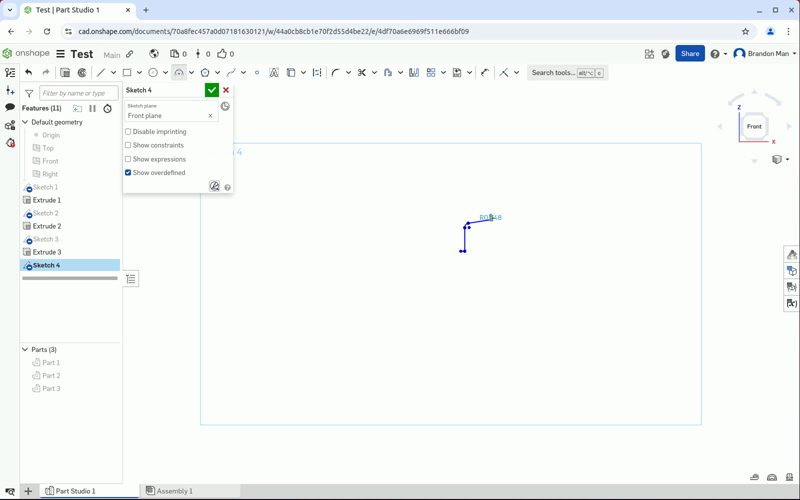
scroll(6)
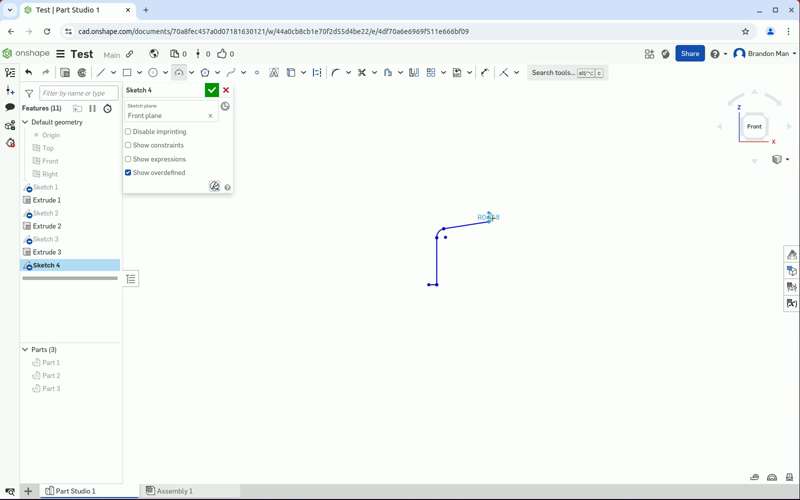
scroll(6)
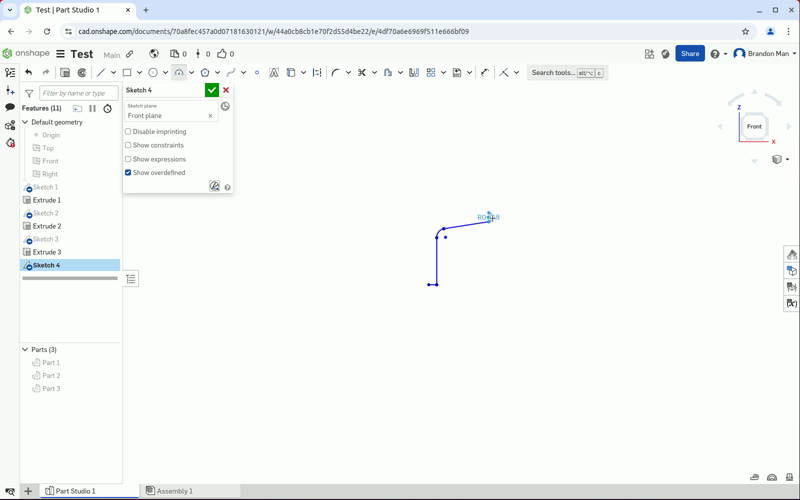
scroll(6)
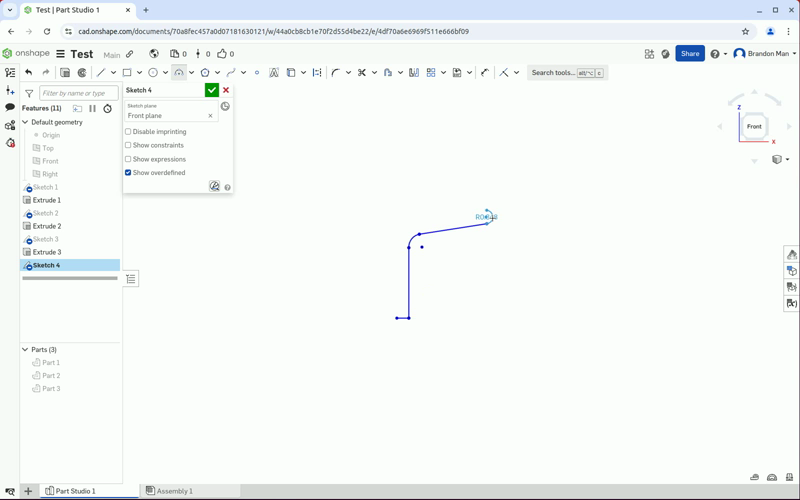
scroll(6)
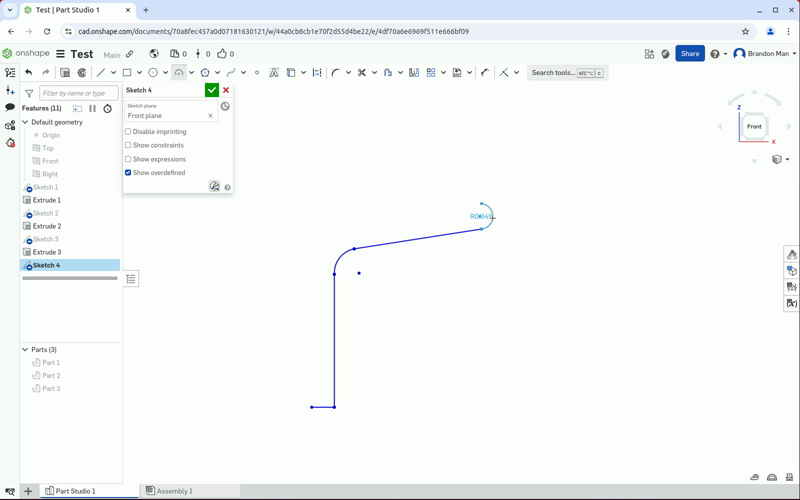
scroll(6)
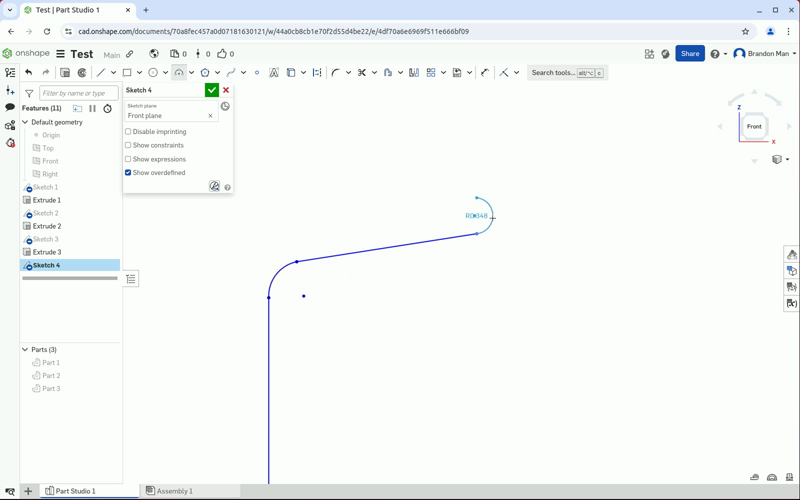
scroll(6)
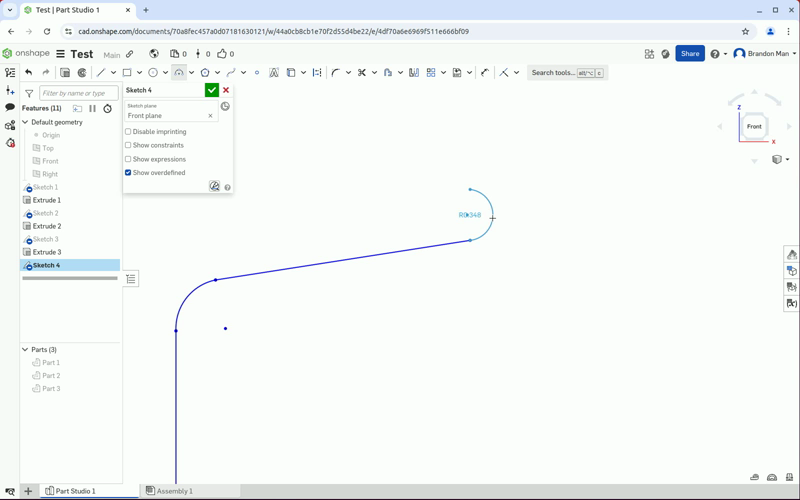
click(492, 217)
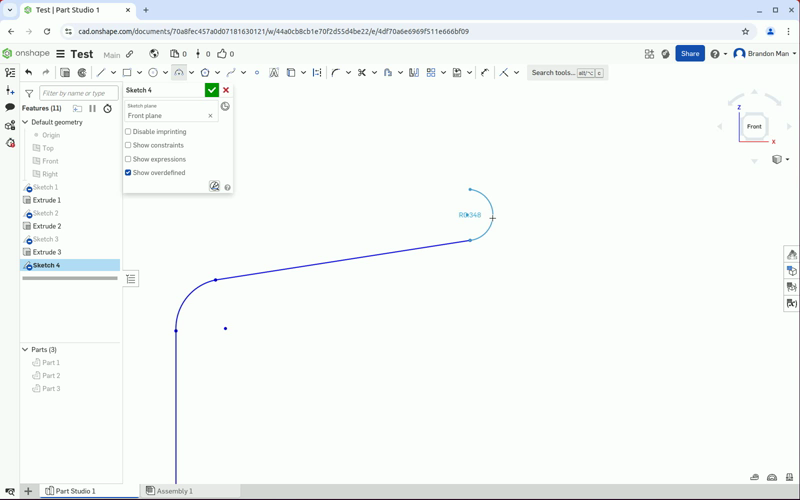
scroll(-6)
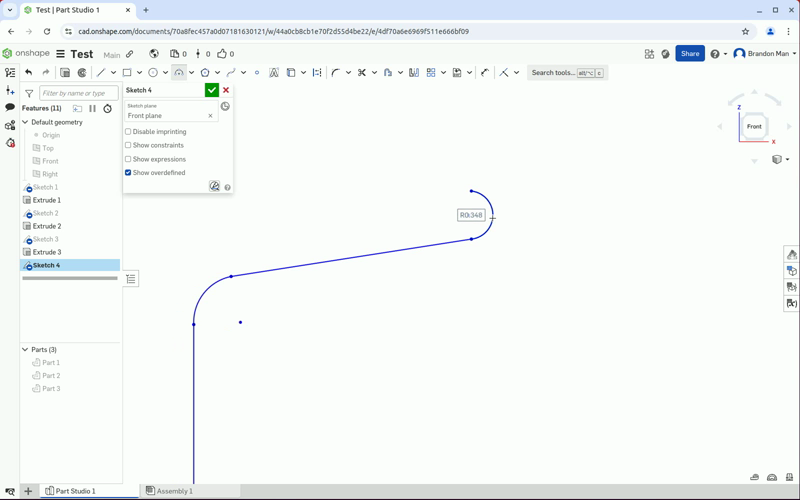
scroll(-6)
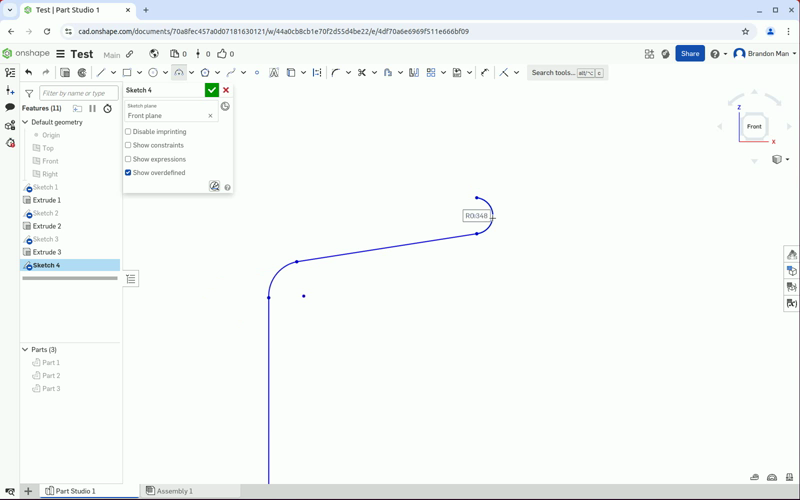
scroll(-6)
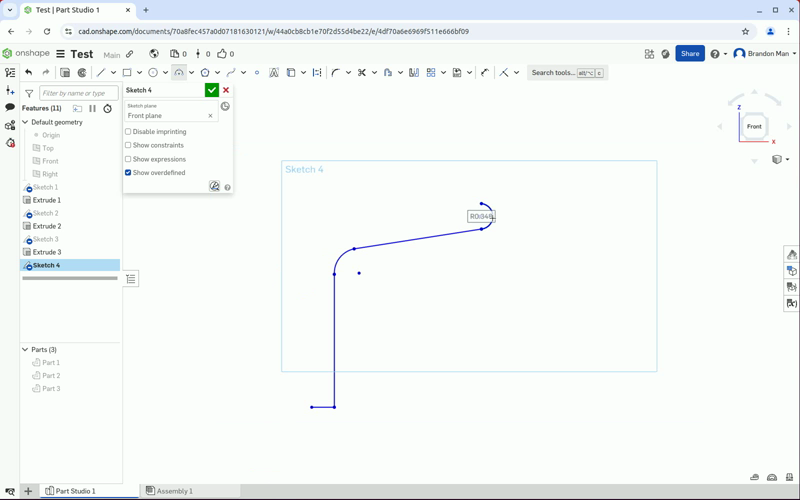
scroll(-6)
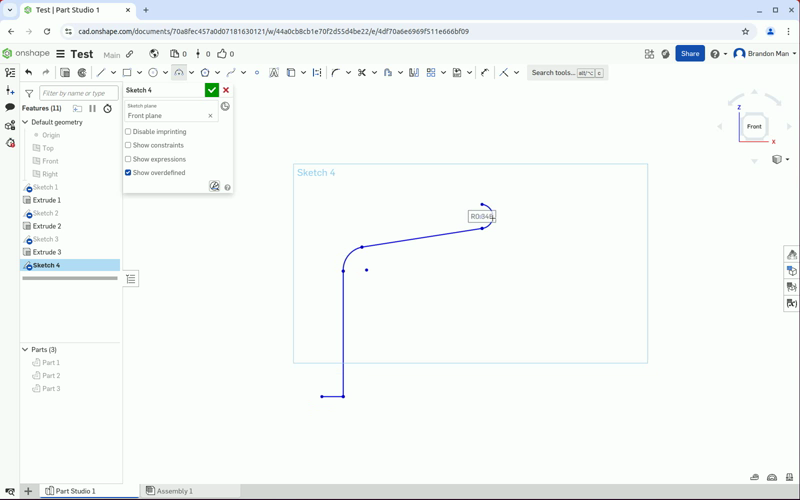
scroll(-6)
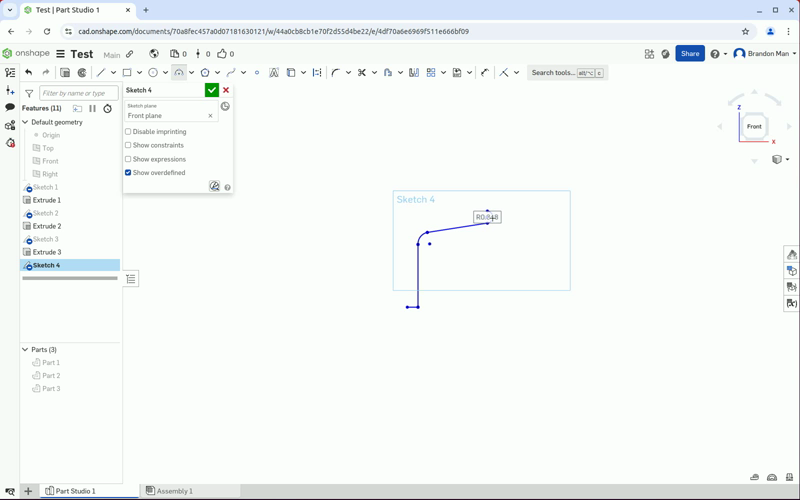
scroll(-6)
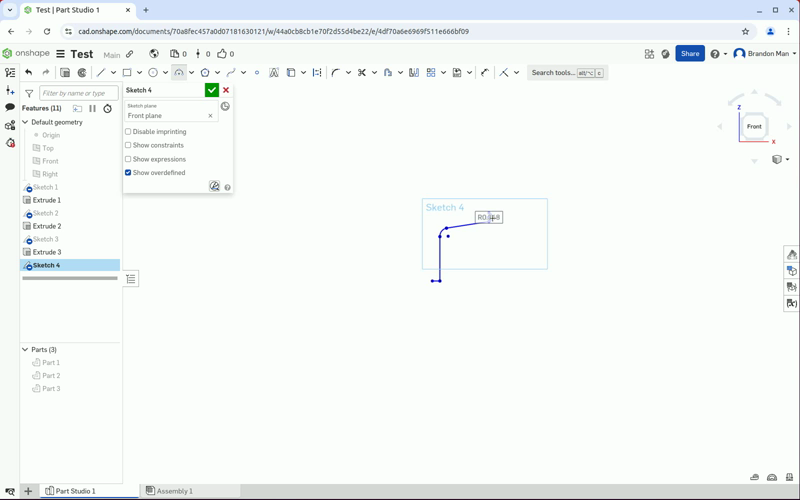
scroll(-6)
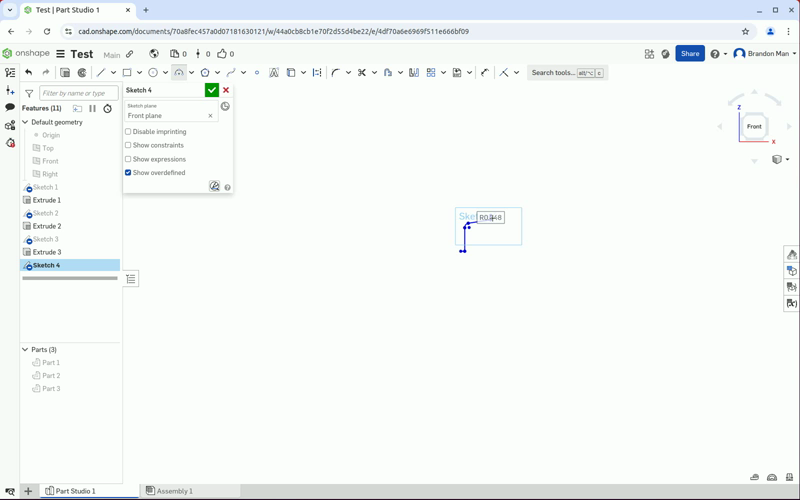
key_up(shift)
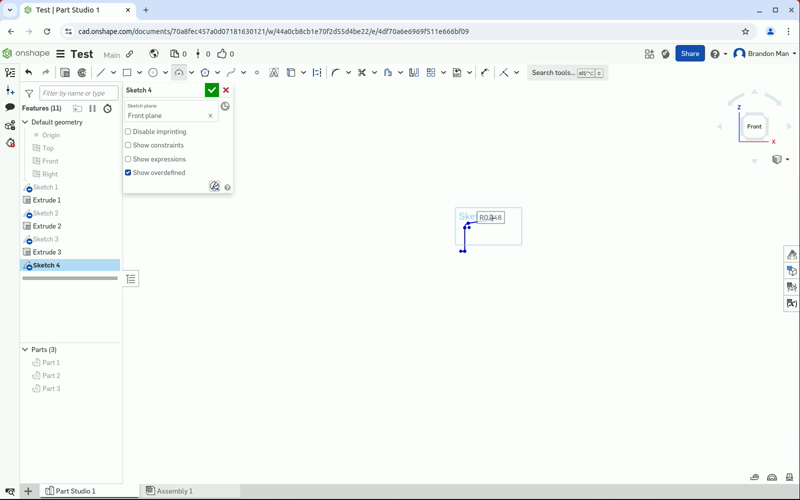
key(esc)
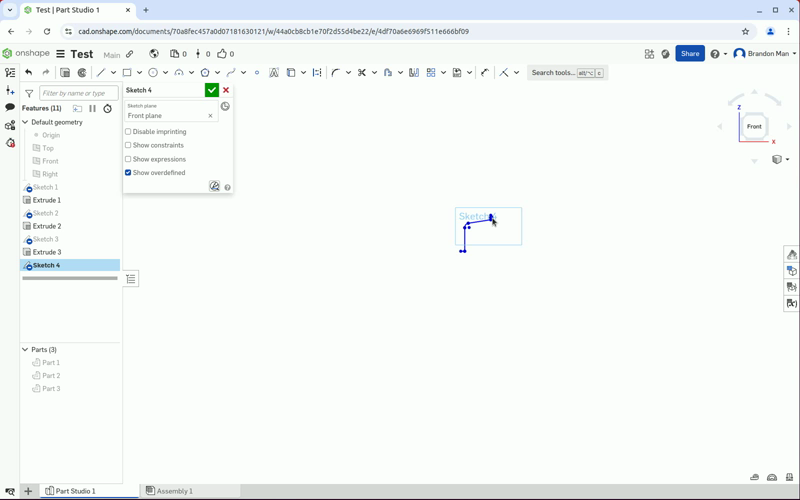
key(l)
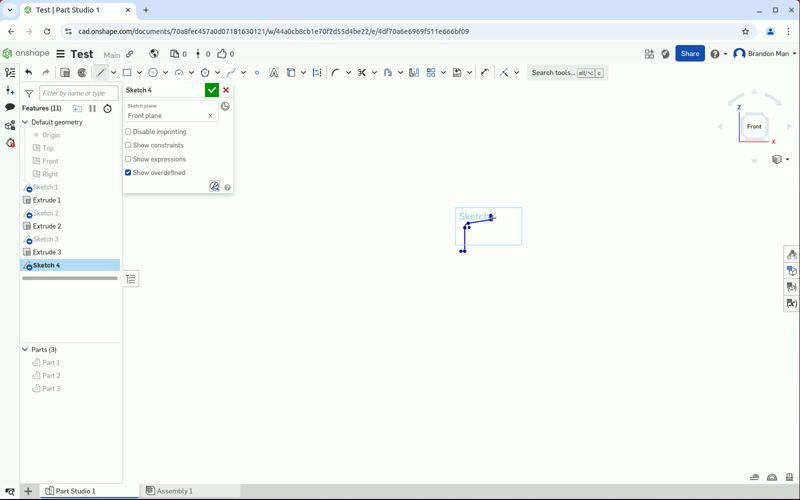
mouse_move(490, 215)
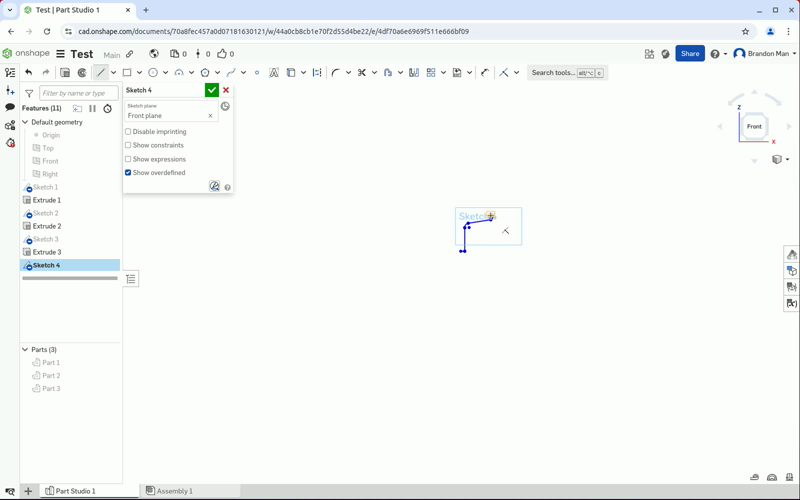
scroll(6)
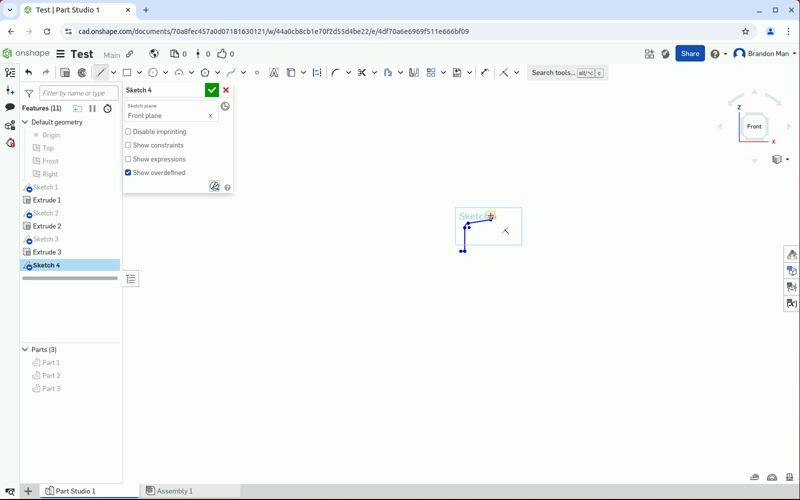
scroll(6)
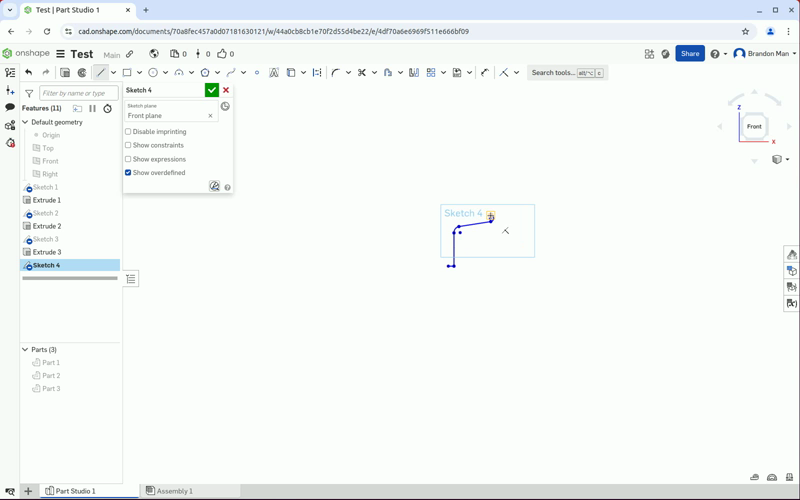
scroll(6)
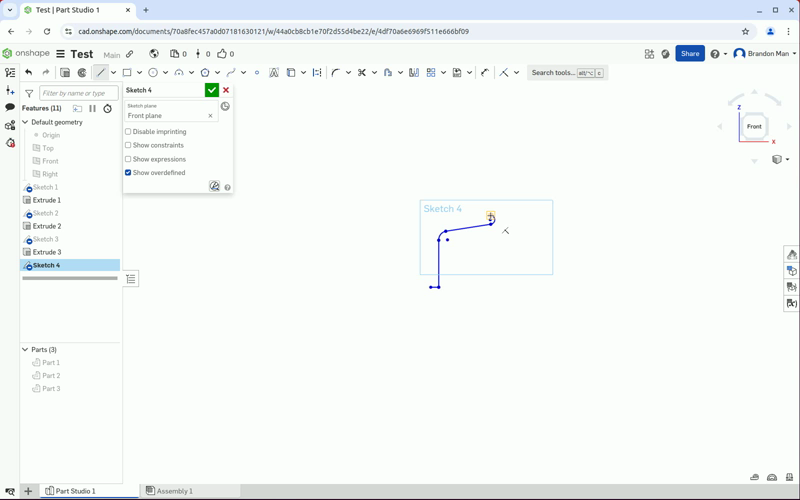
scroll(6)
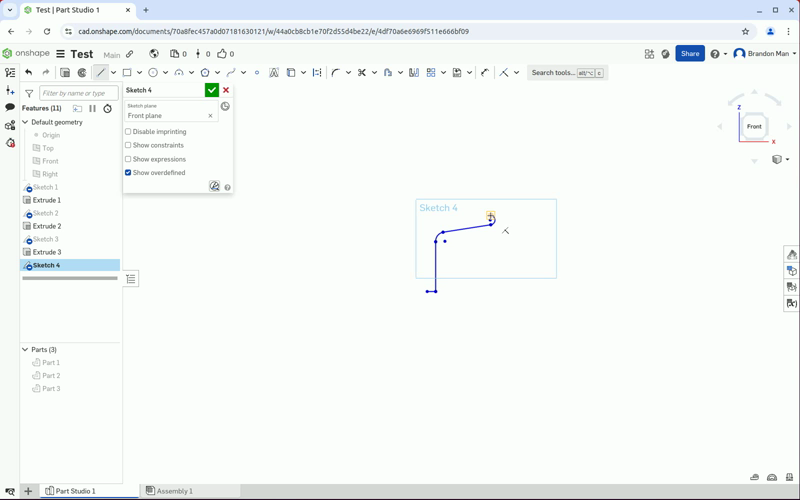
scroll(6)
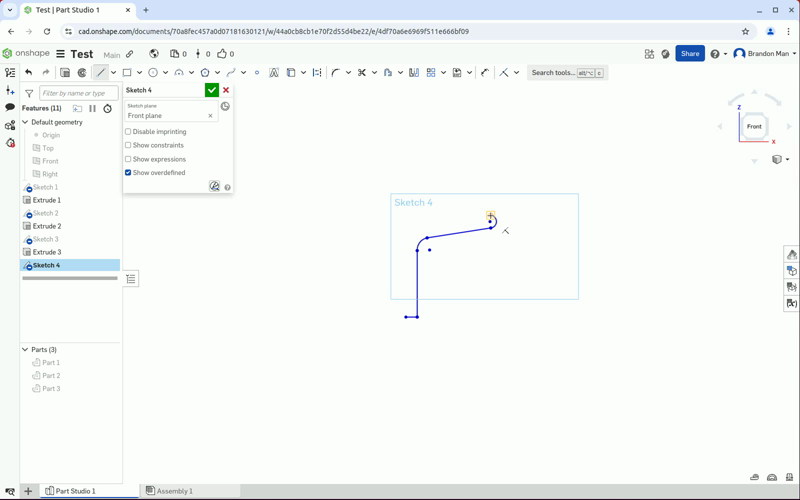
scroll(6)
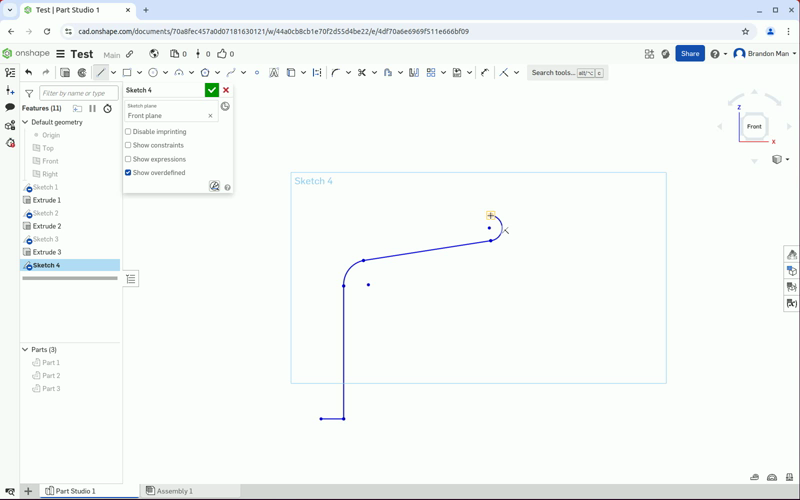
scroll(6)
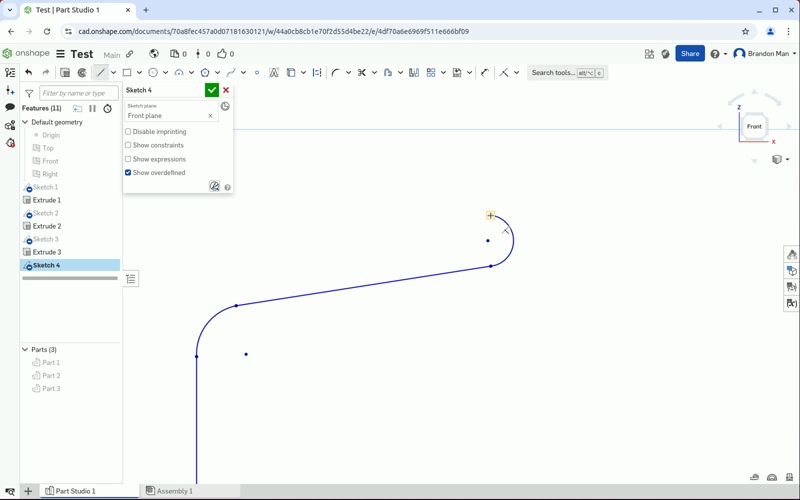
click(490, 215)
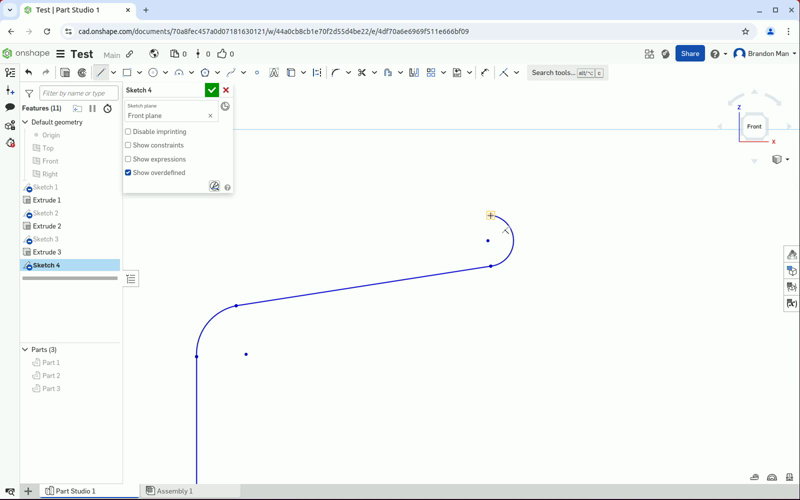
scroll(-6)
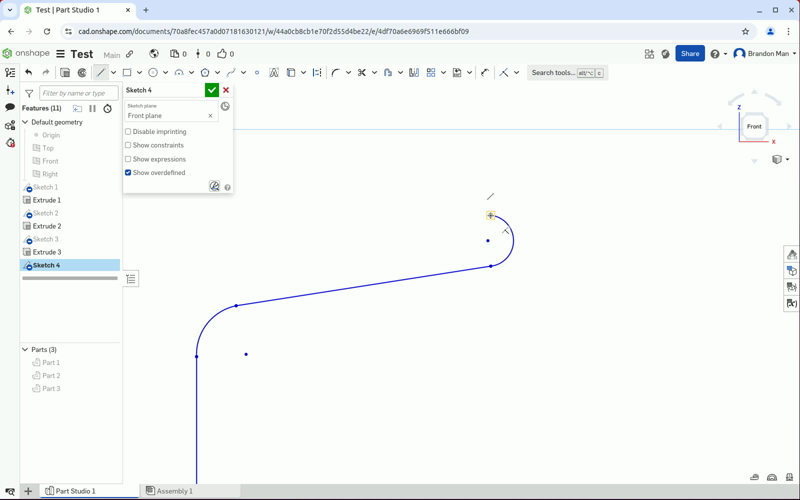
scroll(-6)
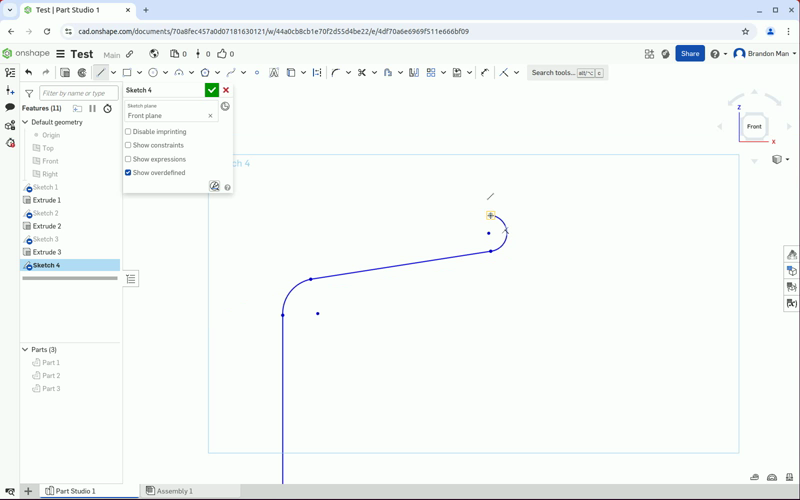
scroll(-6)
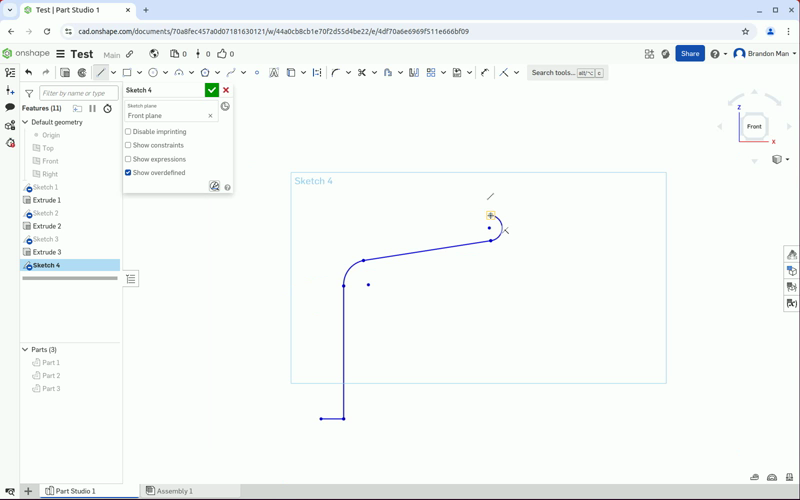
scroll(-6)
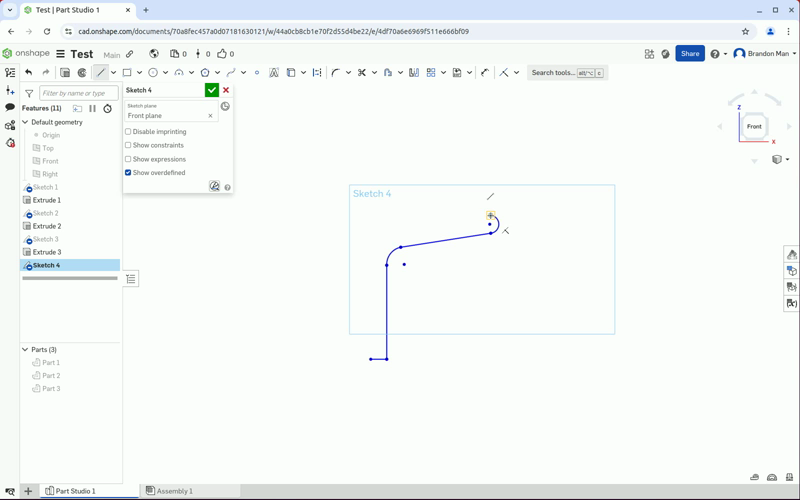
scroll(-6)
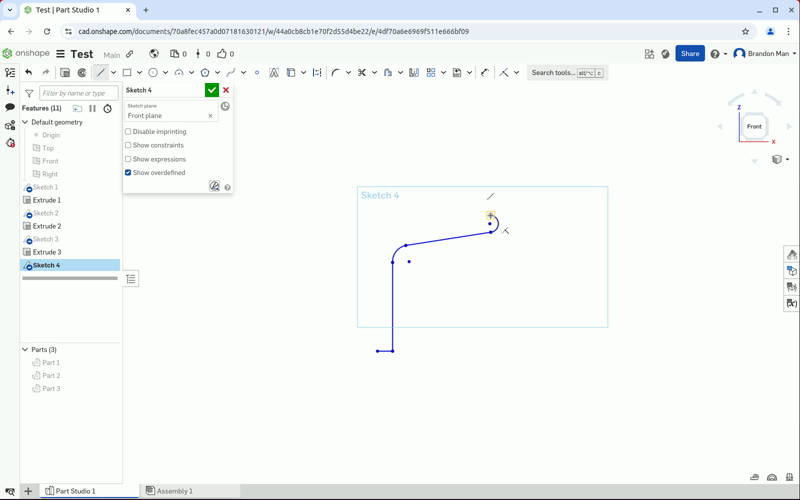
scroll(-6)
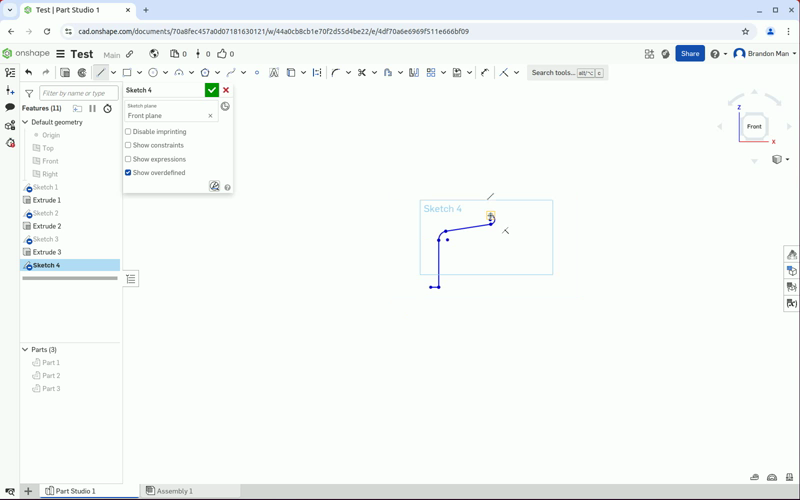
scroll(-6)
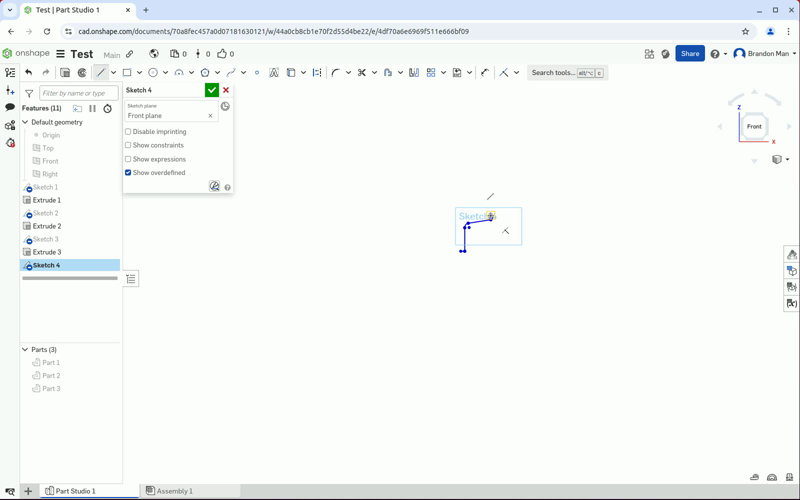
key_down(shift)
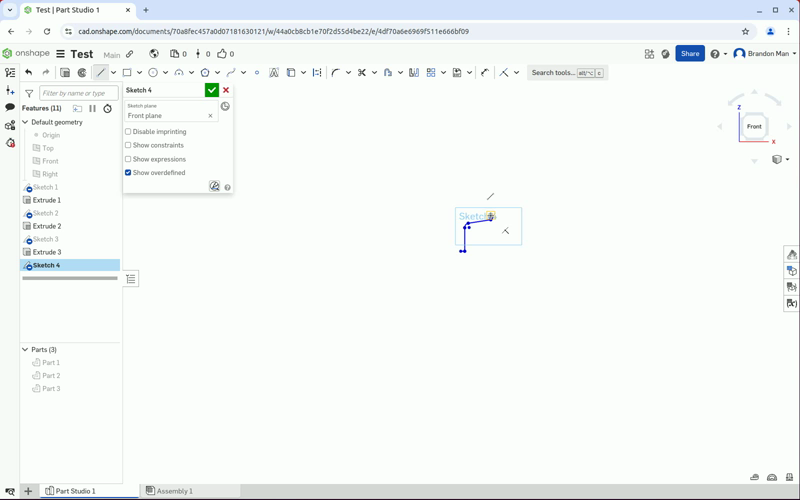
mouse_move(520, 215)
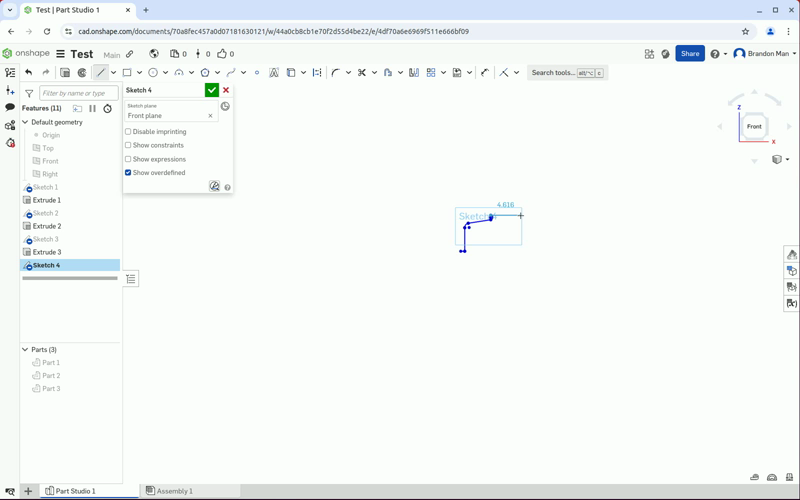
mouse_move(460, 215)
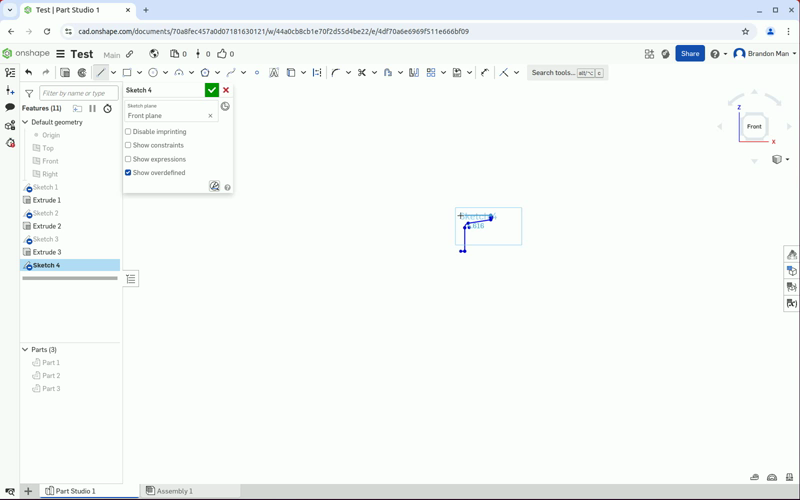
click(460, 215)
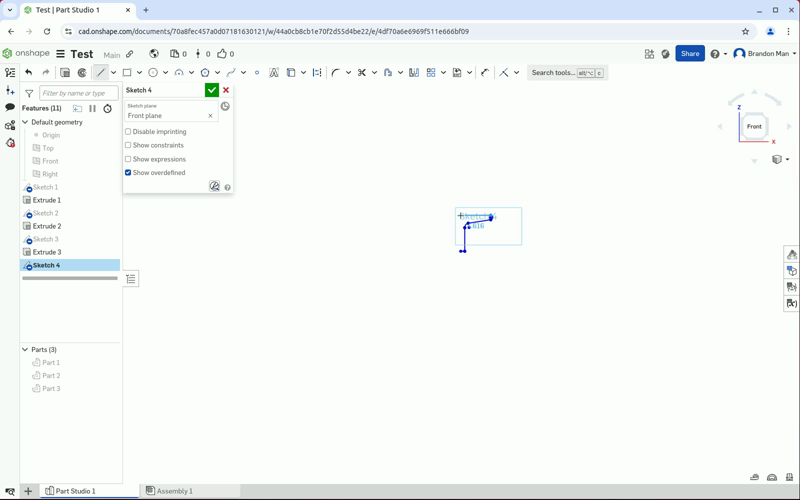
key_up(shift)
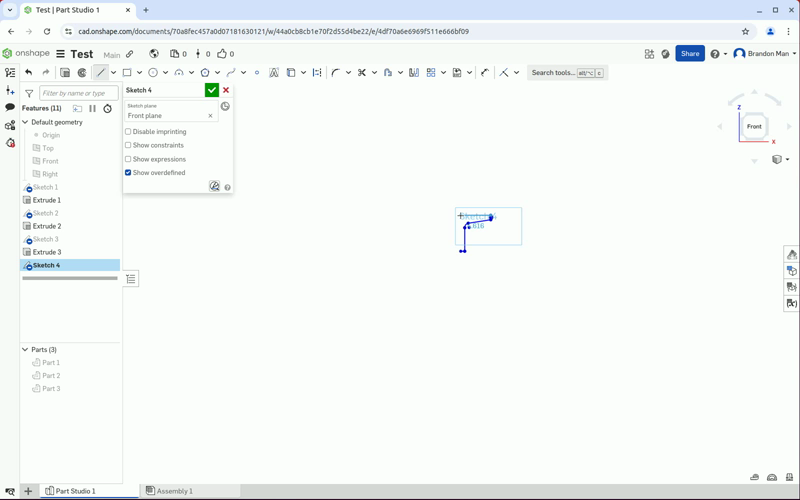
mouse_move(490, 215)
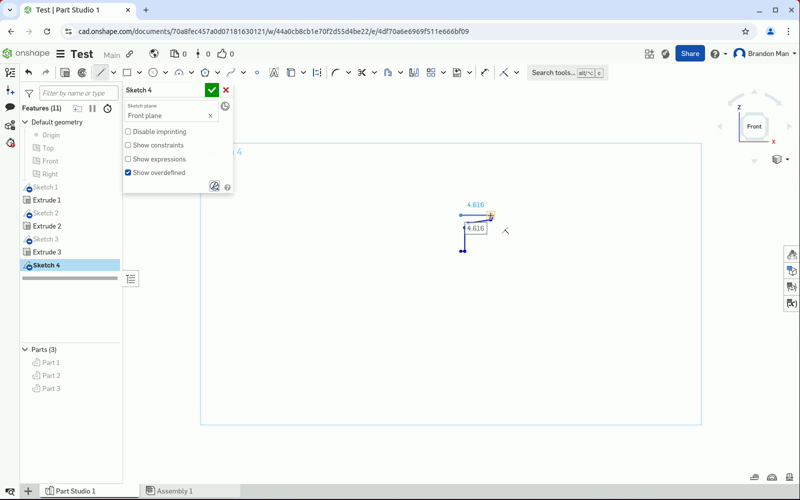
key_down(shift)
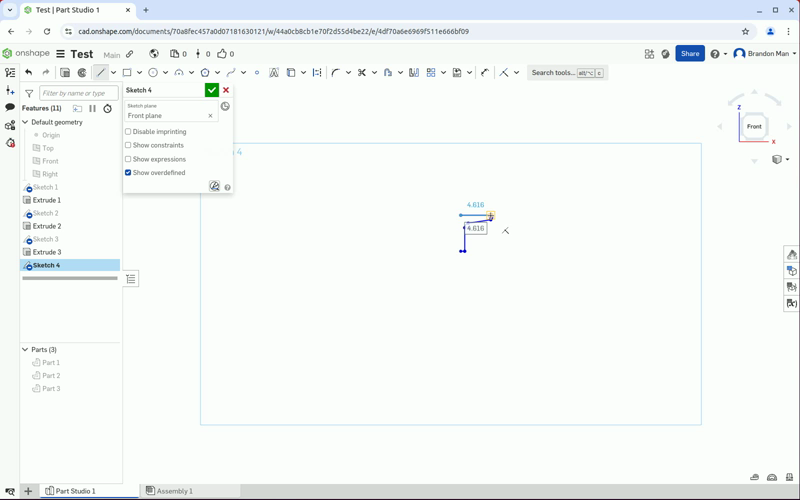
mouse_move(460, 251)
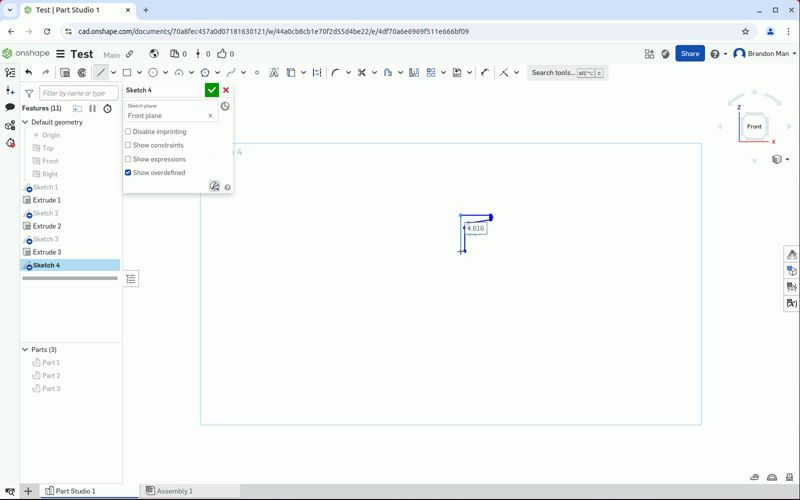
scroll(6)
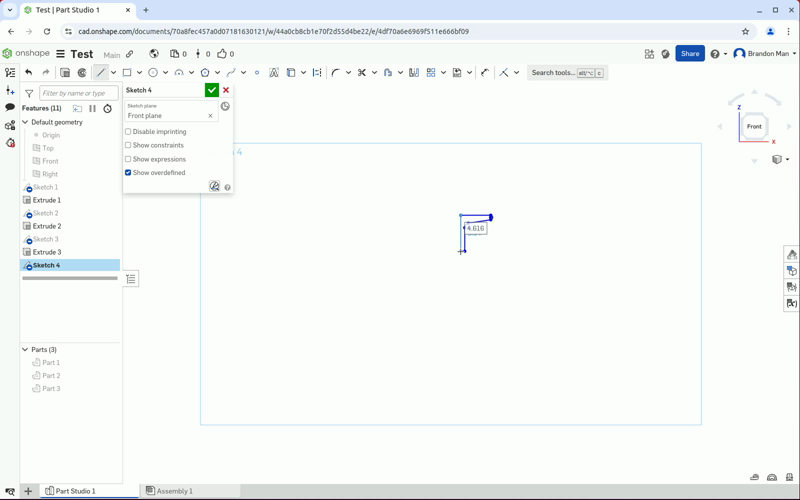
scroll(6)
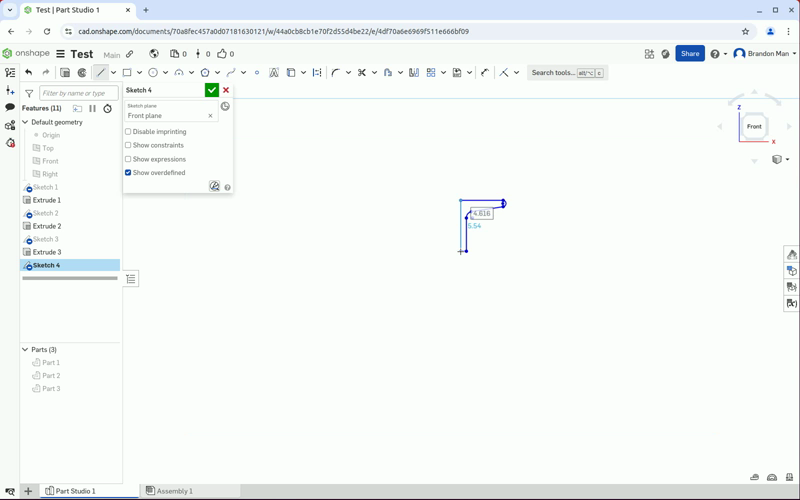
scroll(6)
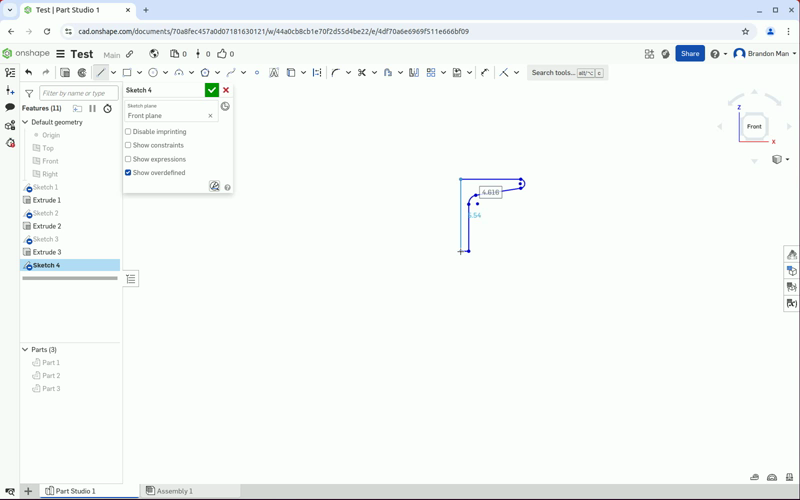
scroll(6)
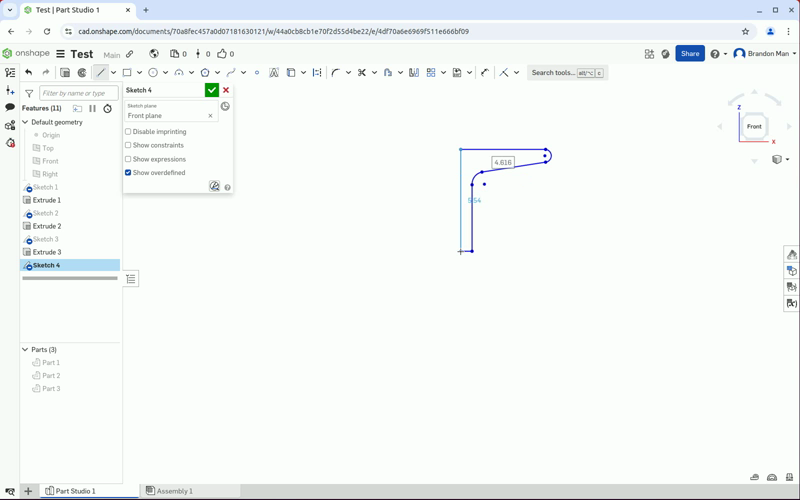
scroll(6)
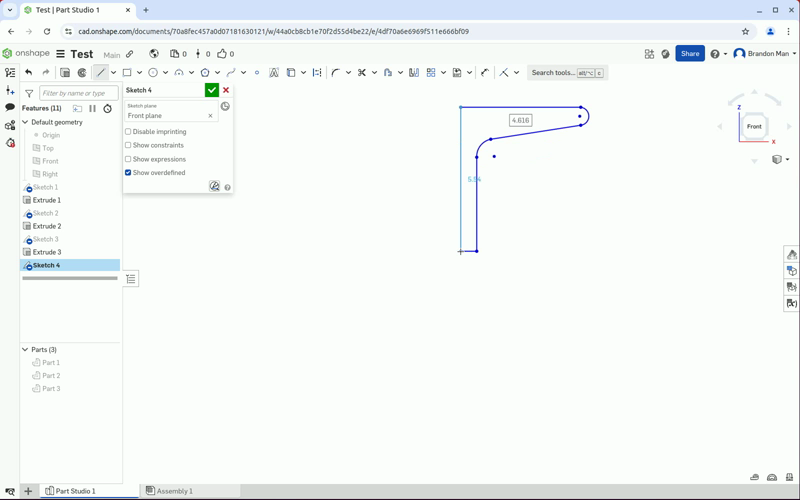
scroll(6)
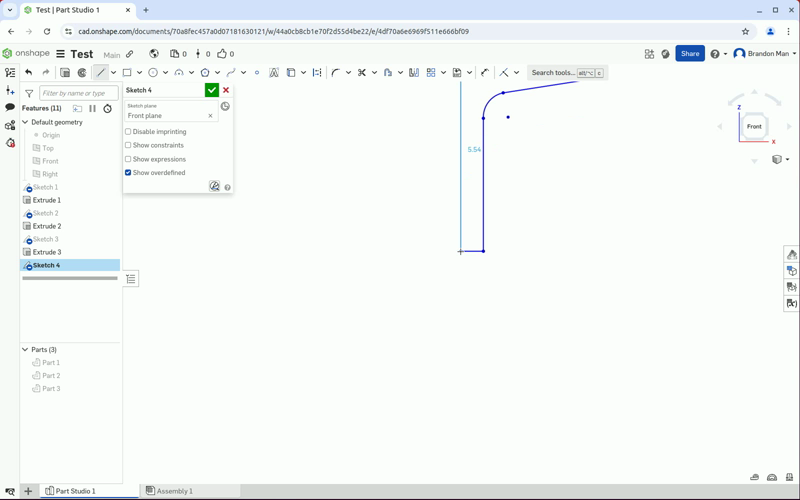
scroll(6)
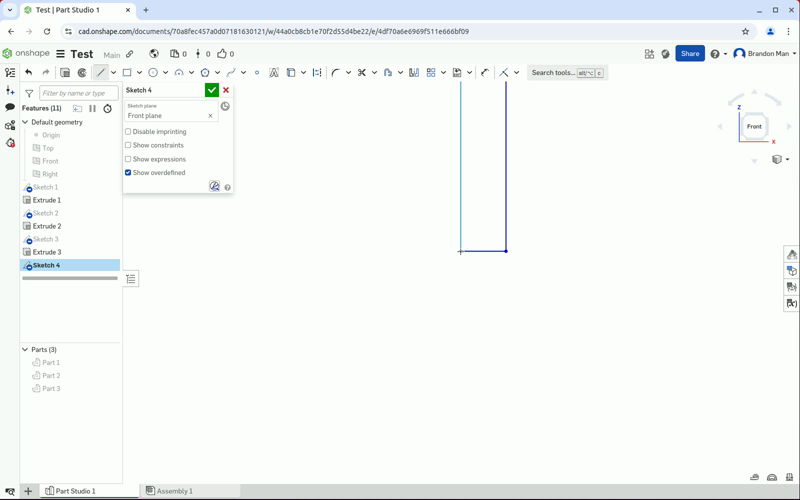
key_up(shift)
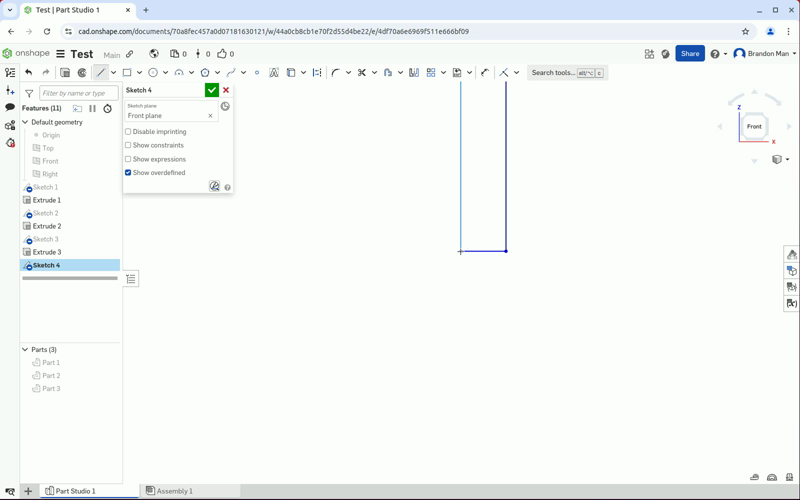
click(460, 251)
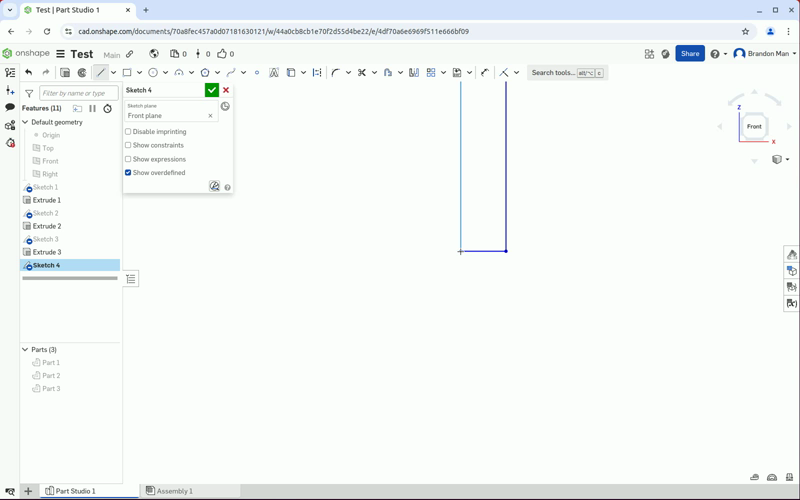
scroll(-6)
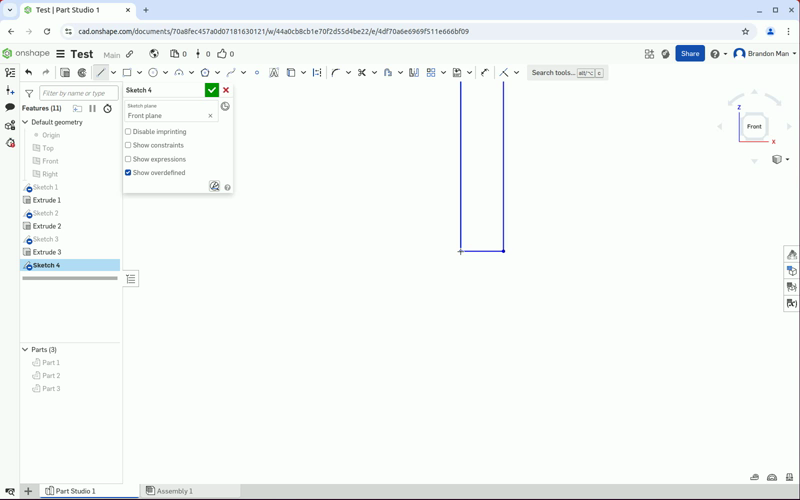
scroll(-6)
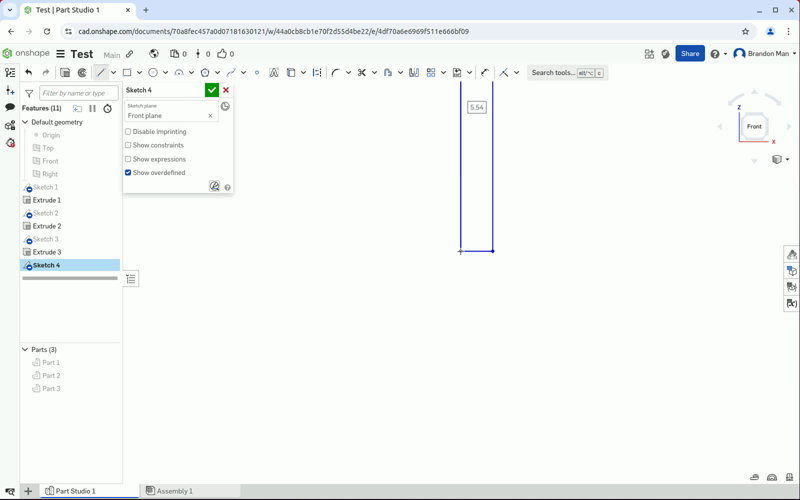
scroll(-6)
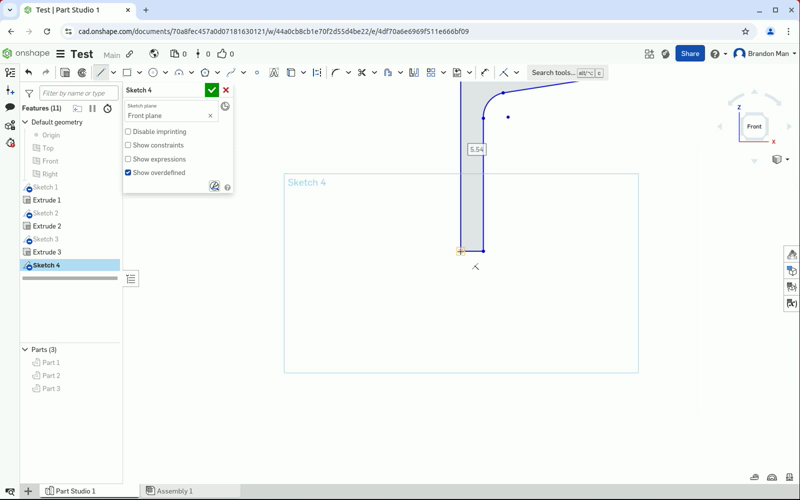
scroll(-6)
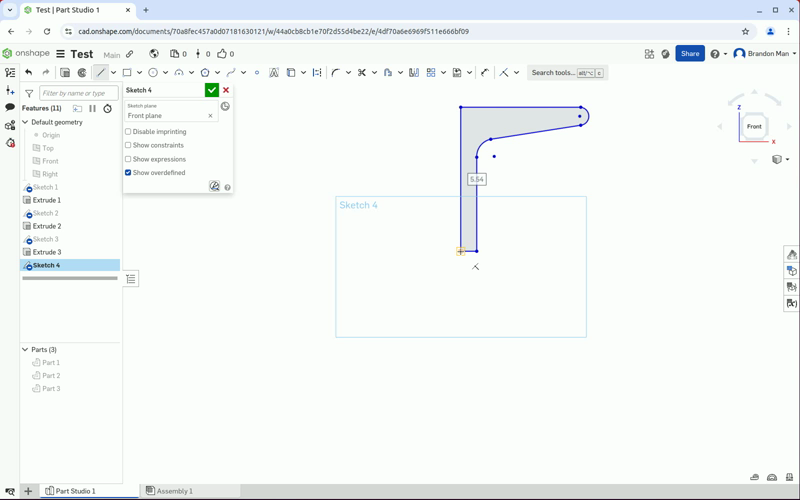
scroll(-6)
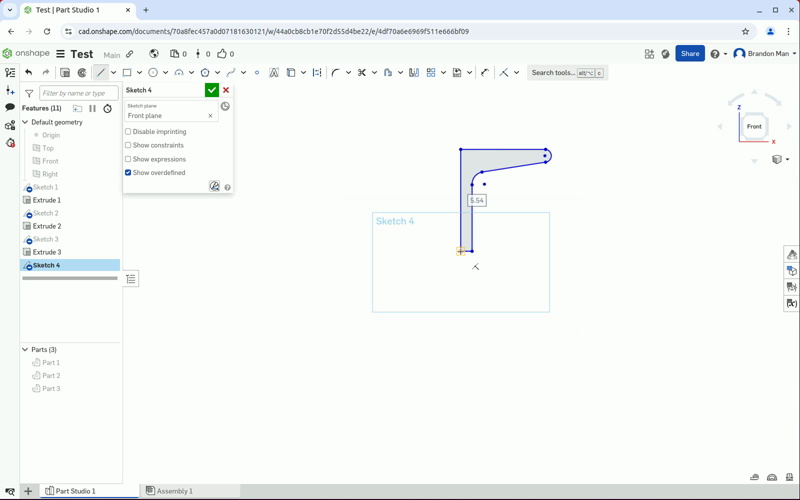
scroll(-6)
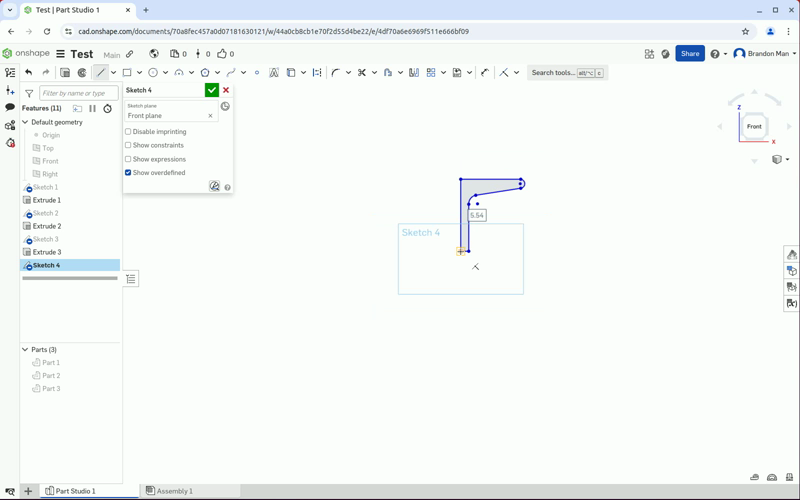
scroll(-6)
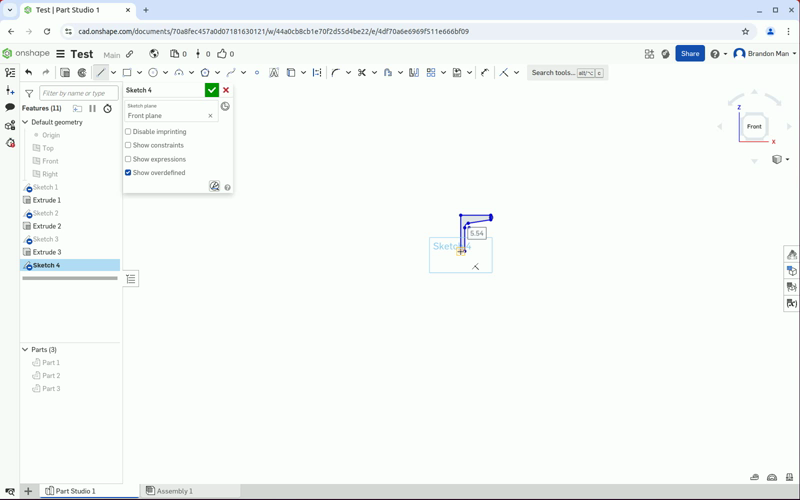
key(esc)
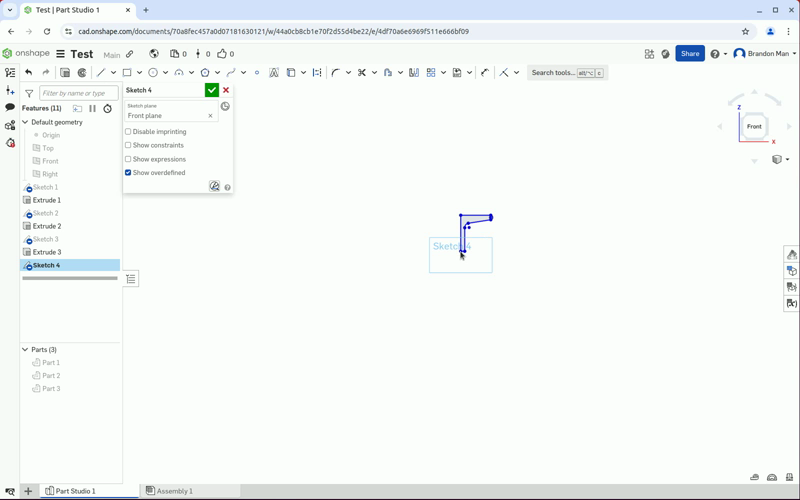
mouse_move(463, 250)
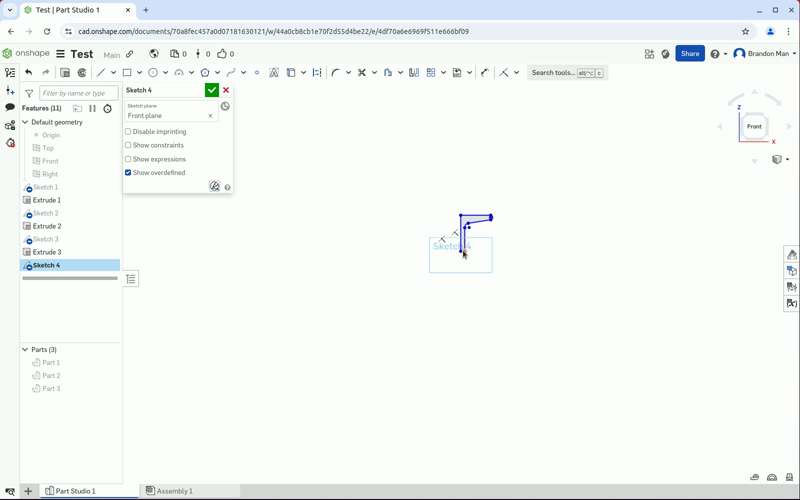
scroll(6)
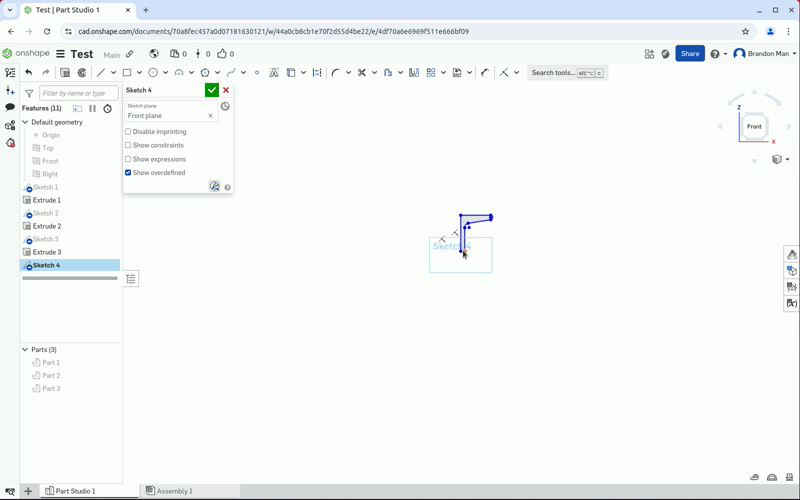
scroll(6)
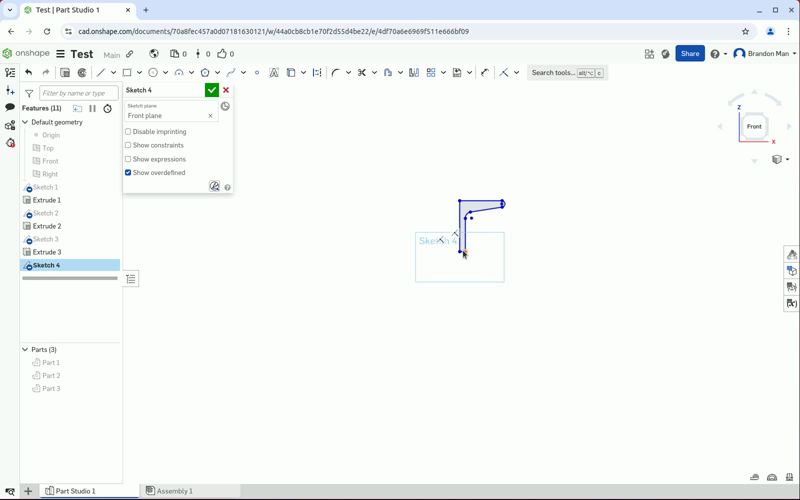
scroll(6)
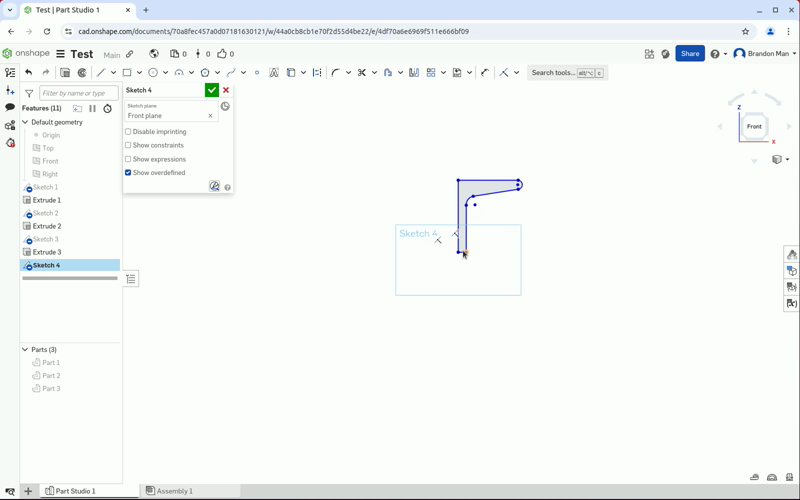
scroll(6)
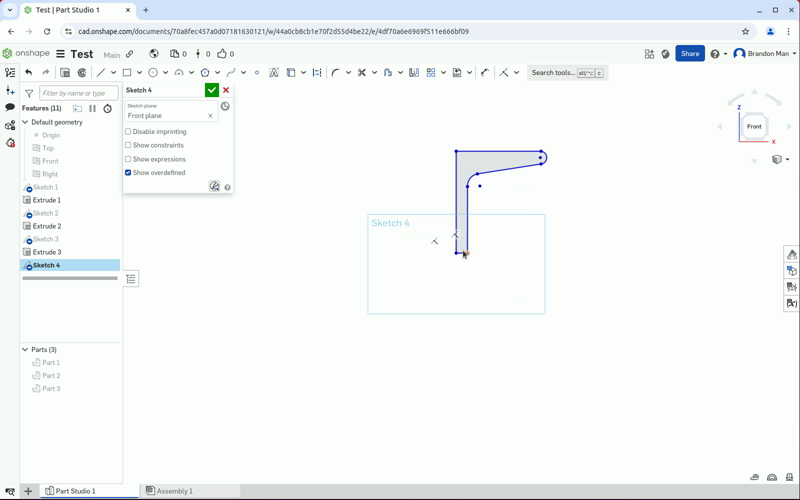
scroll(6)
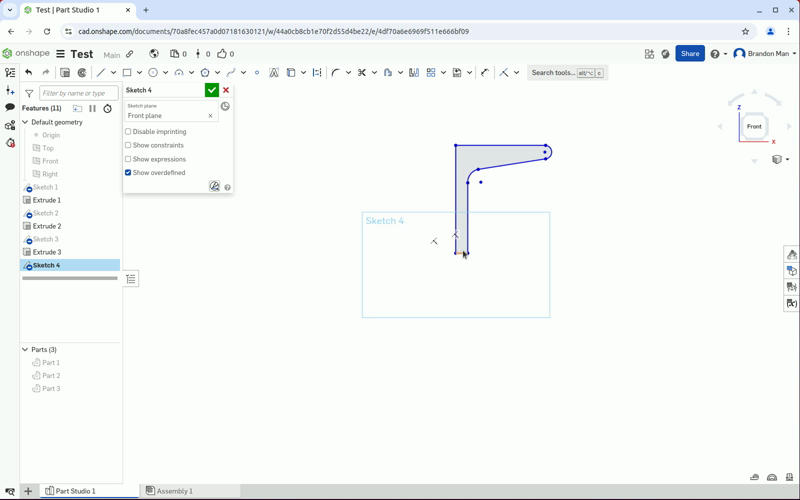
scroll(6)
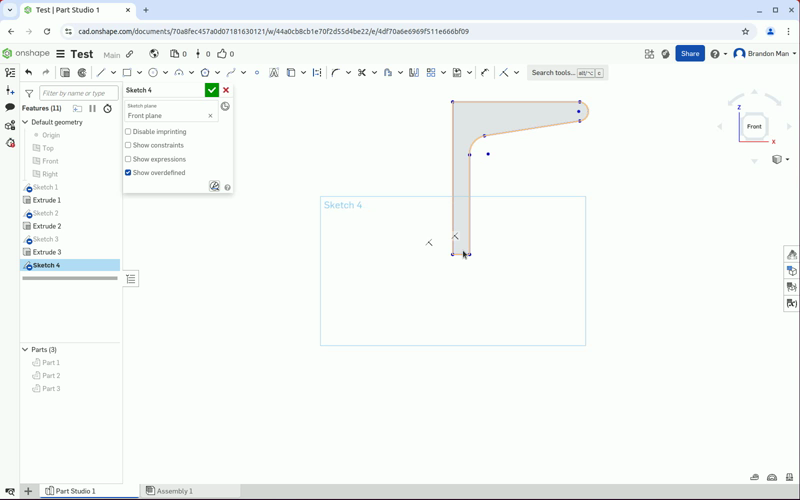
scroll(6)
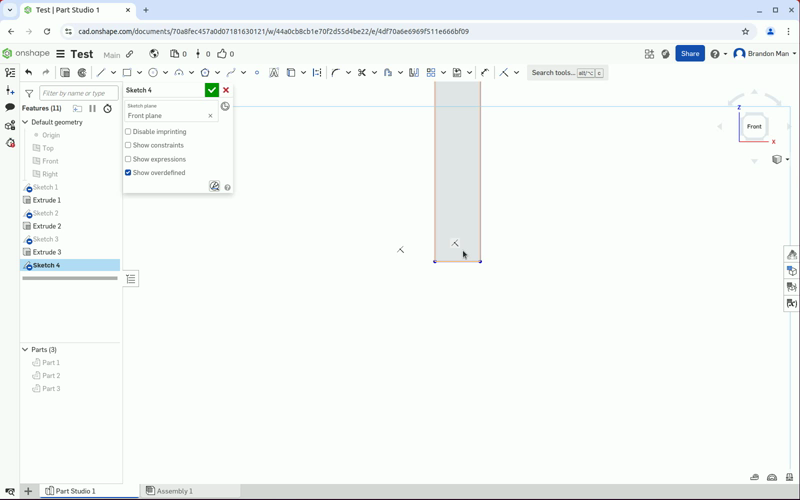
click(463, 250)
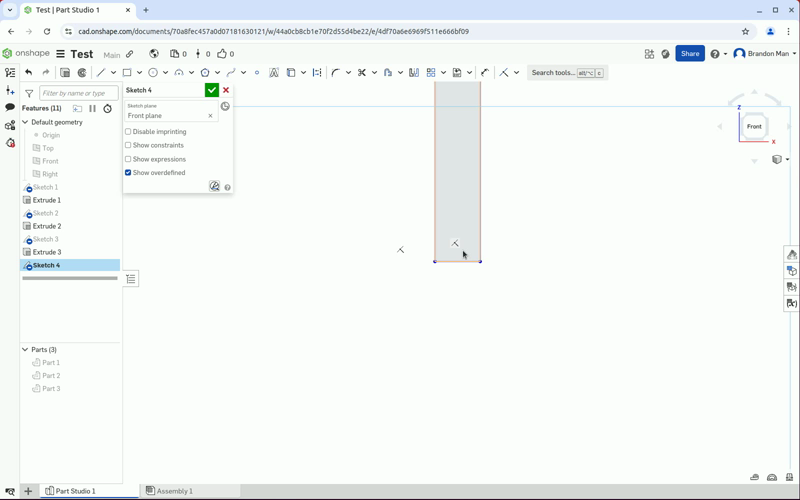
scroll(-6)
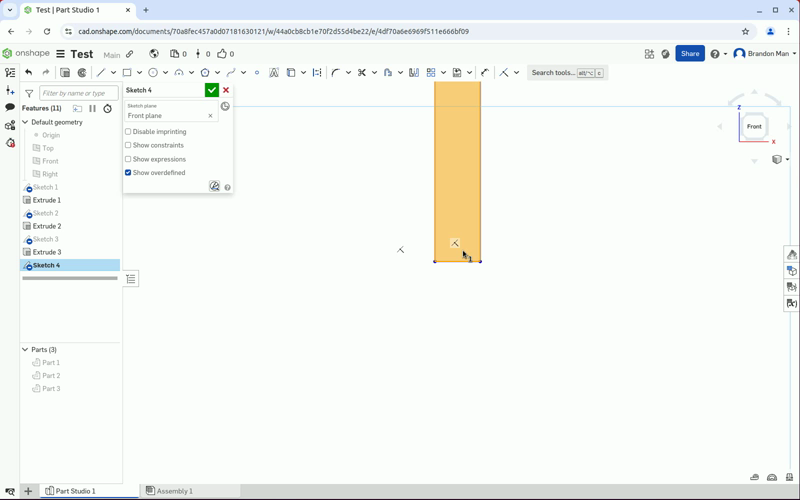
scroll(-6)
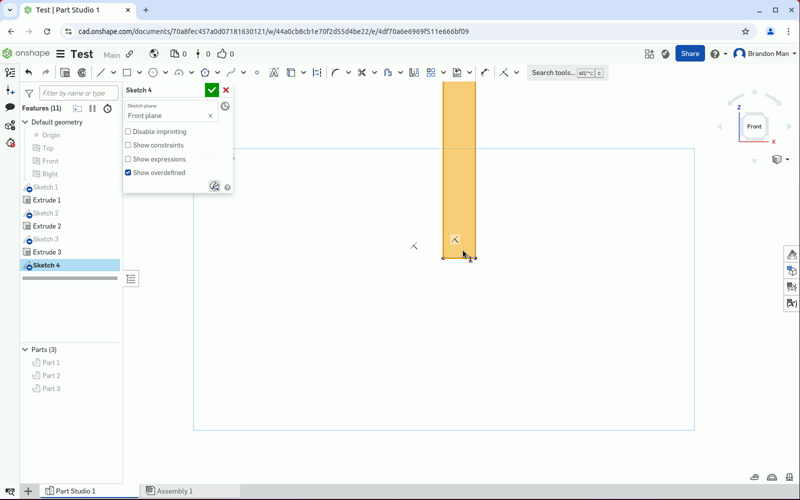
scroll(-6)
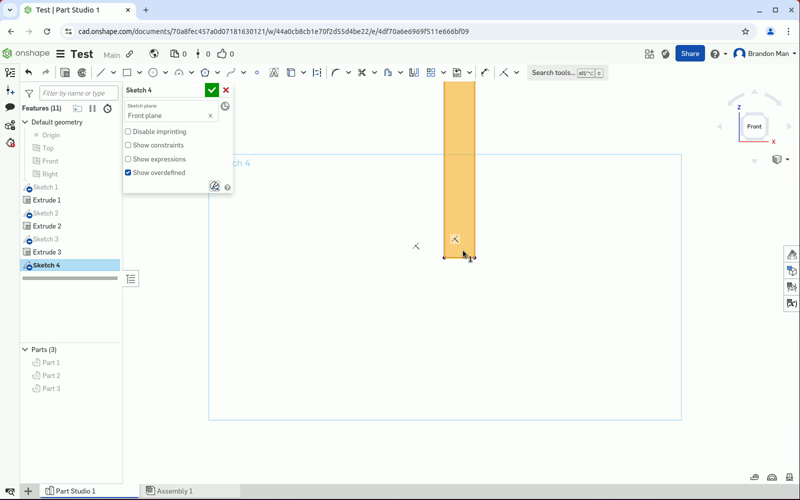
scroll(-6)
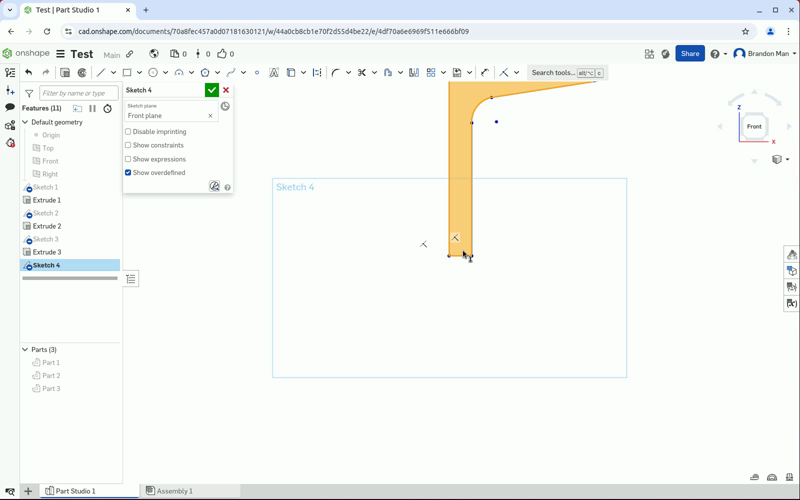
scroll(-6)
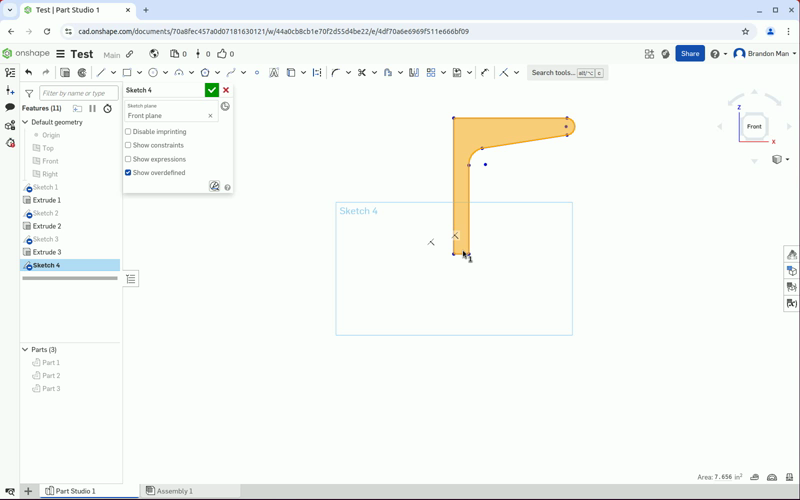
scroll(-6)
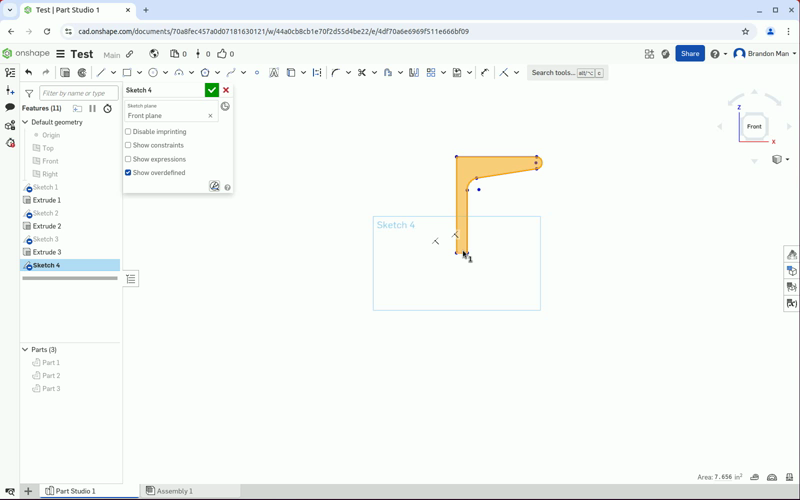
scroll(-6)
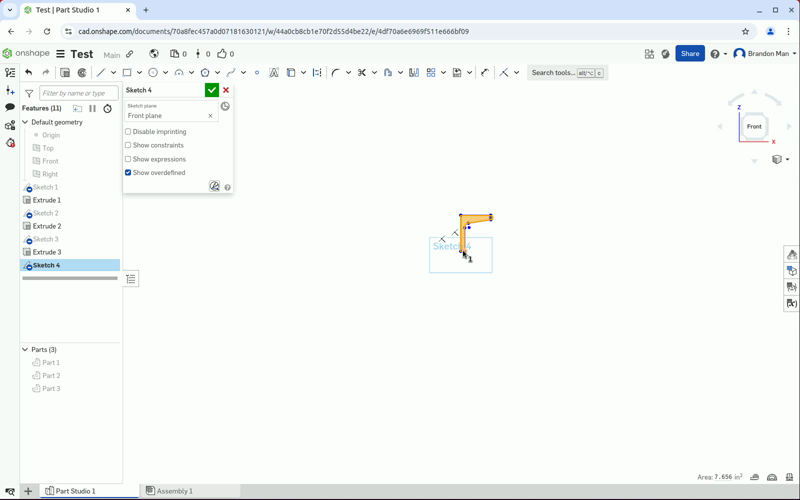
mouse_move(73, 352)
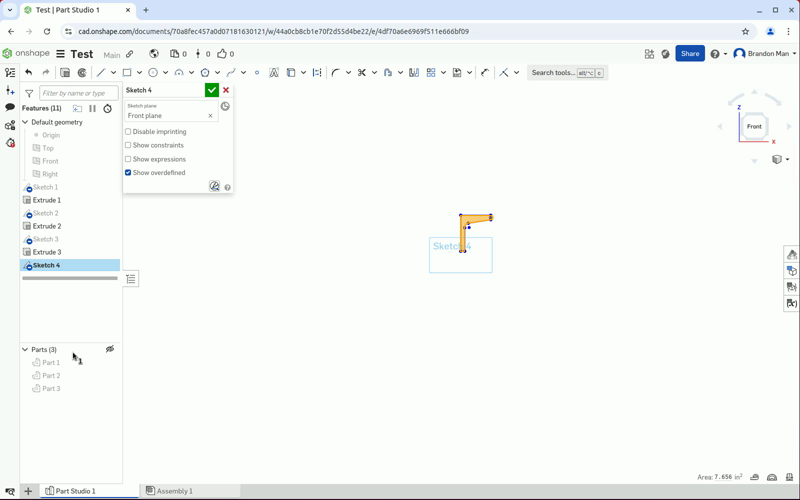
key(shift+y)
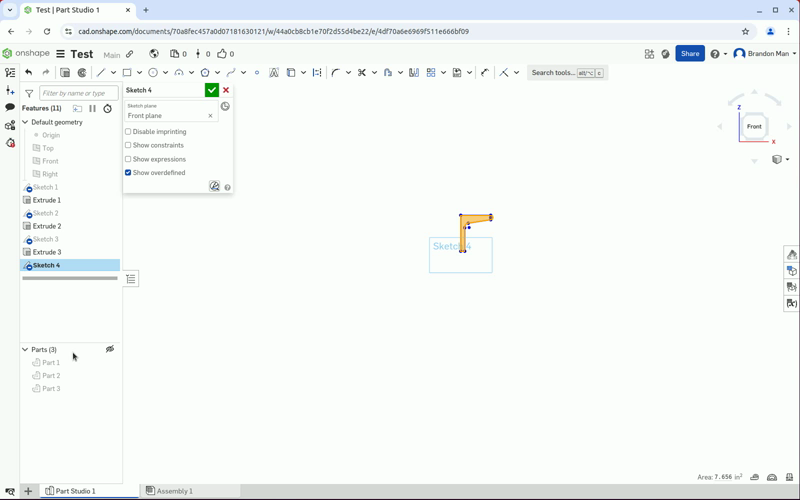
key(shift+e)
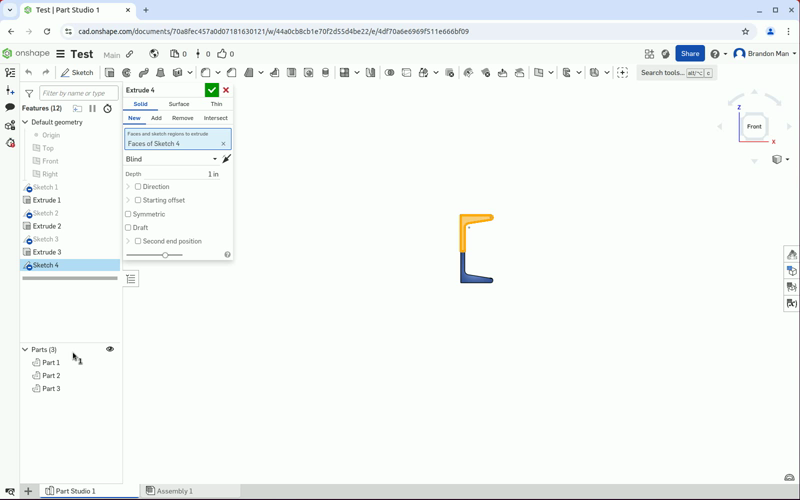
mouse_move(143, 106)
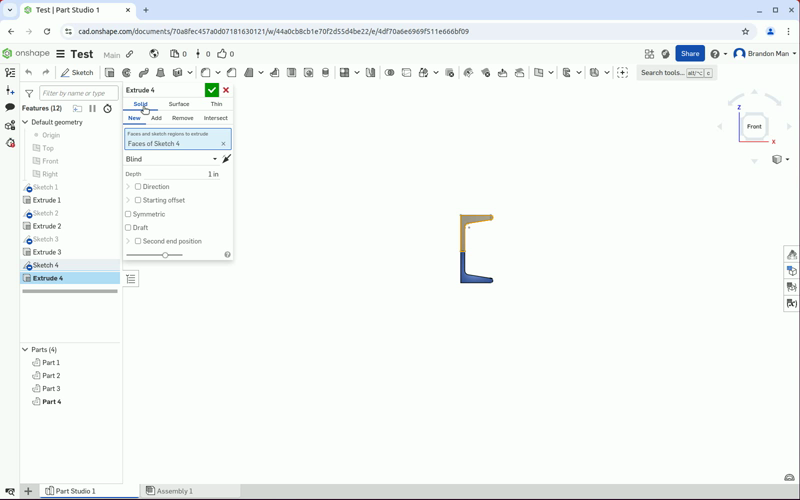
click(143, 106)
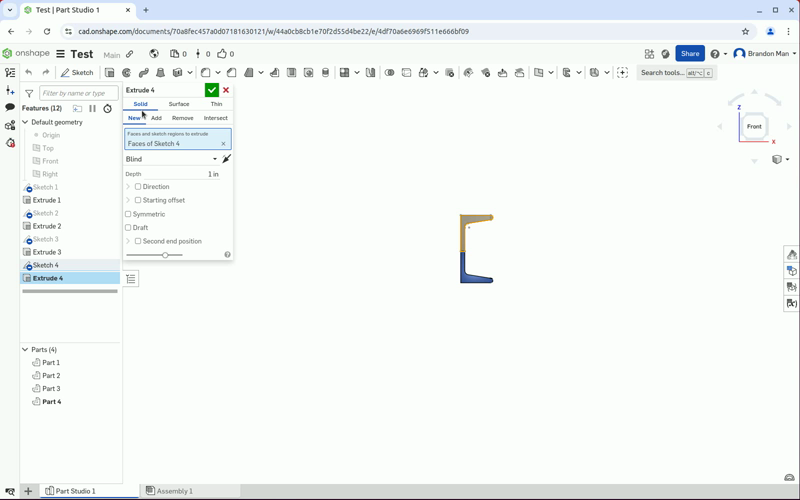
mouse_move(137, 120)
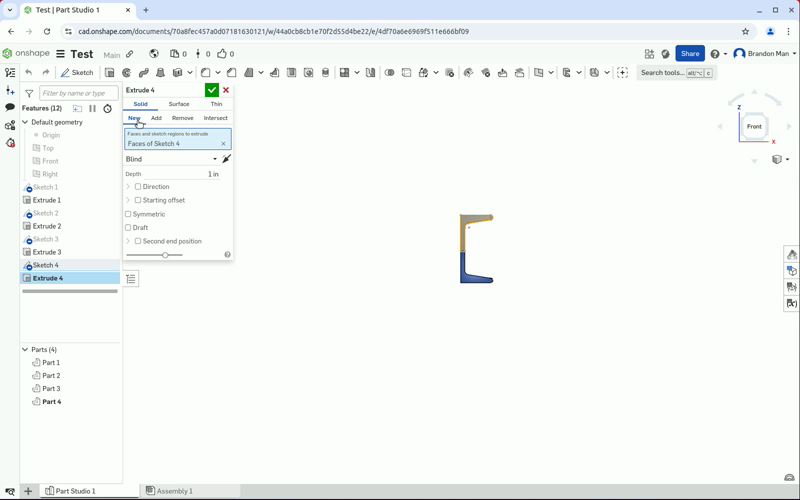
click(137, 120)
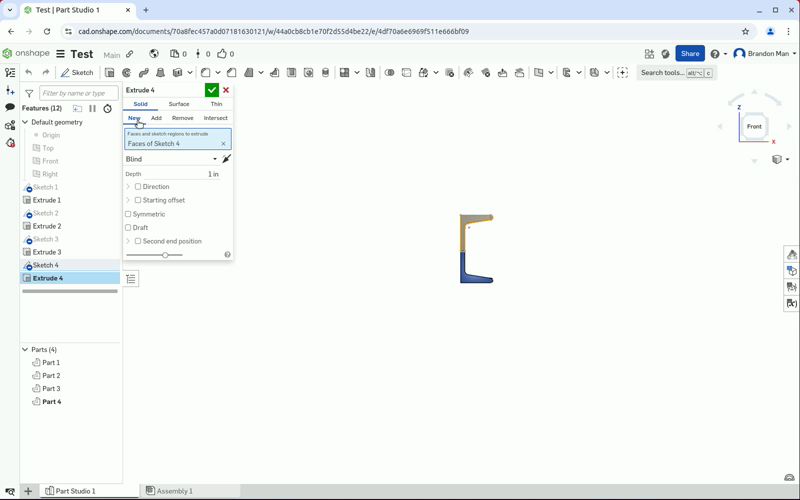
key(tab, 4)
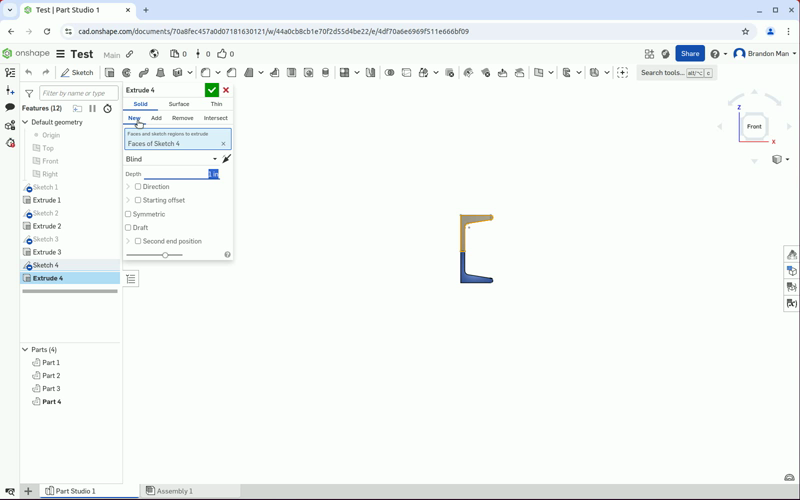
text(23.108)
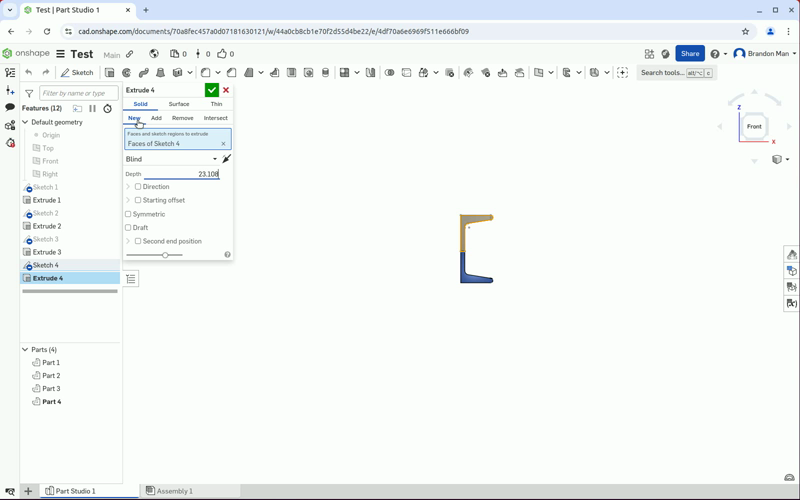
key(enter)
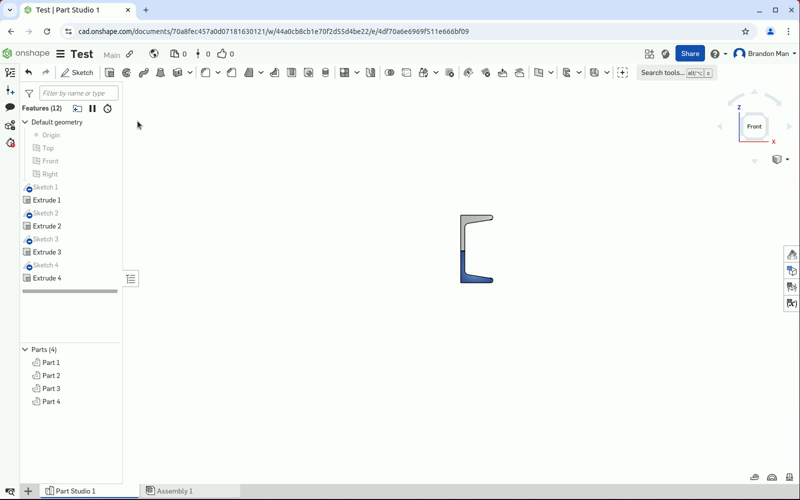
key(shift+h)
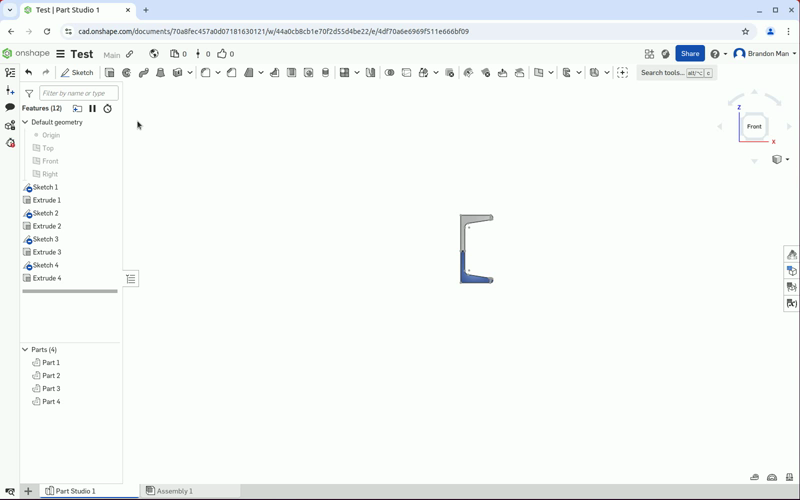
key(shift+h)
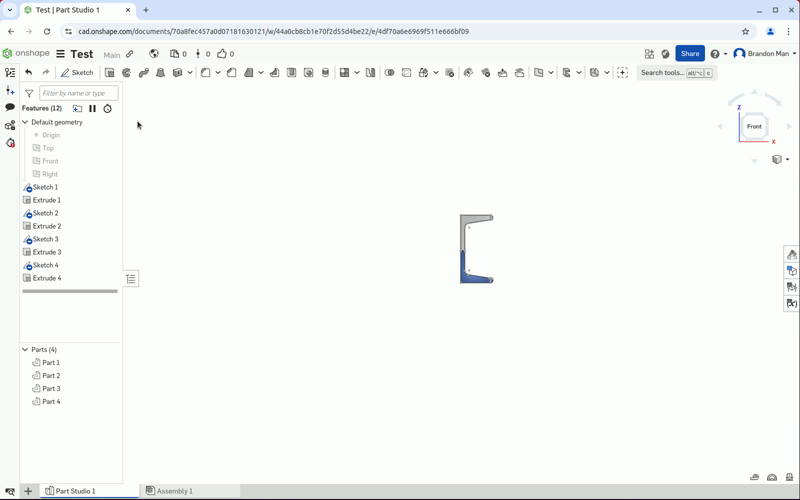
key(shift+7)
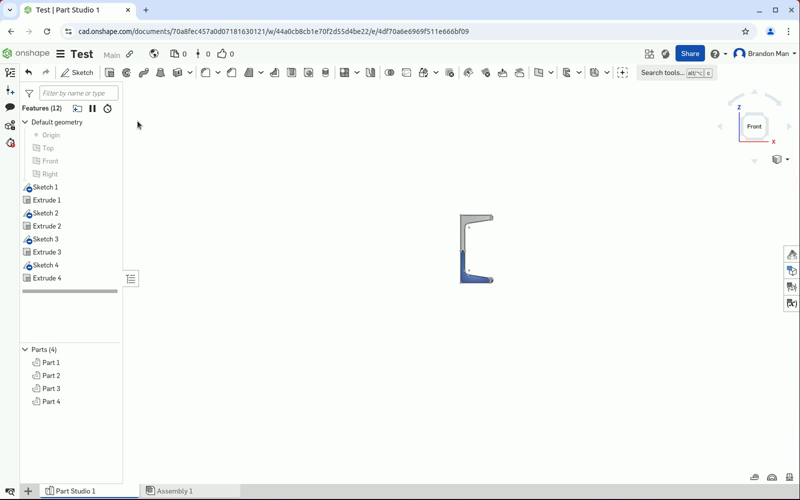
key(left, 2)
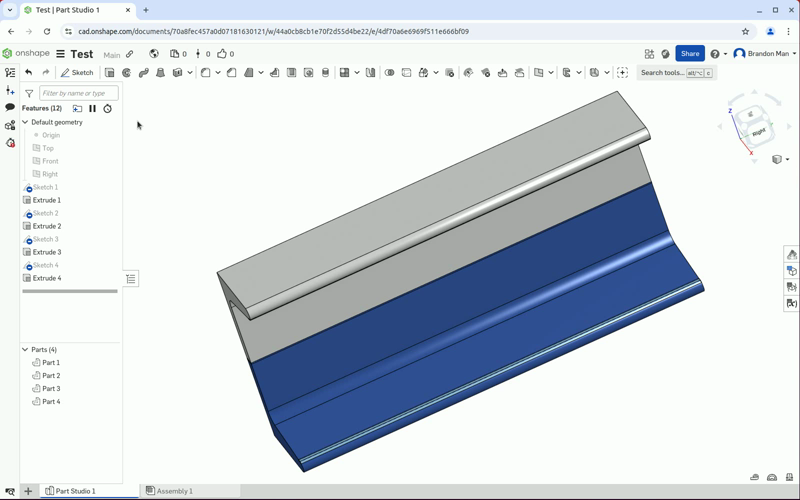
key(down, 2)
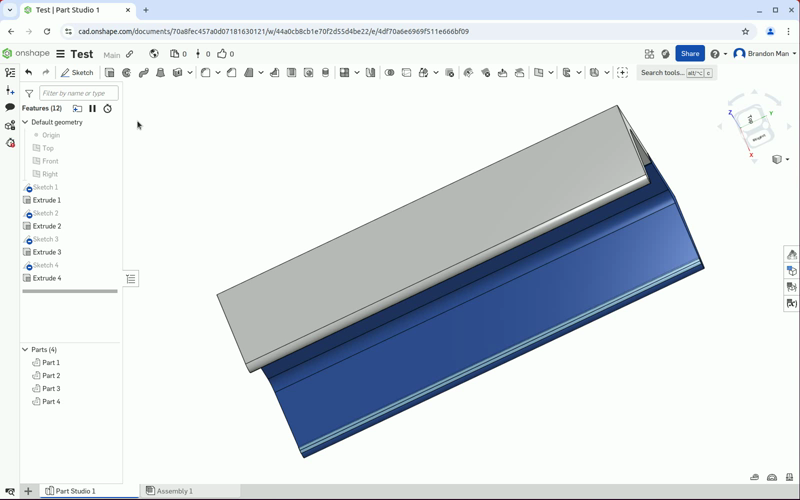
key(up, 2)
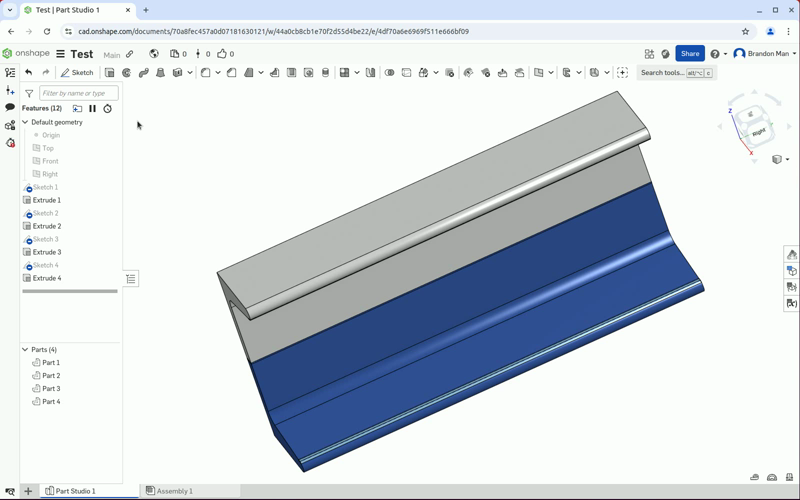
key(right, 2)
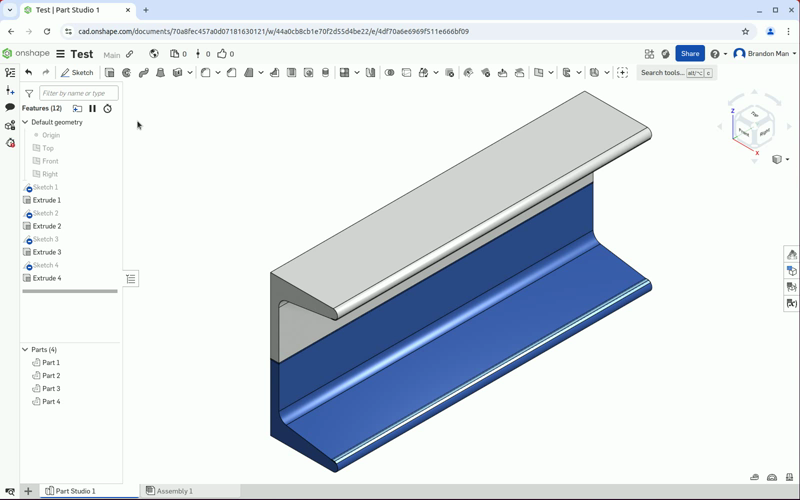
mouse_move(73, 189)
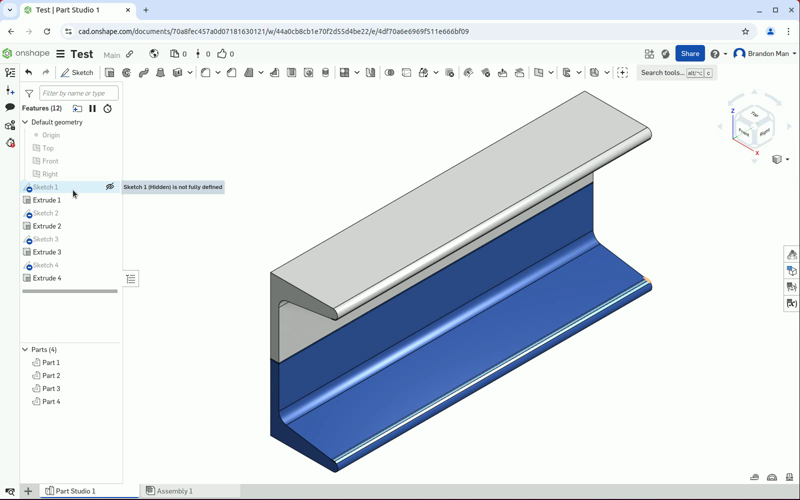
click(73, 189)